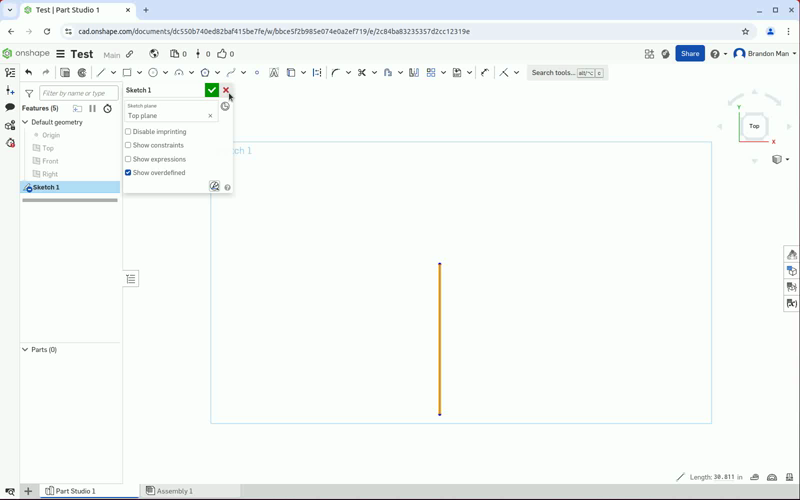
key(shift+h)
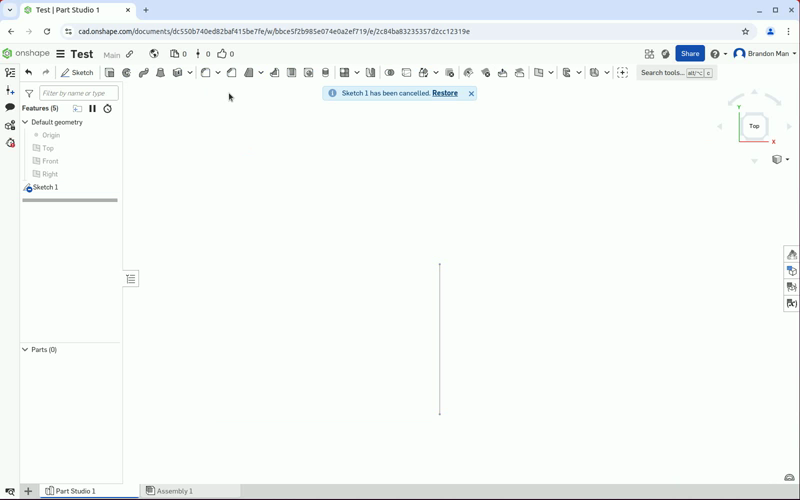
key(shift+s)
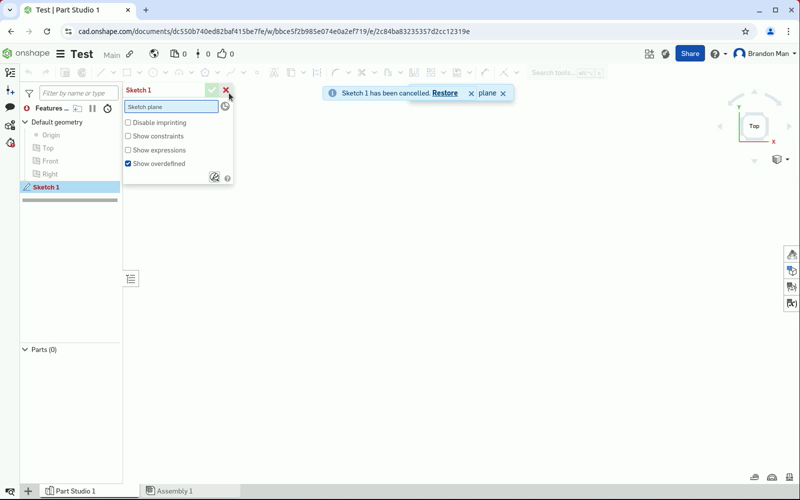
mouse_move(73, 150)
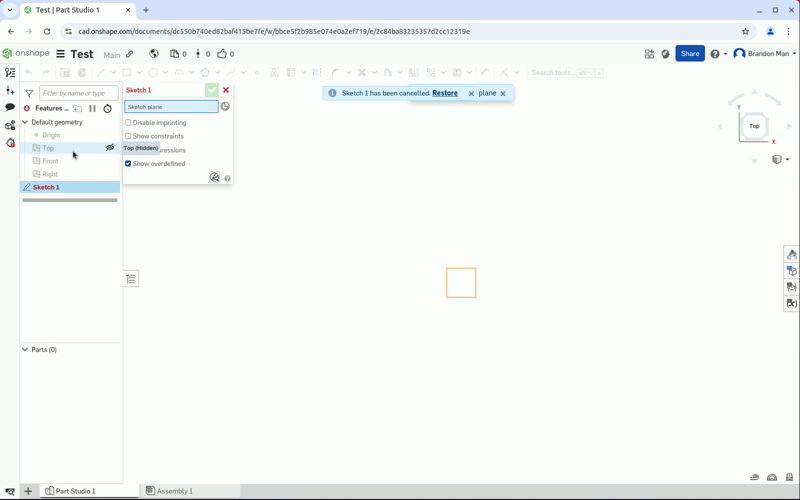
click(73, 150)
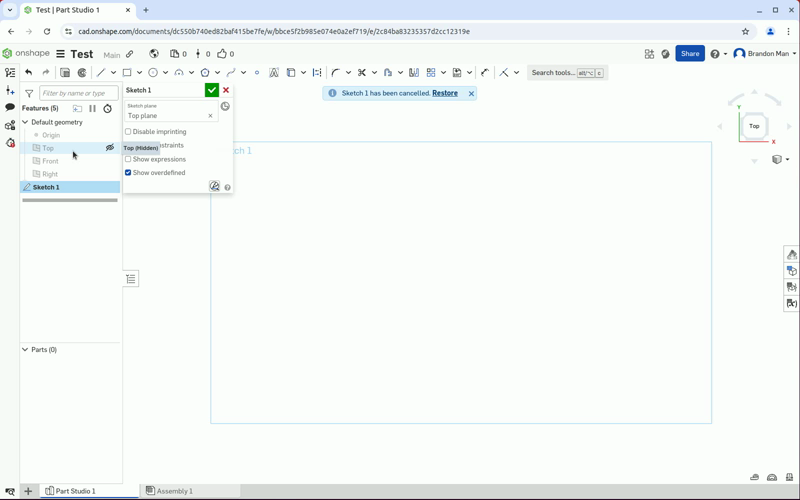
mouse_move(73, 352)
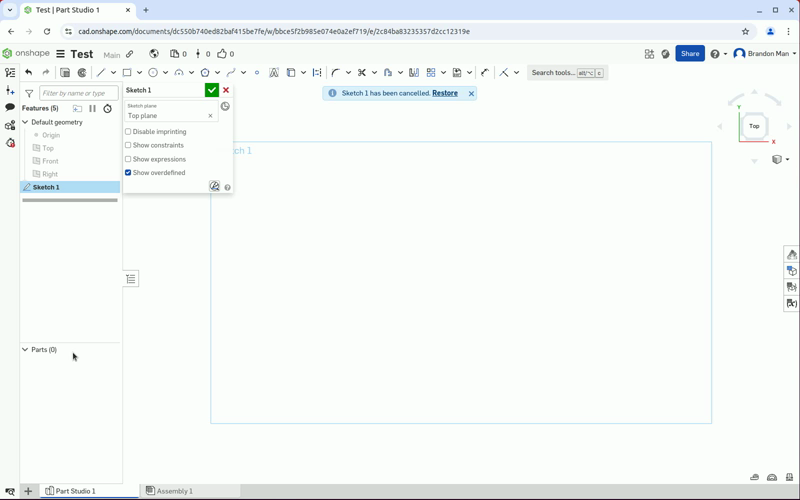
key(y)
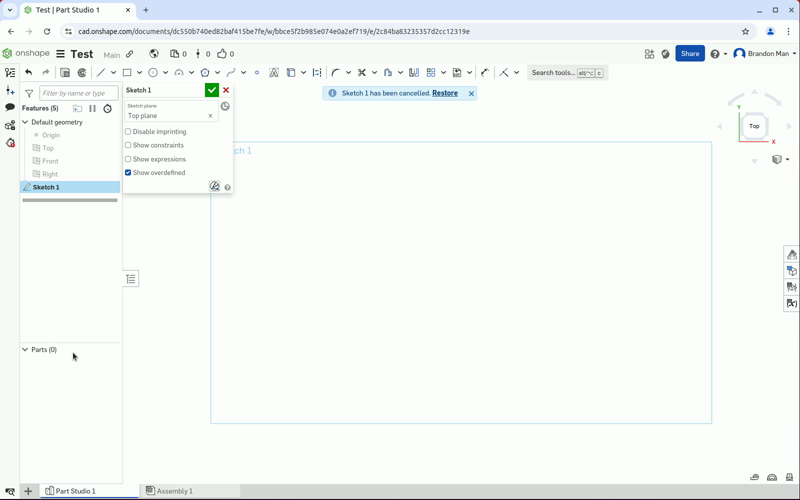
key(l)
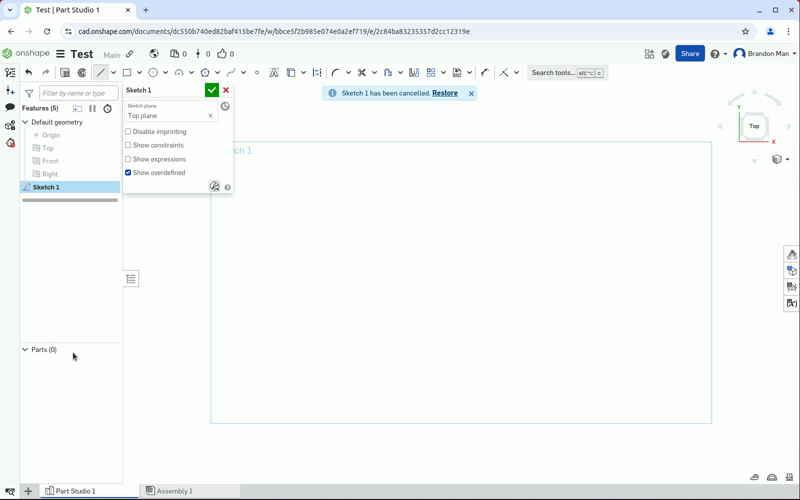
key_down(shift)
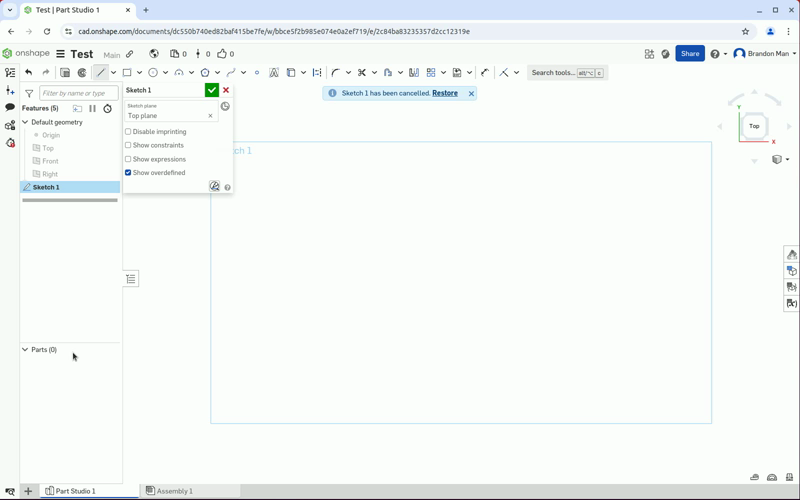
mouse_move(348, 334)
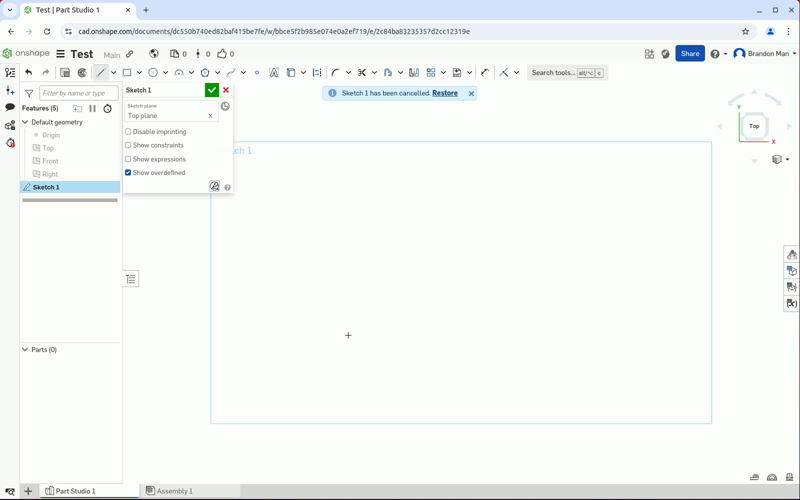
click(348, 334)
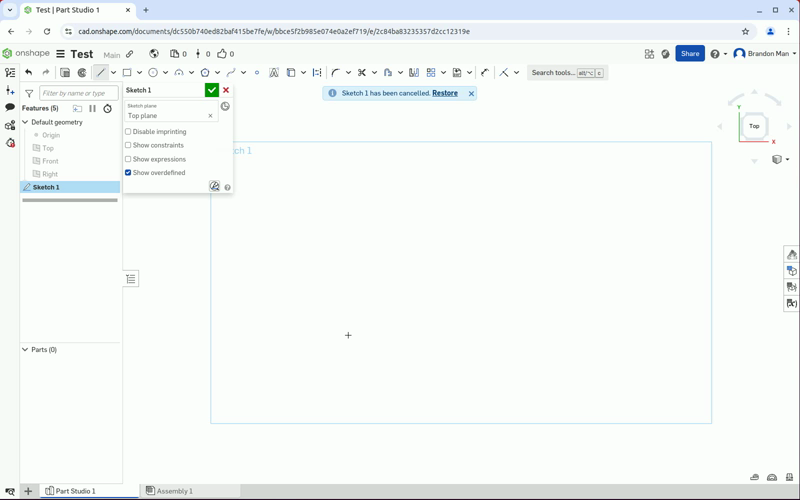
key_up(shift)
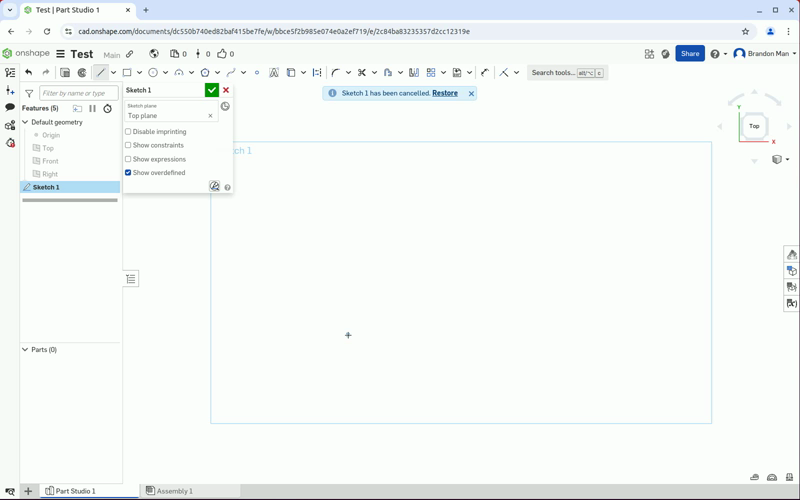
key_down(shift)
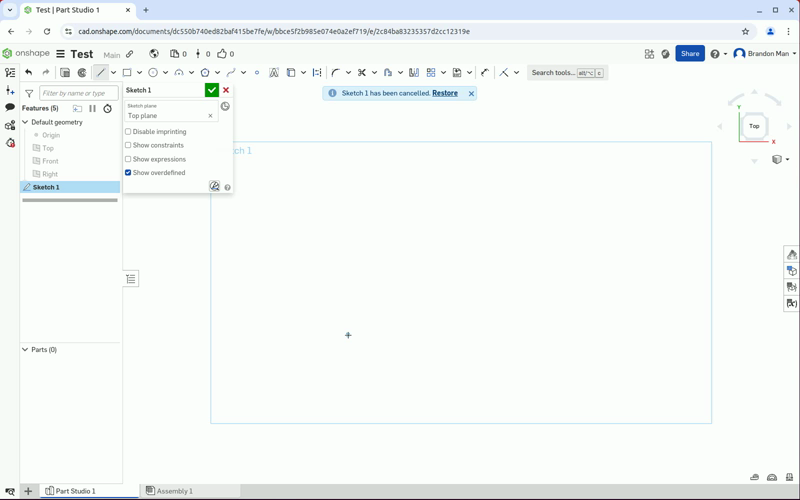
mouse_move(526, 334)
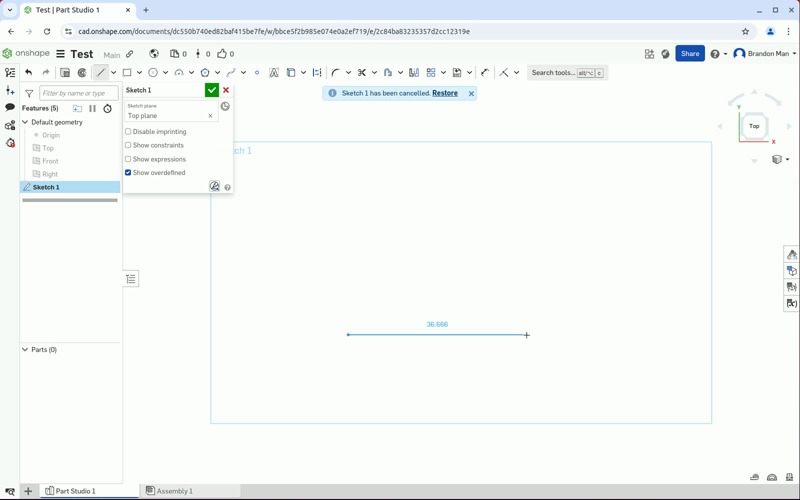
click(526, 334)
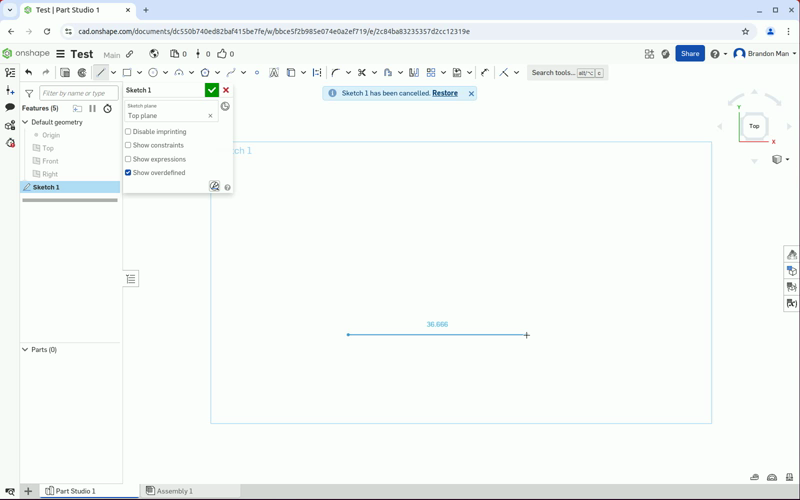
key_up(shift)
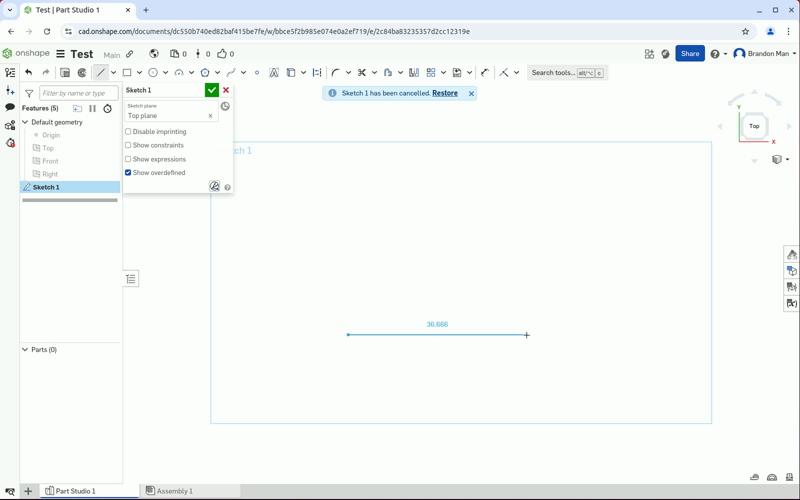
key_down(shift)
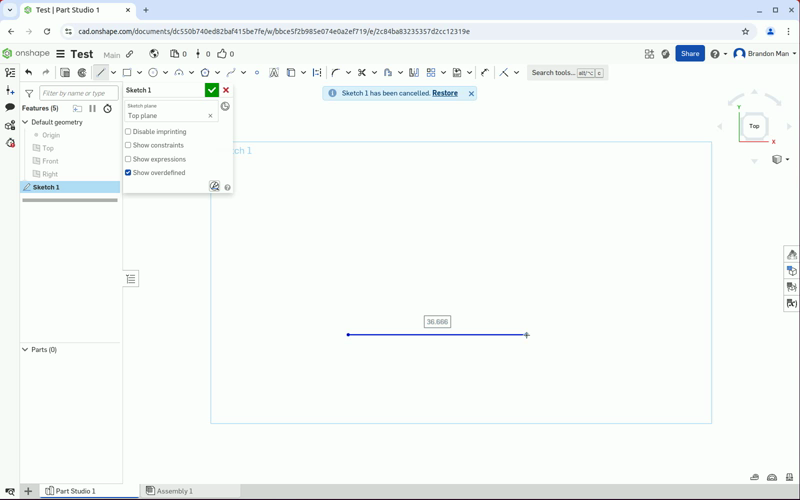
mouse_move(526, 221)
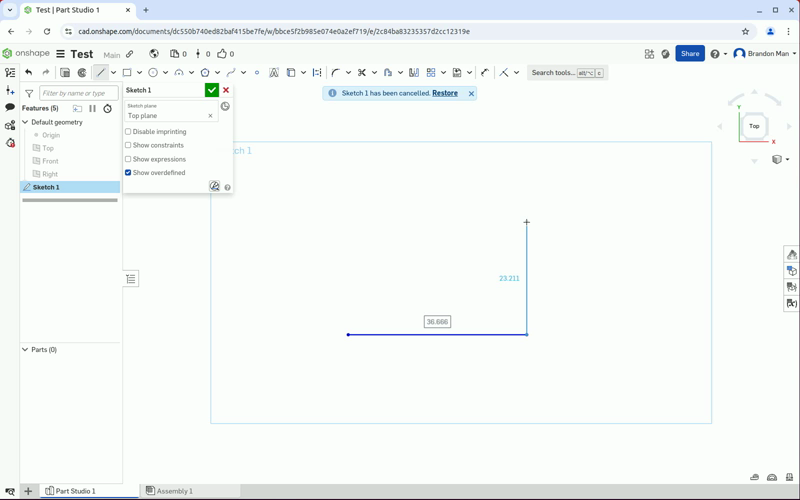
click(526, 221)
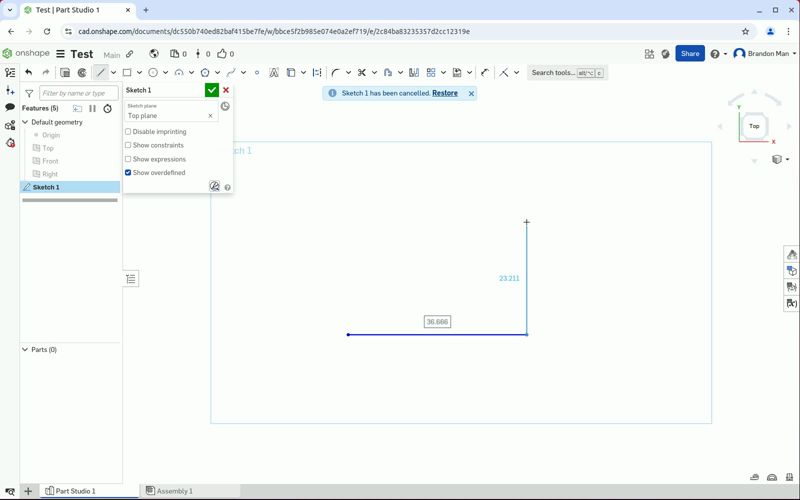
key_up(shift)
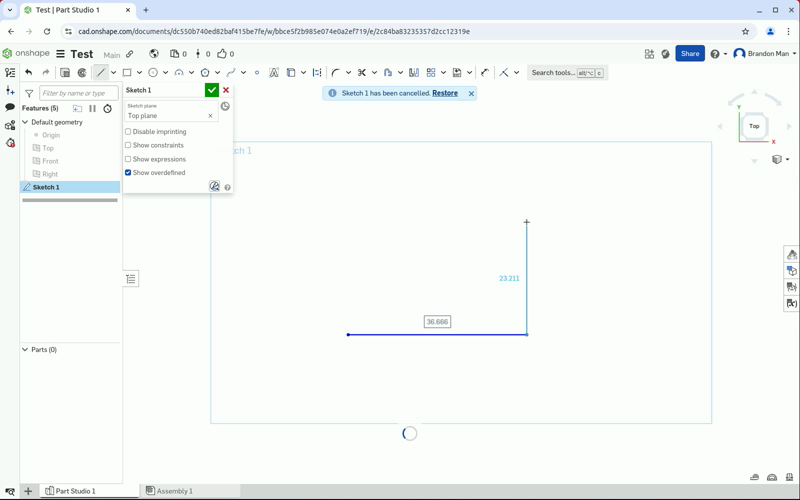
key_down(shift)
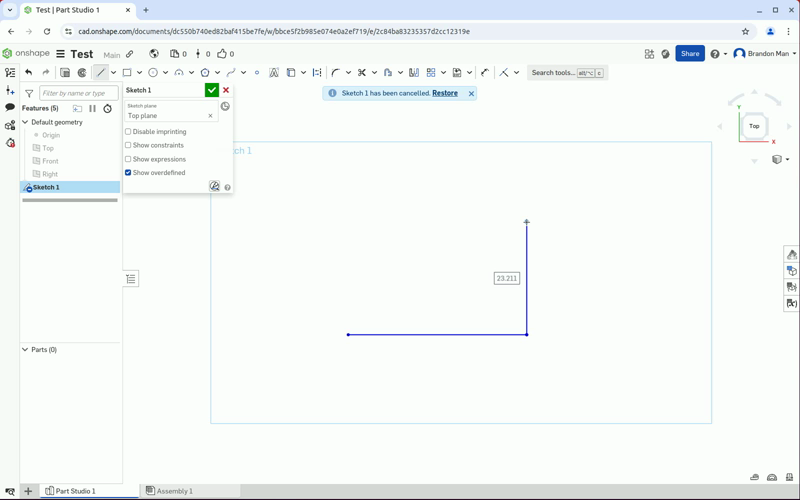
mouse_move(348, 221)
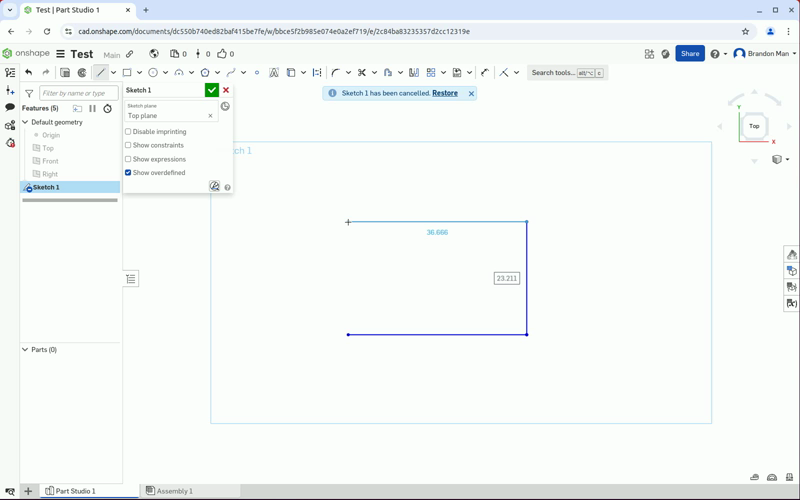
click(348, 221)
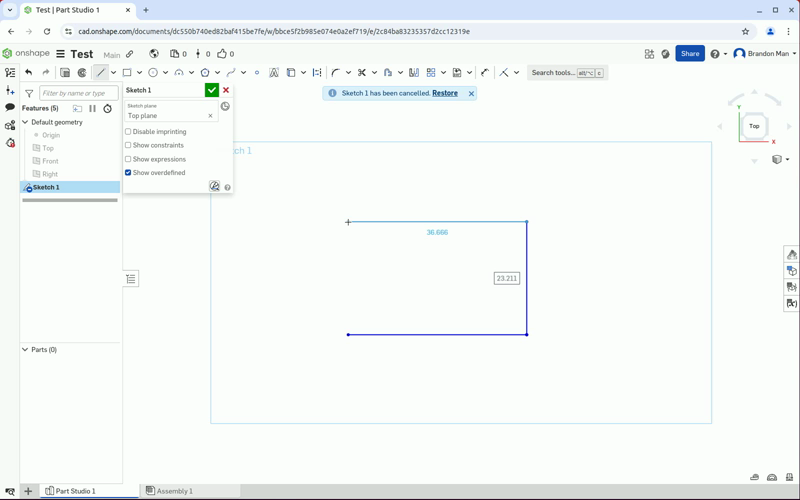
key_up(shift)
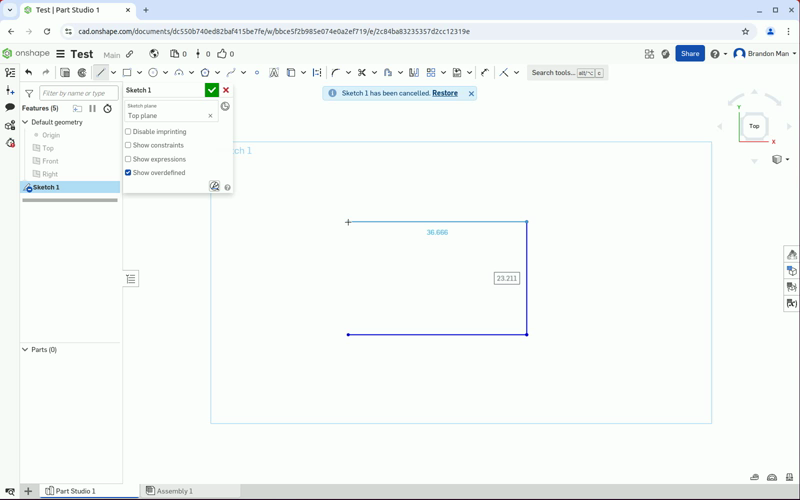
key_down(shift)
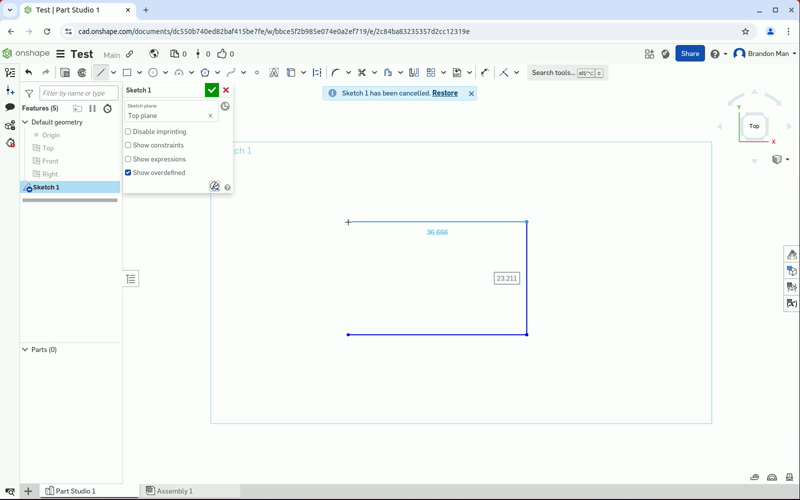
mouse_move(348, 334)
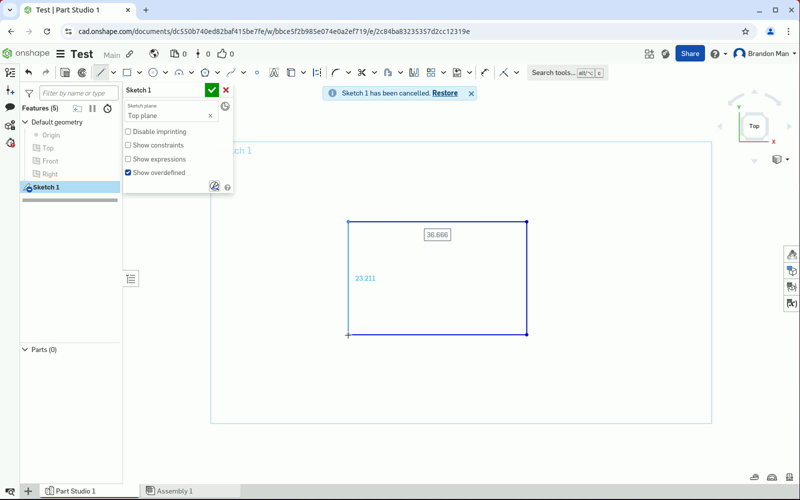
key_up(shift)
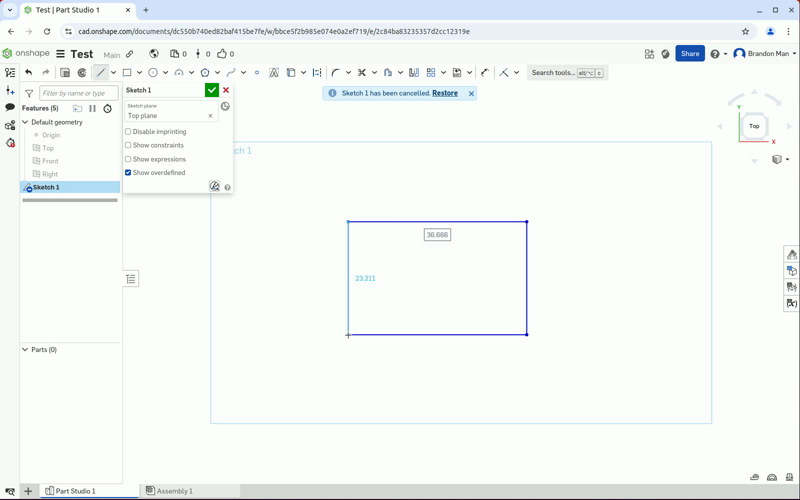
click(348, 334)
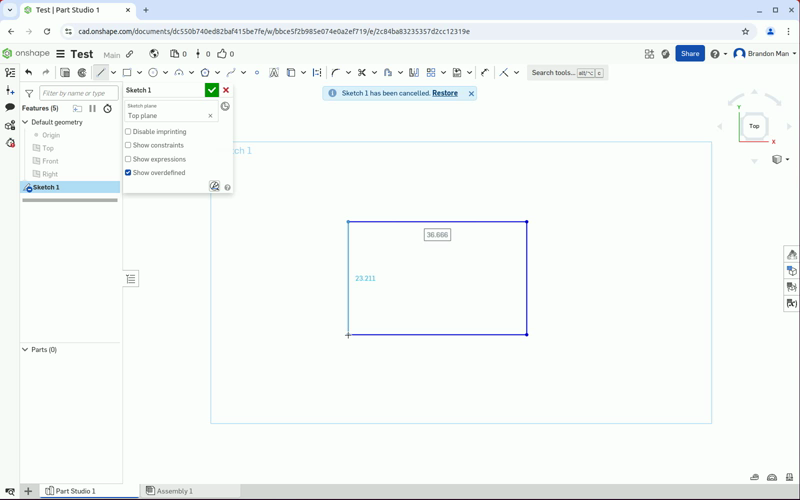
key(esc)
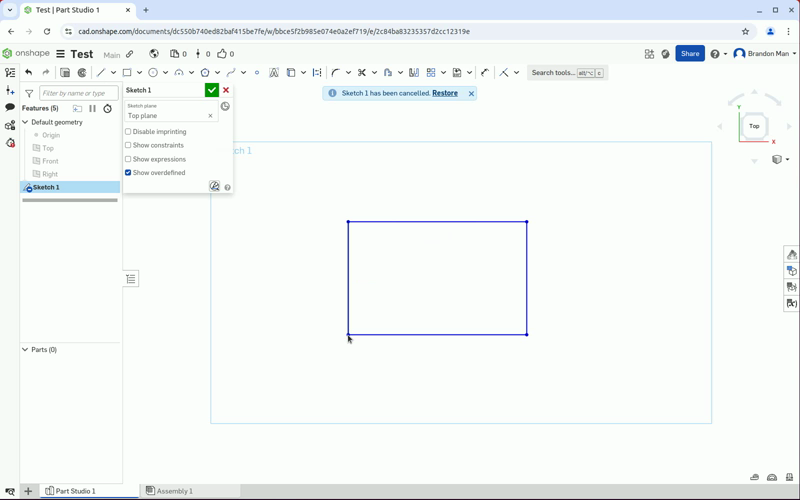
mouse_move(386, 268)
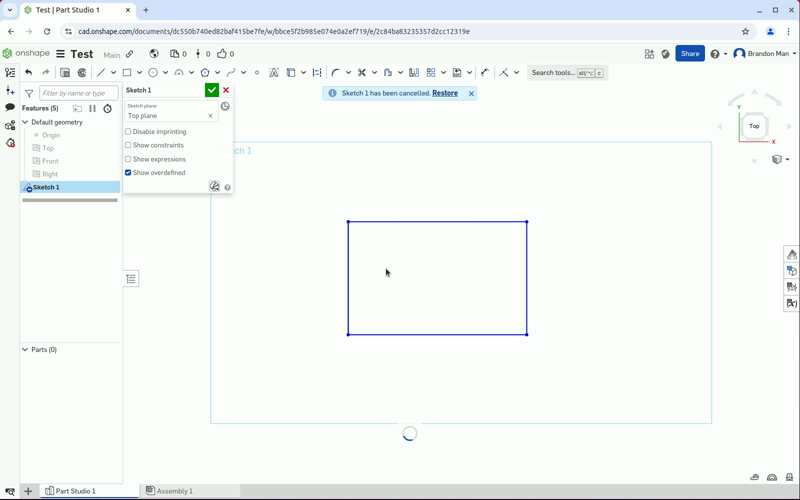
click(386, 268)
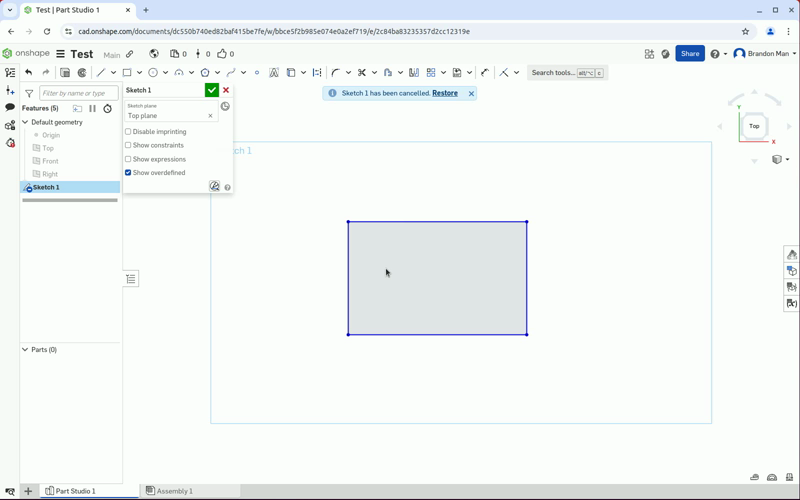
mouse_move(73, 352)
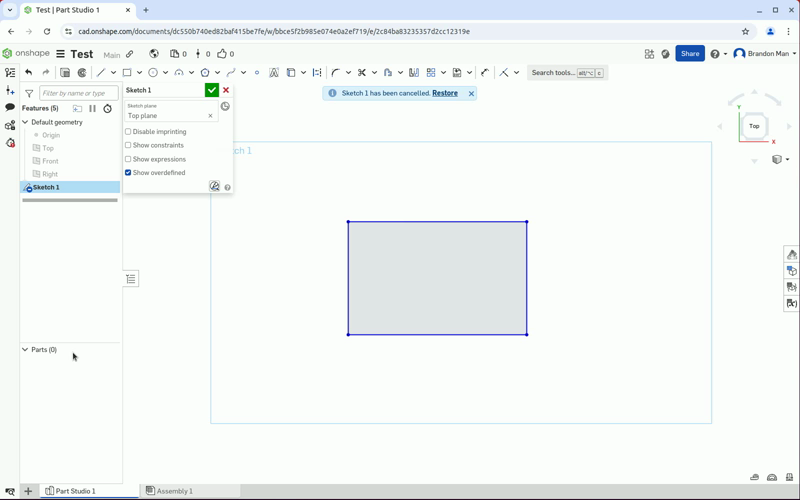
key(shift+y)
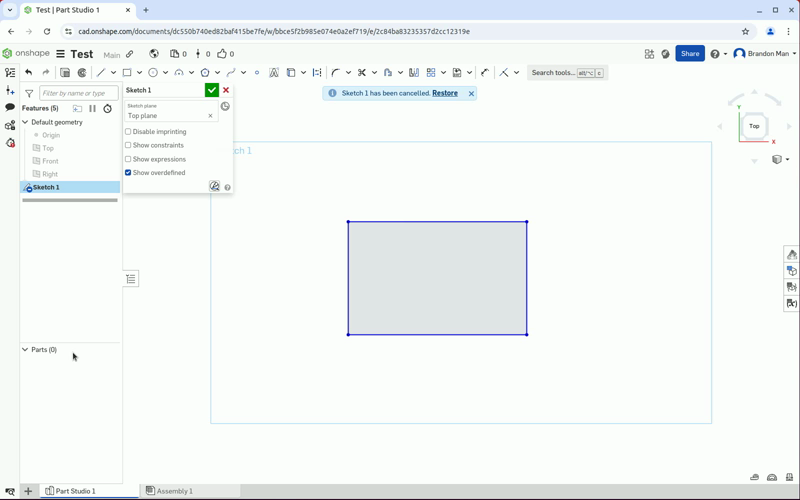
key(shift+e)
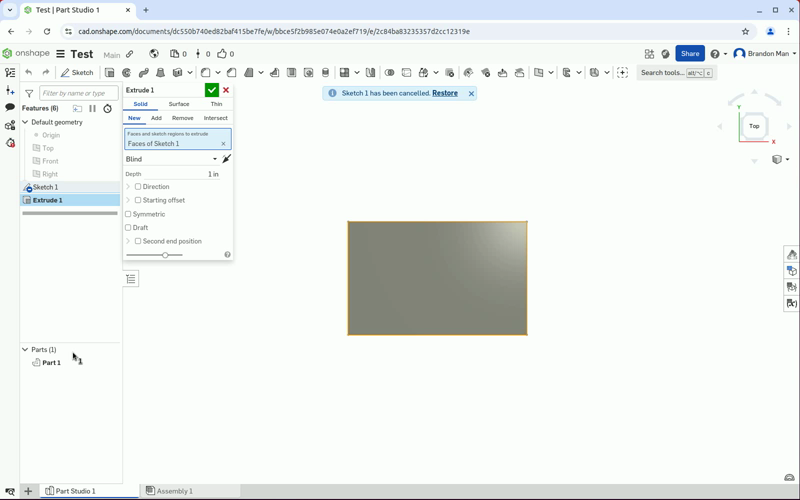
mouse_move(143, 106)
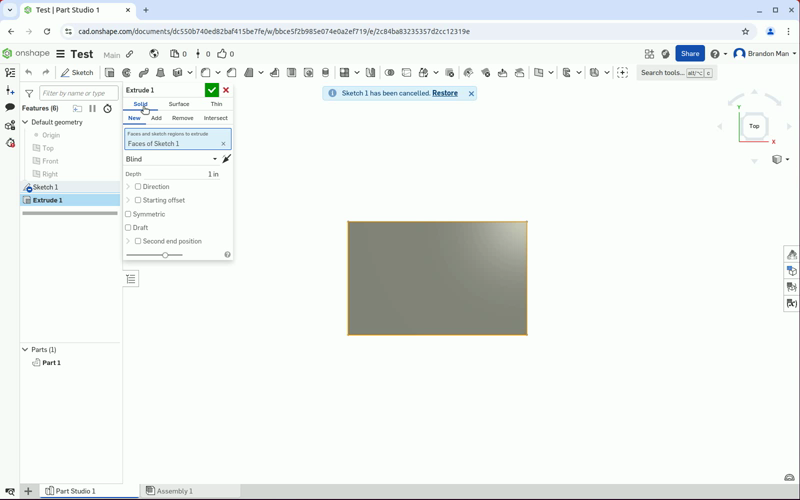
click(143, 106)
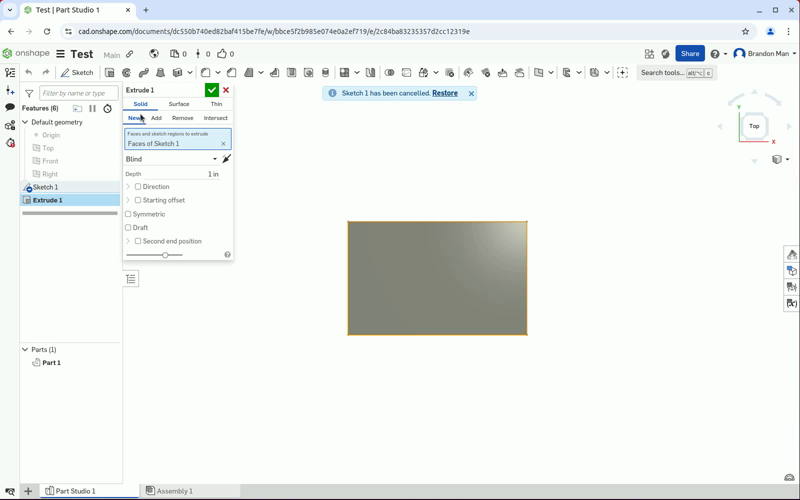
mouse_move(137, 120)
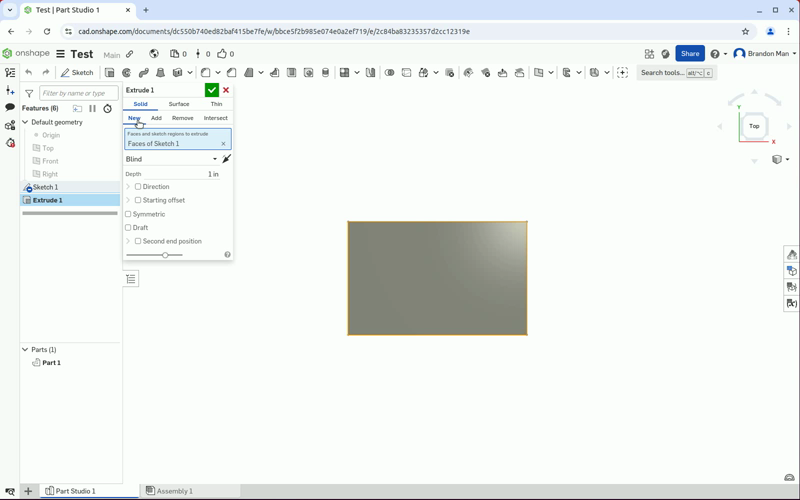
click(137, 120)
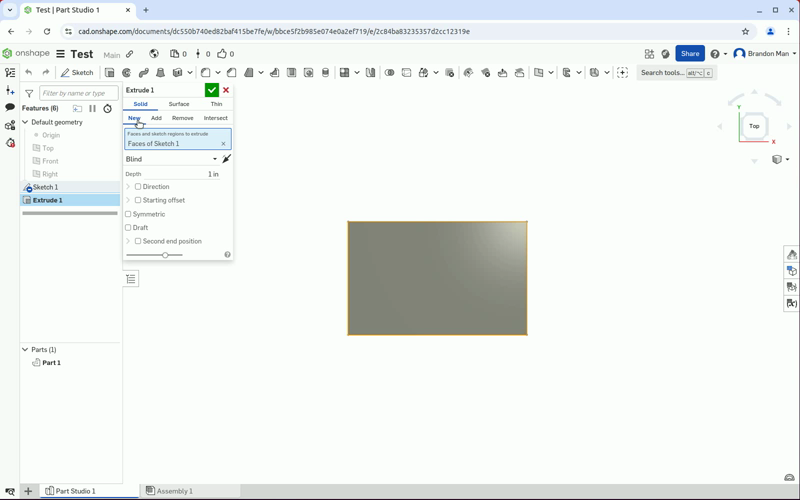
key(tab, 4)
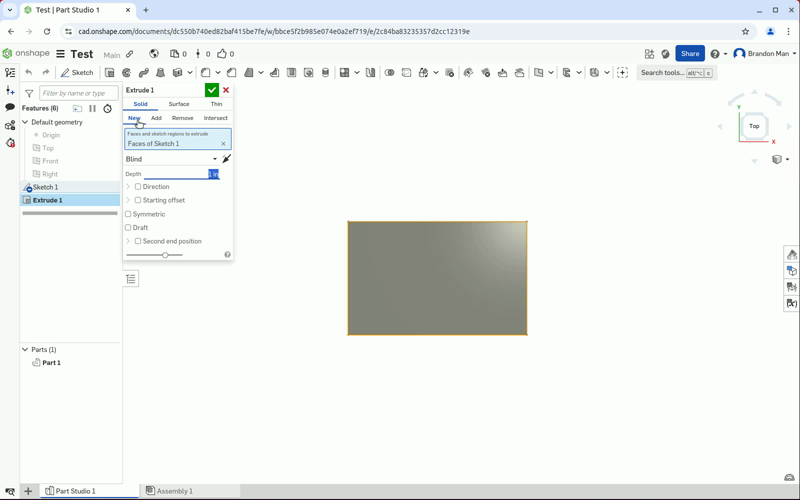
text(11.073)
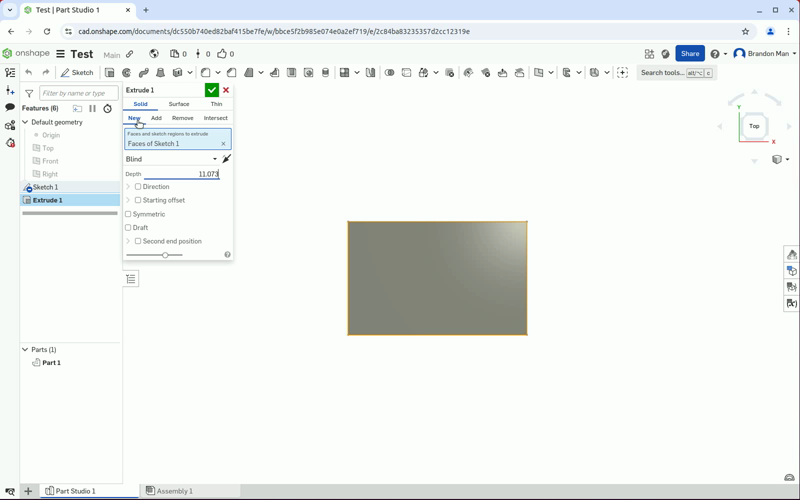
key(enter)
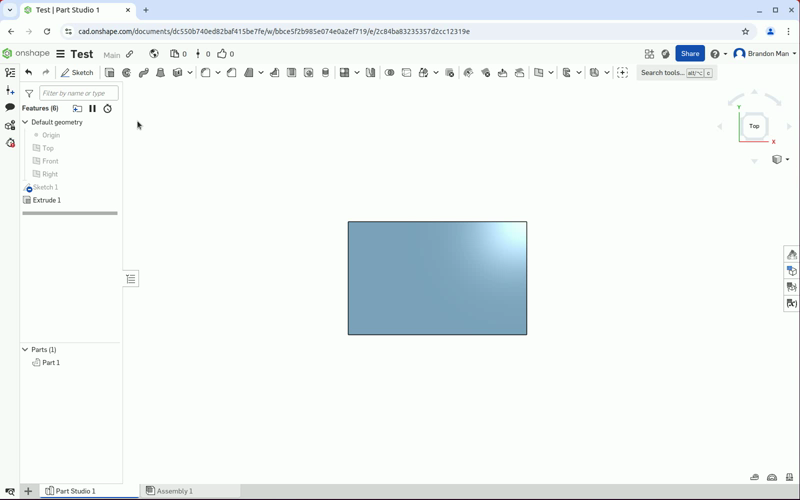
key(shift+h)
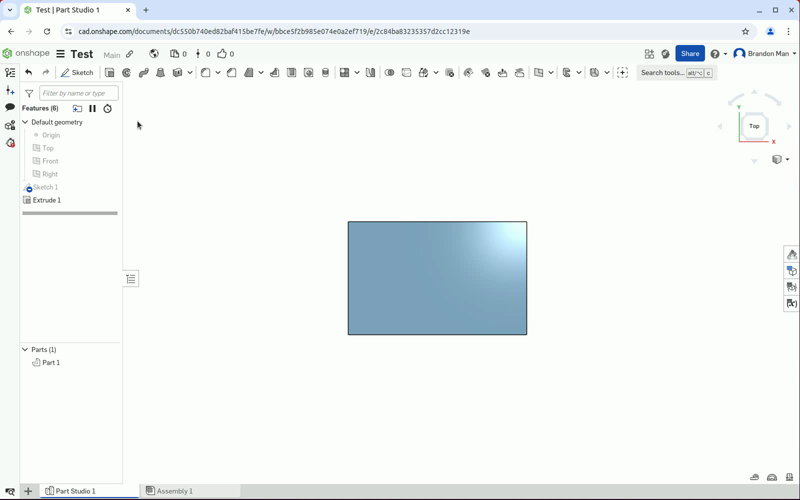
key(shift+h)
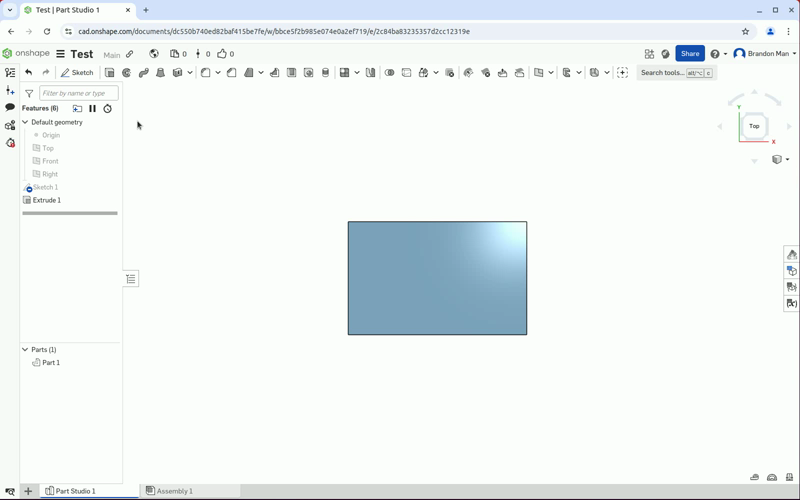
mouse_move(73, 189)
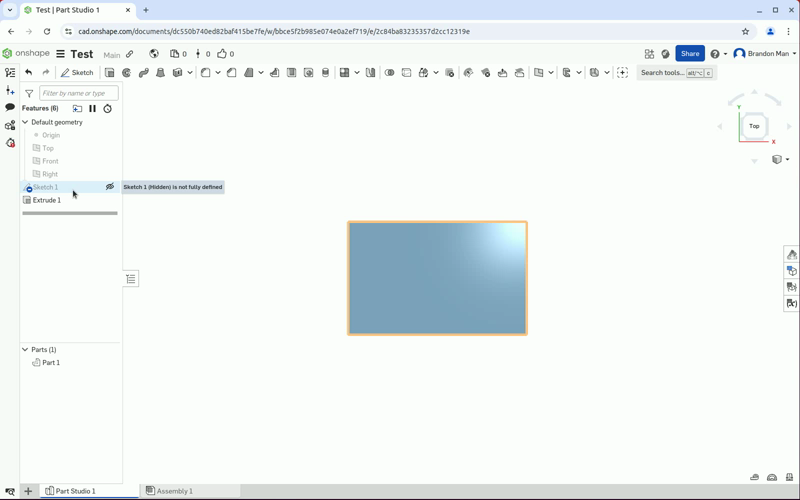
click(73, 189)
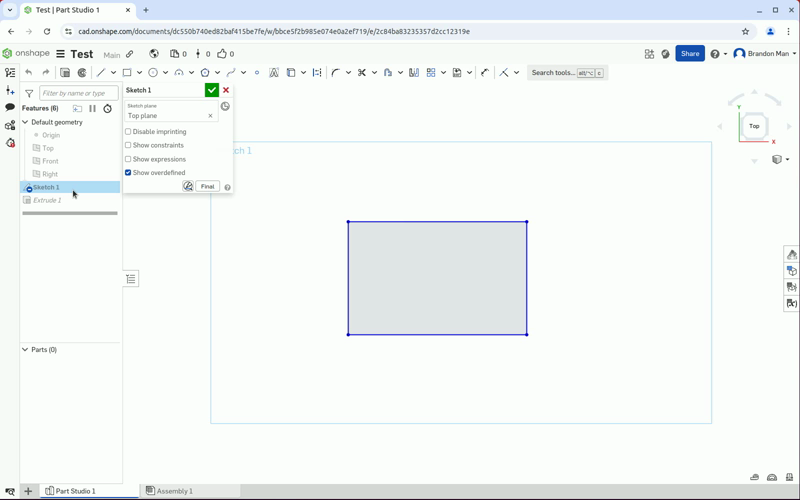
mouse_move(229, 92)
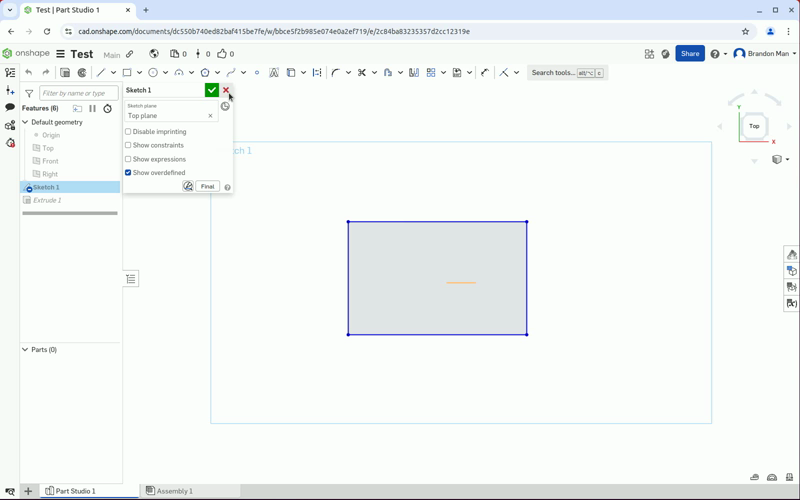
click(229, 92)
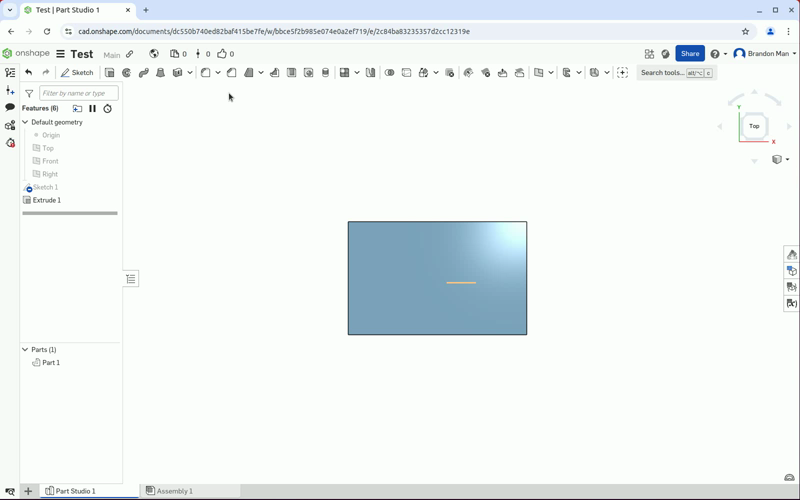
mouse_move(541, 75)
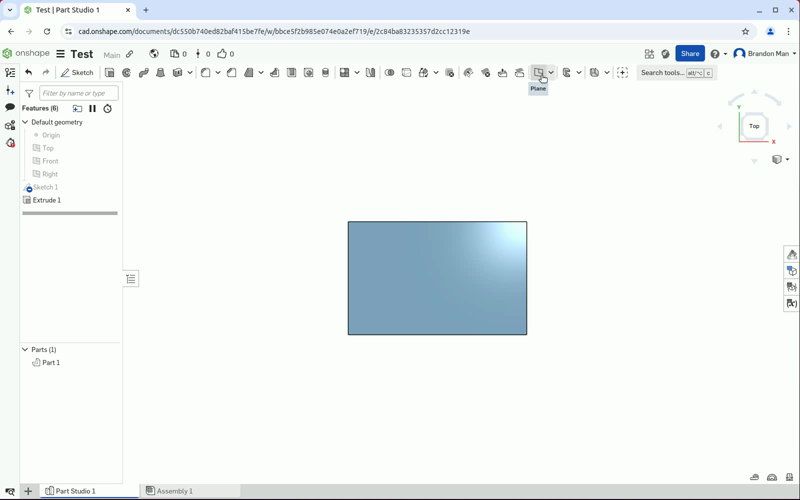
click(541, 75)
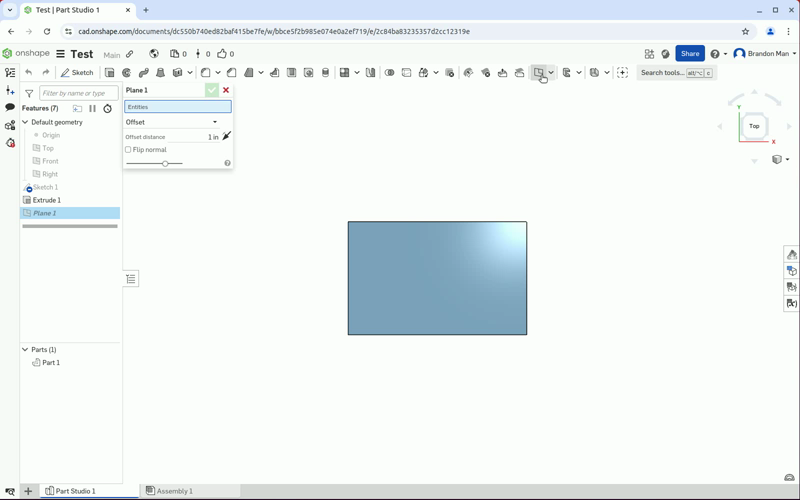
mouse_move(73, 150)
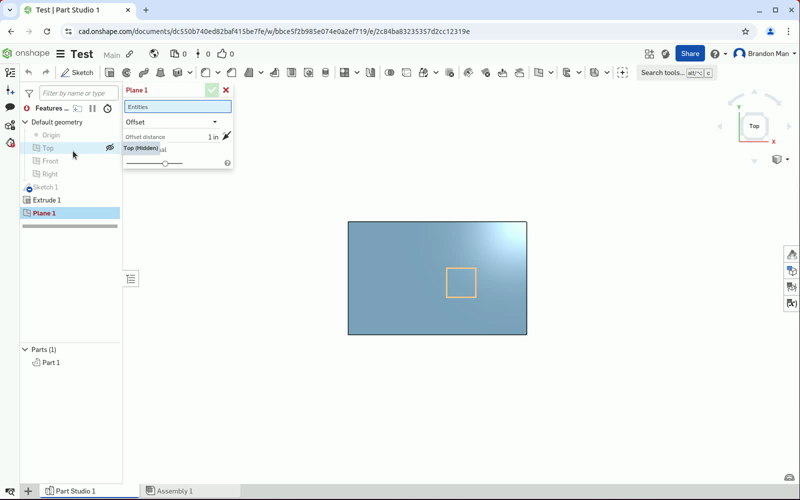
click(73, 150)
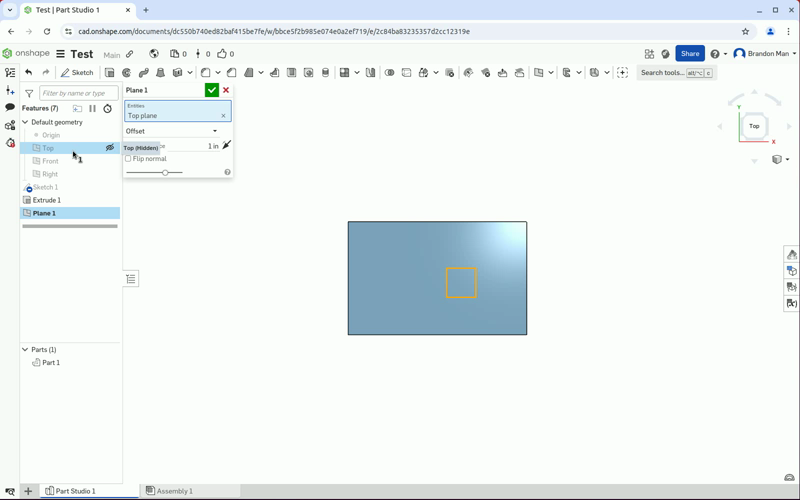
key(tab, 2)
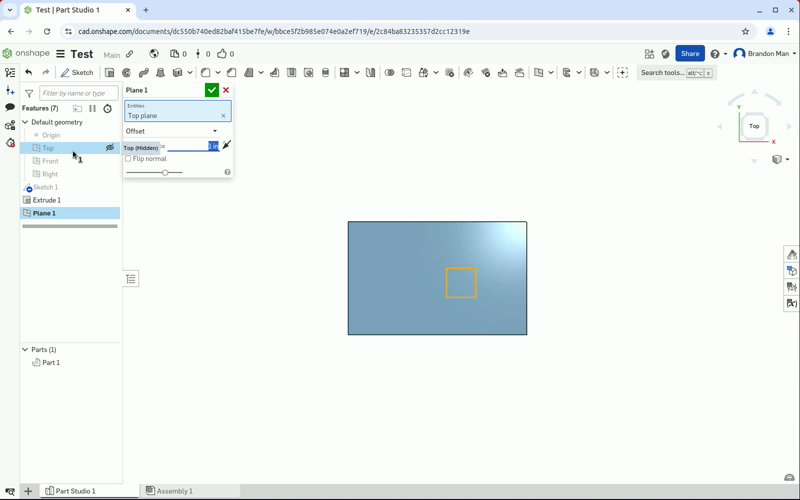
text(11.061)
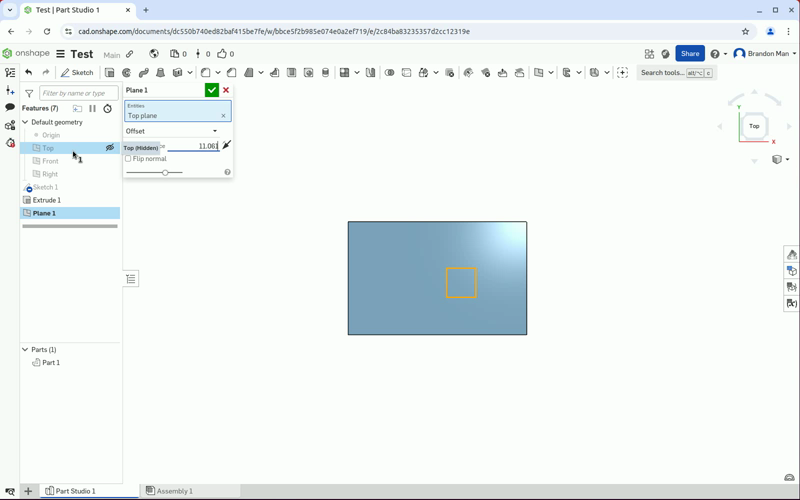
key(enter, 2)
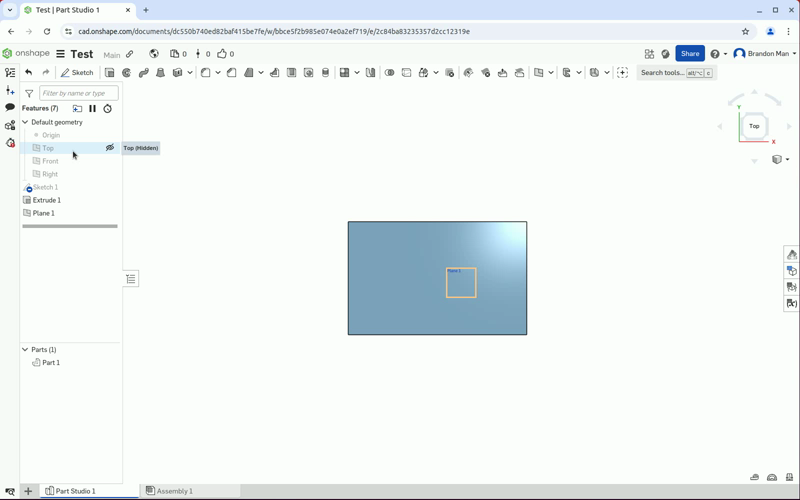
key(shift+s)
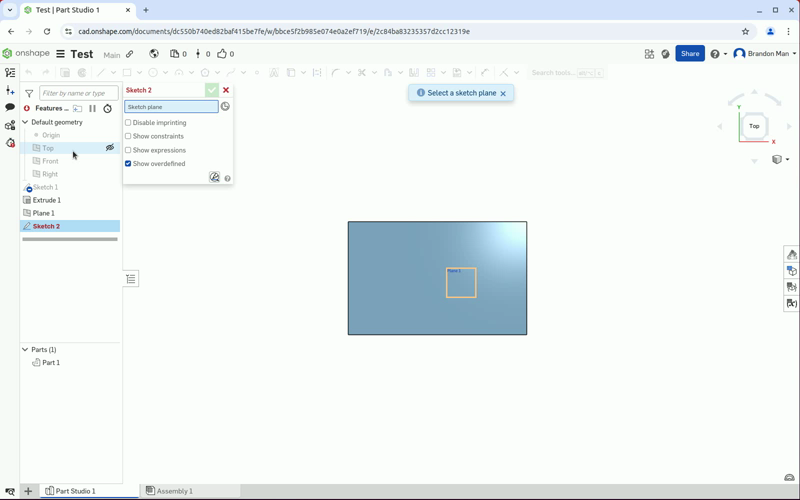
mouse_move(73, 215)
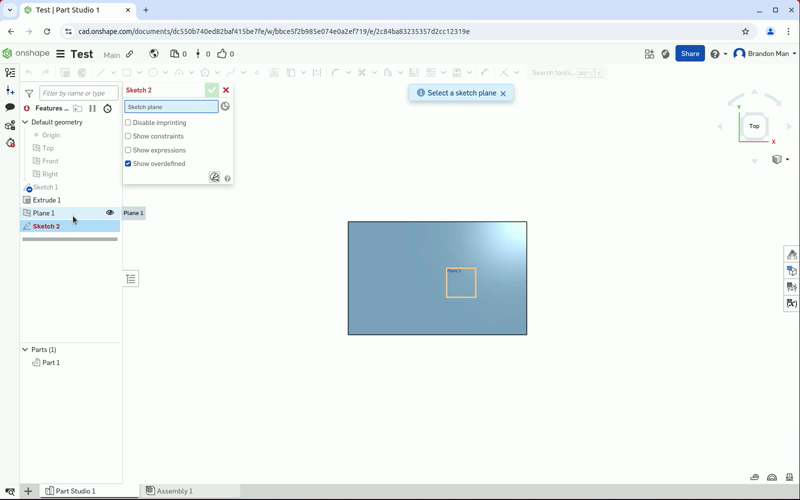
click(73, 215)
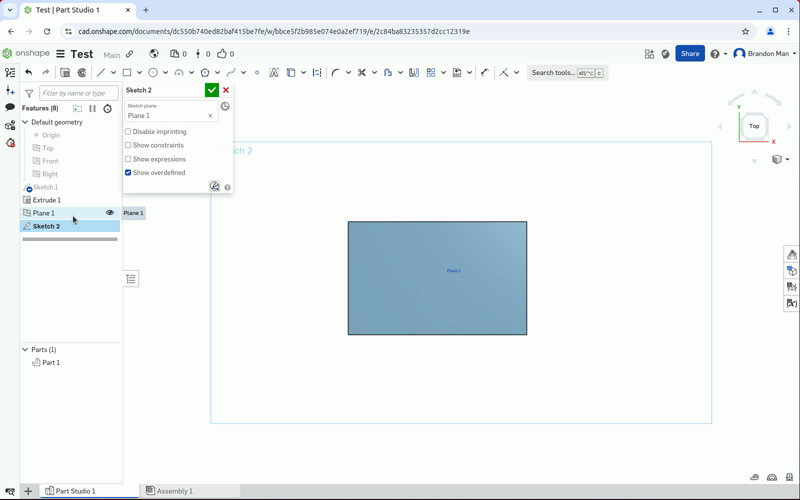
mouse_move(73, 352)
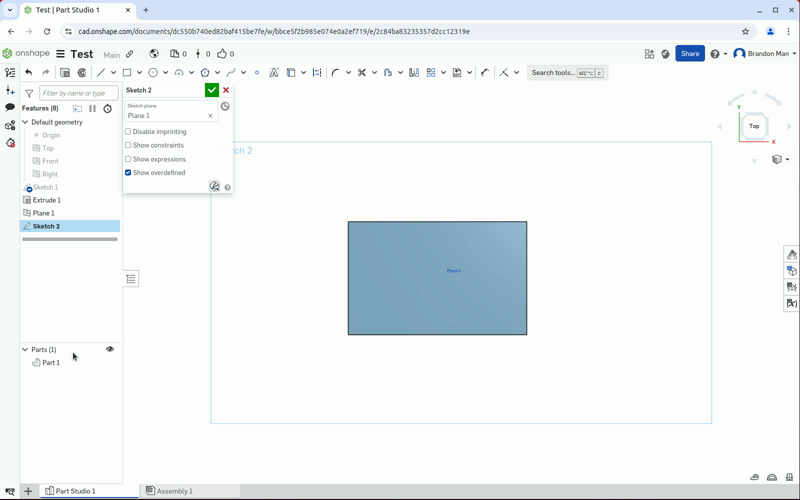
key(y)
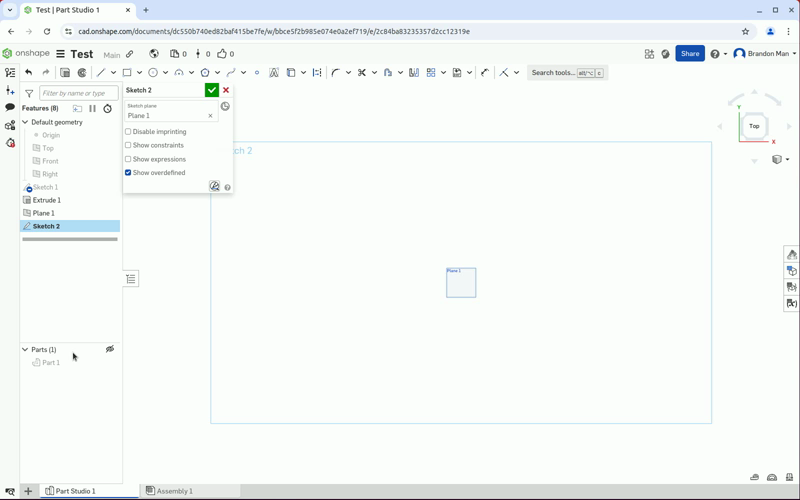
key(l)
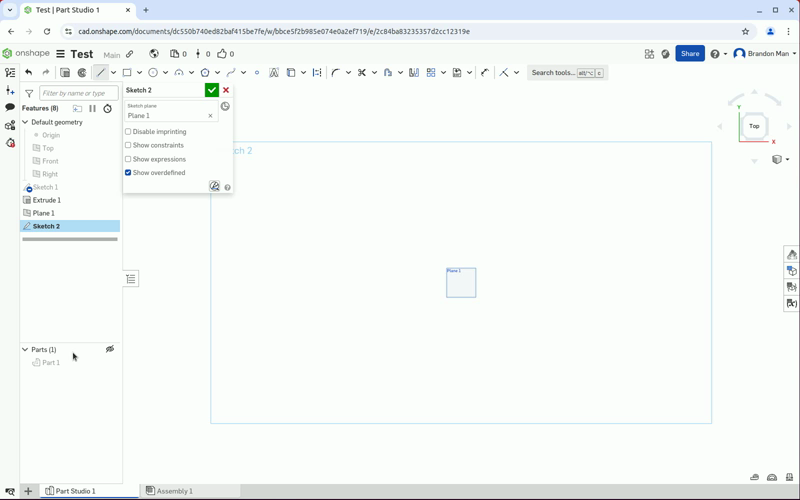
key_down(shift)
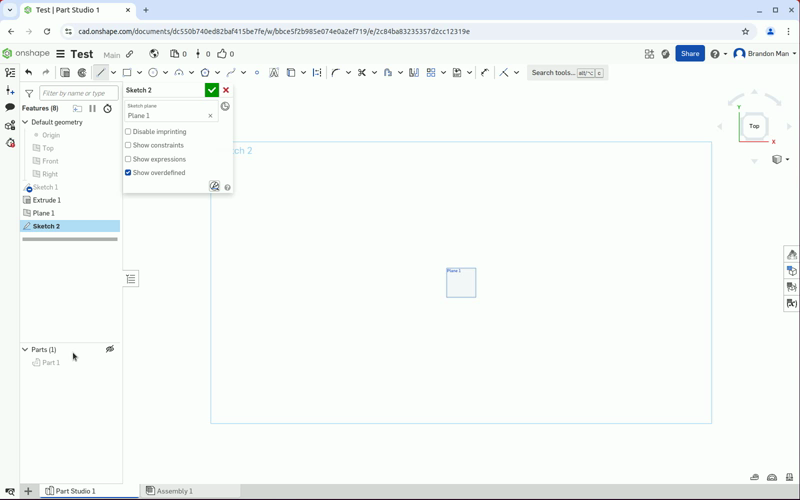
mouse_move(460, 326)
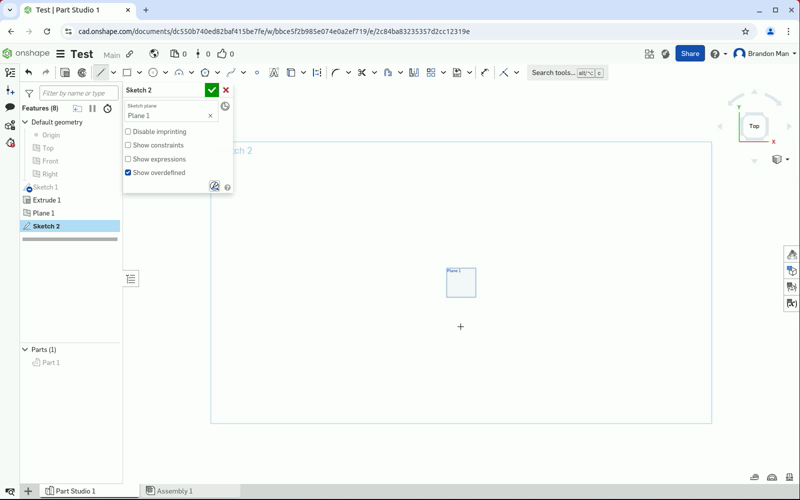
click(460, 326)
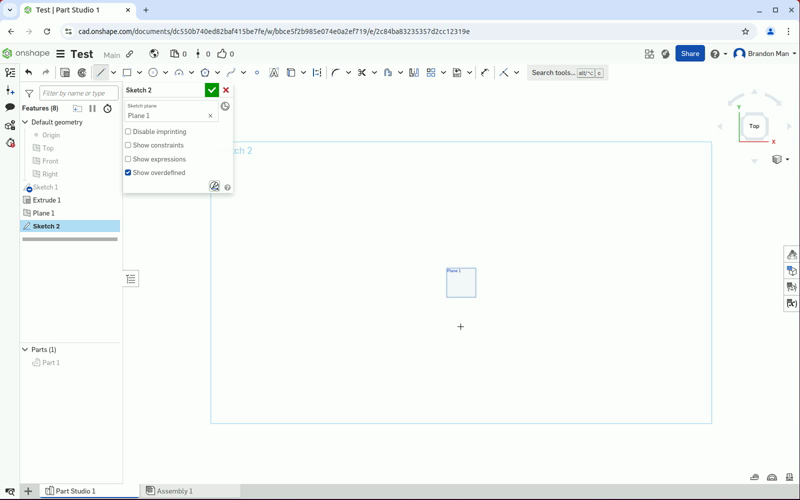
key_up(shift)
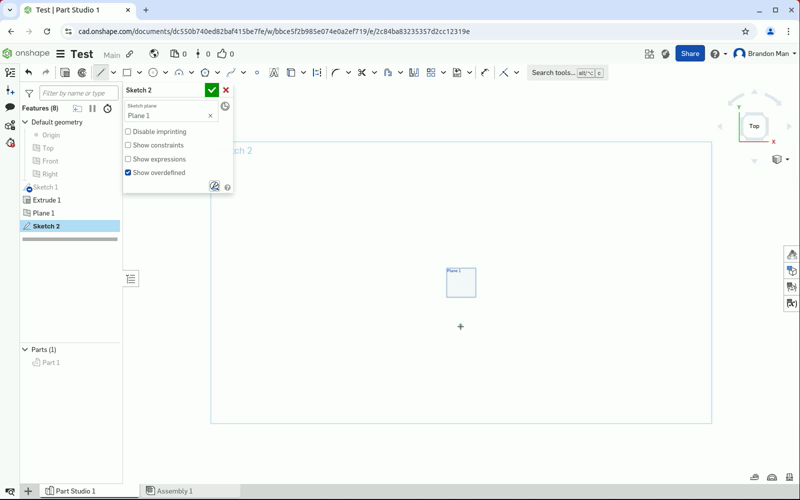
key_down(shift)
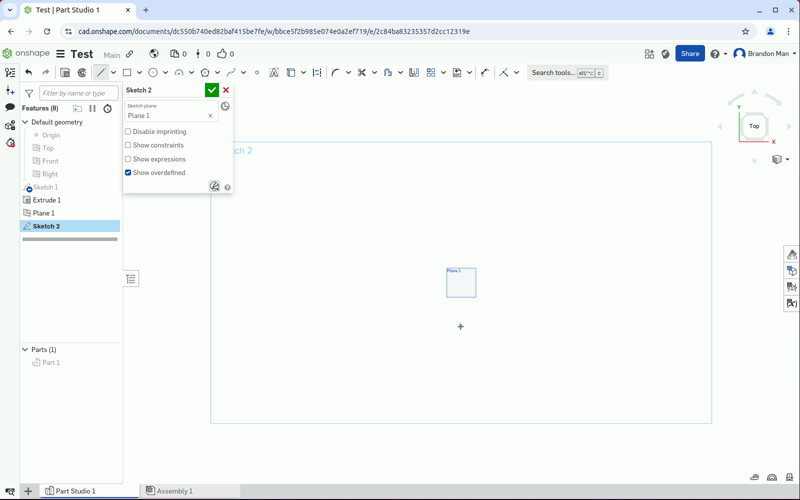
mouse_move(490, 326)
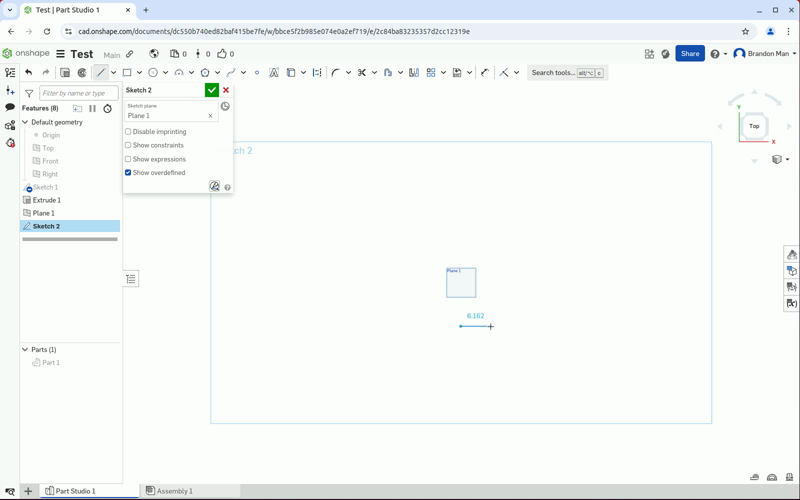
mouse_move(517, 326)
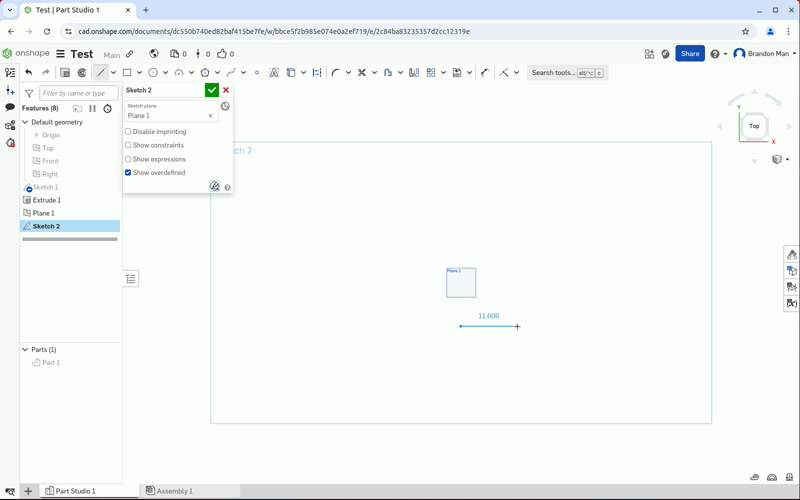
click(517, 326)
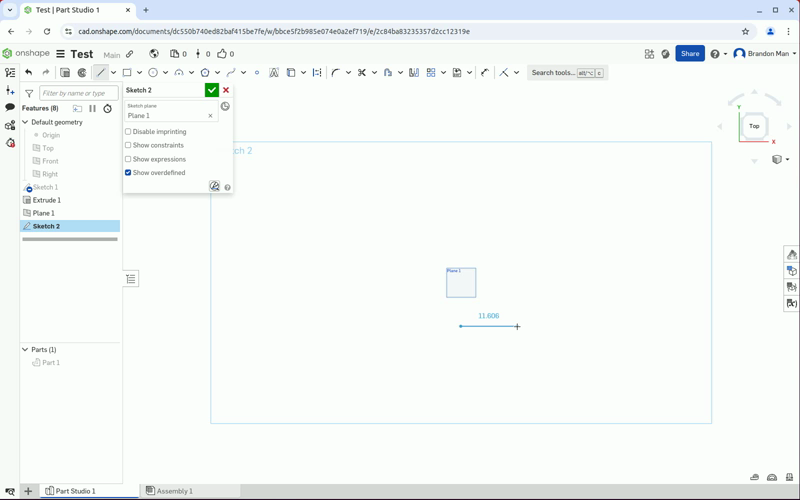
key_up(shift)
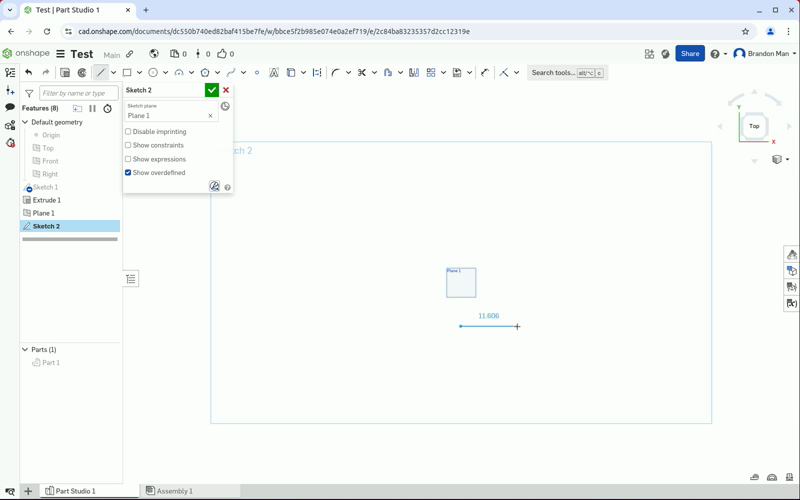
key_down(shift)
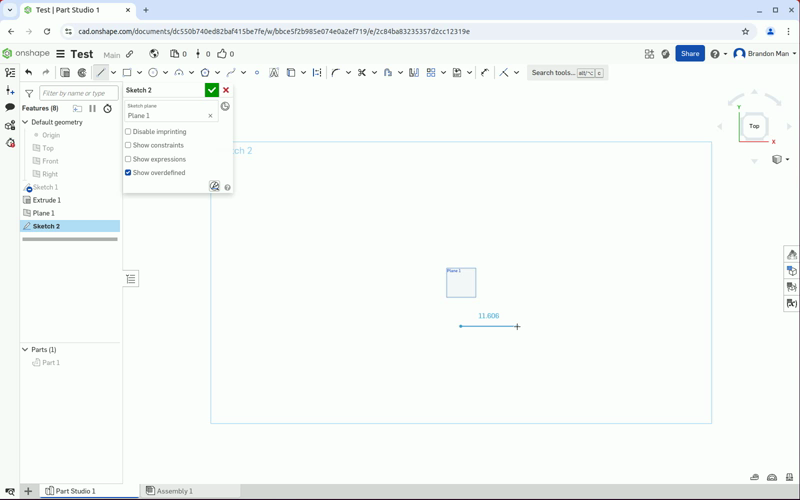
mouse_move(517, 232)
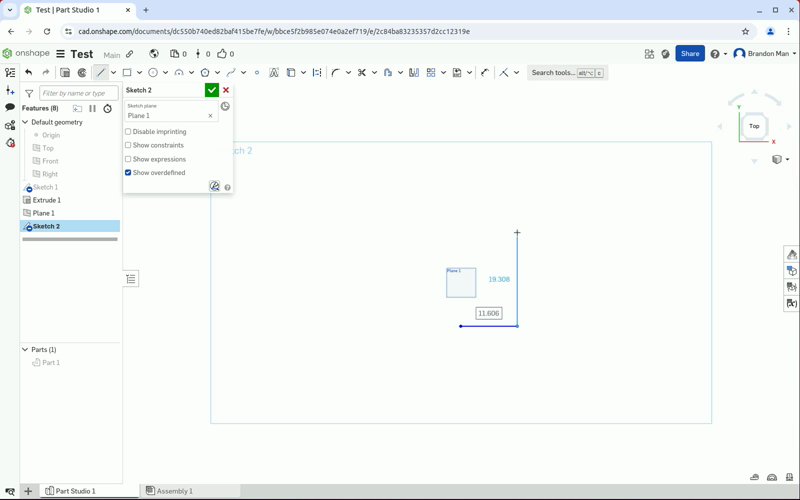
click(517, 232)
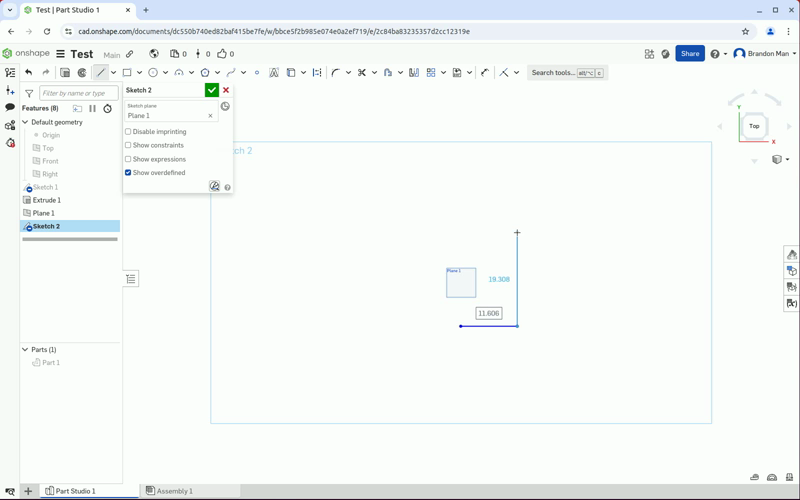
key_up(shift)
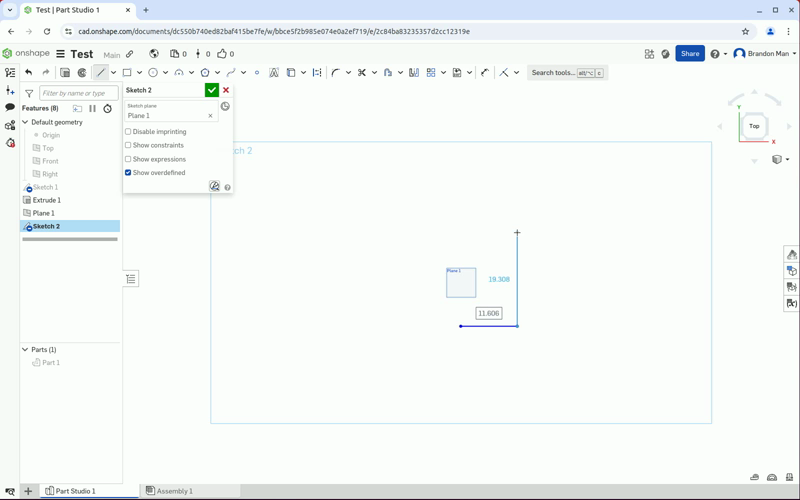
key_down(shift)
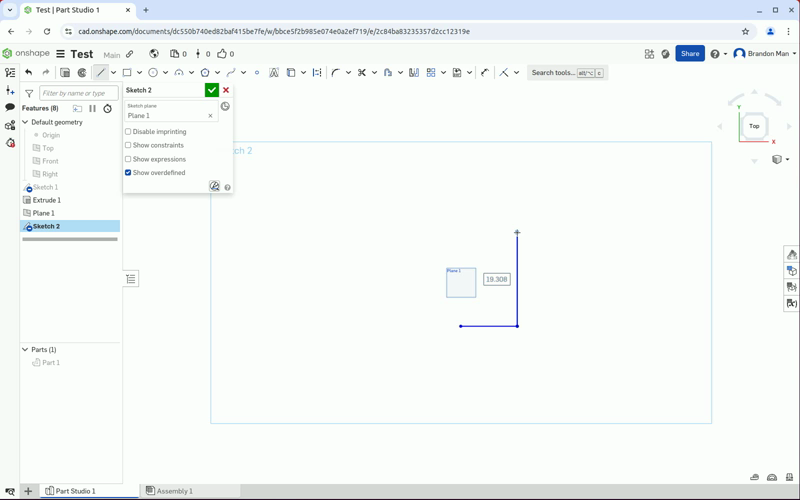
mouse_move(547, 232)
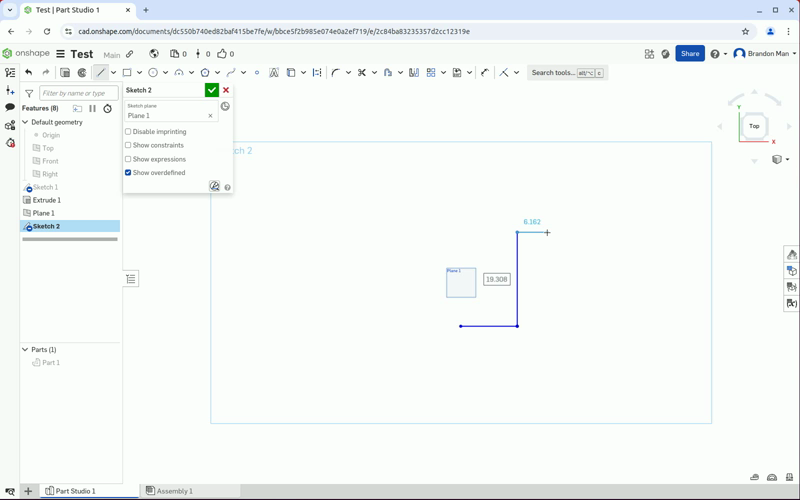
mouse_move(460, 232)
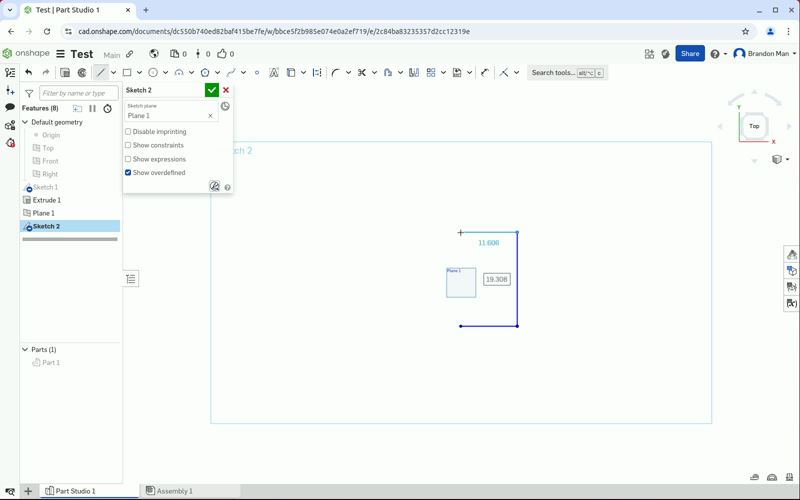
click(460, 232)
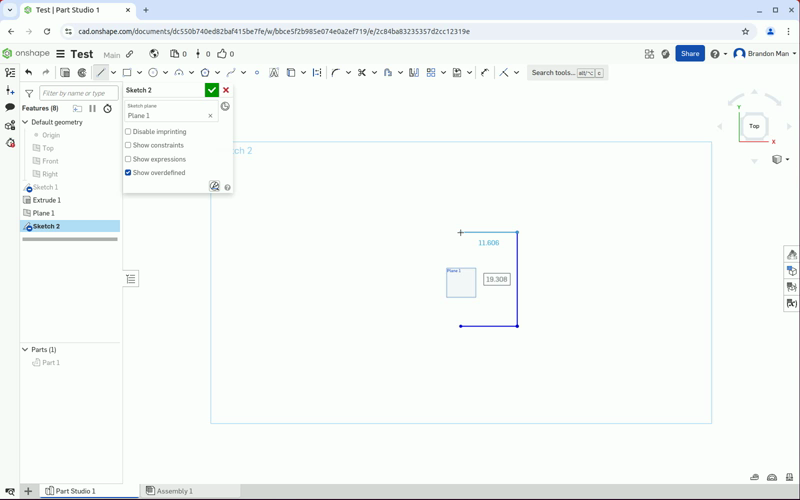
key_up(shift)
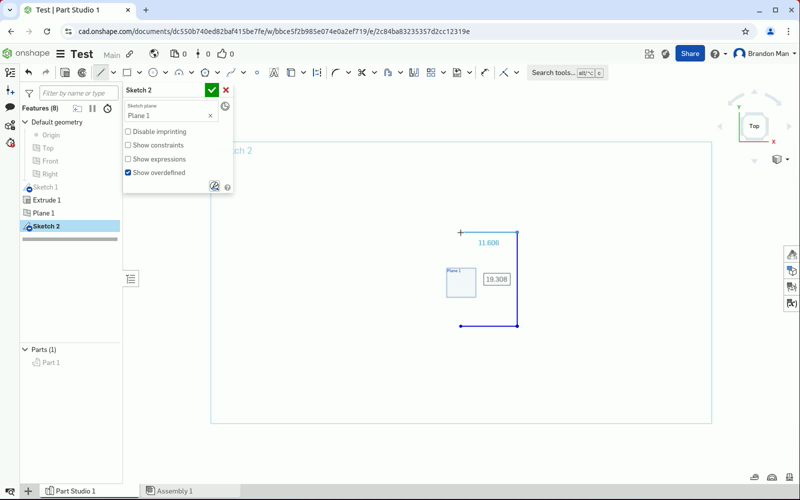
key_down(shift)
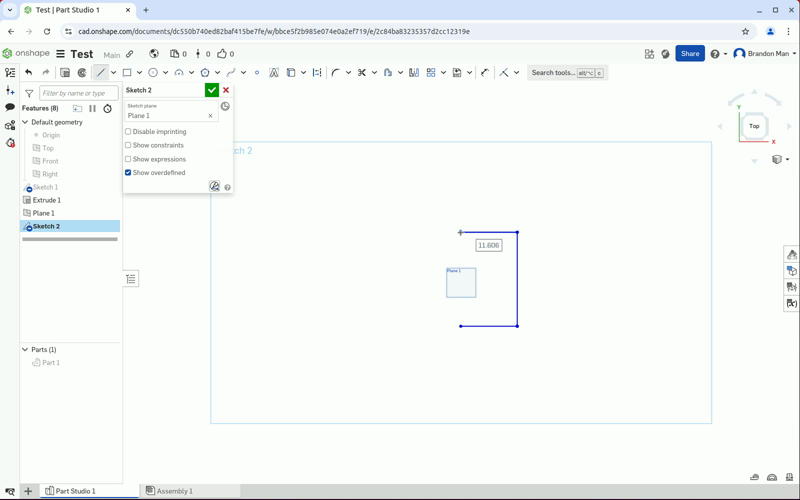
mouse_move(460, 326)
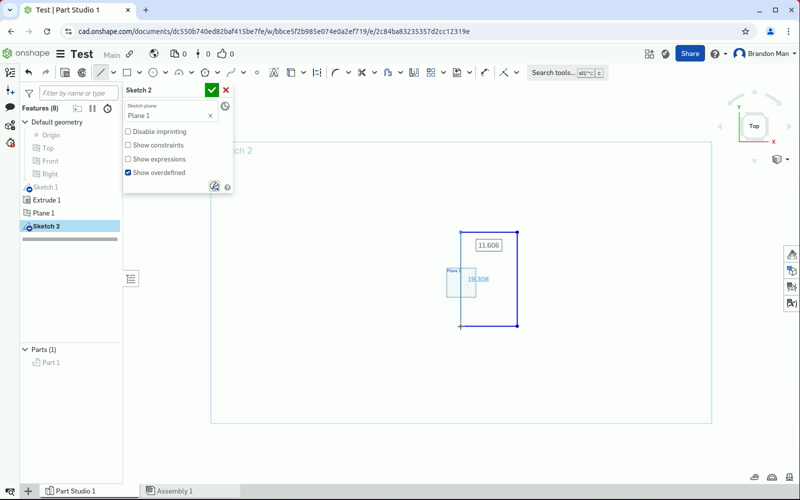
key_up(shift)
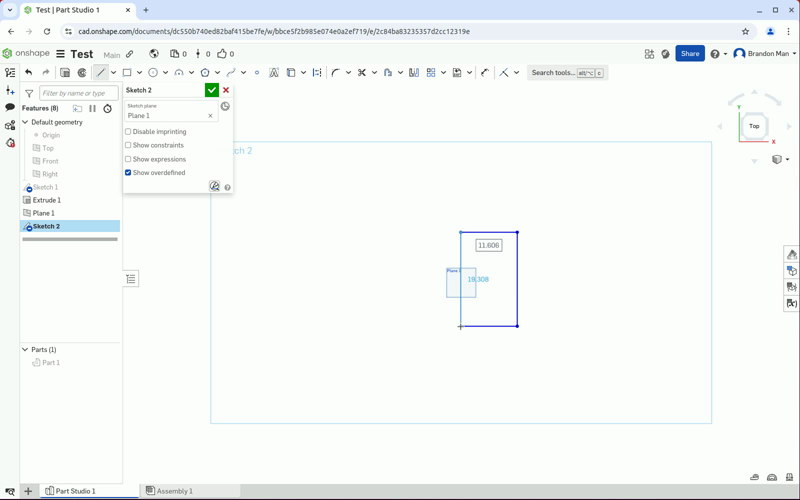
click(460, 326)
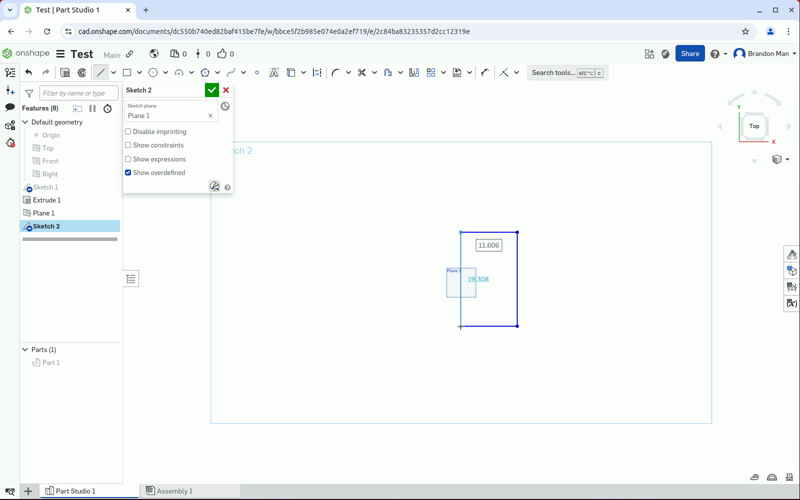
key(esc)
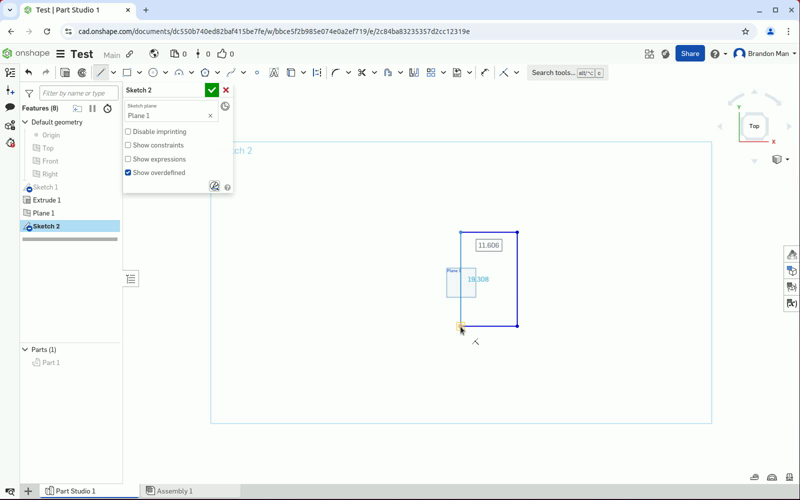
mouse_move(499, 237)
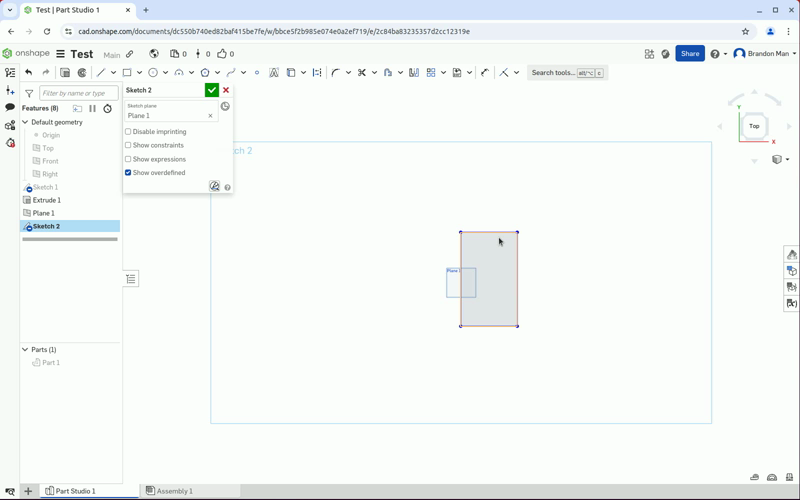
click(499, 237)
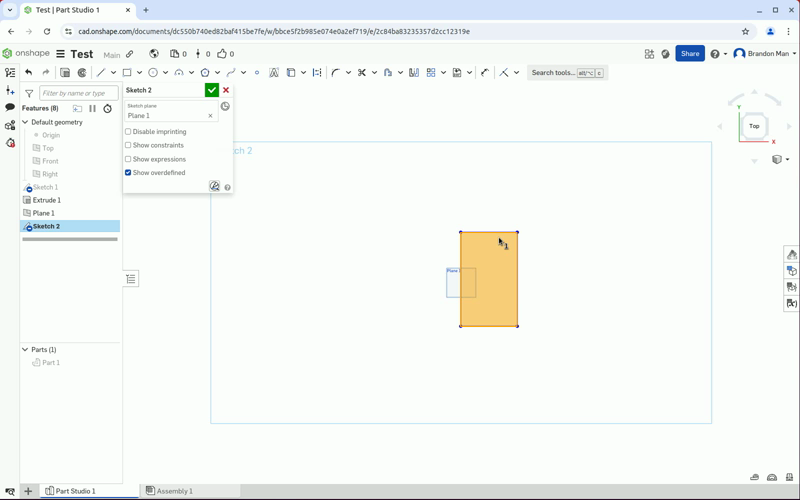
mouse_move(73, 352)
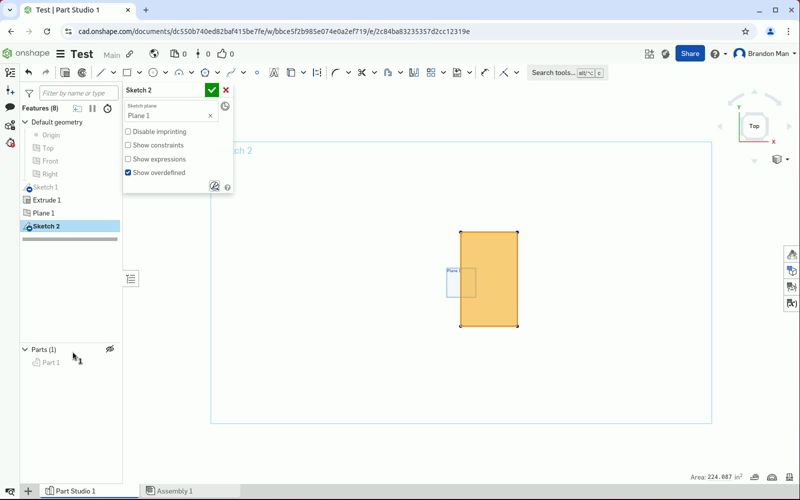
key(shift+y)
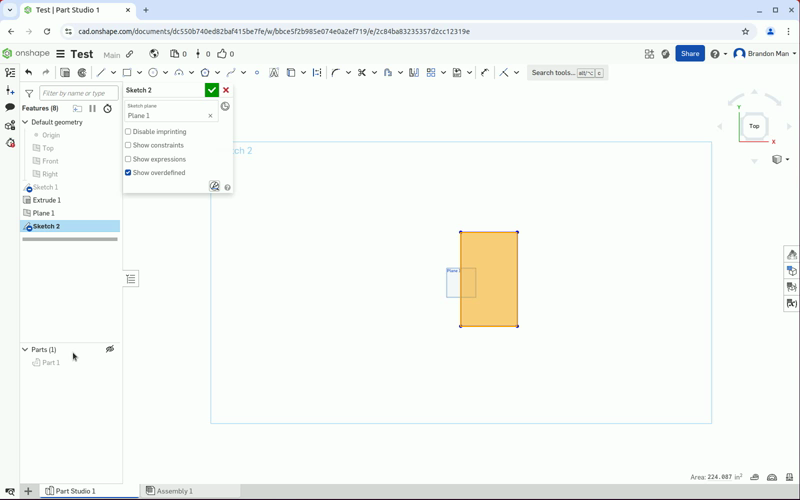
key(shift+e)
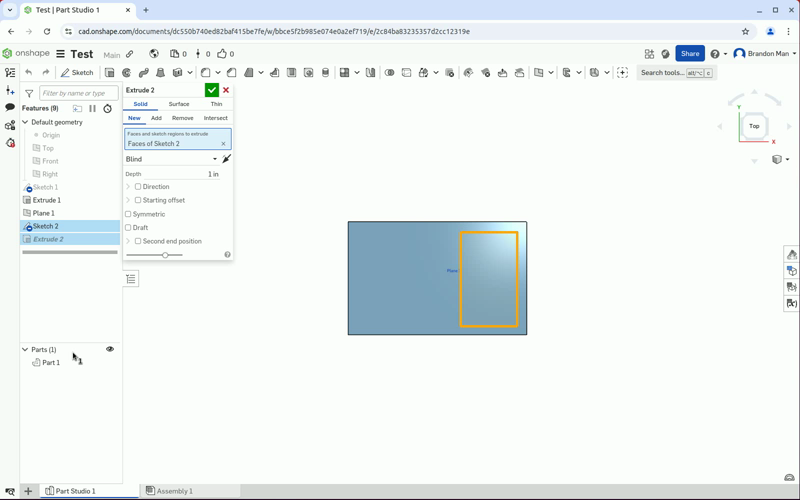
mouse_move(143, 106)
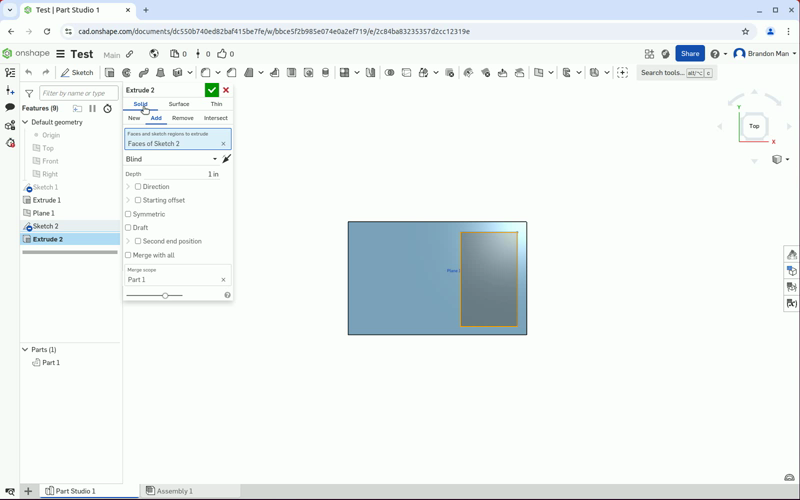
click(143, 106)
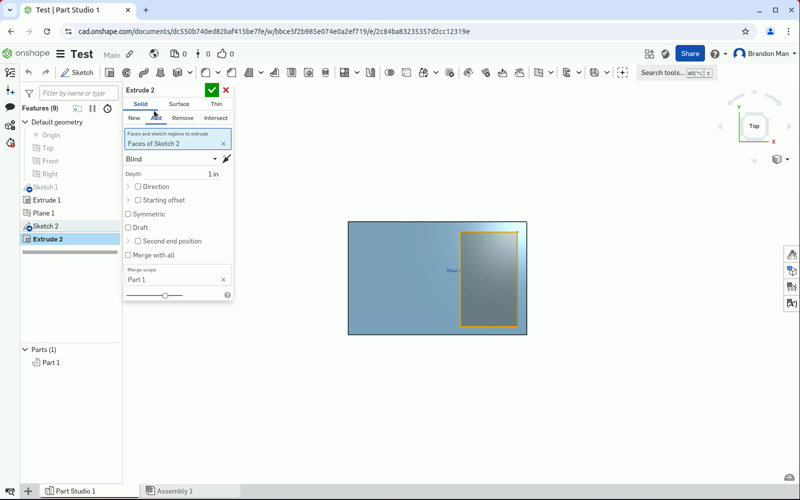
mouse_move(186, 120)
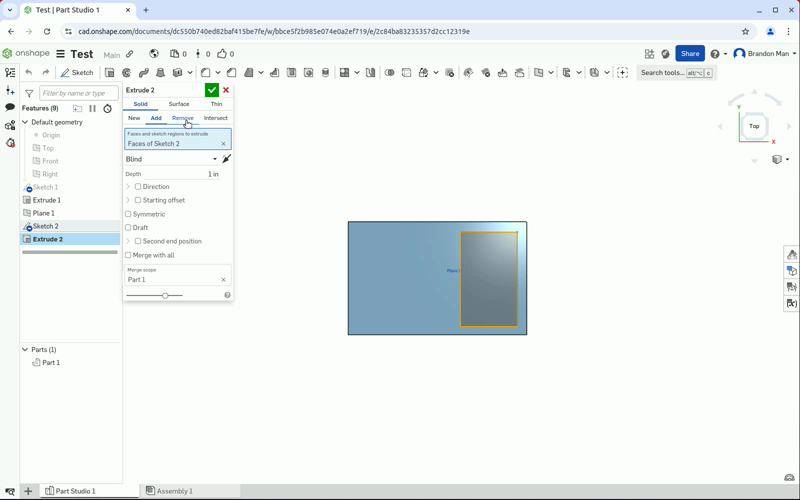
click(186, 120)
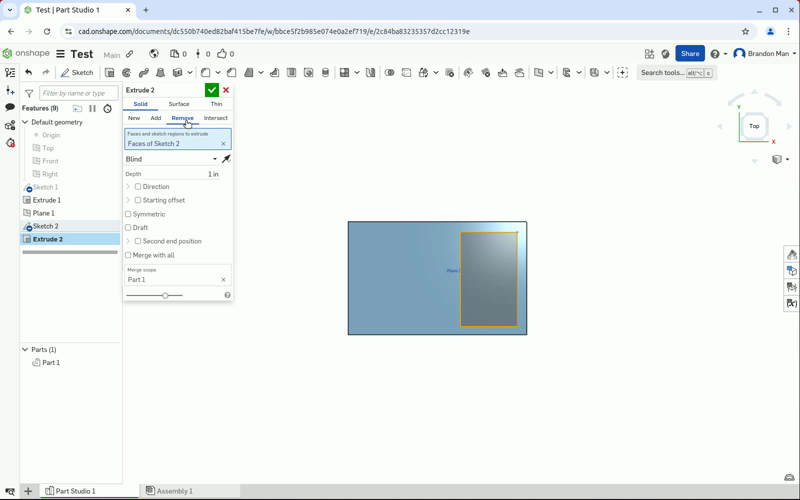
key(tab, 4)
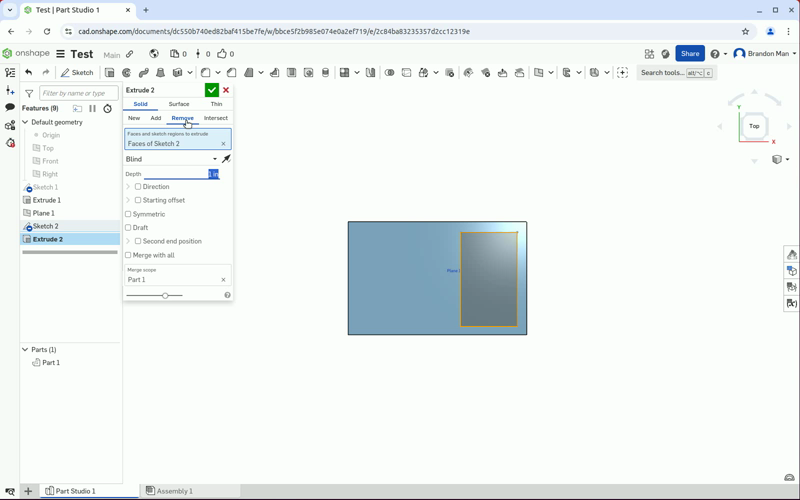
text(6.258)
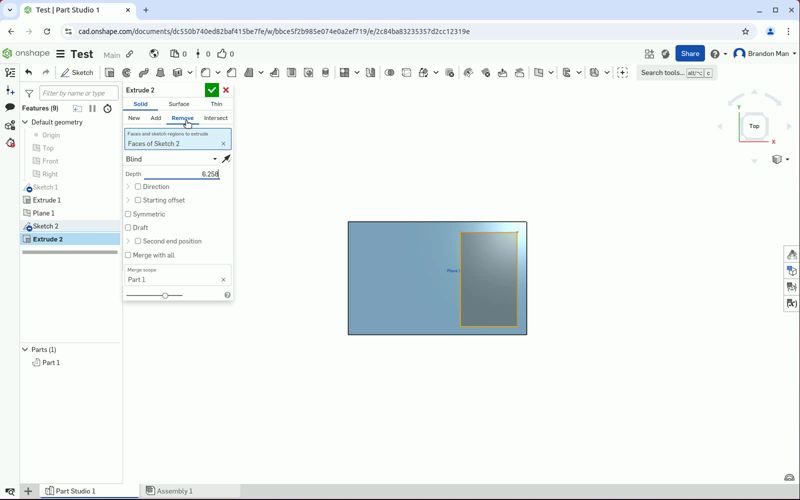
key(tab, 6)
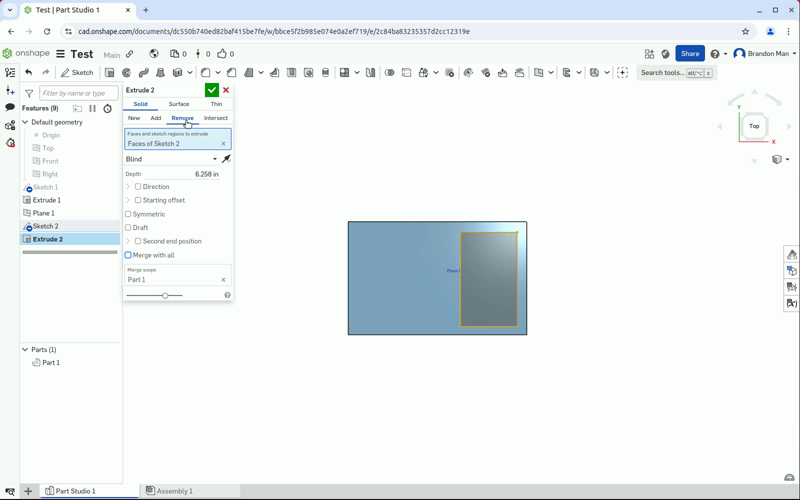
key(space)
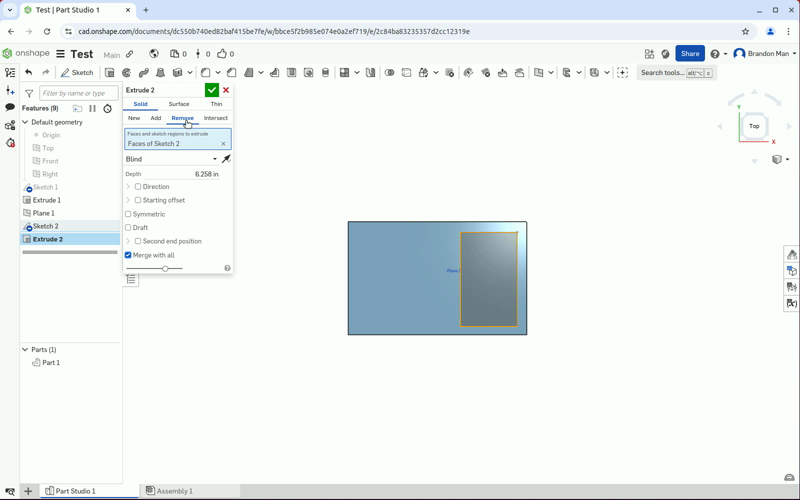
key(enter)
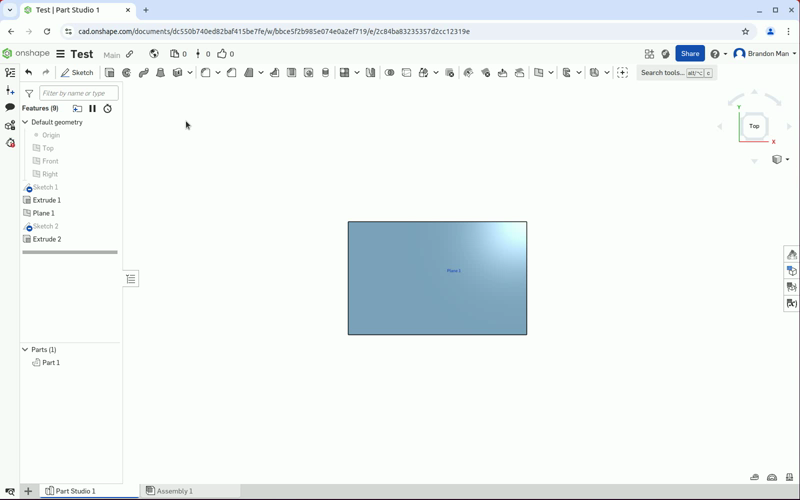
key(shift+h)
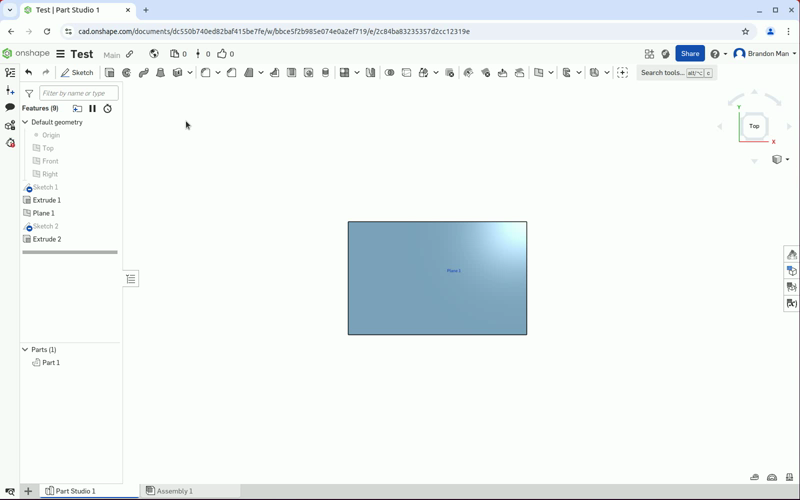
key(shift+h)
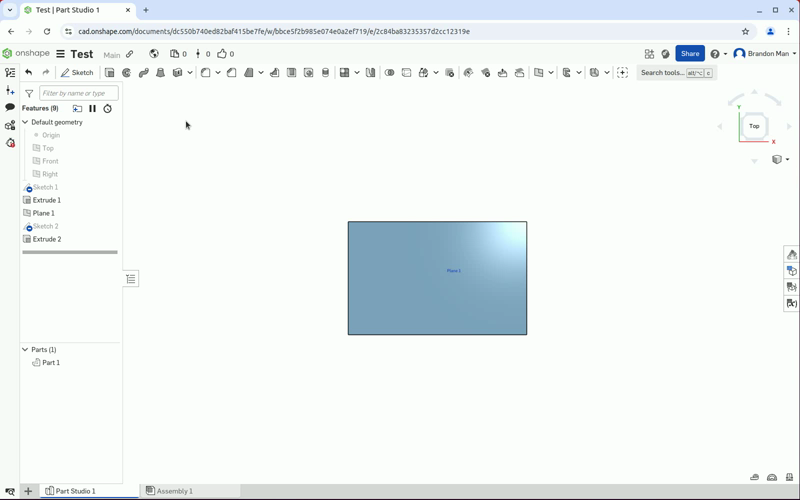
mouse_move(73, 189)
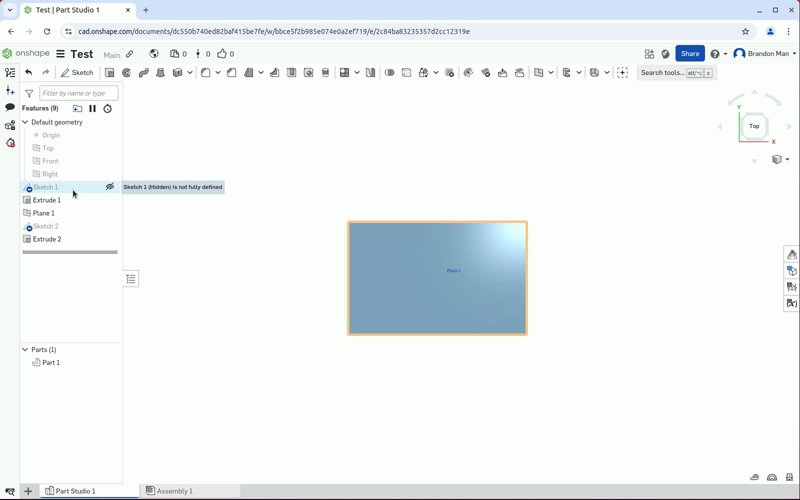
click(73, 189)
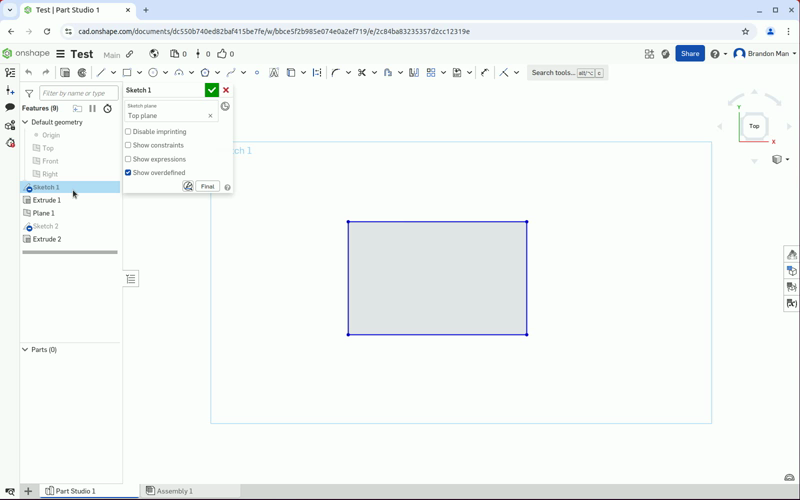
mouse_move(229, 92)
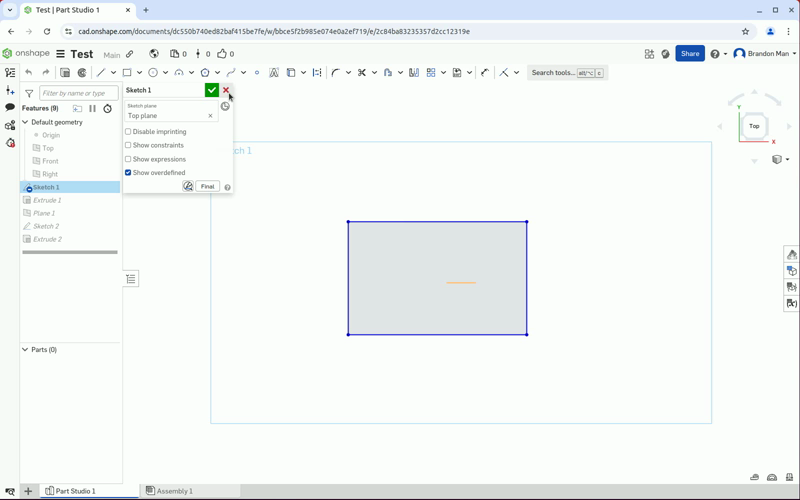
click(229, 92)
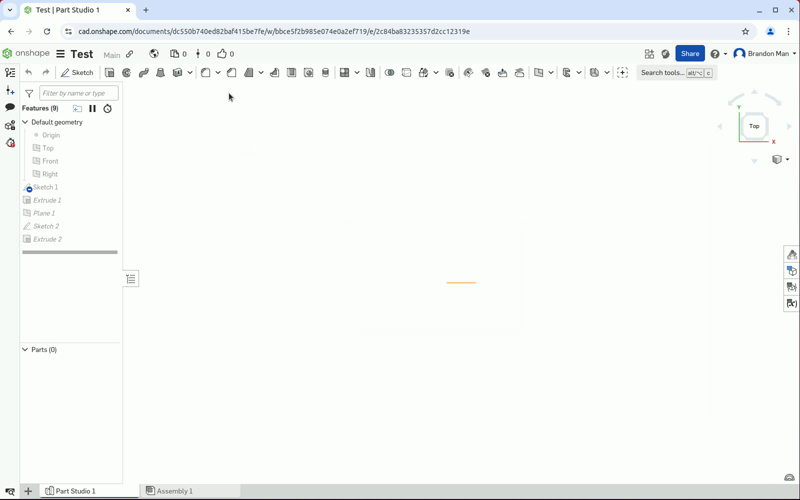
key(shift+s)
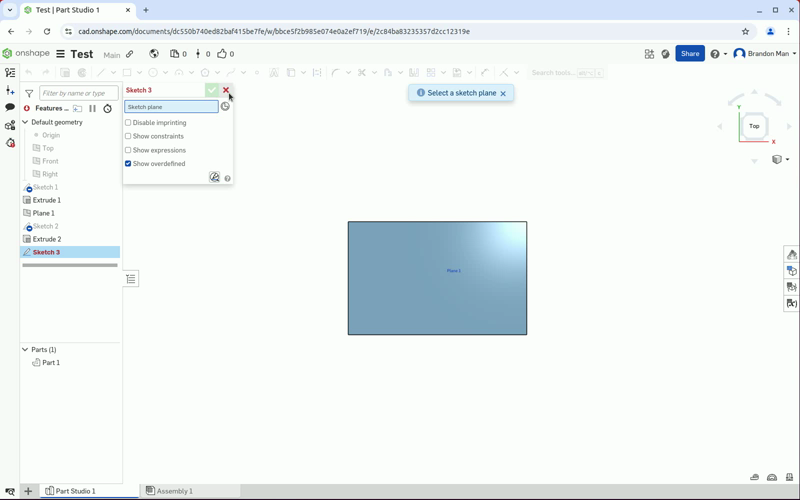
mouse_move(73, 215)
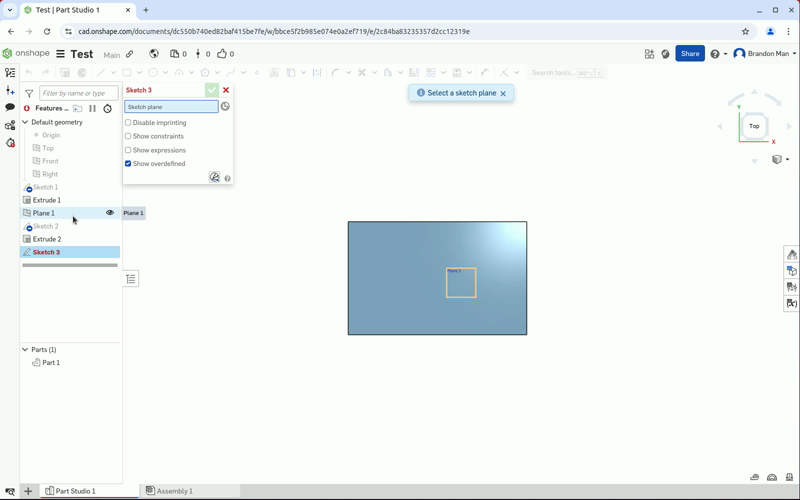
click(73, 215)
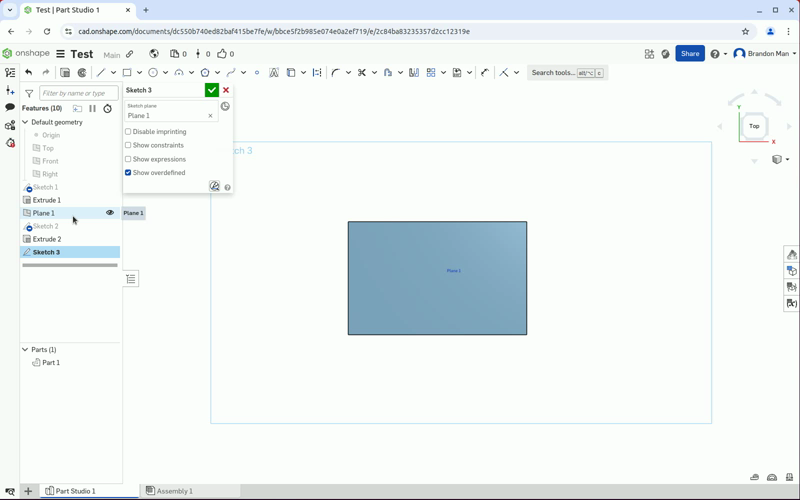
mouse_move(73, 352)
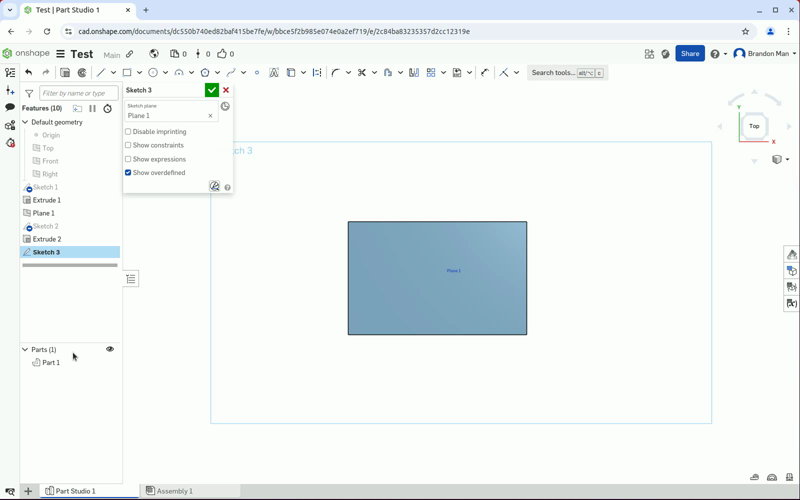
key(y)
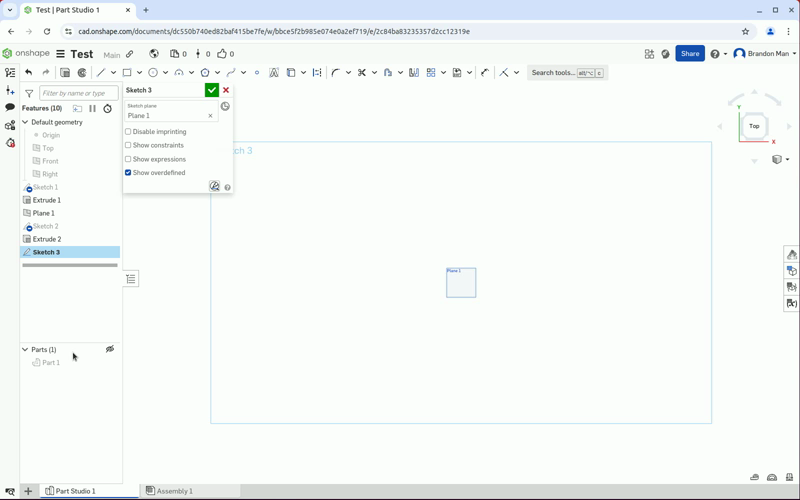
key(l)
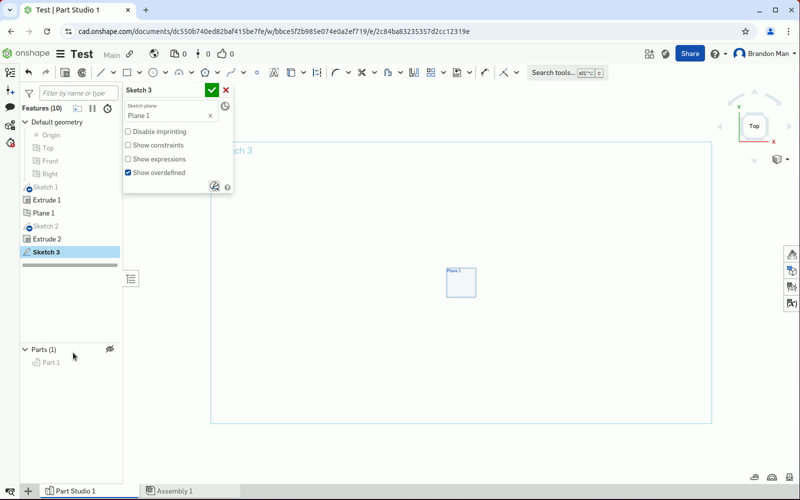
key_down(shift)
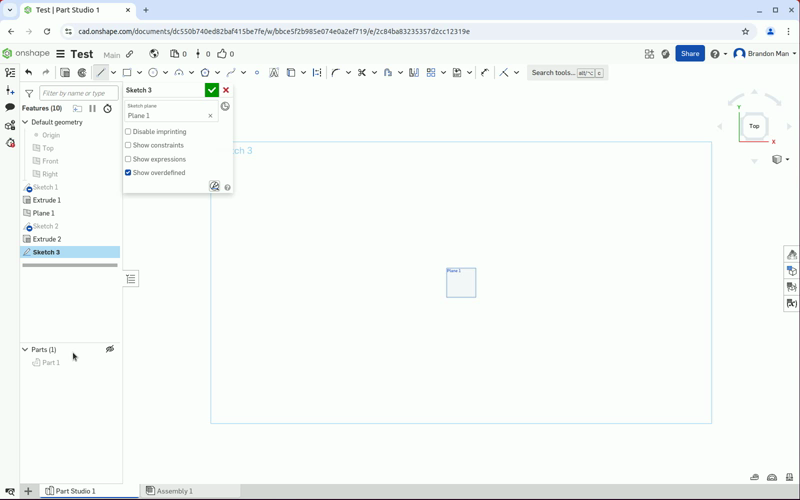
mouse_move(399, 245)
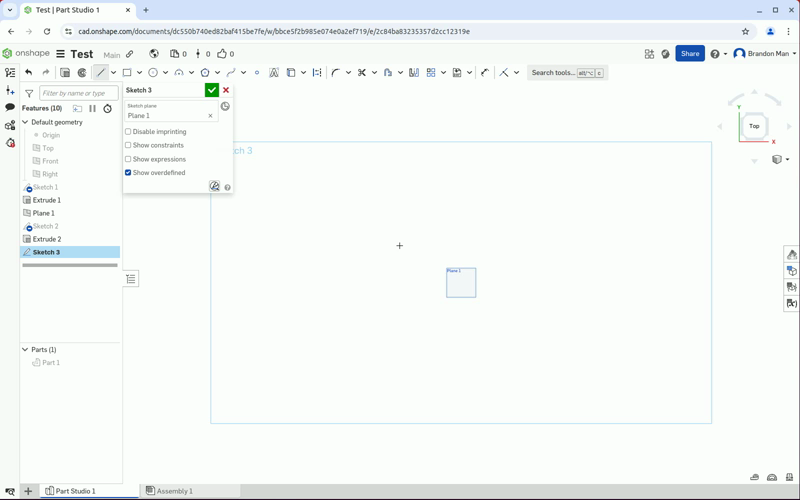
click(399, 245)
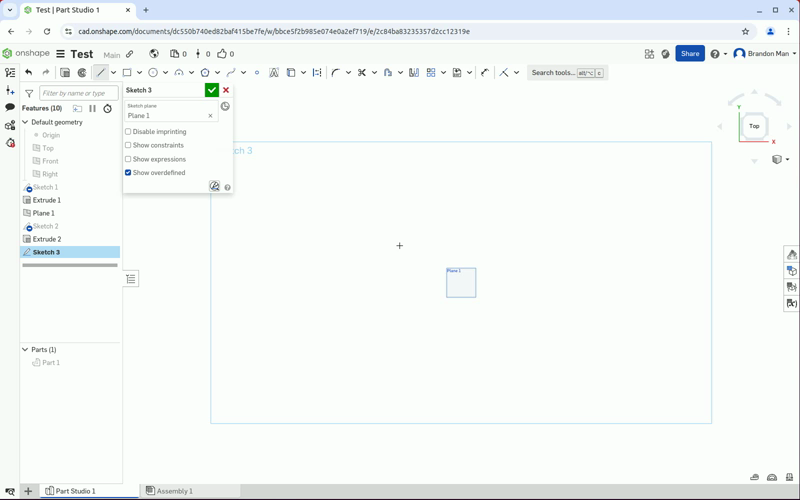
key_up(shift)
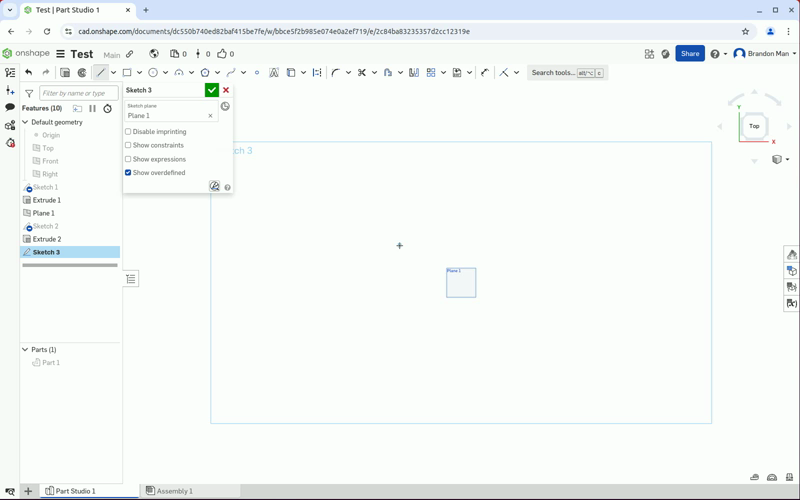
key_down(shift)
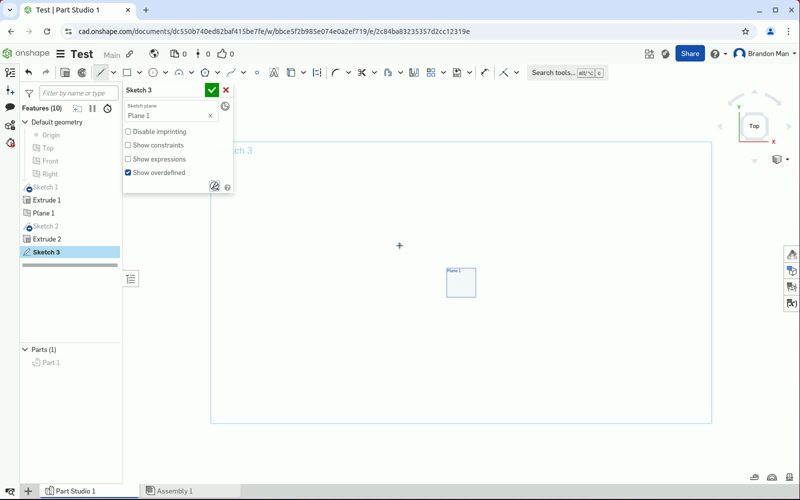
mouse_move(429, 245)
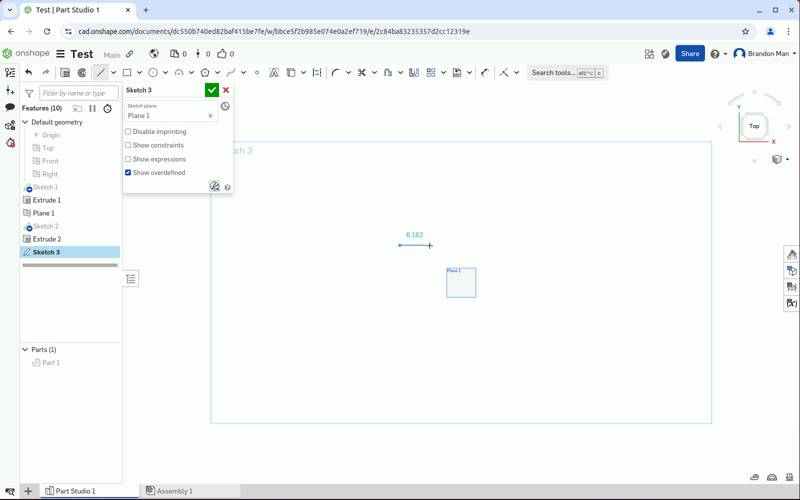
mouse_move(411, 245)
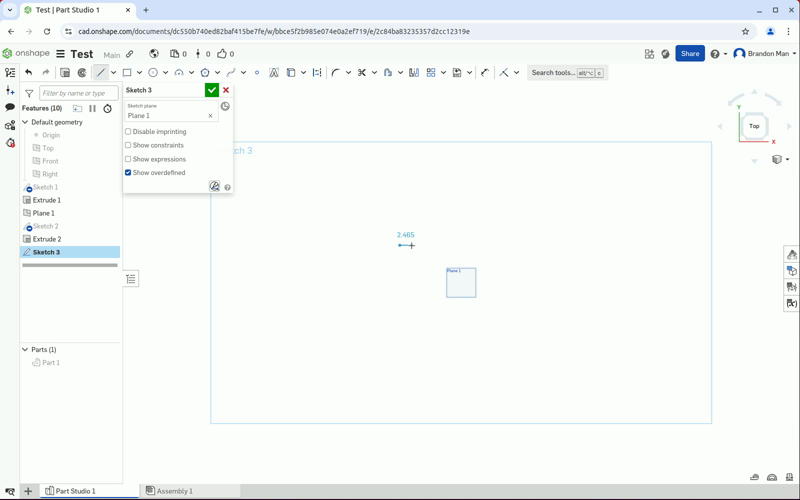
click(411, 245)
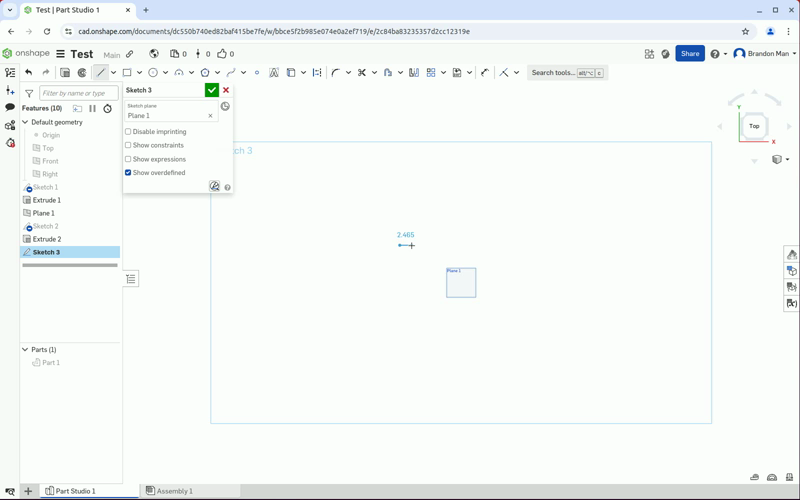
key_up(shift)
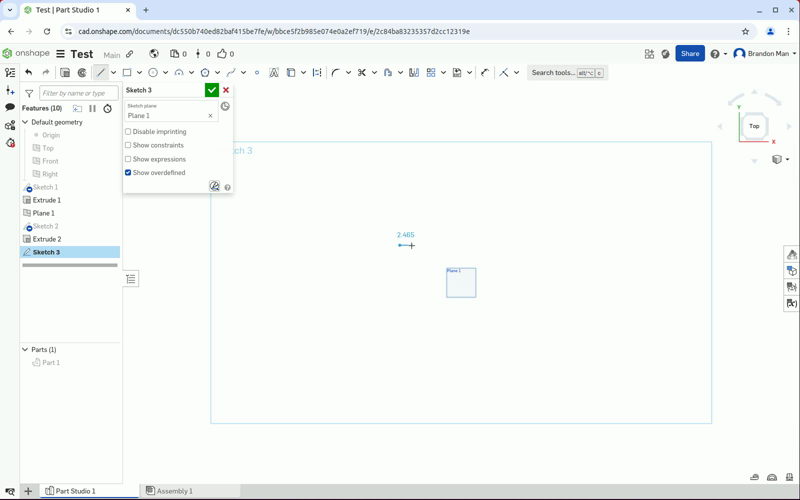
key_down(shift)
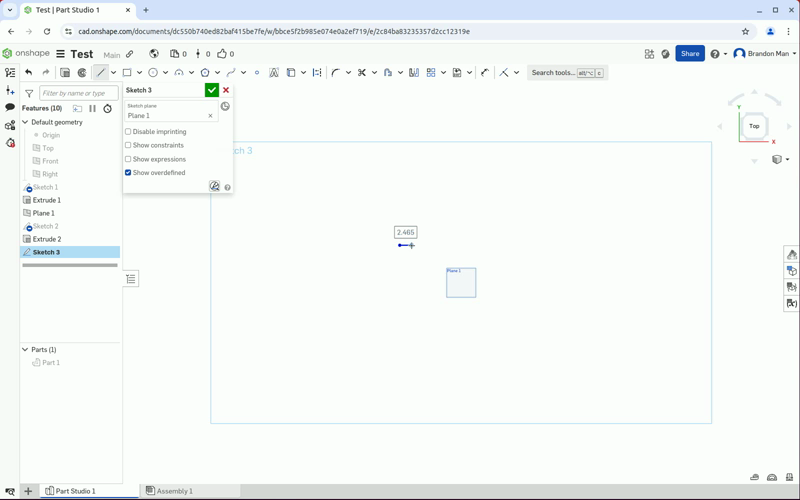
mouse_move(441, 245)
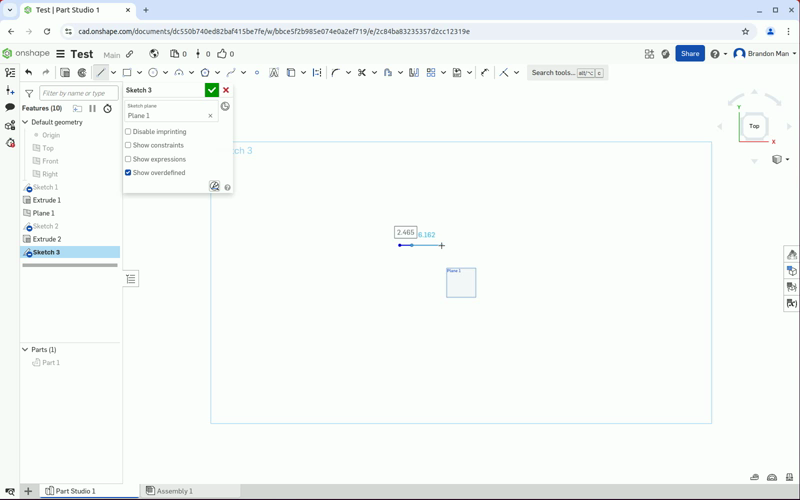
mouse_move(411, 234)
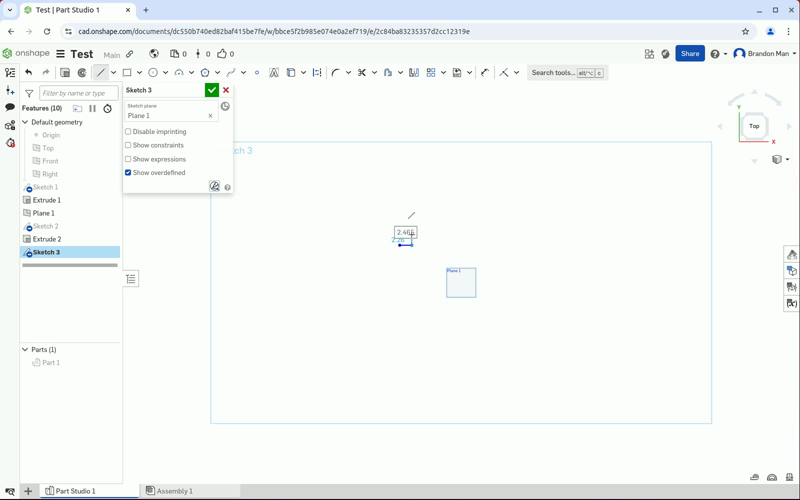
click(411, 234)
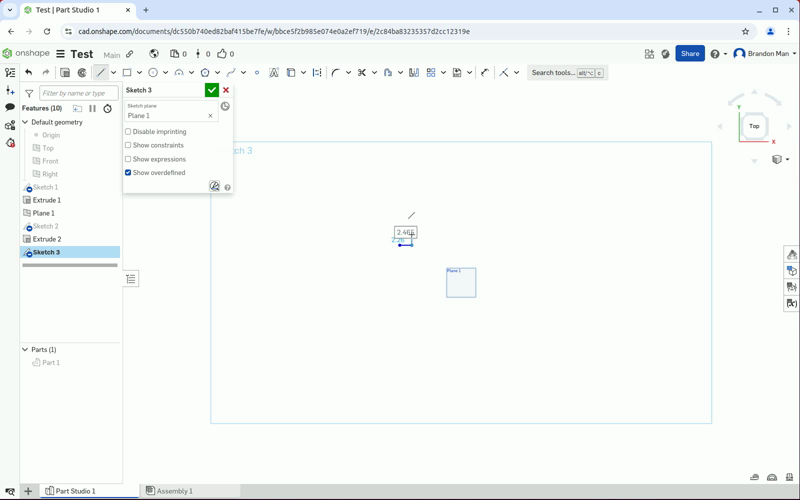
key_up(shift)
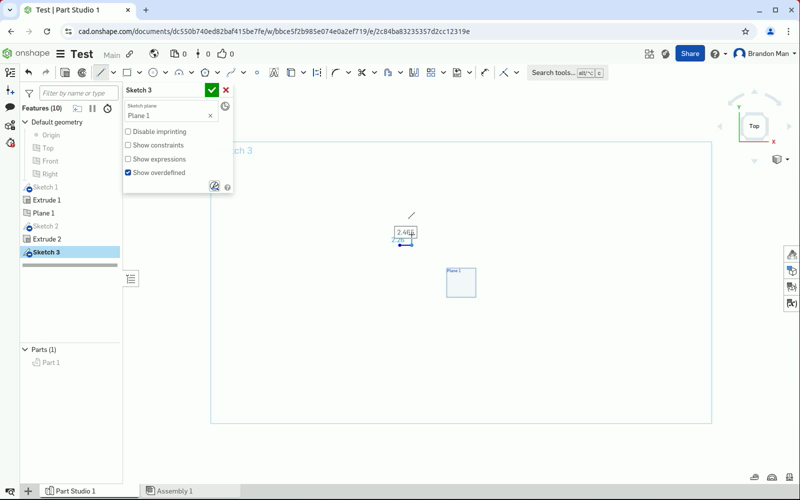
key_down(shift)
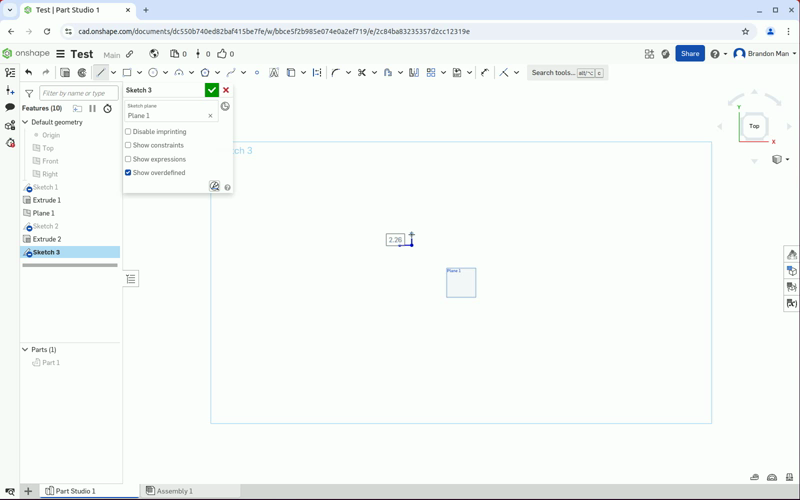
mouse_move(441, 234)
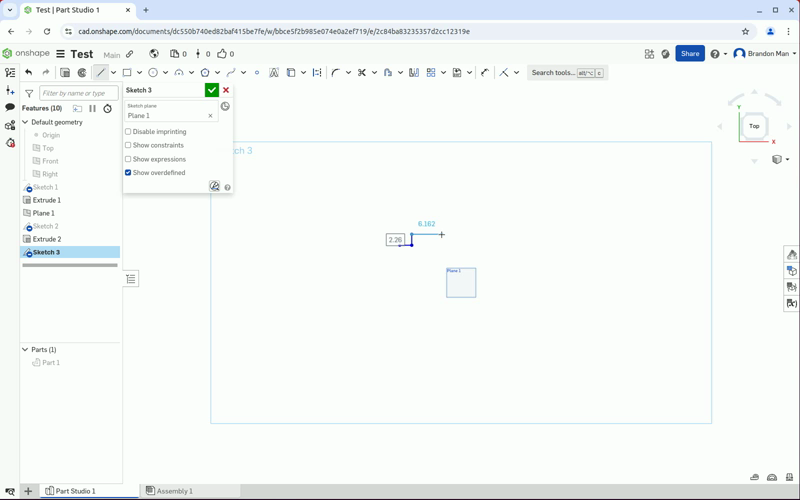
mouse_move(399, 234)
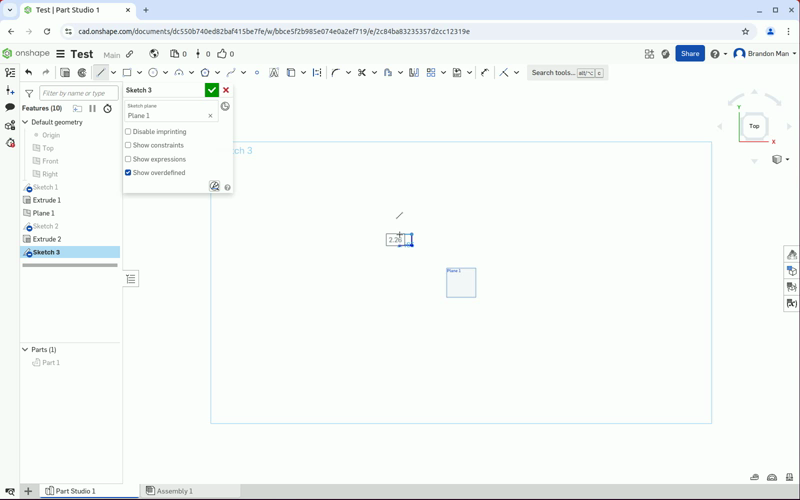
click(399, 234)
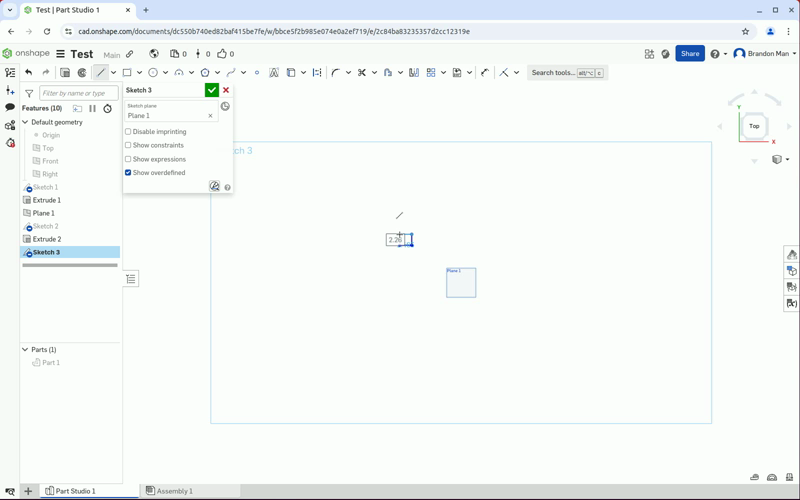
key_up(shift)
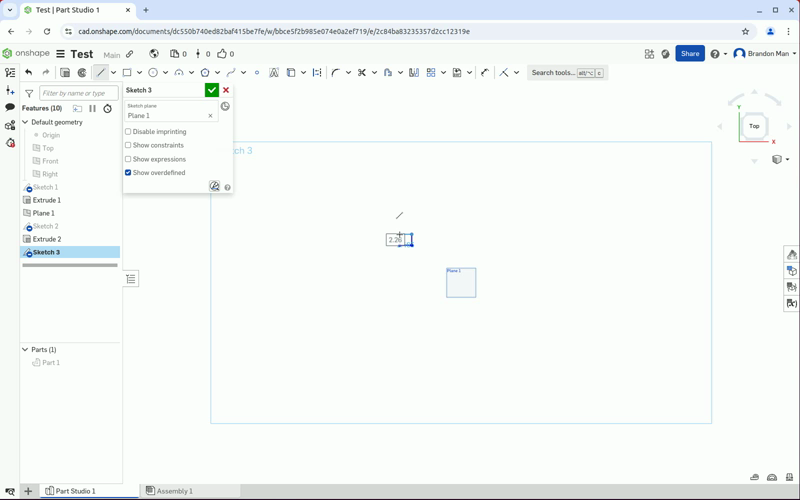
mouse_move(429, 234)
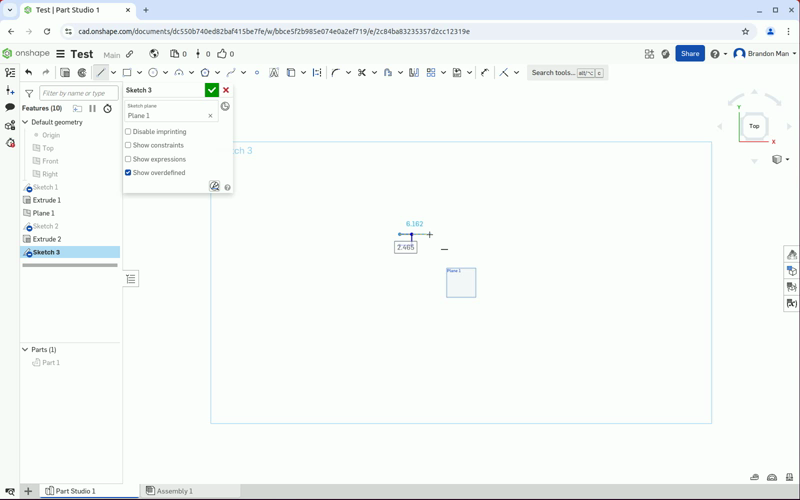
key_down(shift)
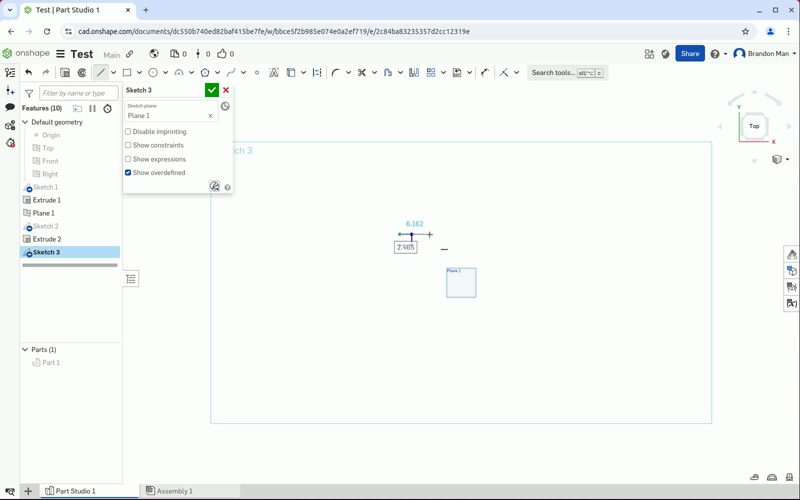
mouse_move(399, 245)
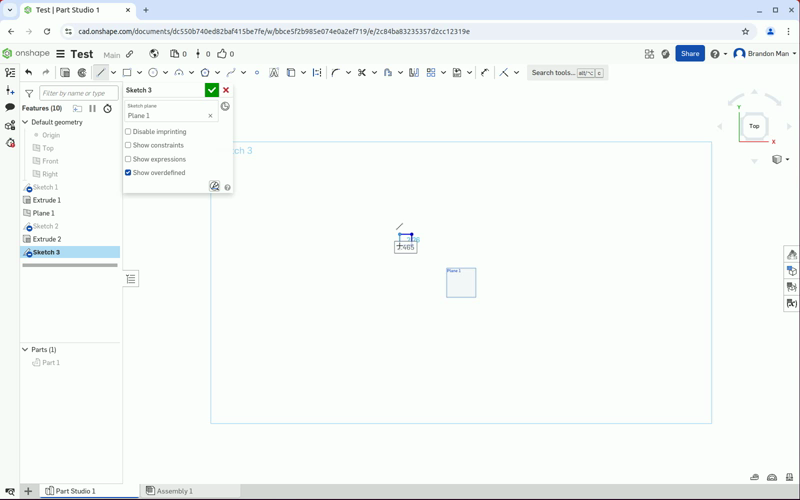
key_up(shift)
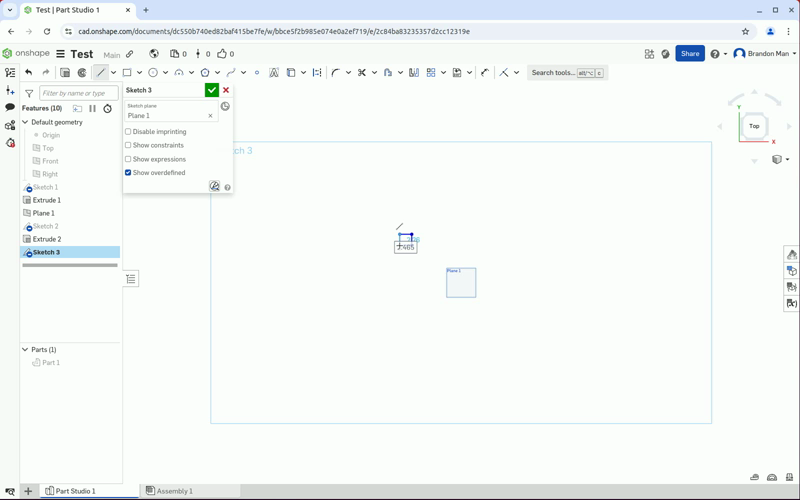
click(399, 245)
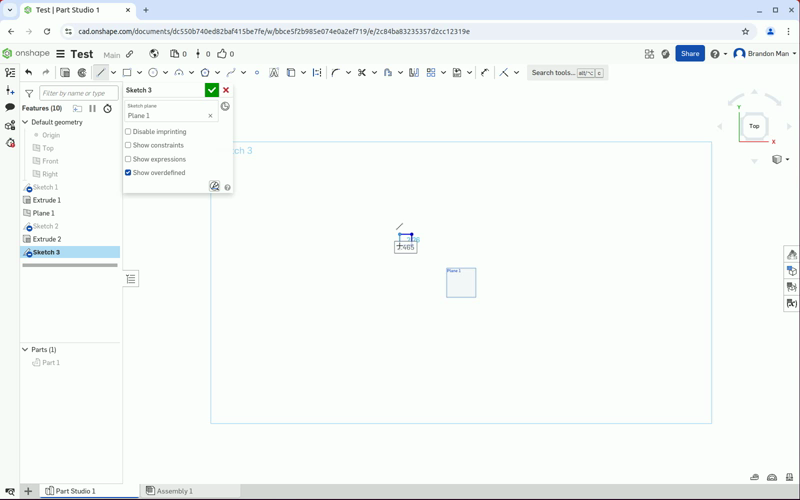
key(esc)
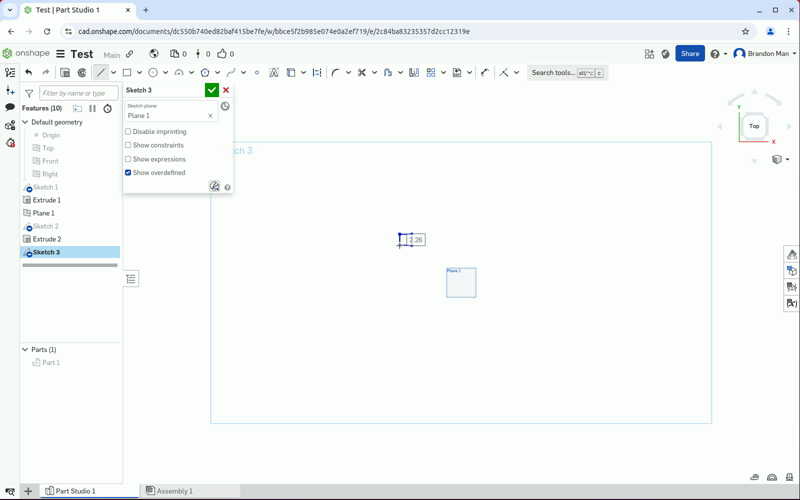
mouse_move(411, 237)
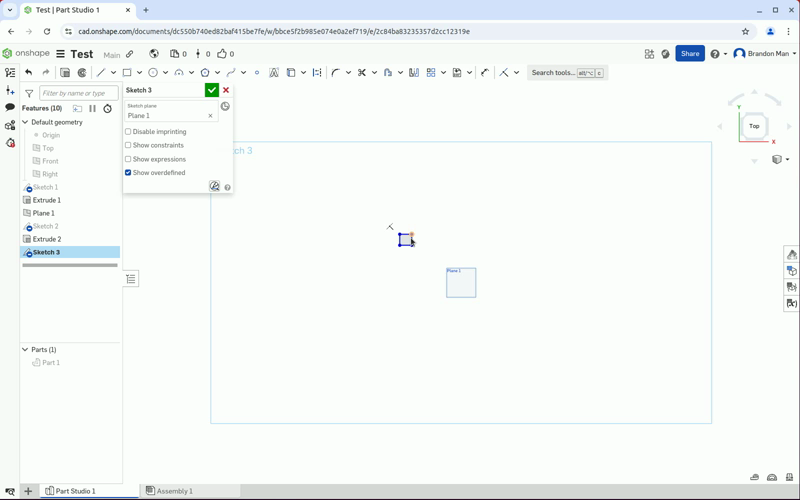
scroll(6)
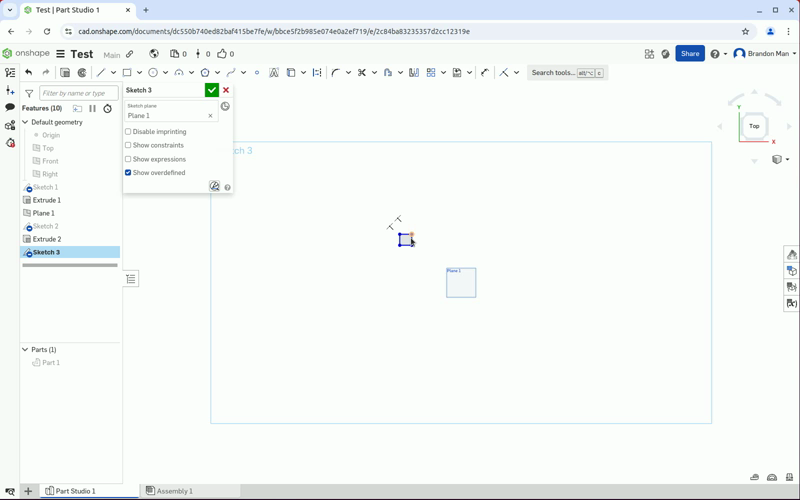
scroll(6)
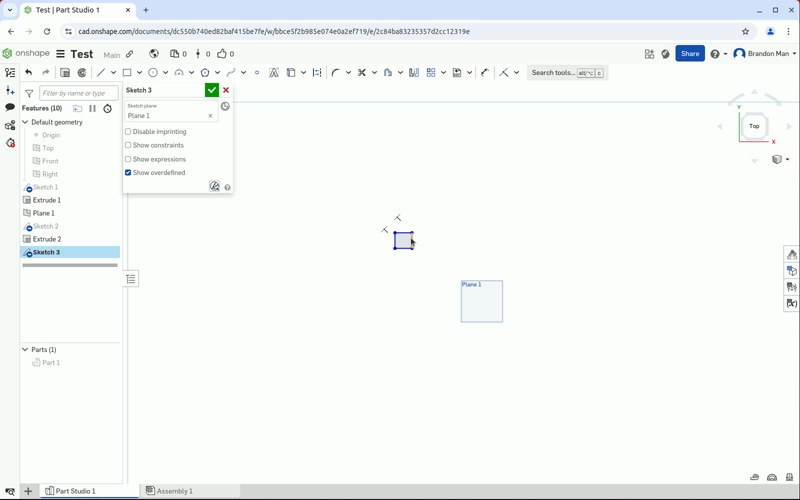
scroll(6)
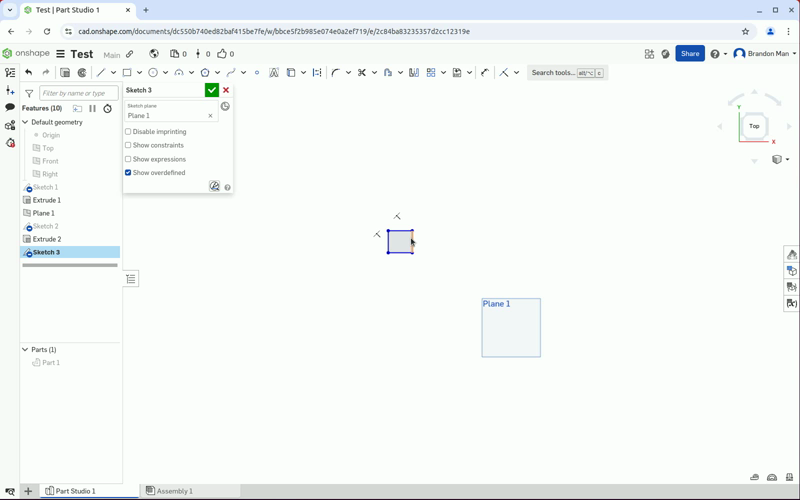
scroll(6)
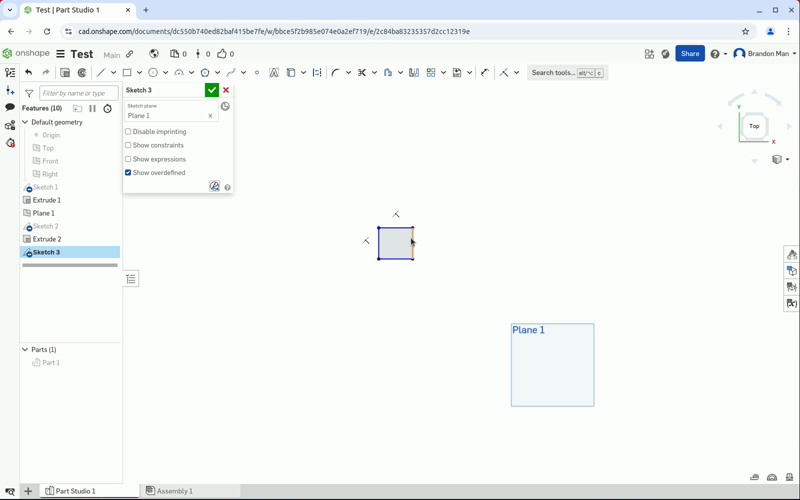
scroll(6)
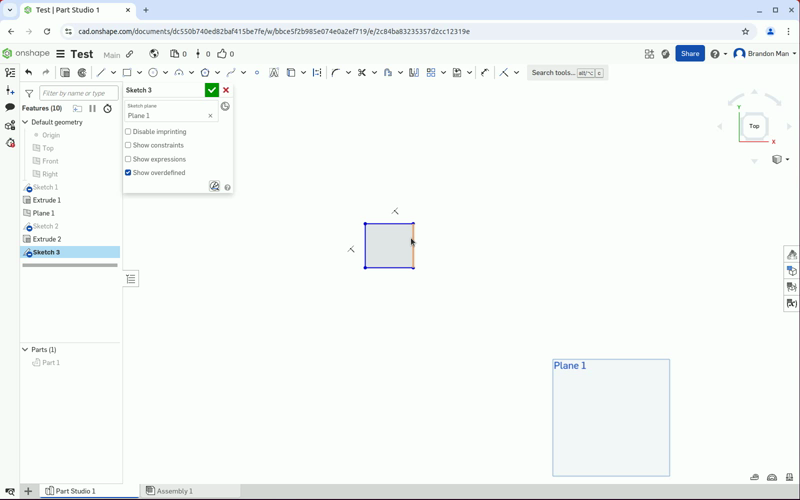
scroll(6)
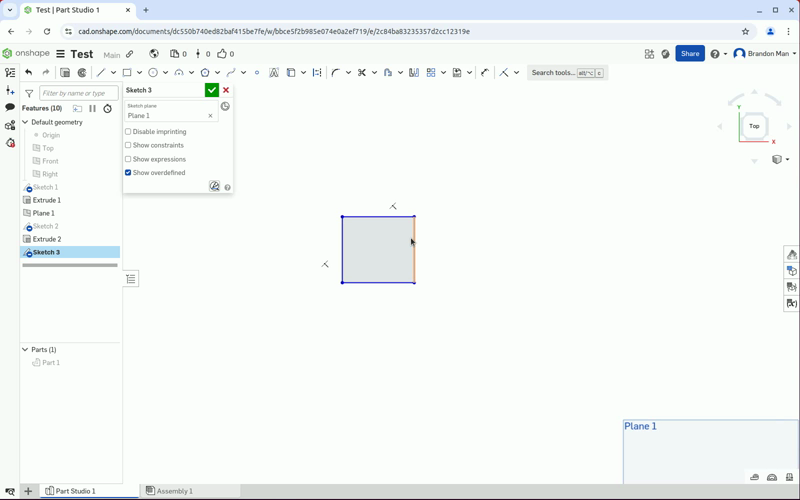
scroll(6)
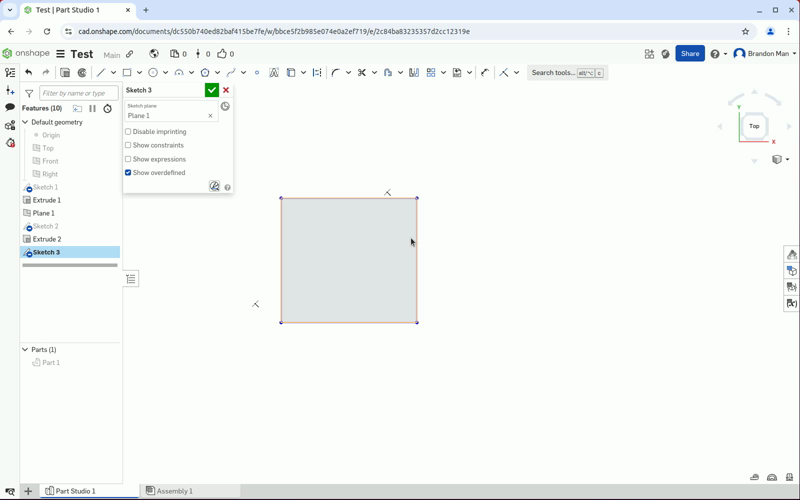
click(411, 237)
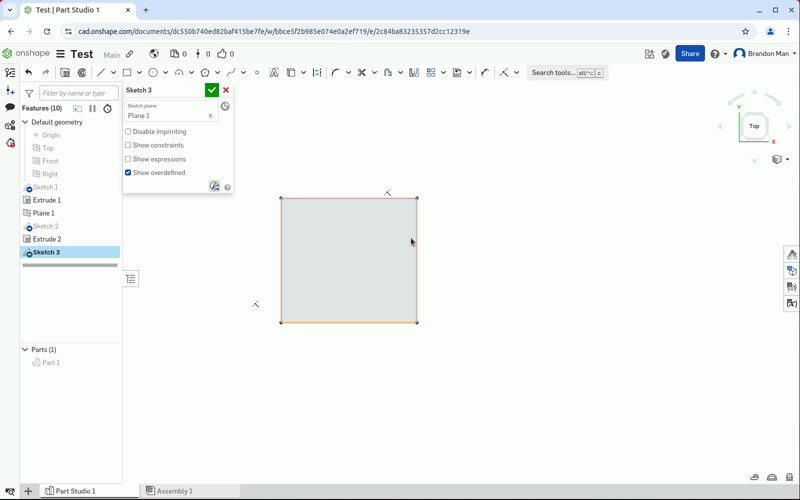
scroll(-6)
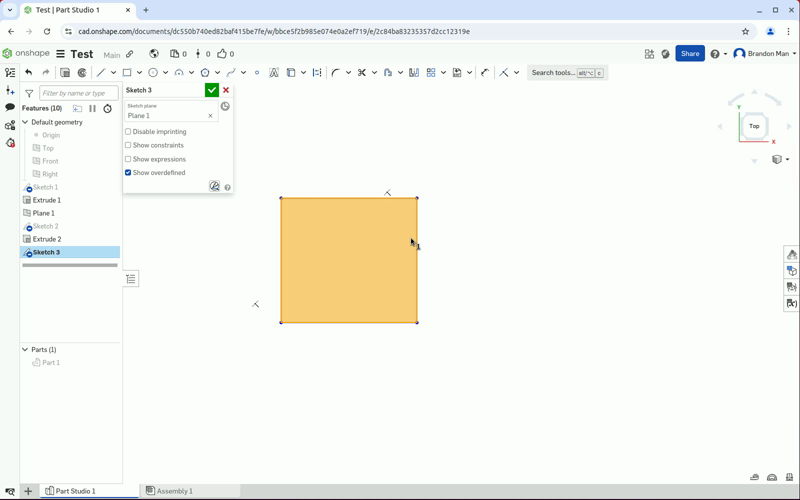
scroll(-6)
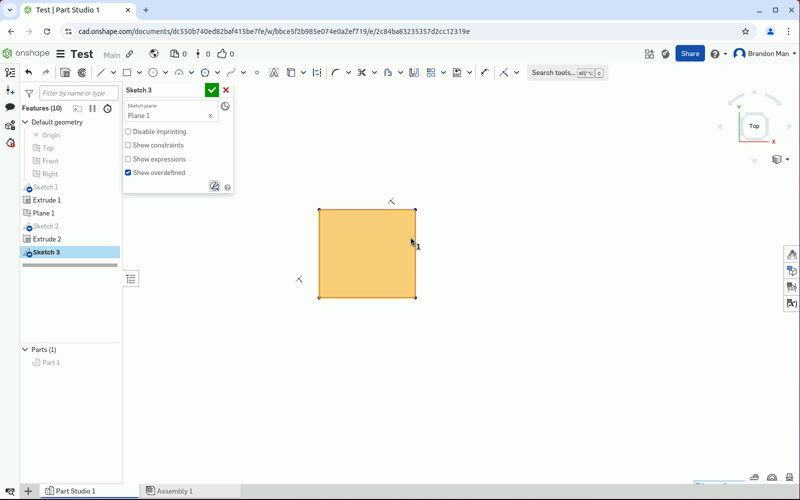
scroll(-6)
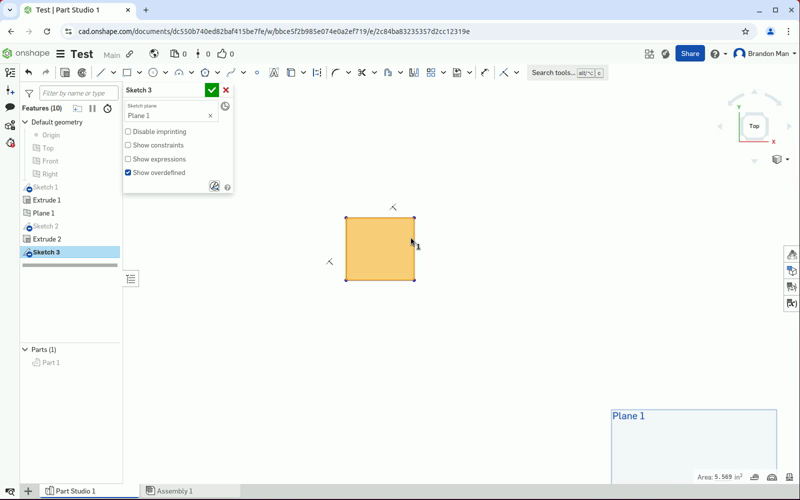
scroll(-6)
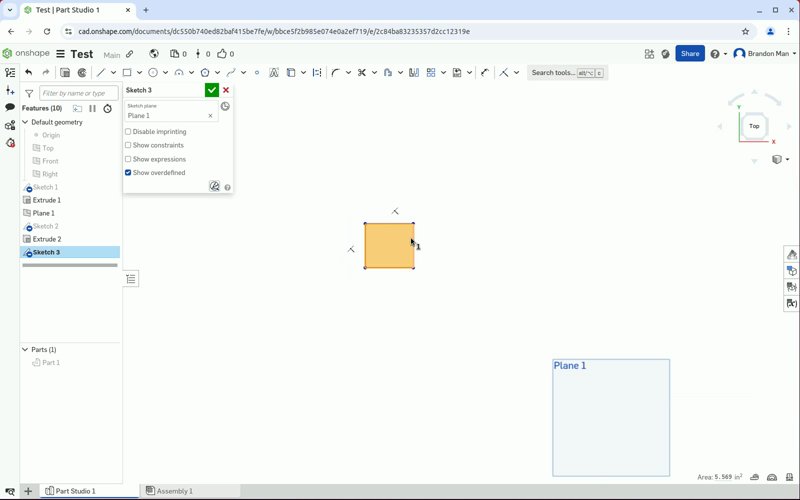
scroll(-6)
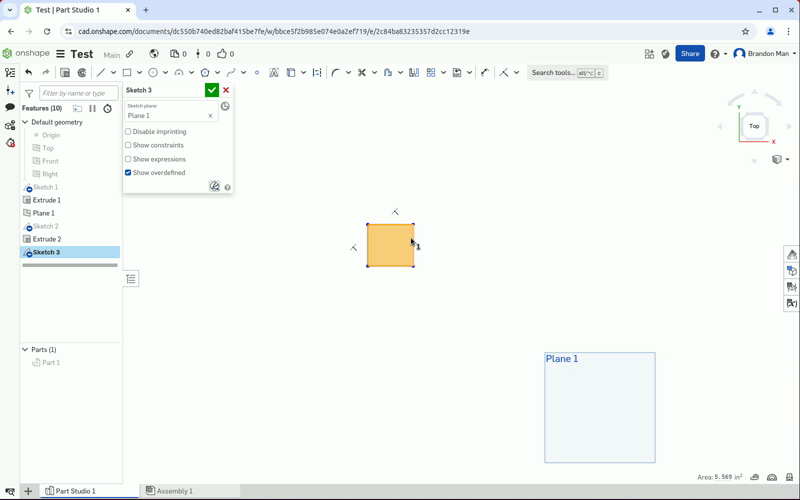
scroll(-6)
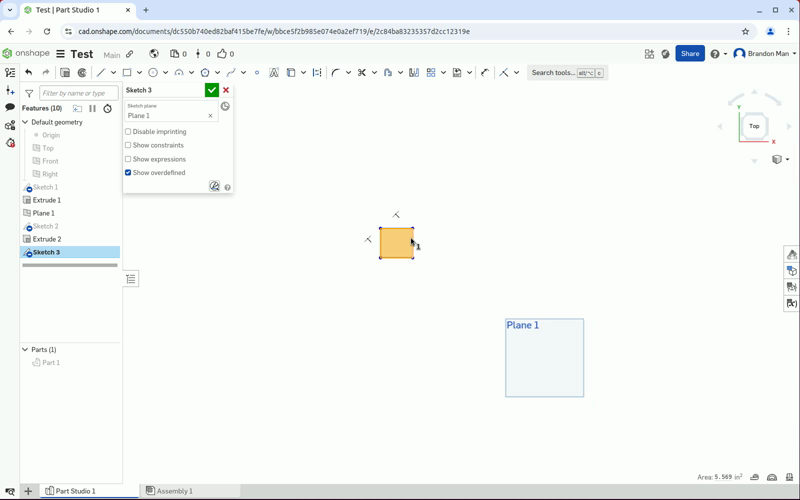
scroll(-6)
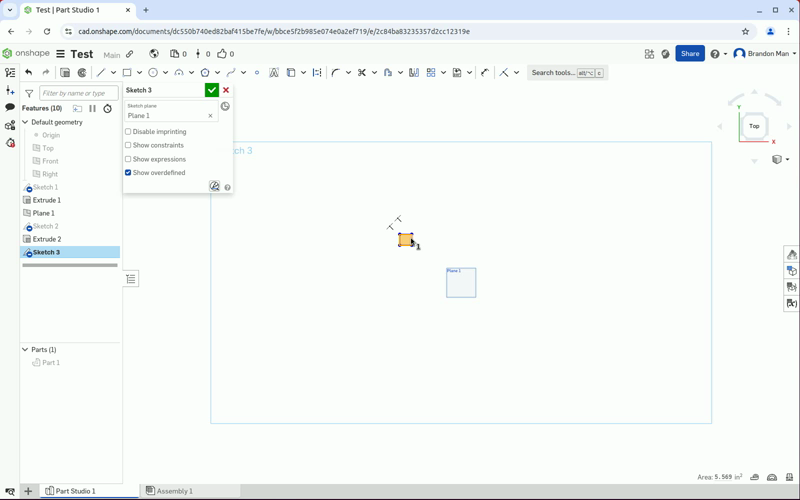
mouse_move(73, 352)
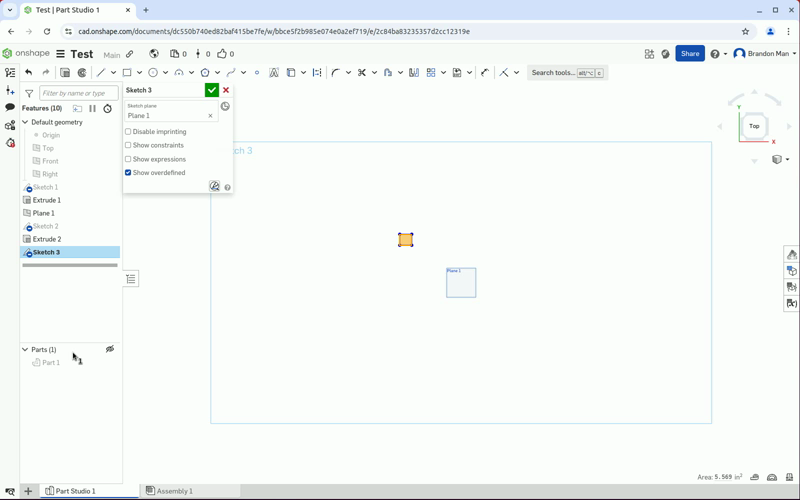
key(shift+y)
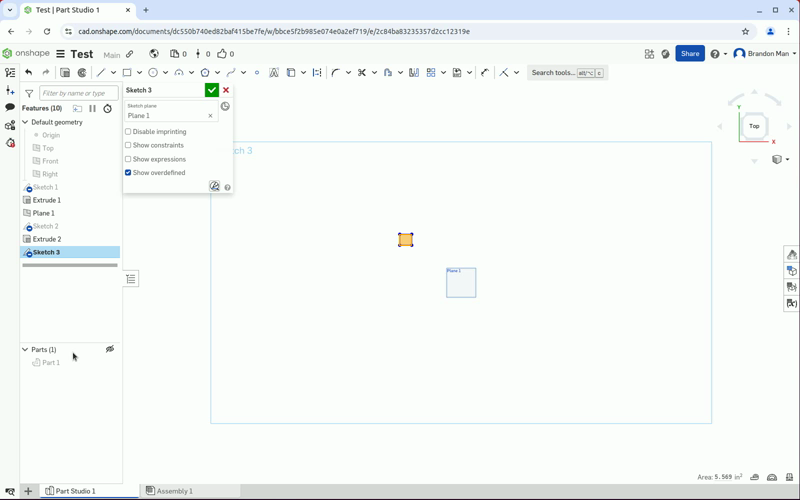
key(shift+e)
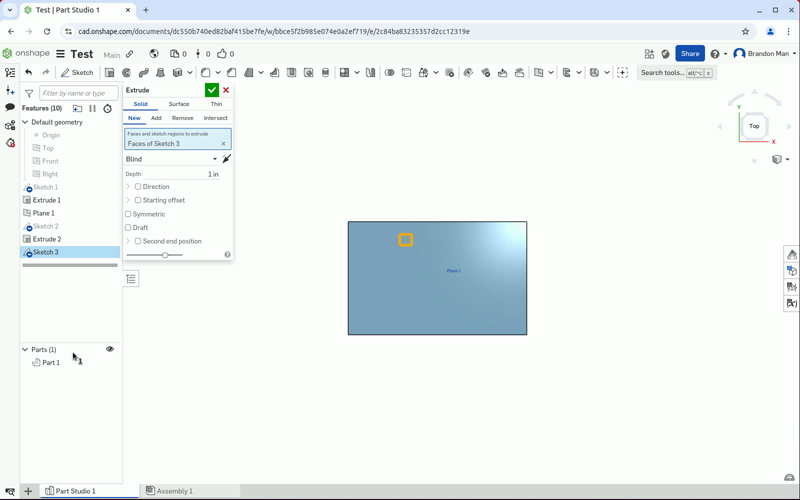
mouse_move(143, 106)
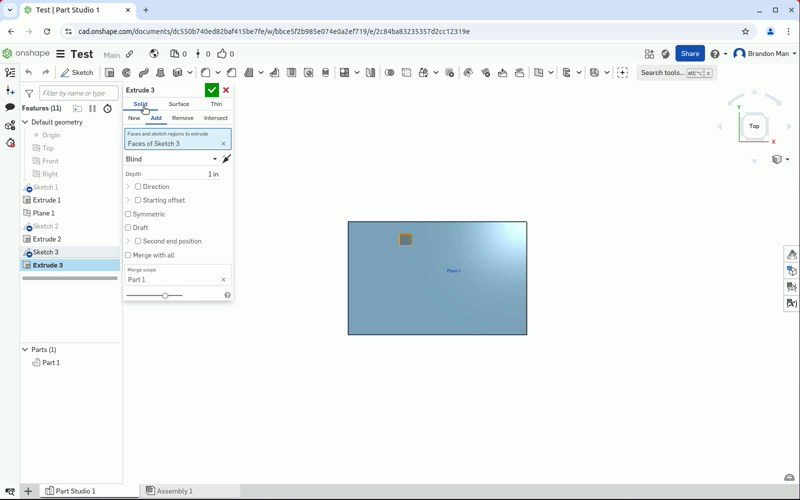
click(143, 106)
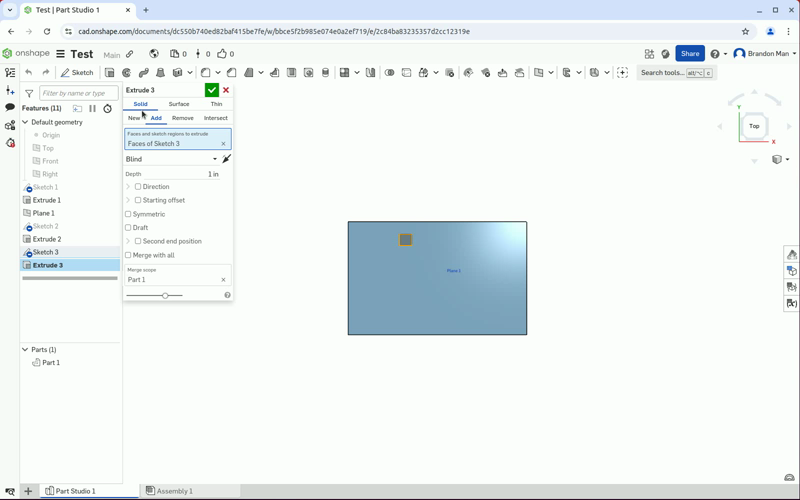
mouse_move(137, 120)
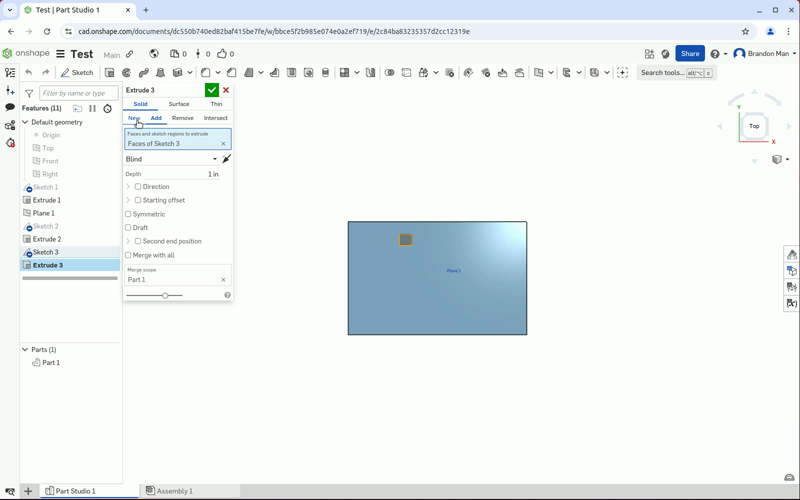
click(137, 120)
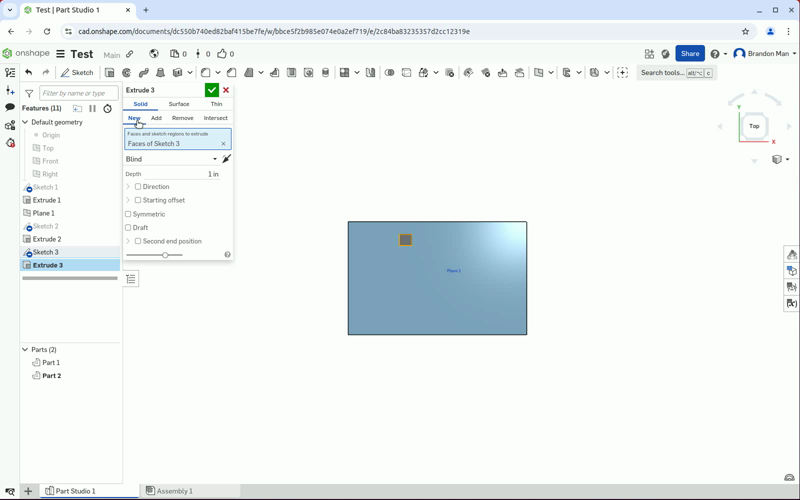
key(tab, 4)
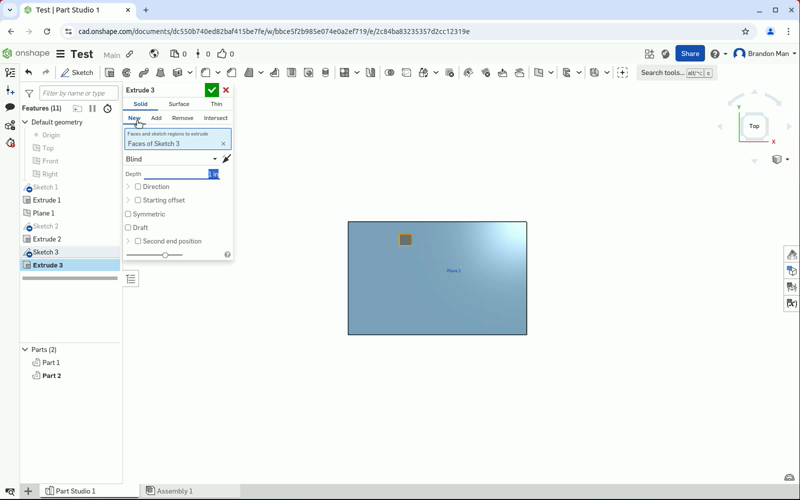
text(1.204)
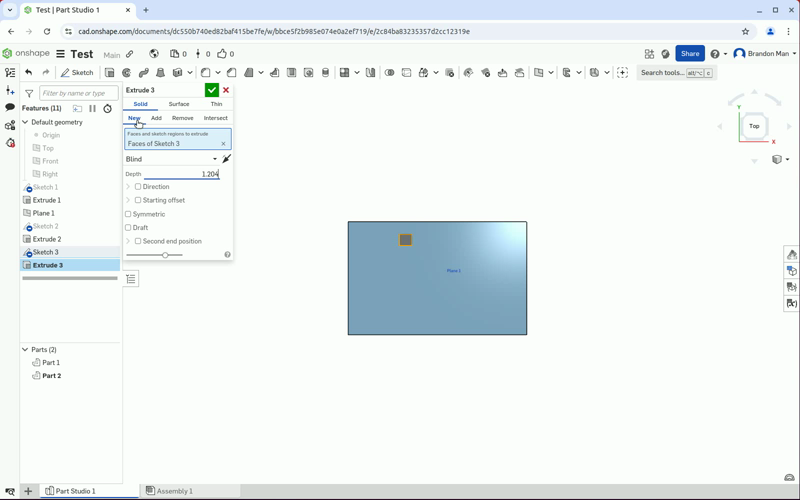
key(enter)
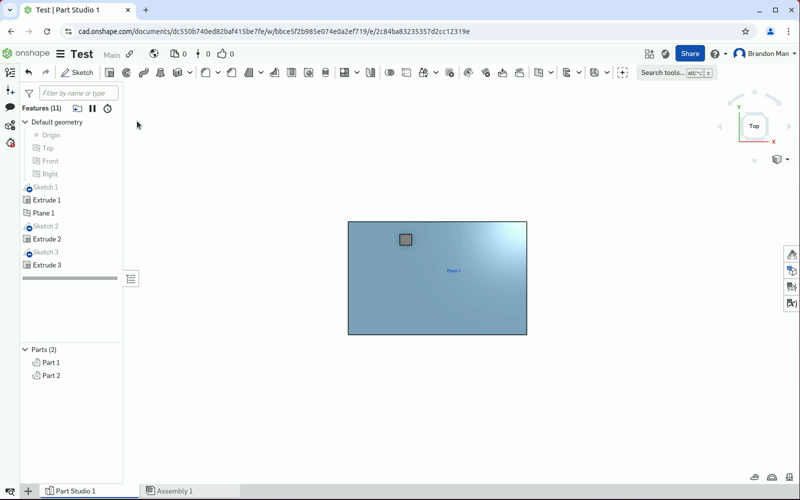
key(shift+h)
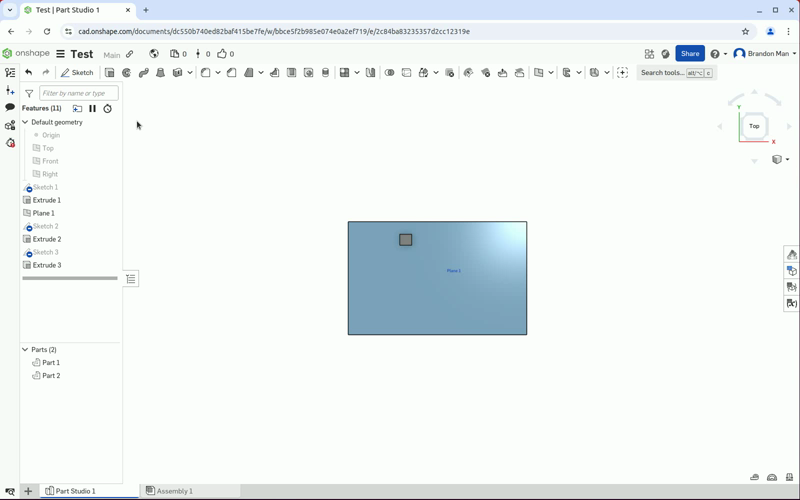
key(shift+h)
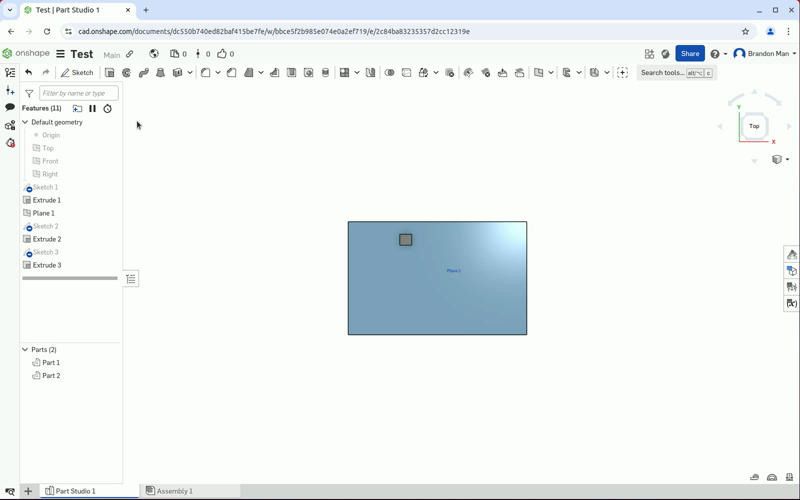
mouse_move(73, 189)
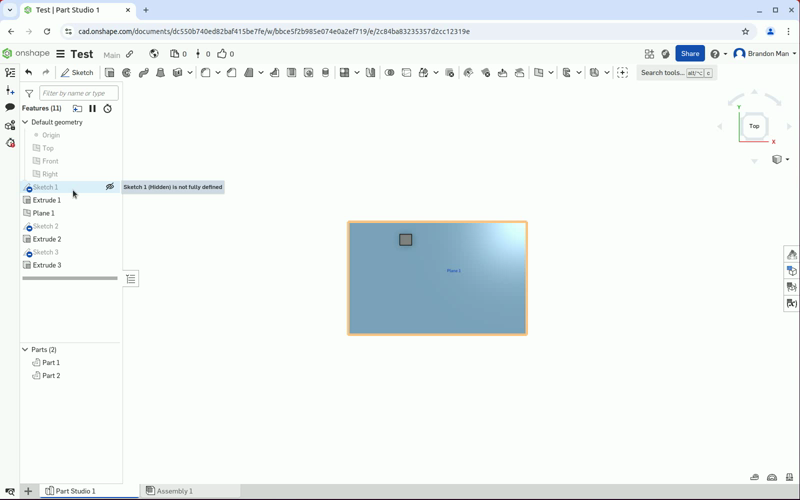
click(73, 189)
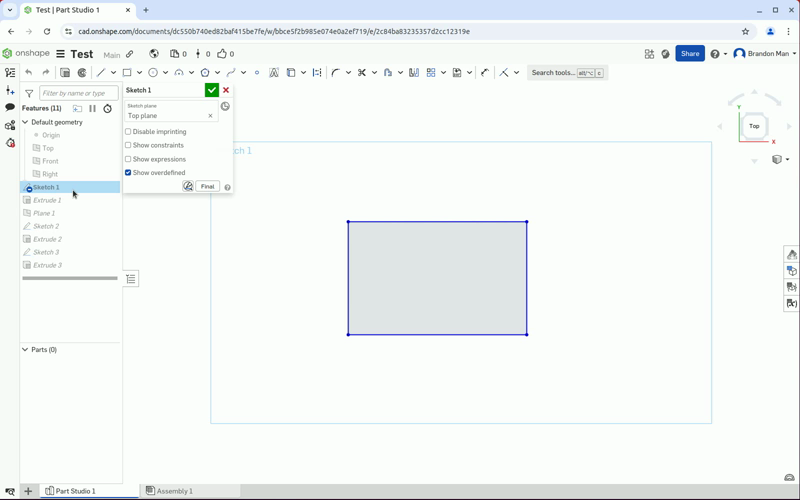
mouse_move(229, 92)
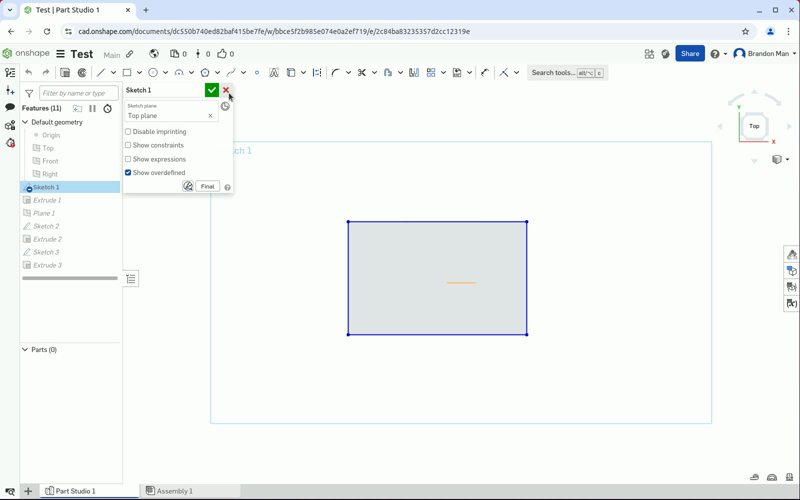
click(229, 92)
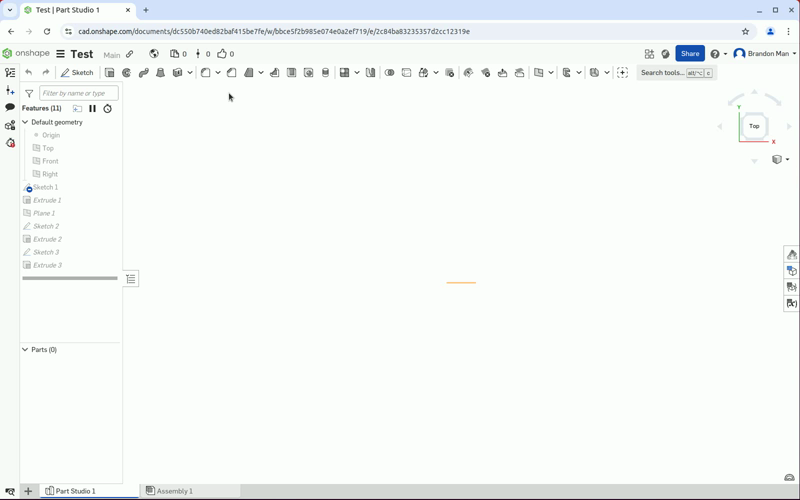
key(shift+s)
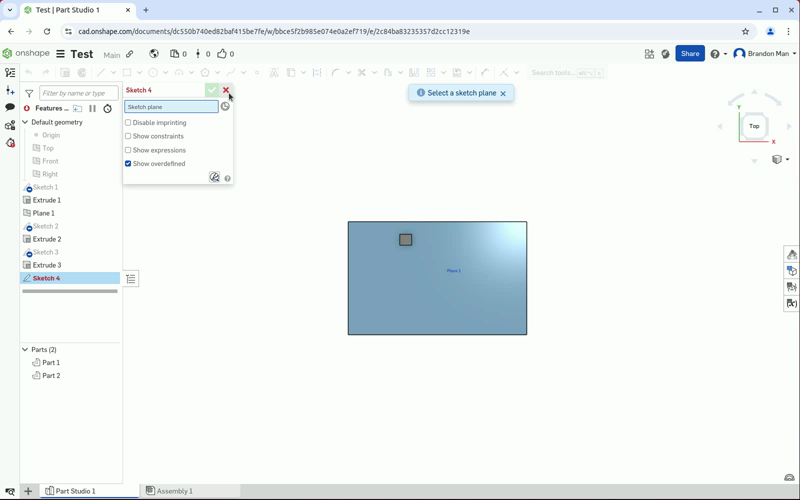
mouse_move(73, 215)
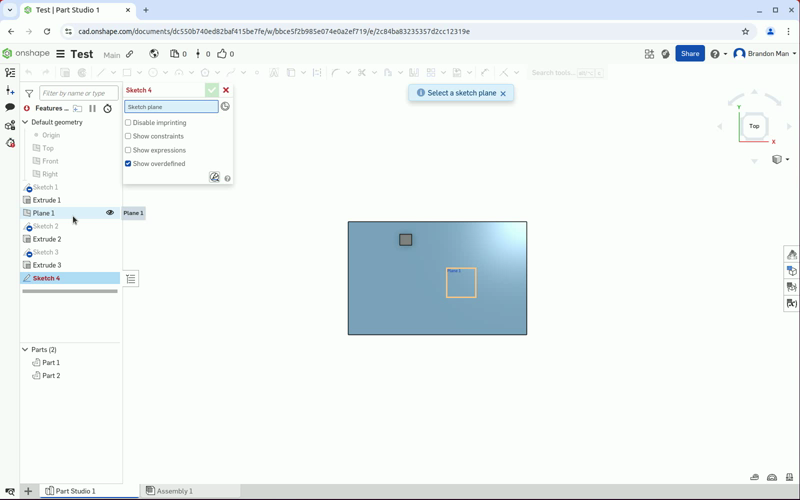
click(73, 215)
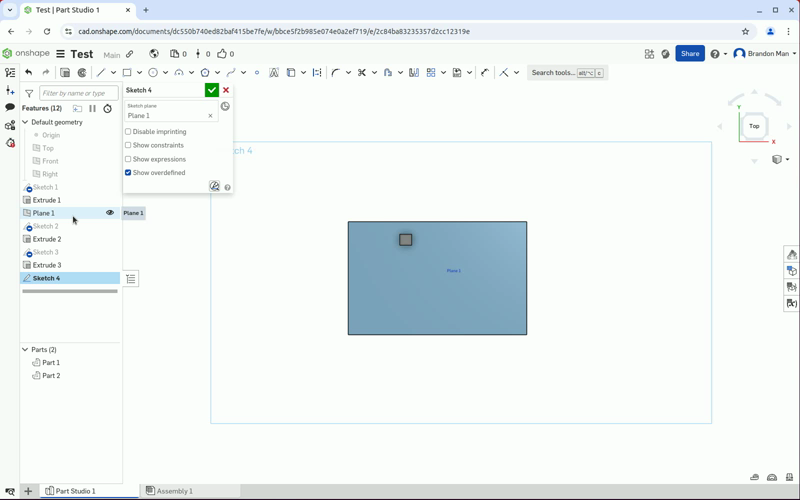
mouse_move(73, 352)
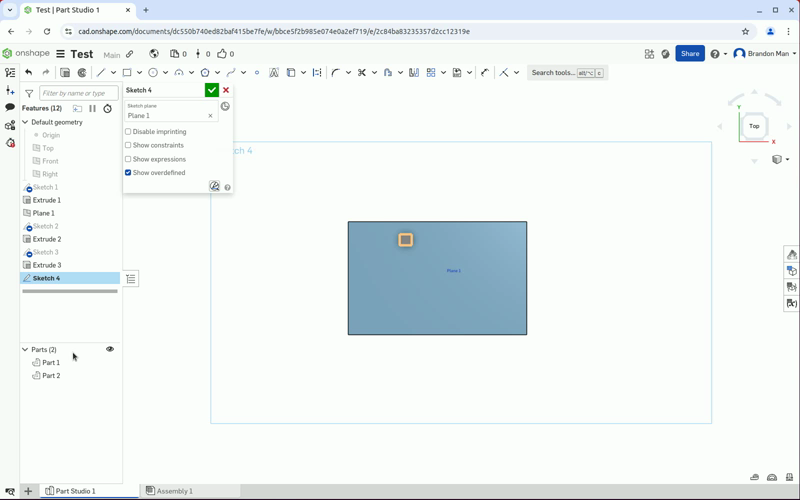
key(y)
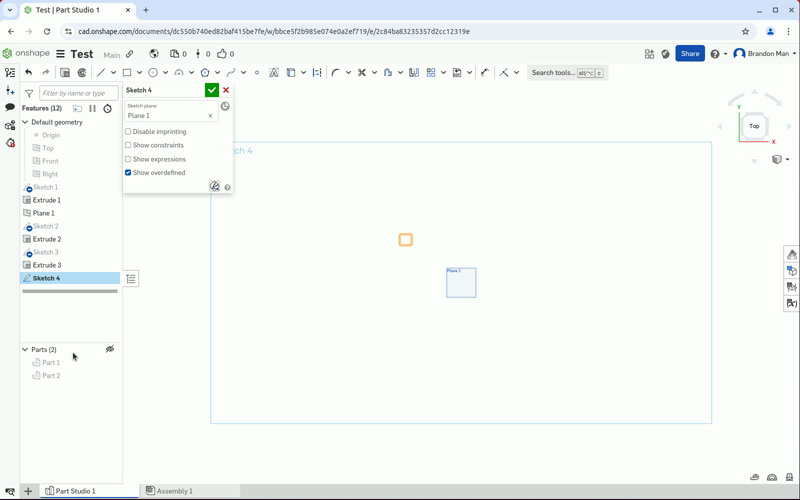
key(l)
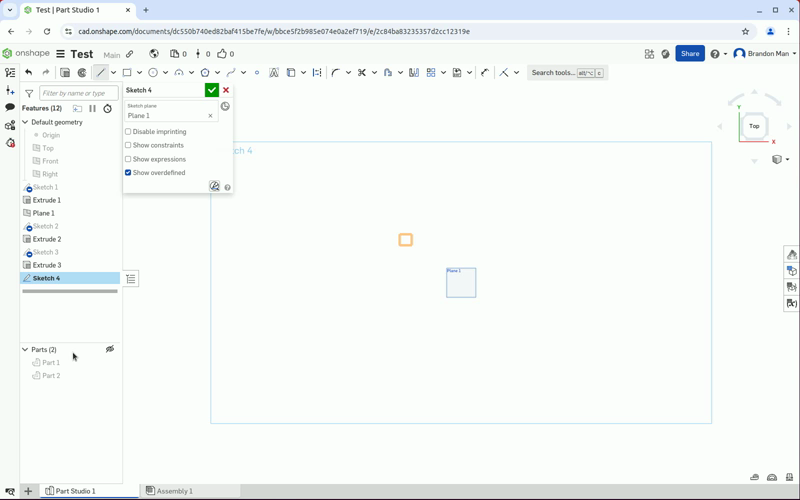
key_down(shift)
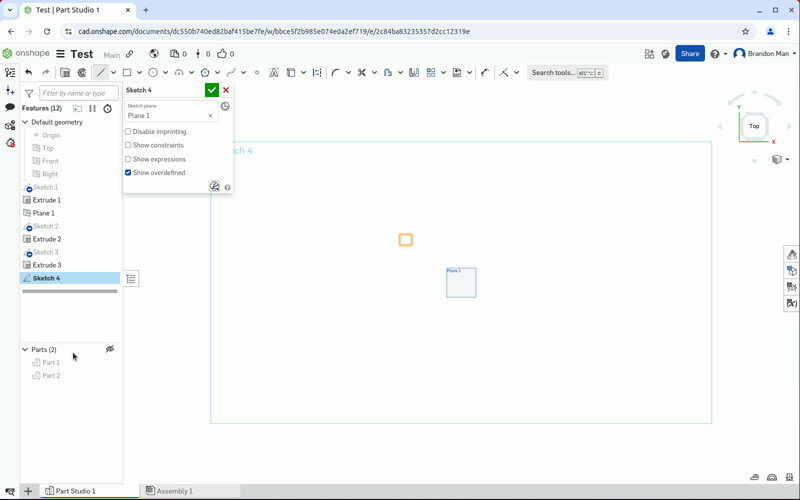
mouse_move(410, 236)
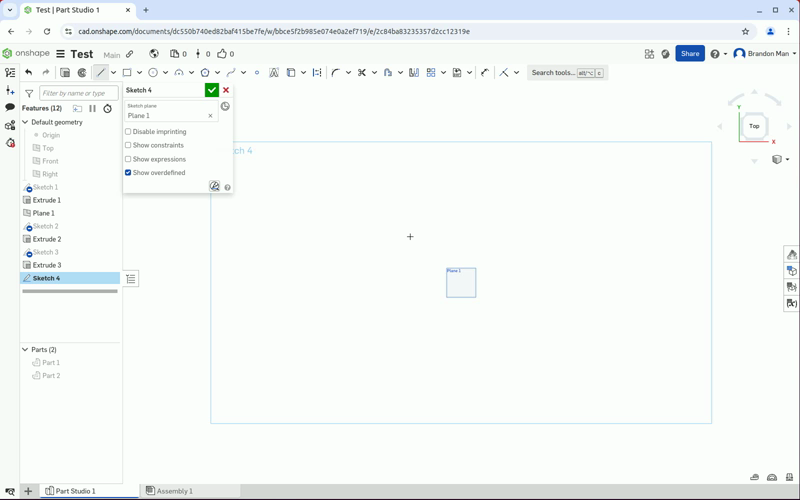
click(410, 236)
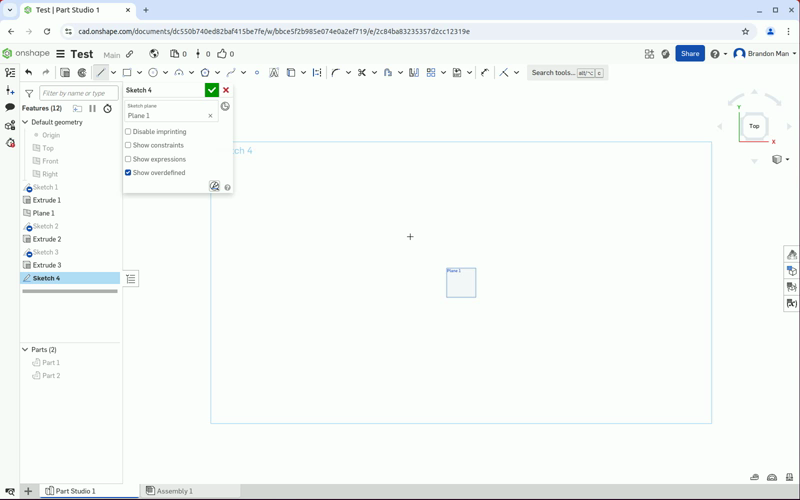
key_up(shift)
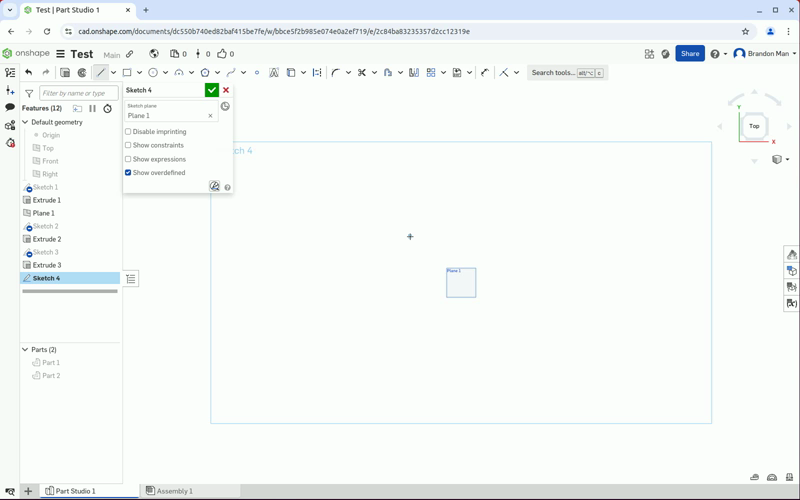
key_down(shift)
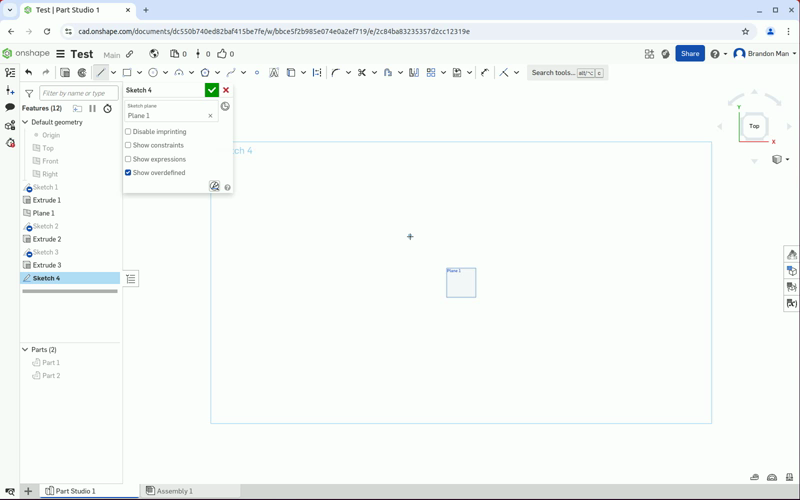
mouse_move(440, 236)
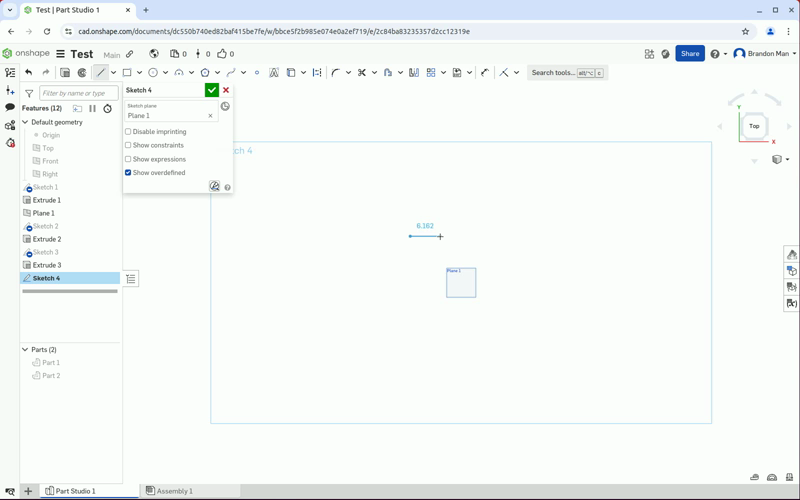
mouse_move(422, 236)
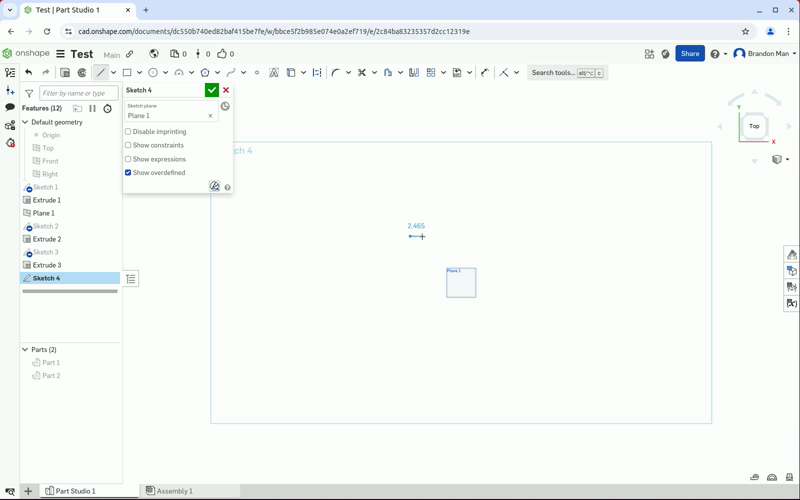
click(422, 236)
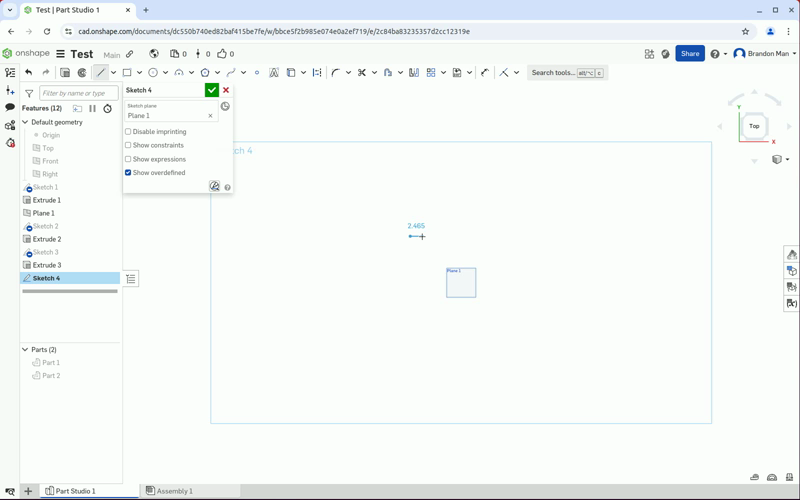
key_up(shift)
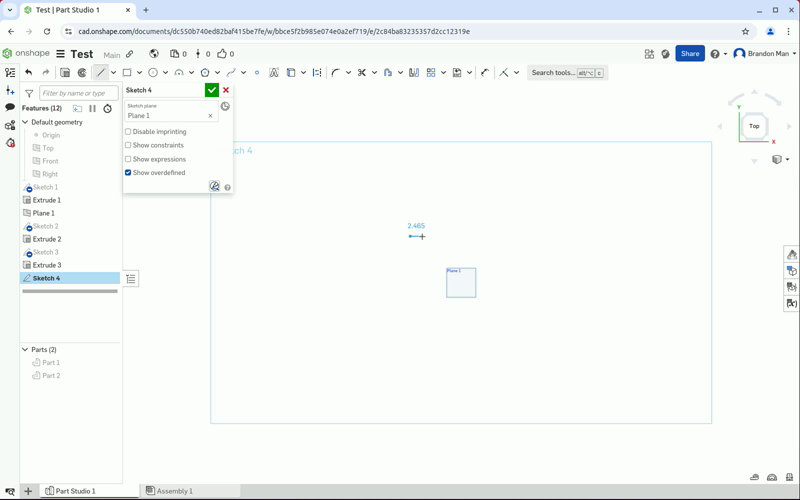
key_down(shift)
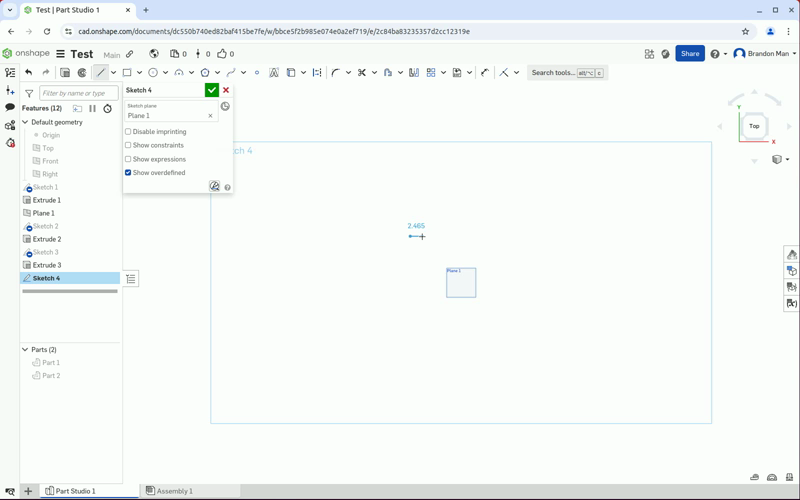
mouse_move(452, 236)
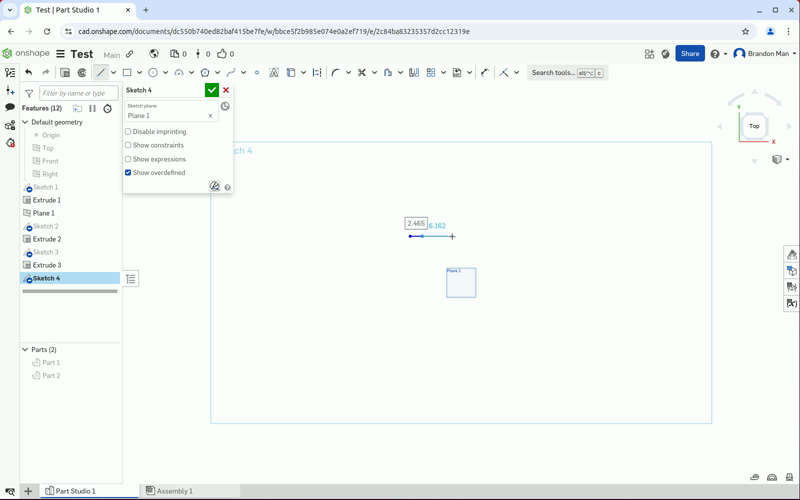
mouse_move(422, 228)
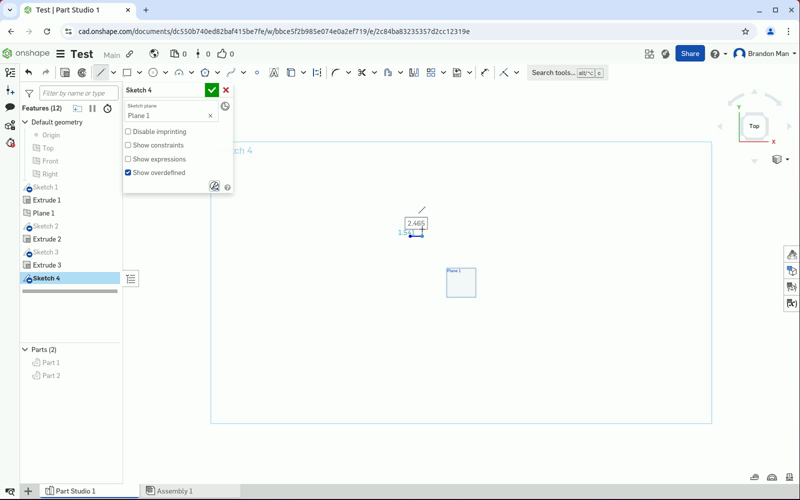
scroll(6)
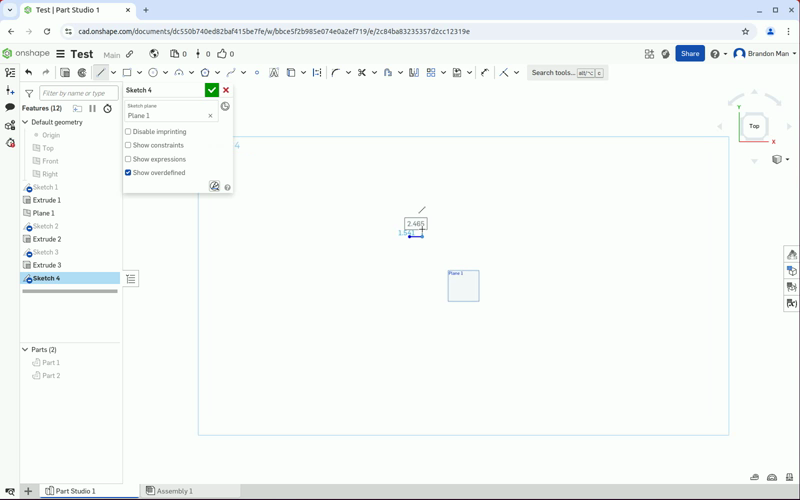
scroll(6)
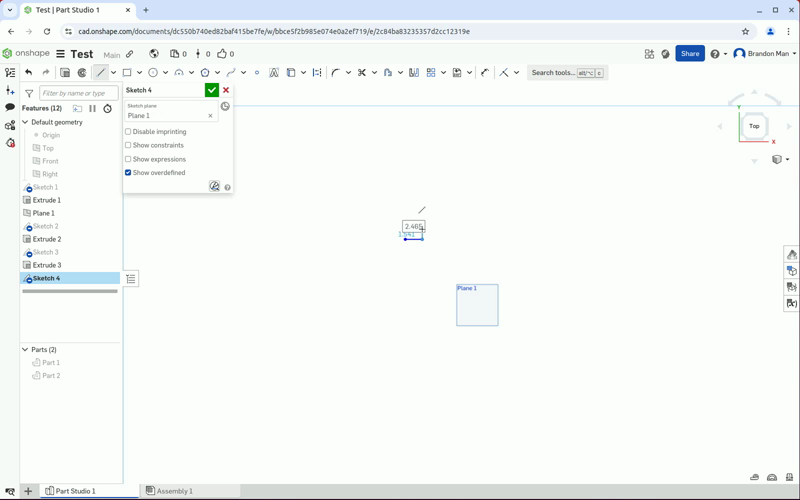
scroll(6)
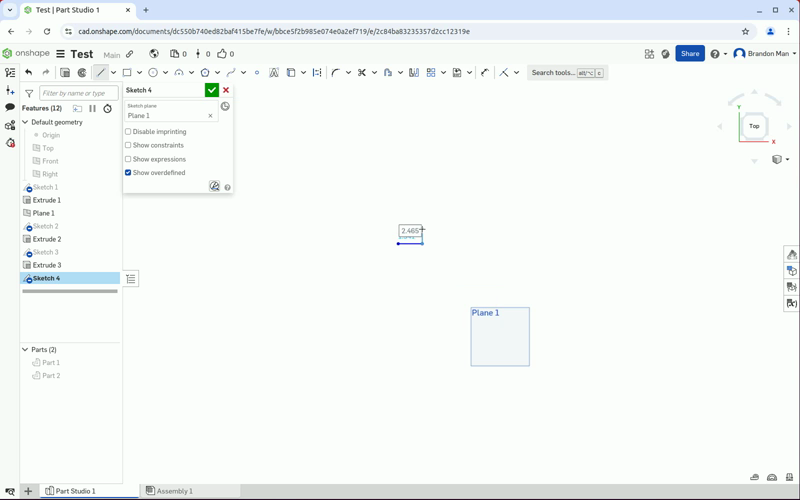
scroll(6)
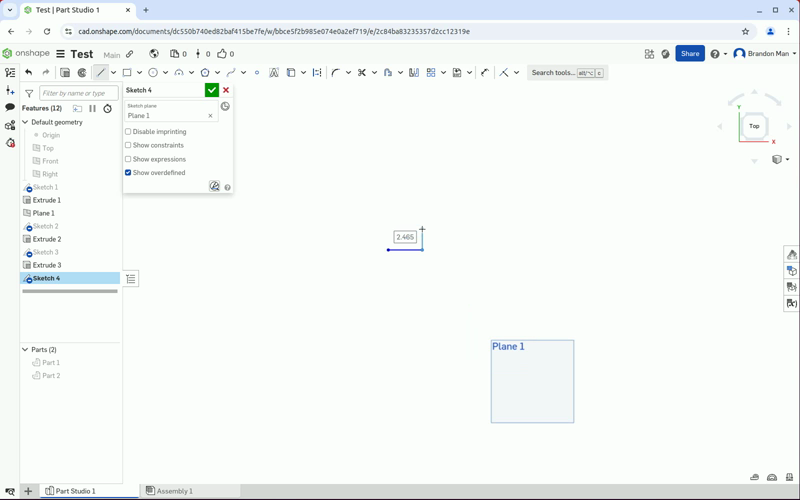
scroll(6)
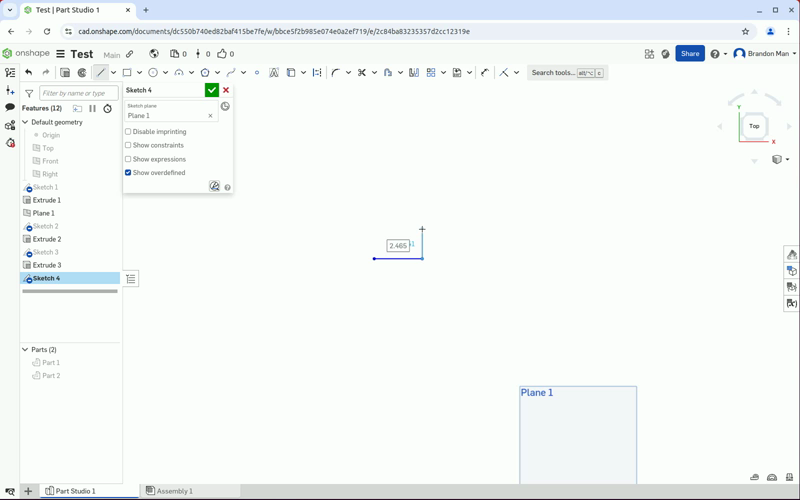
scroll(6)
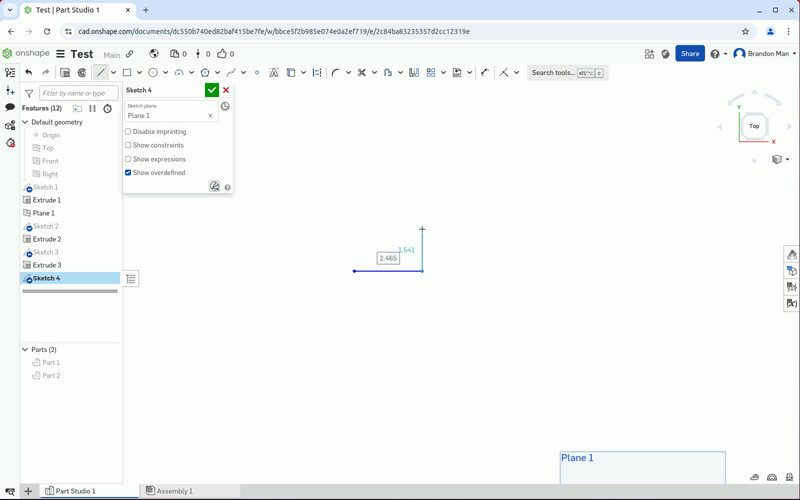
scroll(6)
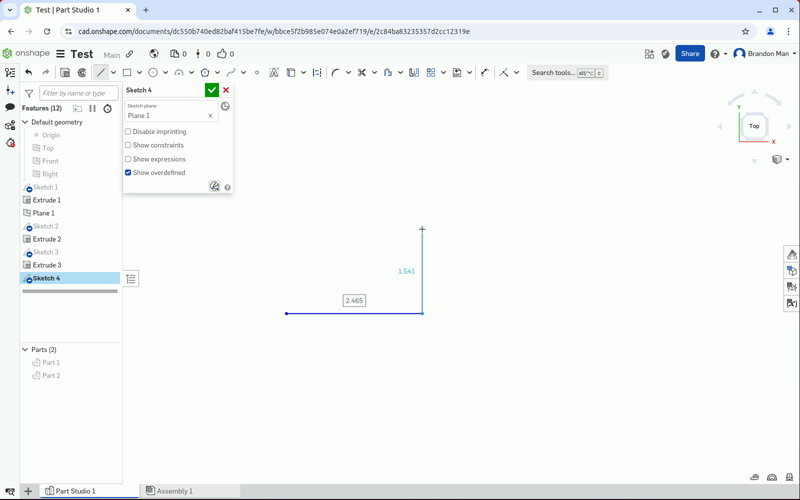
click(422, 228)
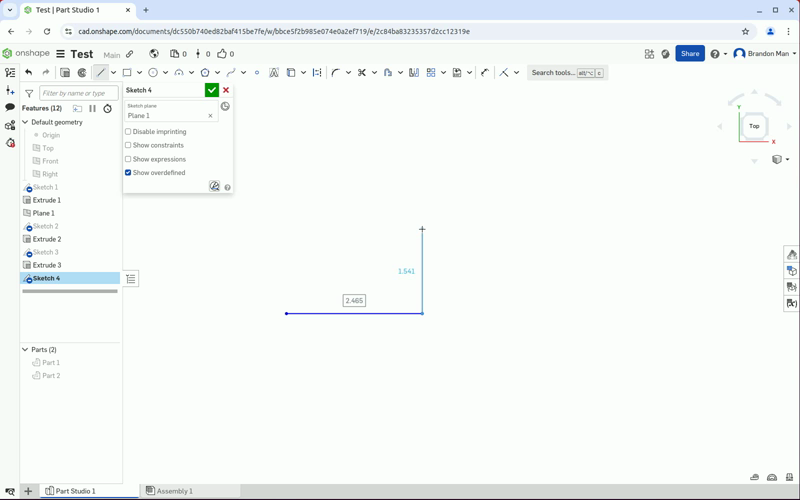
scroll(-6)
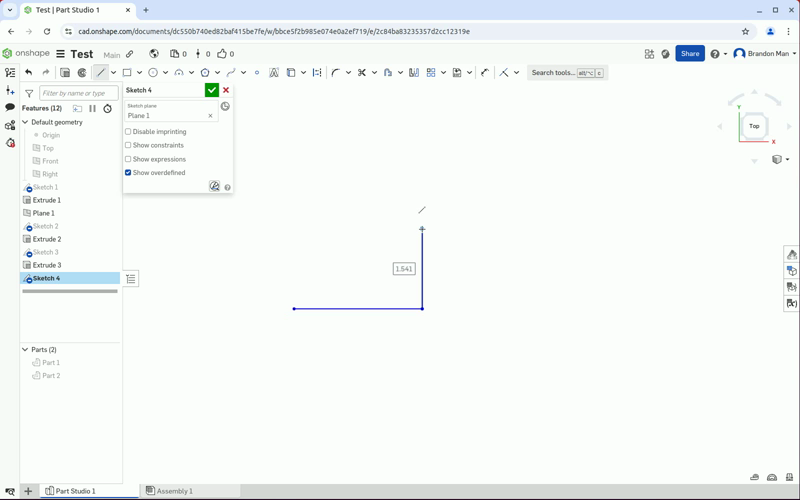
scroll(-6)
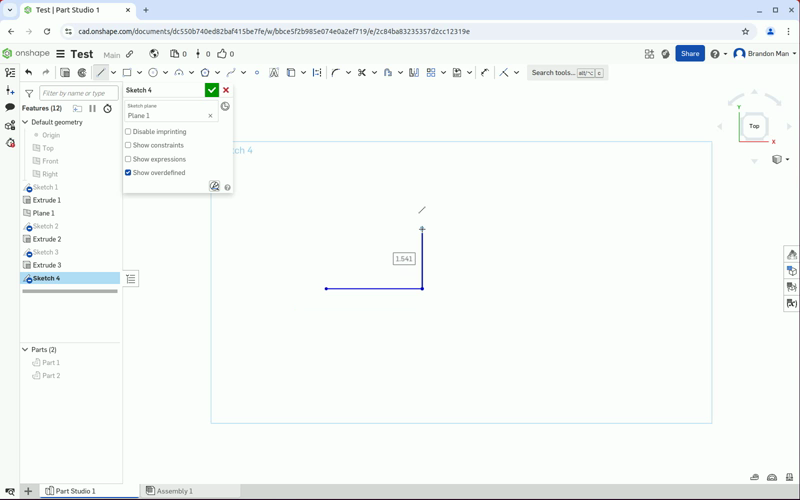
scroll(-6)
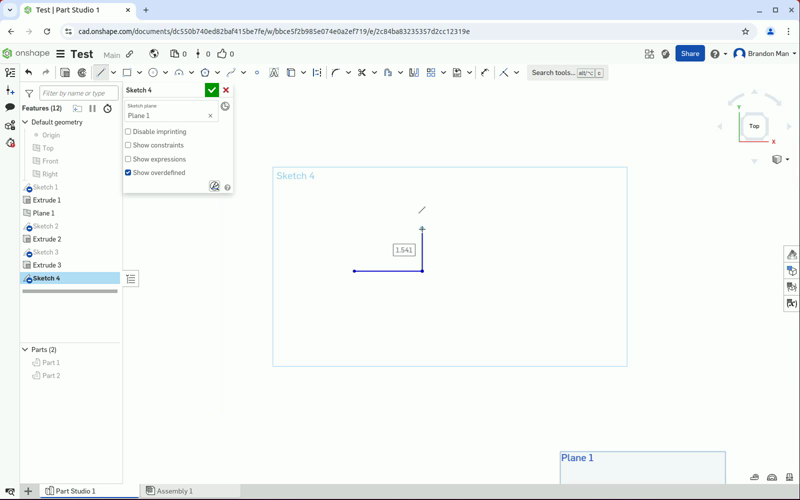
scroll(-6)
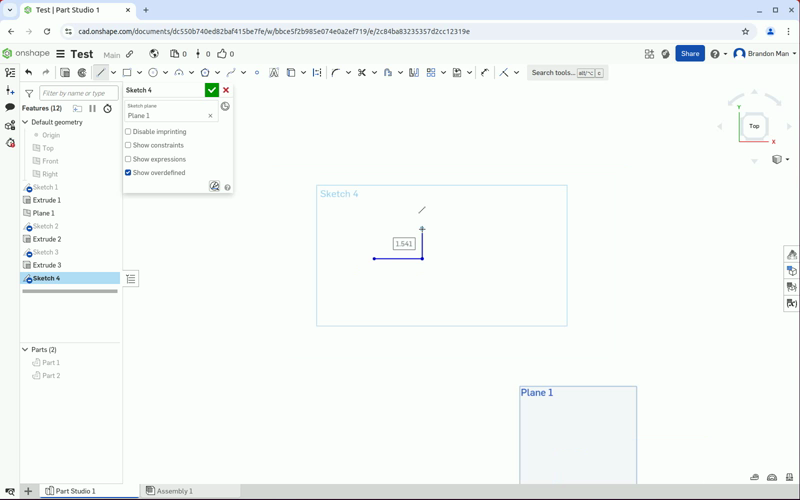
scroll(-6)
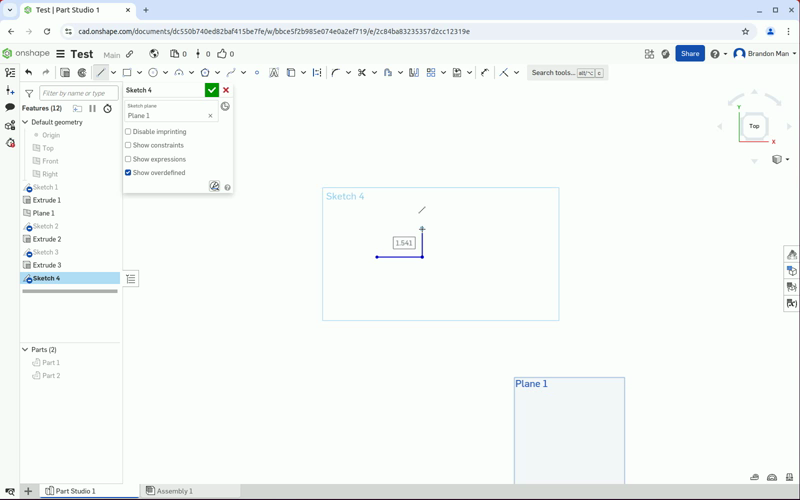
scroll(-6)
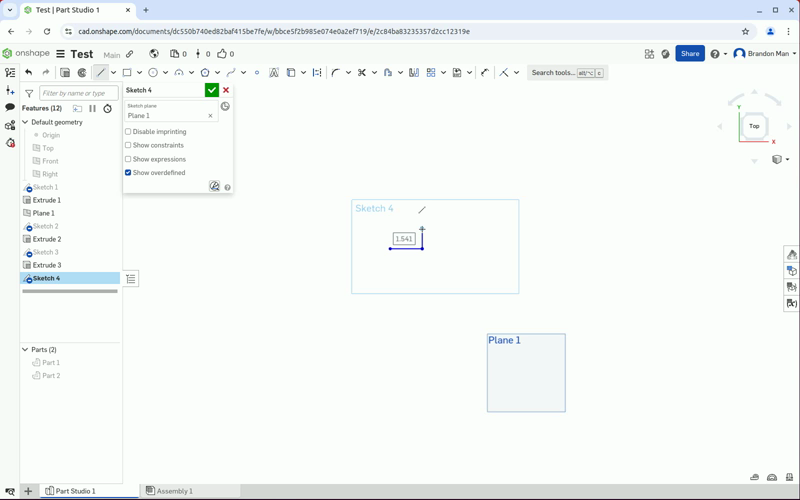
scroll(-6)
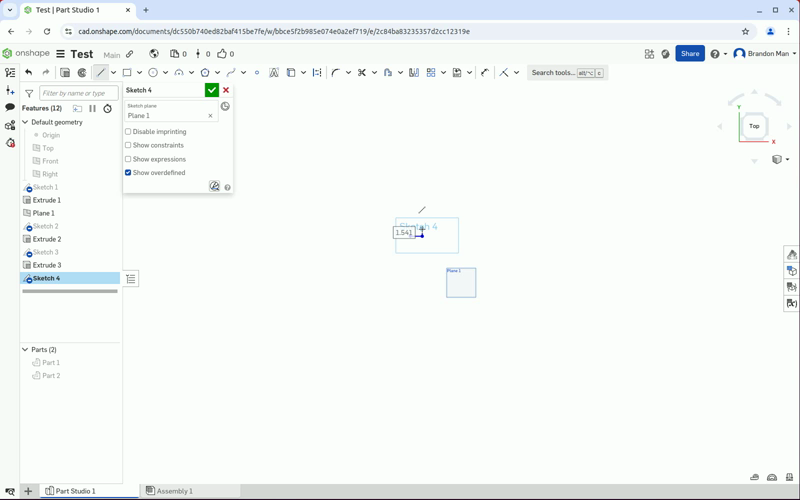
key_up(shift)
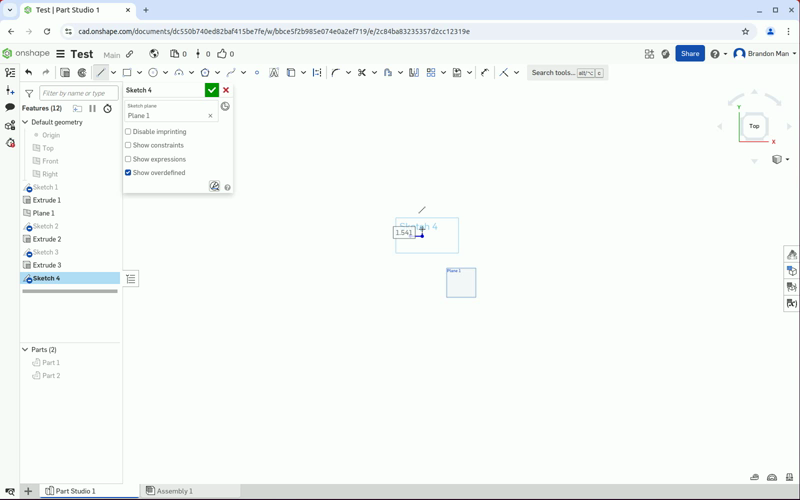
key_down(shift)
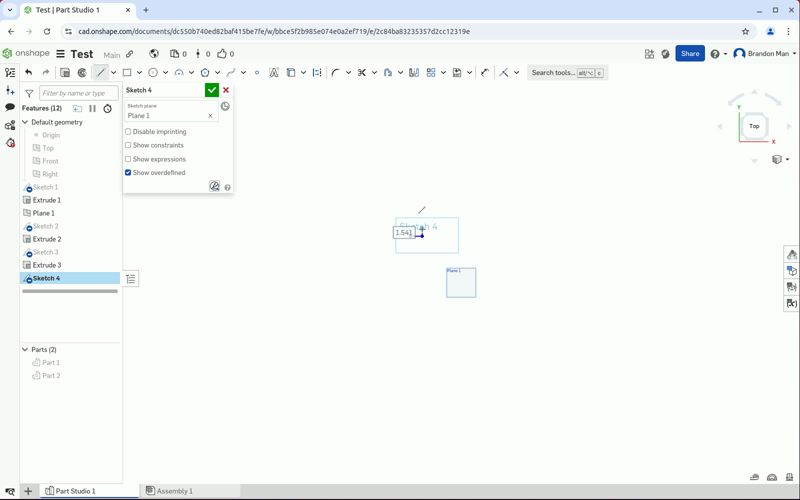
mouse_move(452, 228)
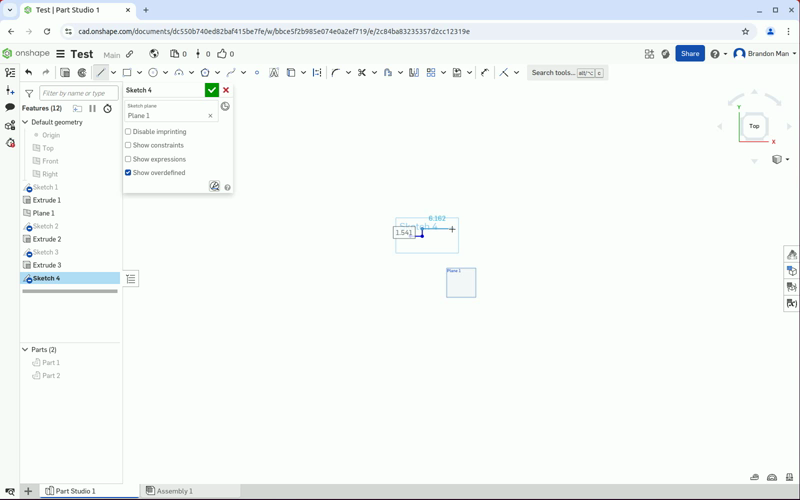
mouse_move(410, 228)
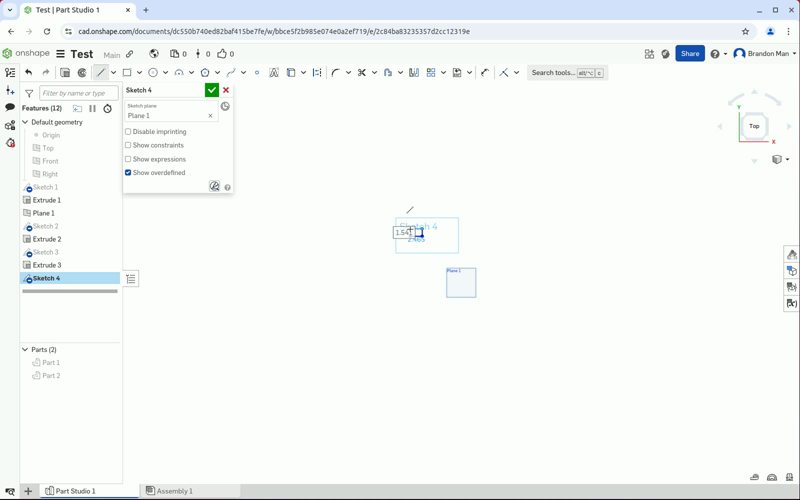
click(410, 228)
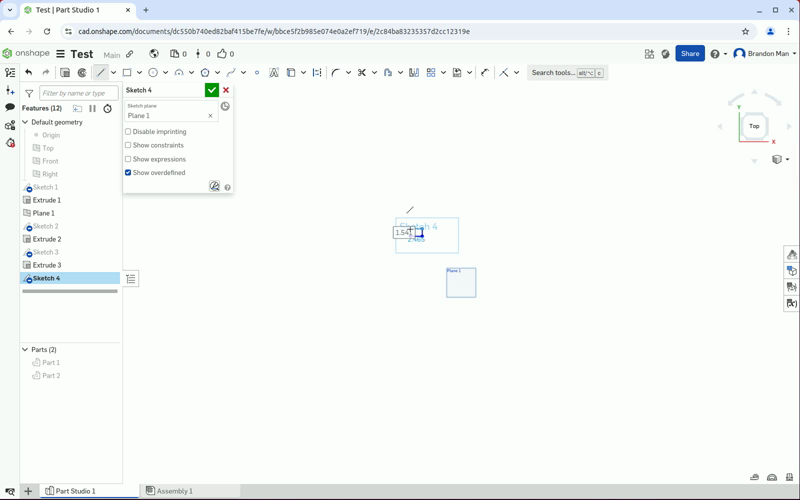
key_up(shift)
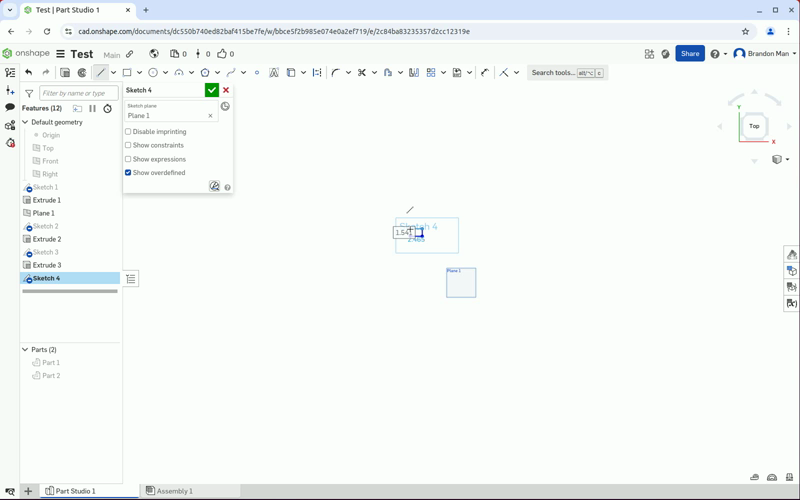
mouse_move(440, 228)
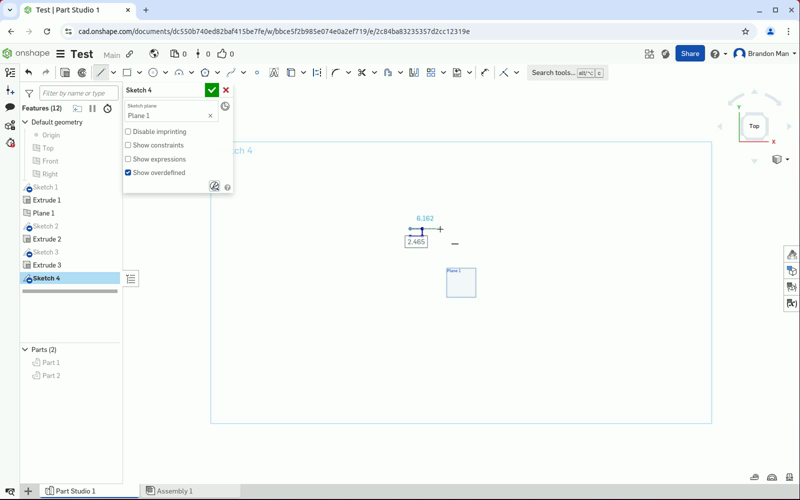
key_down(shift)
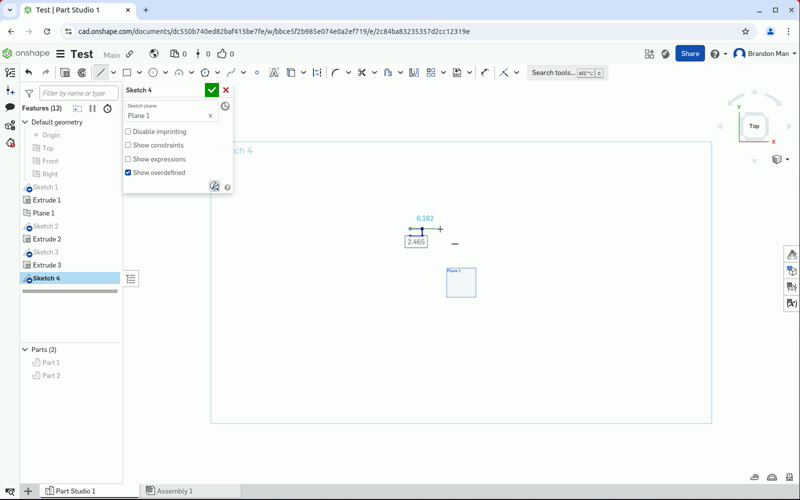
mouse_move(410, 236)
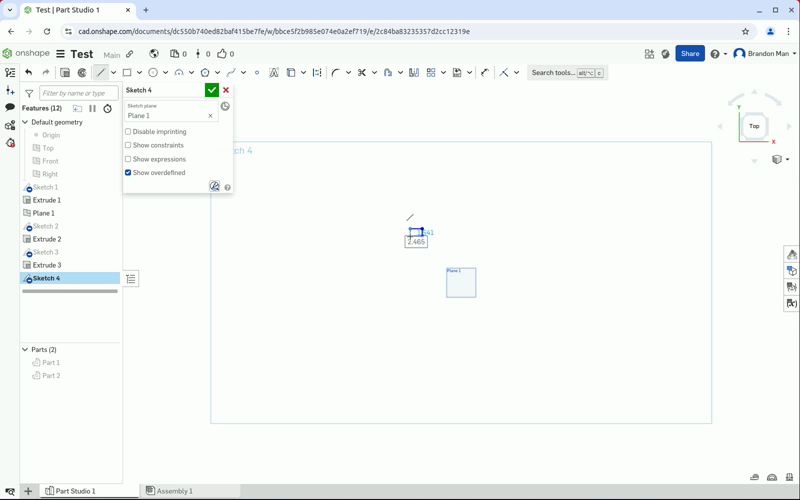
scroll(6)
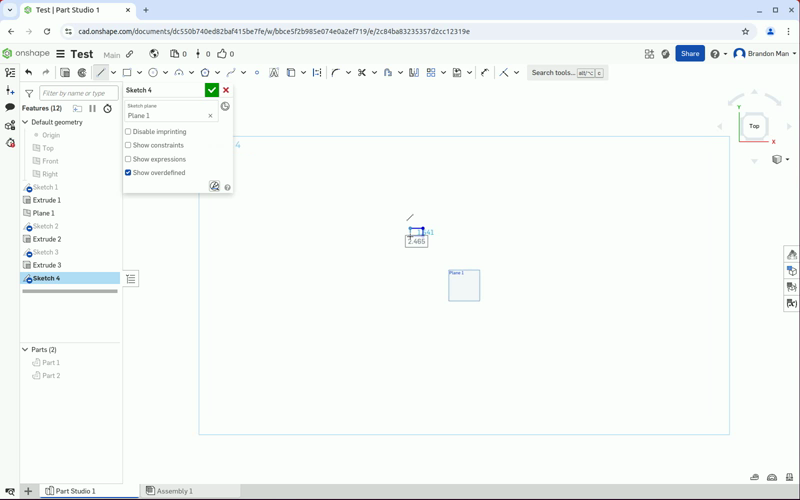
scroll(6)
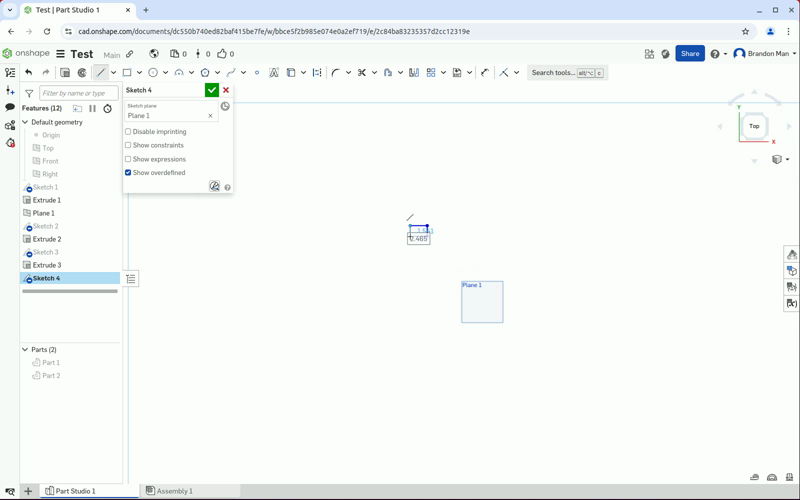
scroll(6)
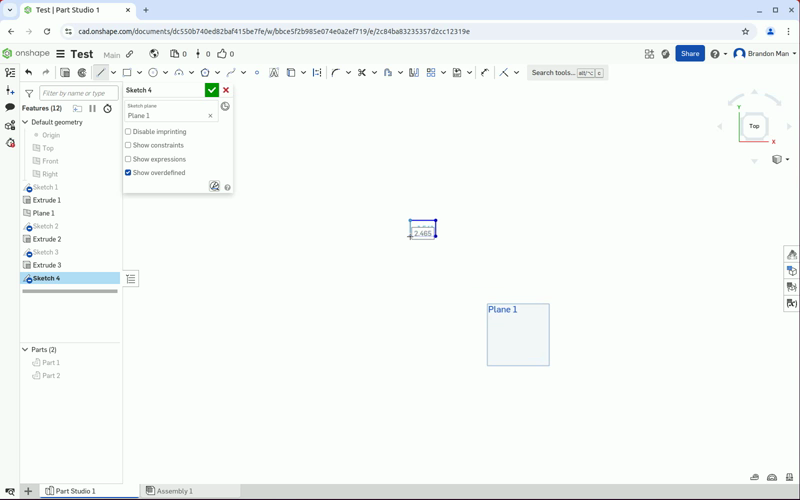
scroll(6)
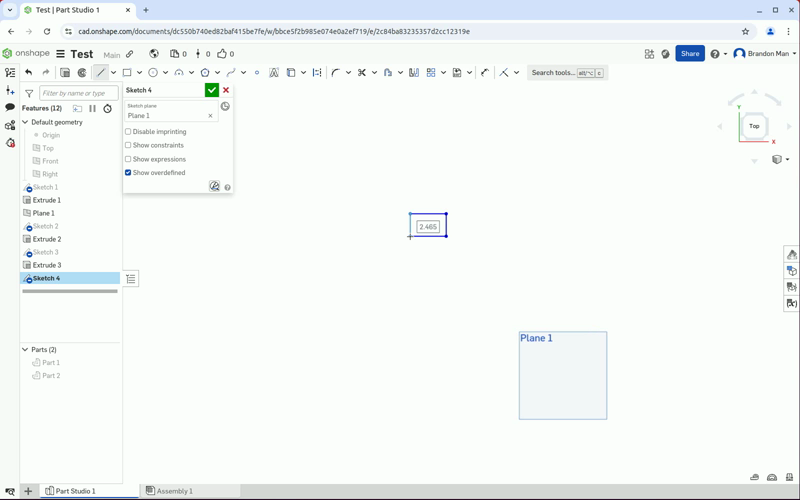
scroll(6)
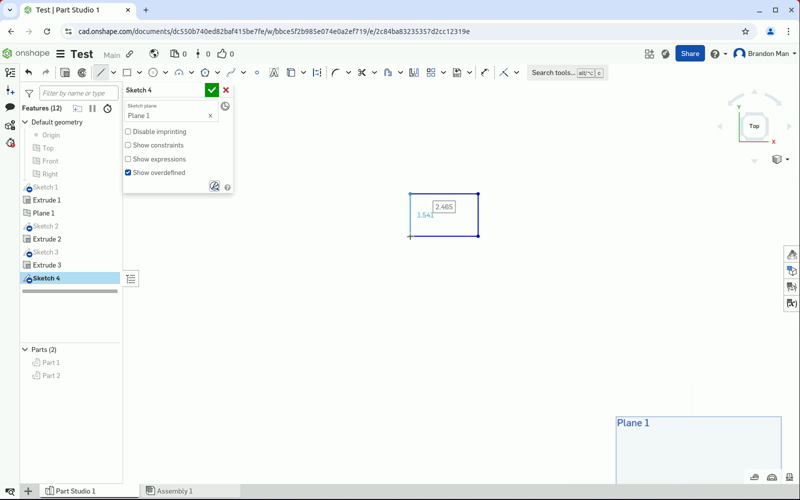
scroll(6)
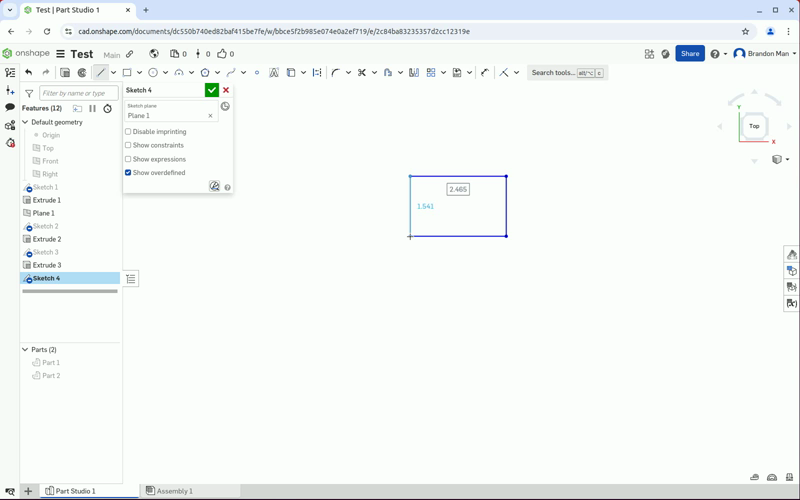
scroll(6)
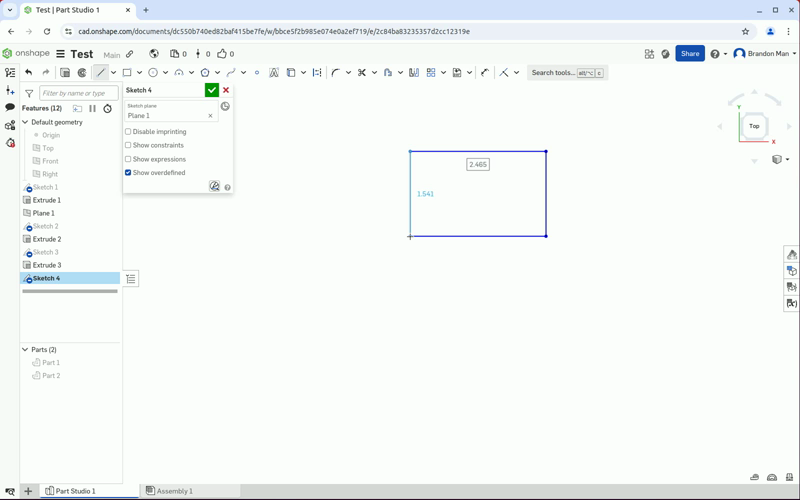
key_up(shift)
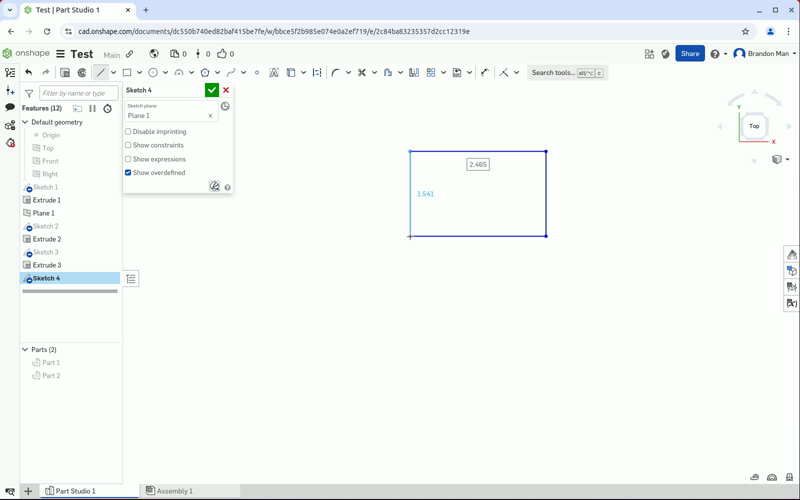
click(410, 236)
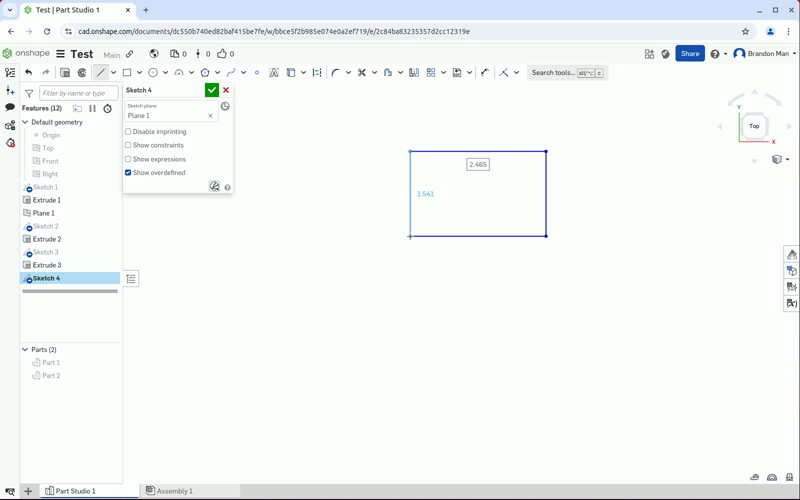
scroll(-6)
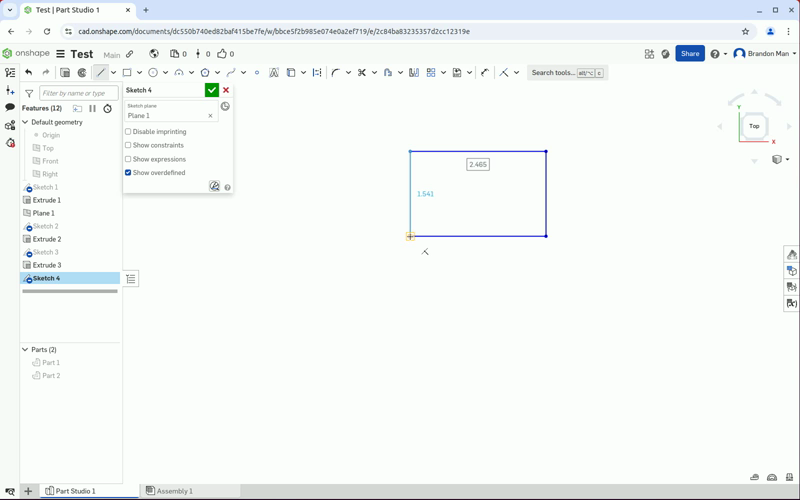
scroll(-6)
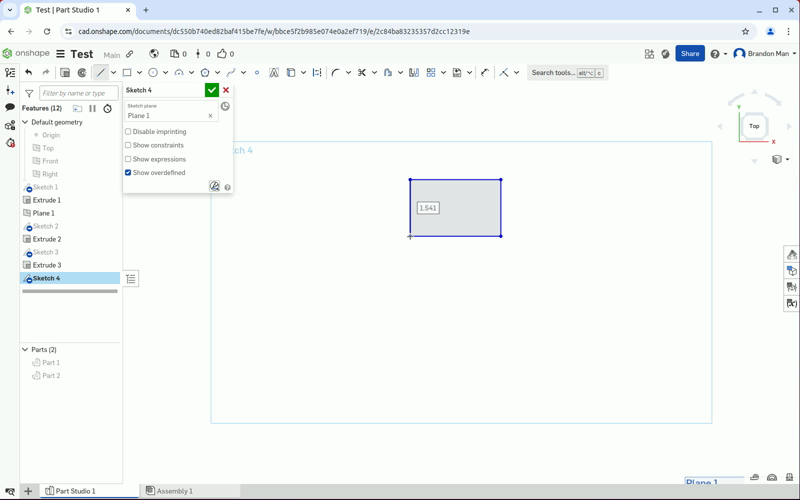
scroll(-6)
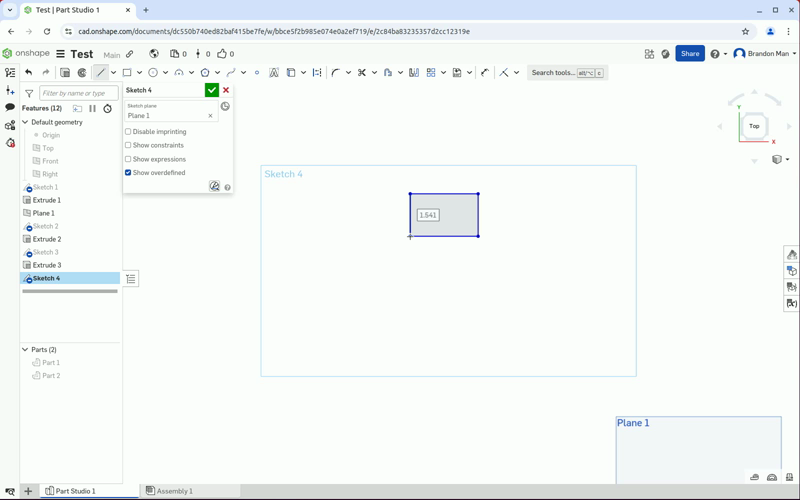
scroll(-6)
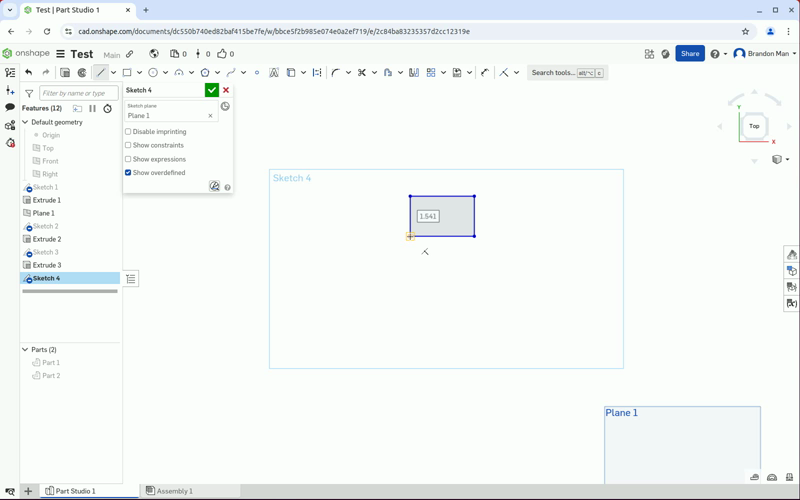
scroll(-6)
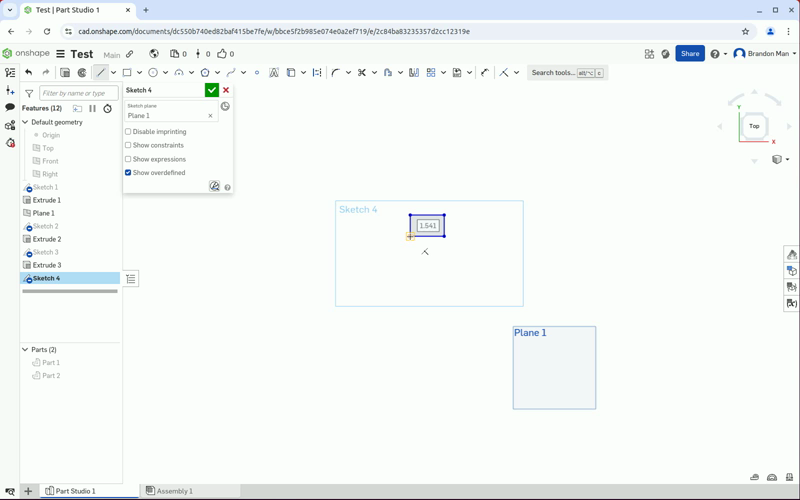
scroll(-6)
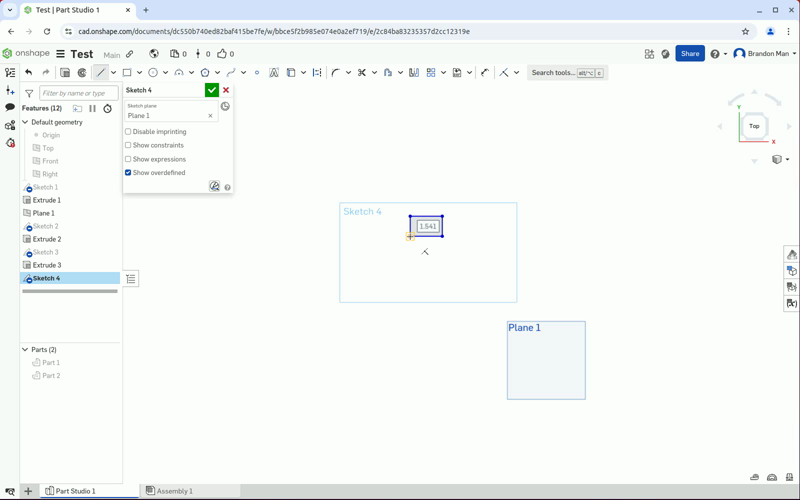
scroll(-6)
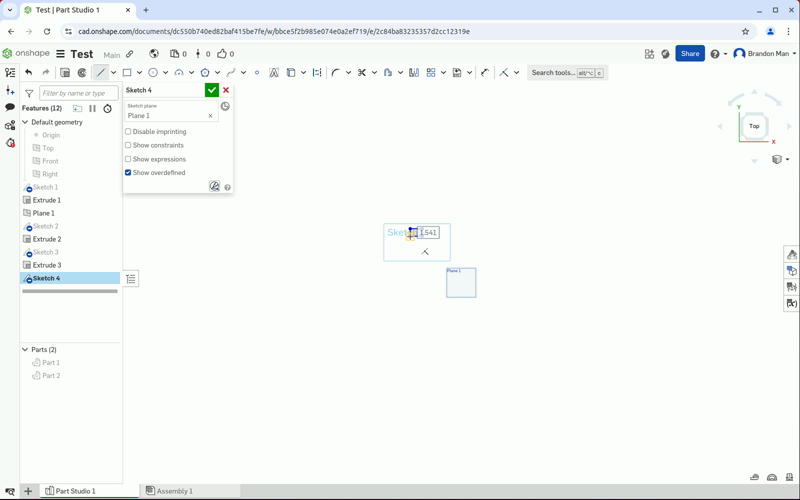
key(esc)
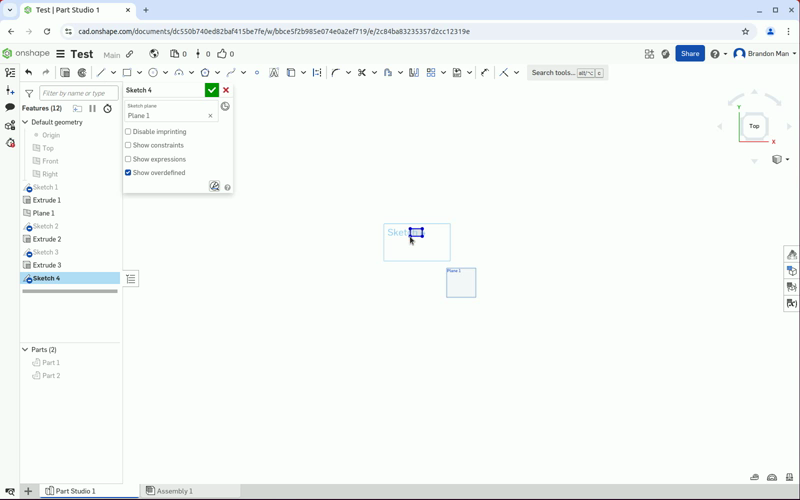
mouse_move(416, 232)
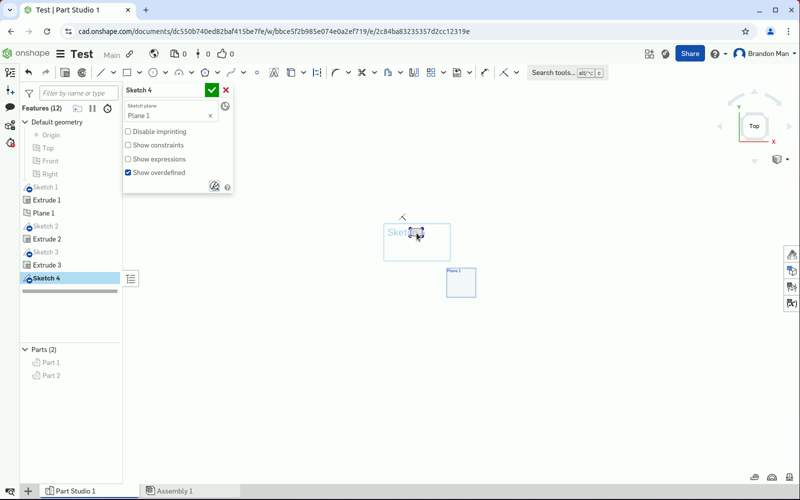
scroll(6)
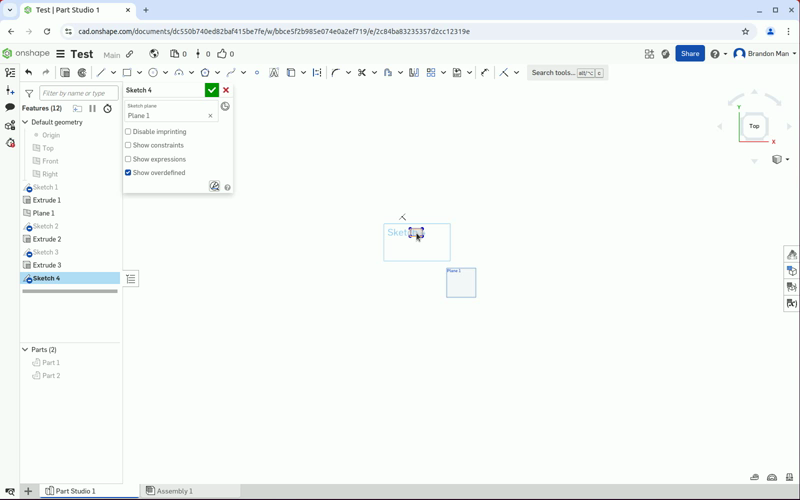
scroll(6)
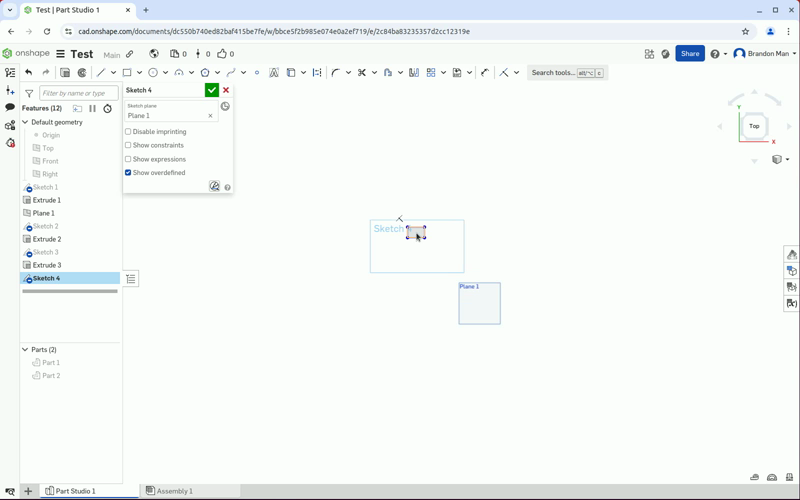
scroll(6)
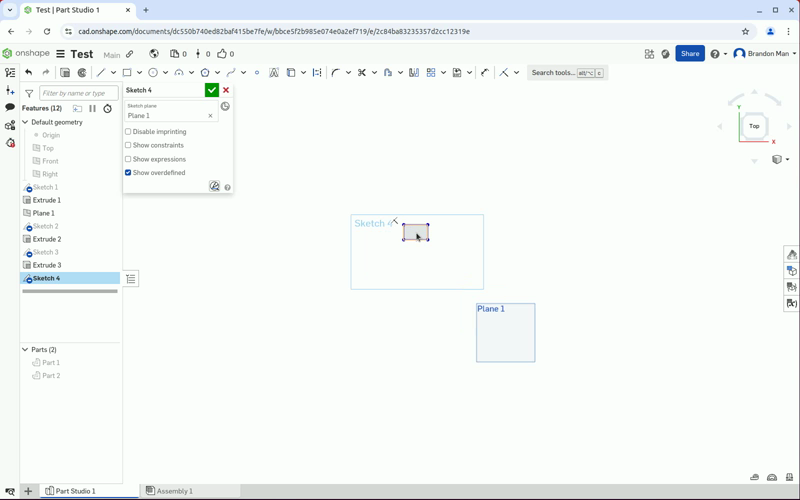
scroll(6)
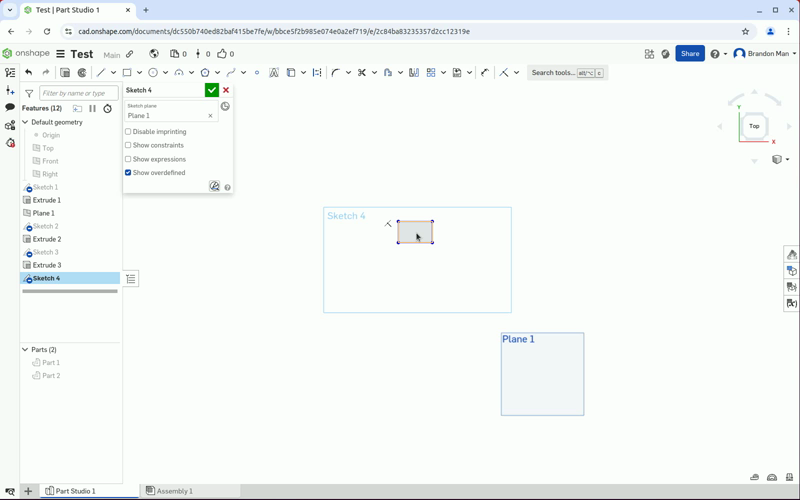
scroll(6)
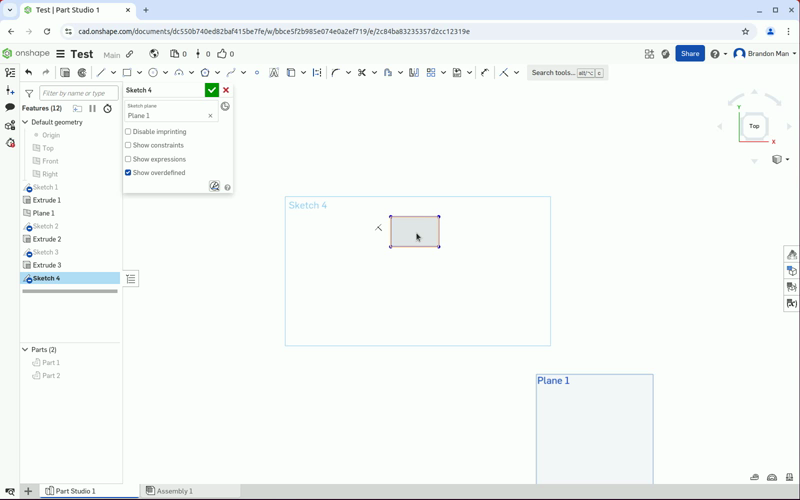
scroll(6)
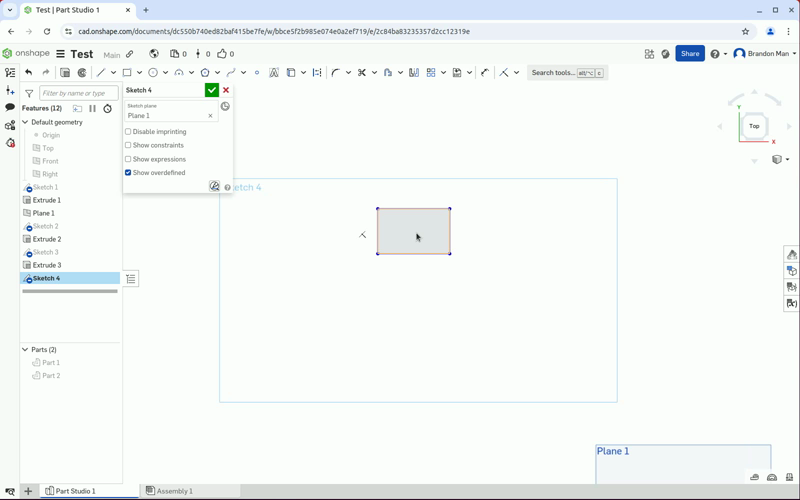
scroll(6)
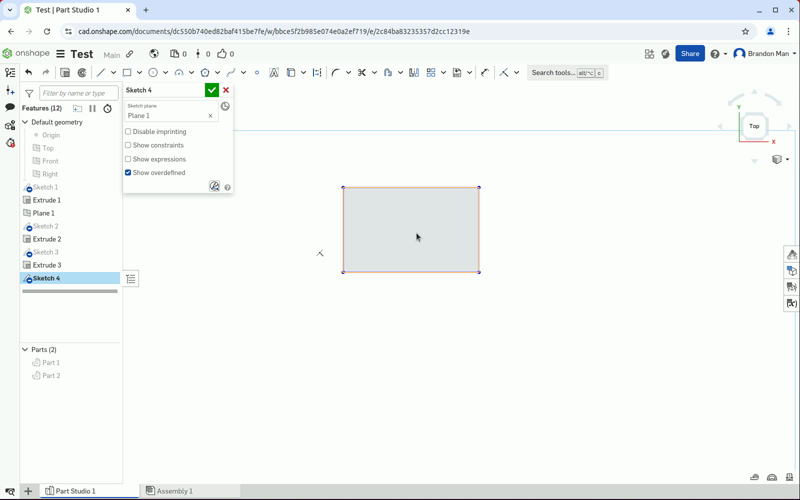
click(416, 232)
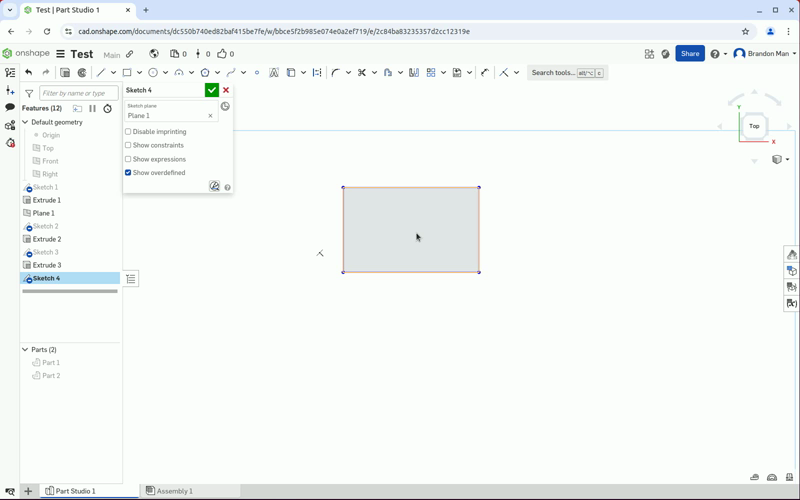
scroll(-6)
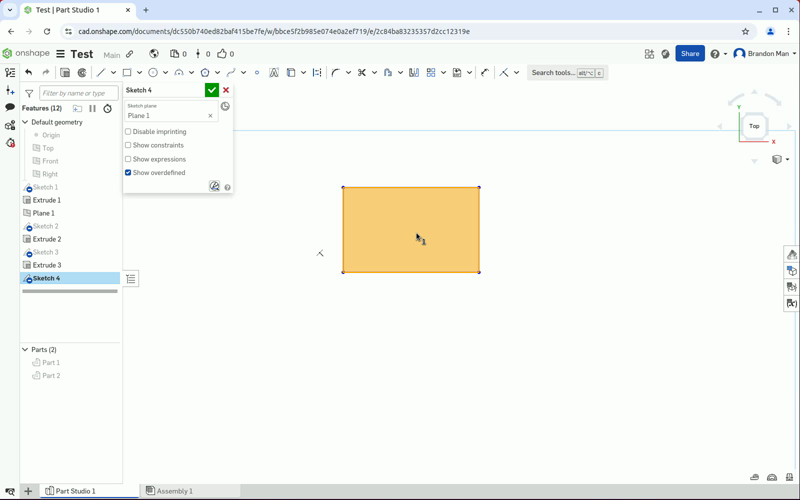
scroll(-6)
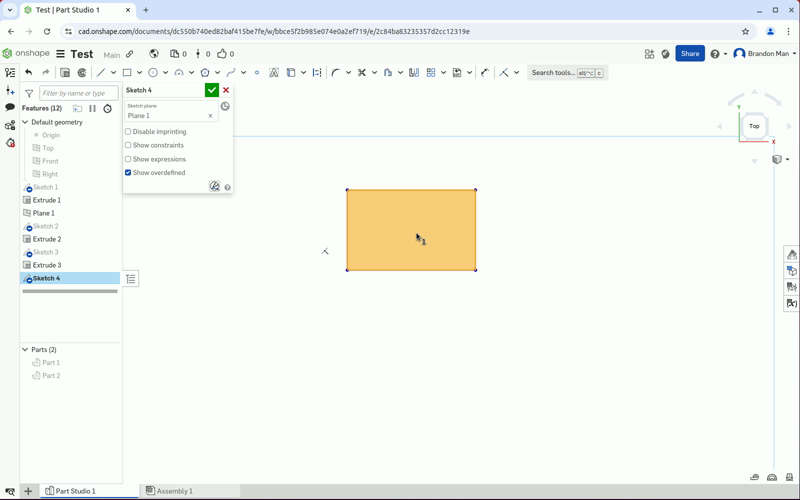
scroll(-6)
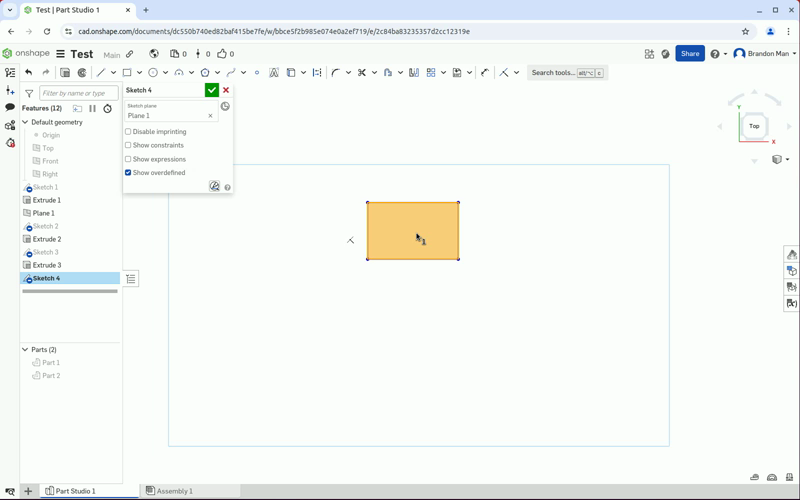
scroll(-6)
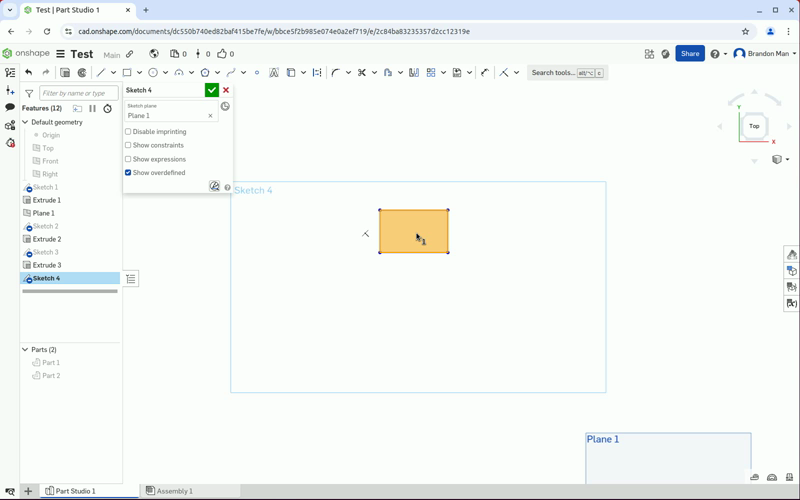
scroll(-6)
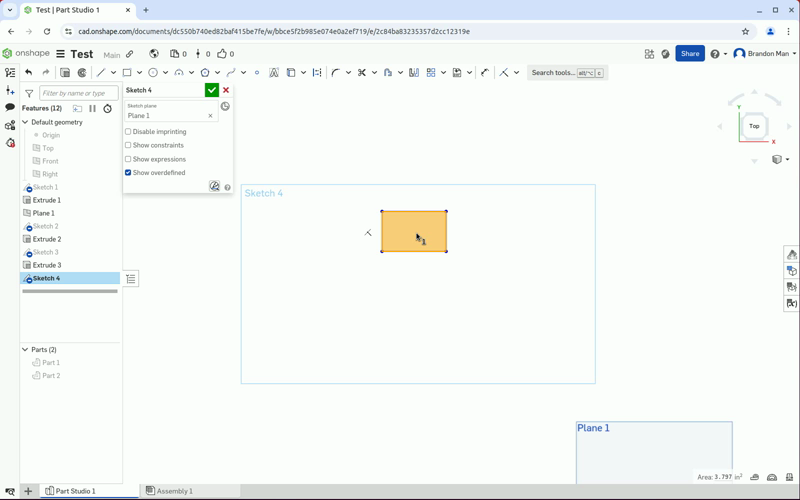
scroll(-6)
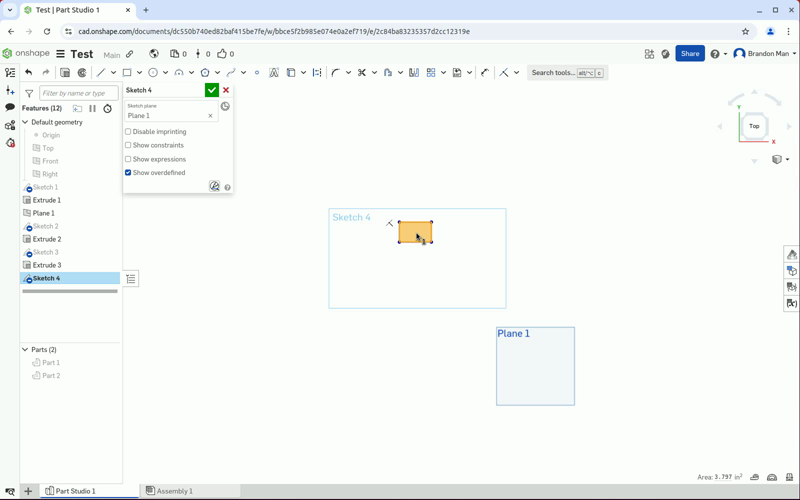
scroll(-6)
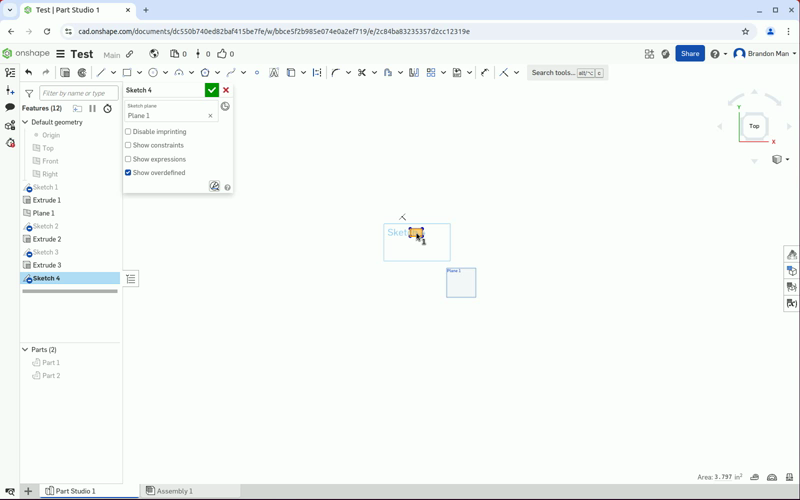
mouse_move(73, 352)
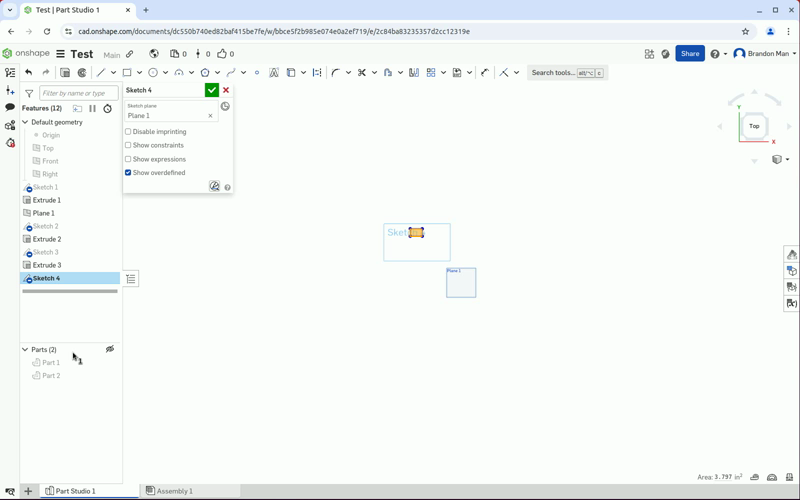
key(shift+y)
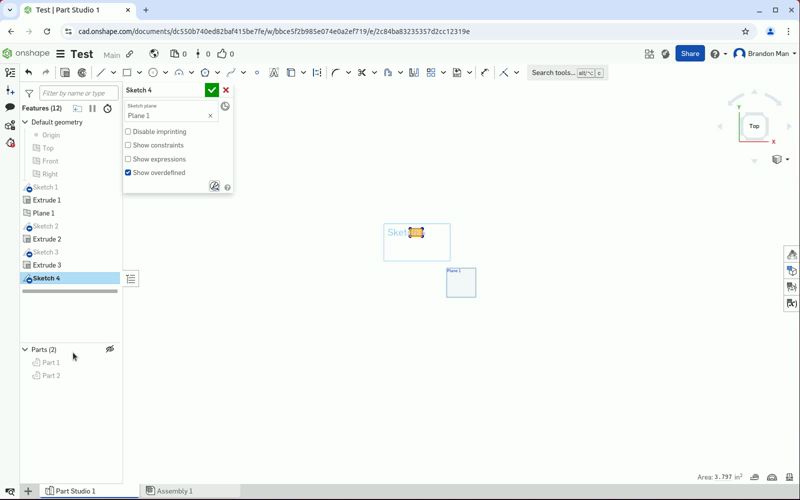
key(shift+e)
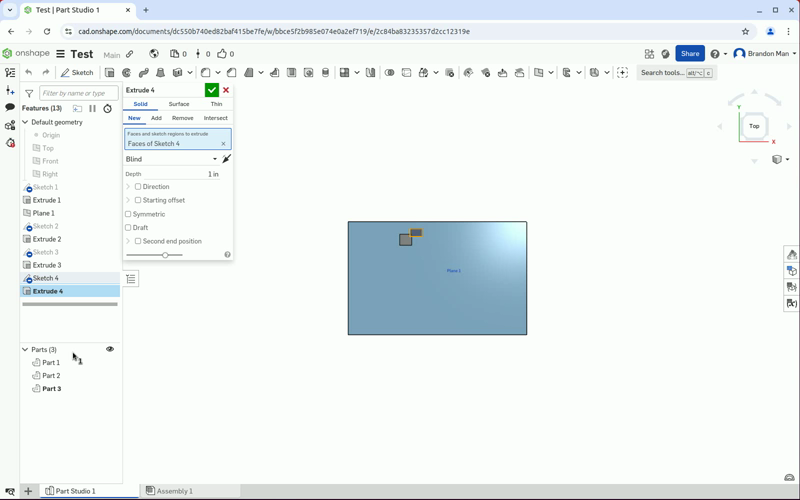
mouse_move(143, 106)
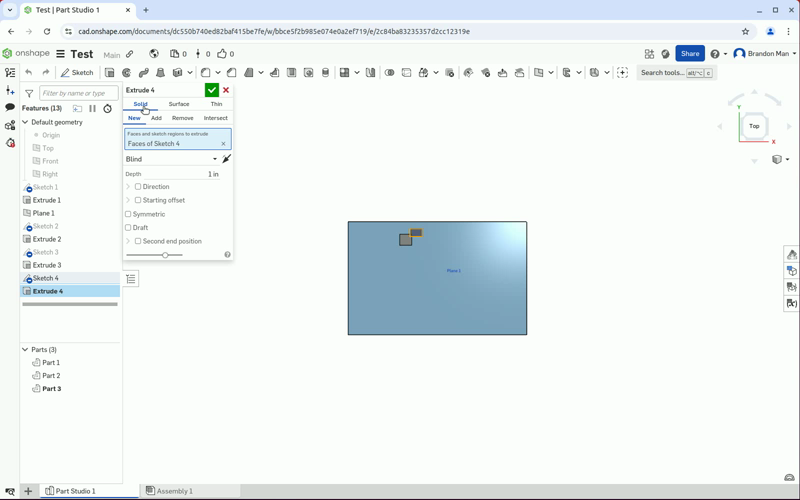
click(143, 106)
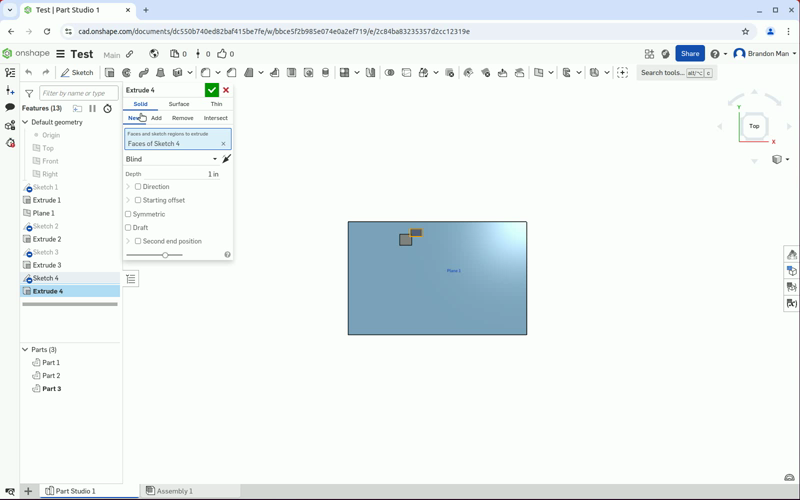
mouse_move(137, 120)
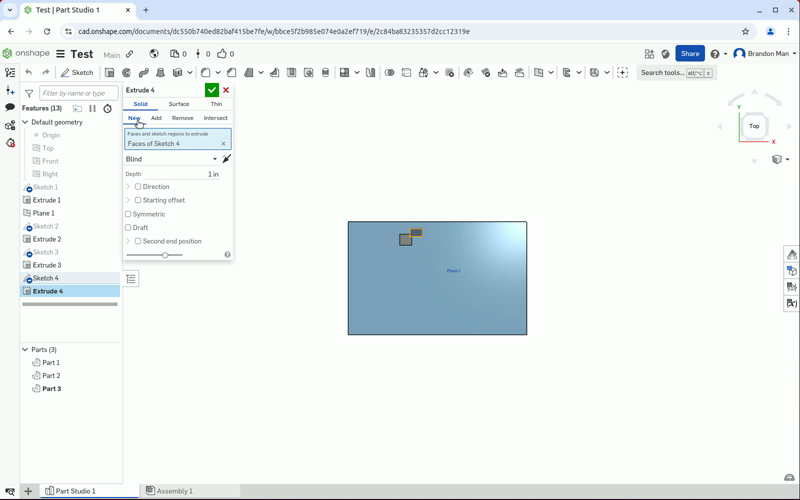
click(137, 120)
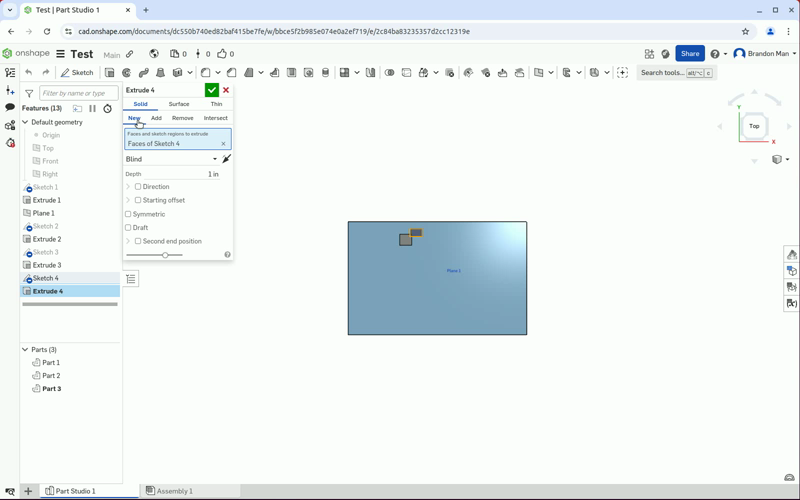
key(tab, 4)
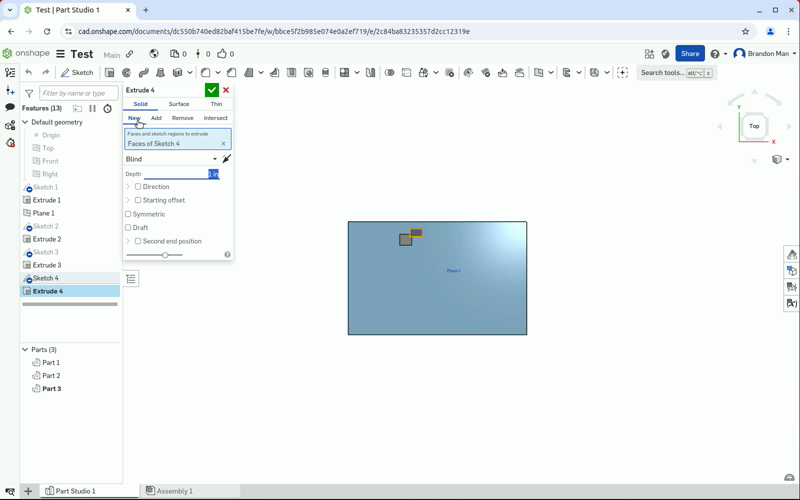
text(1.204)
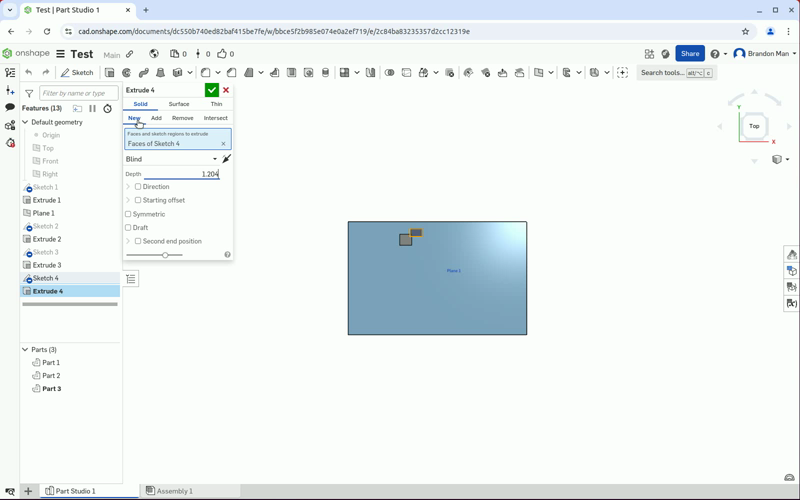
key(enter)
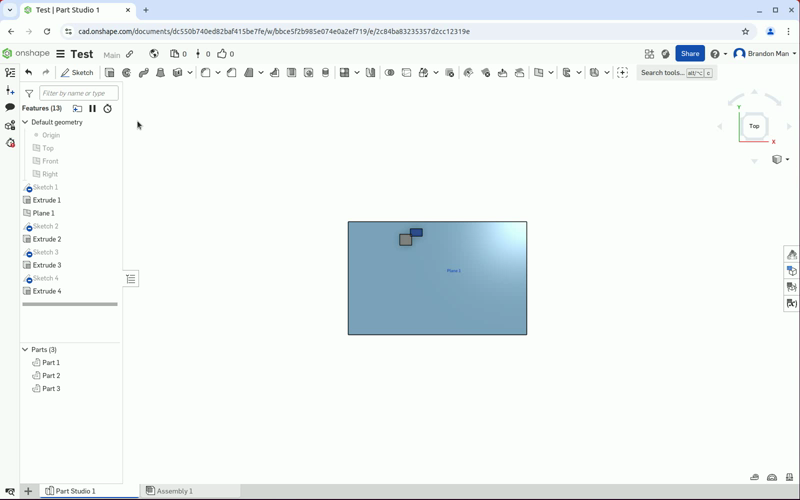
key(shift+h)
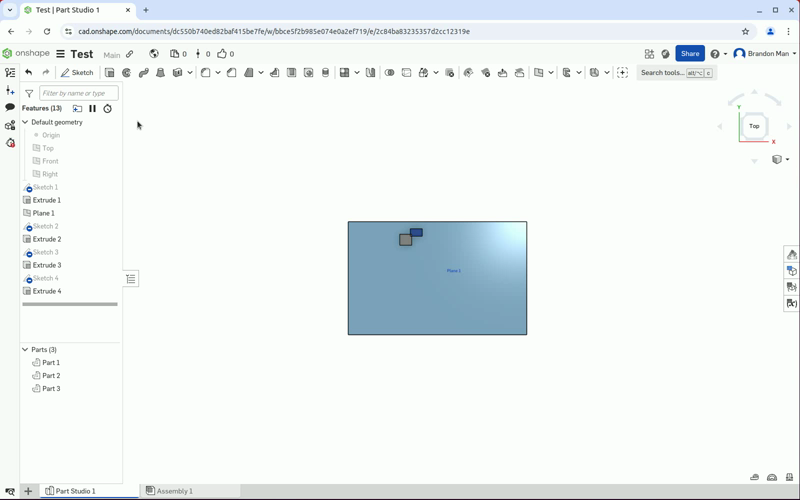
key(shift+h)
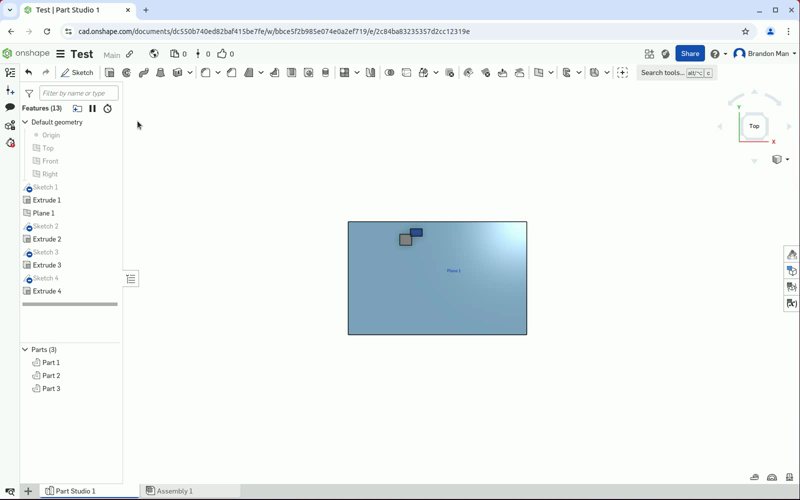
mouse_move(73, 189)
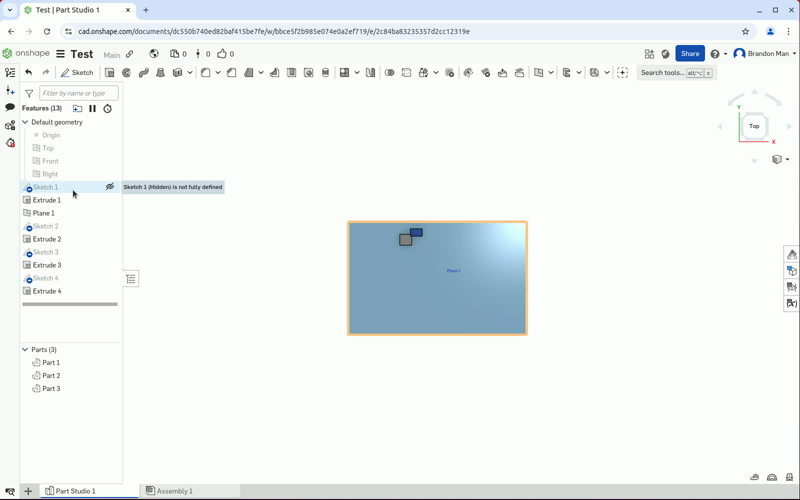
click(73, 189)
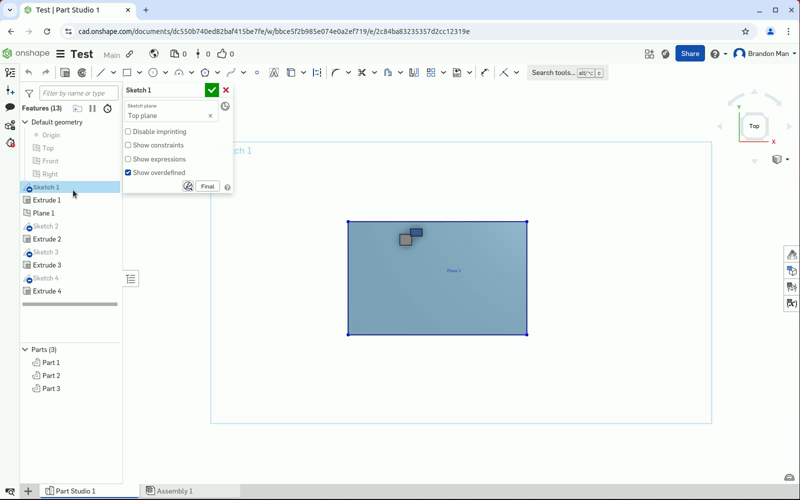
mouse_move(229, 92)
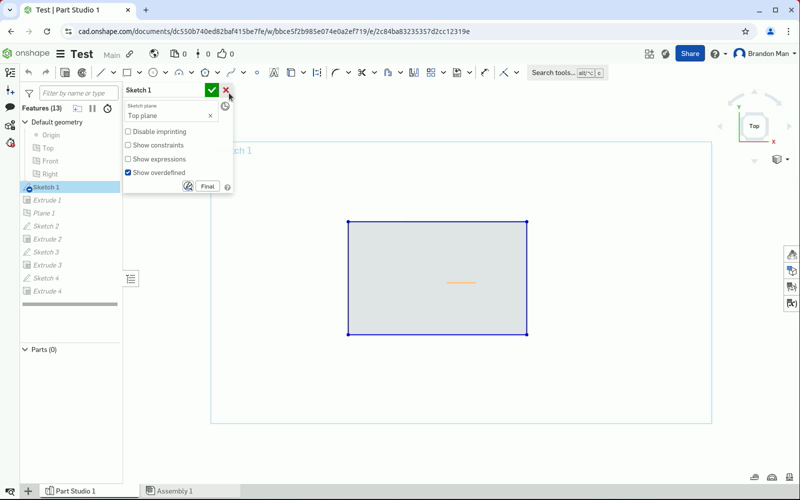
click(229, 92)
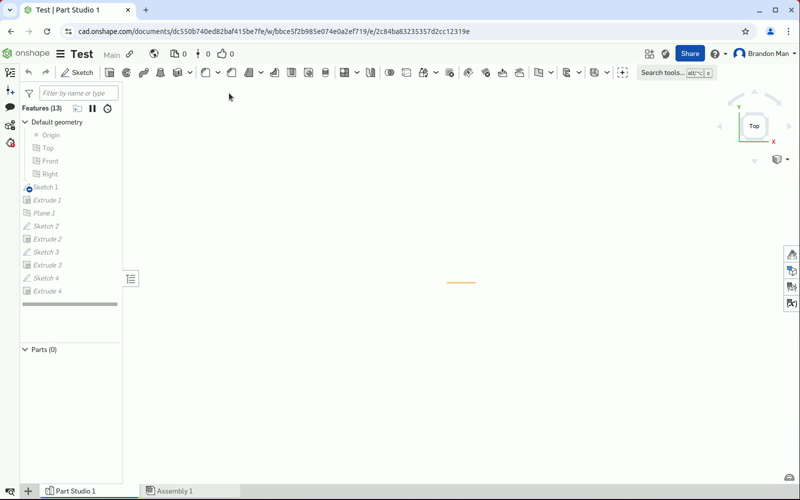
key(shift+s)
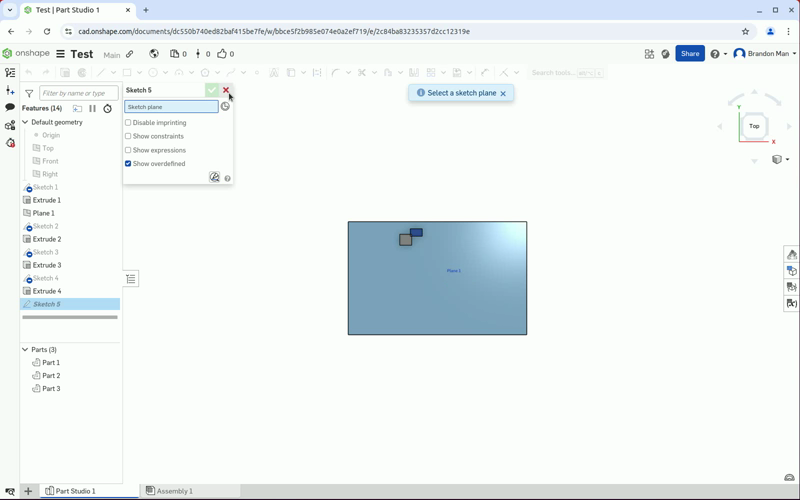
mouse_move(73, 215)
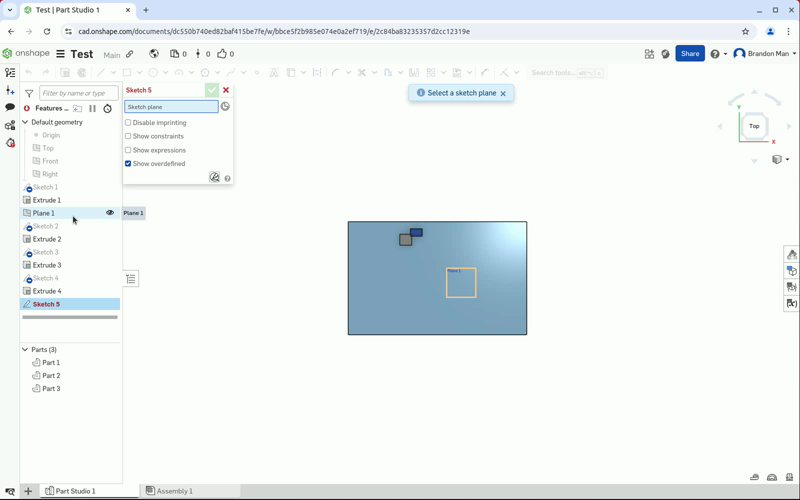
click(73, 215)
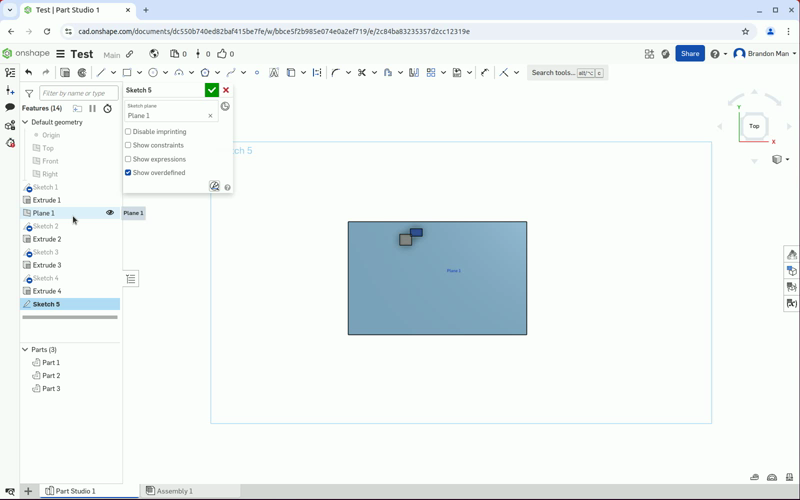
mouse_move(73, 352)
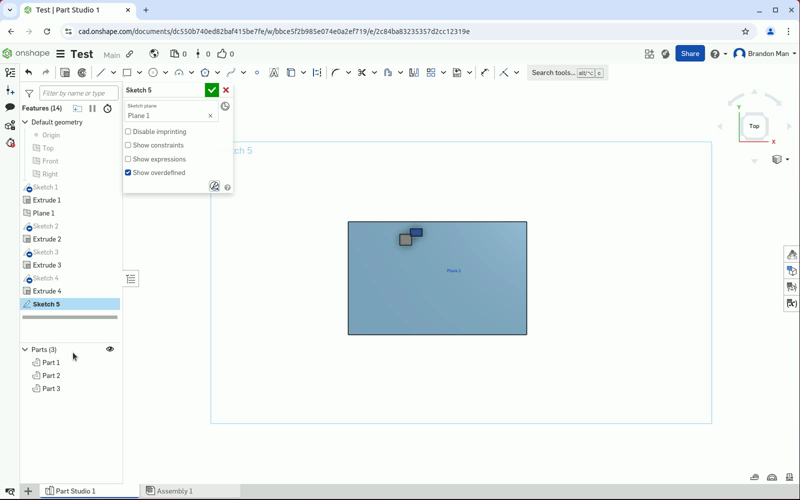
key(y)
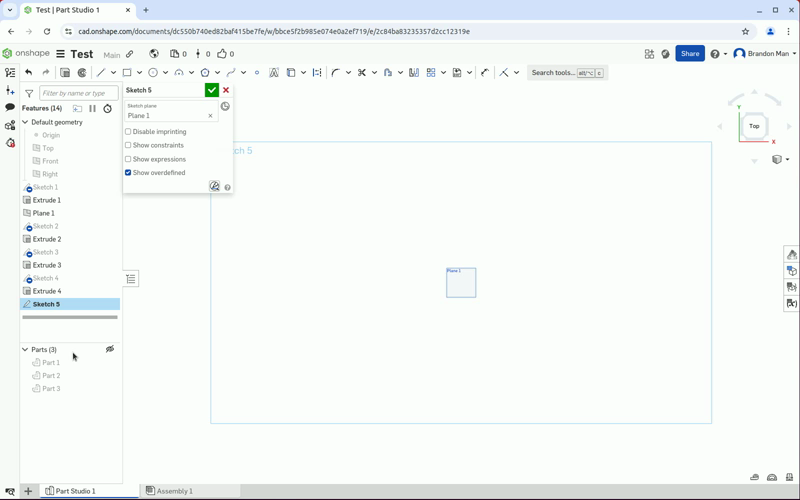
key(l)
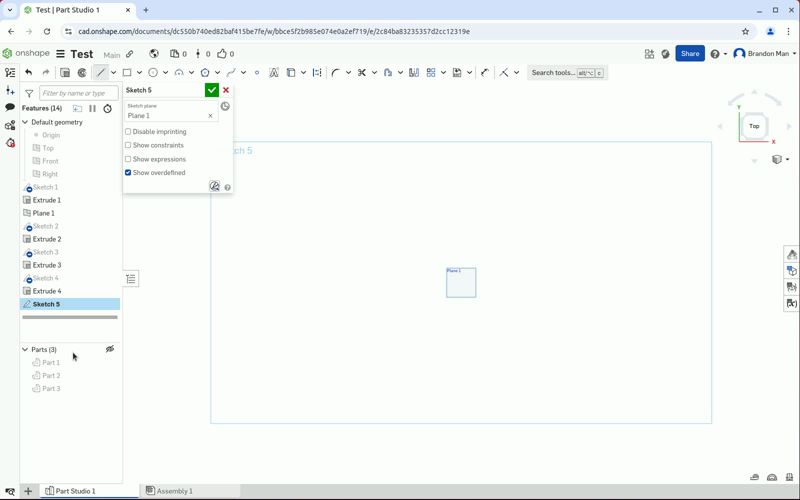
key_down(shift)
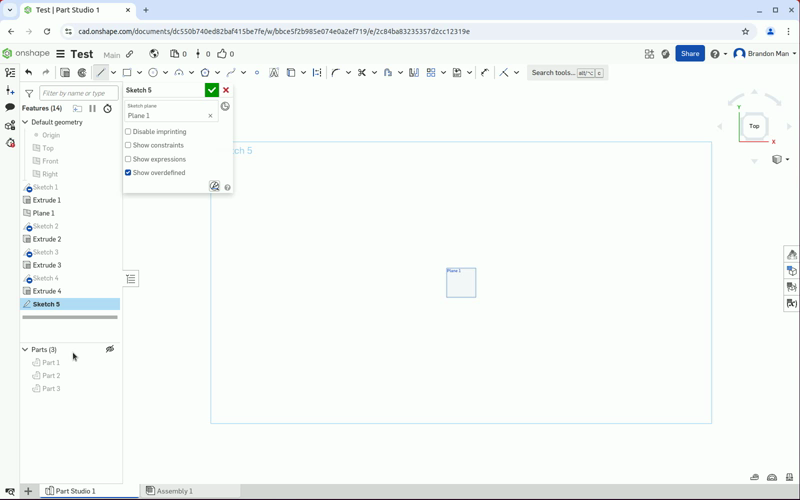
mouse_move(410, 252)
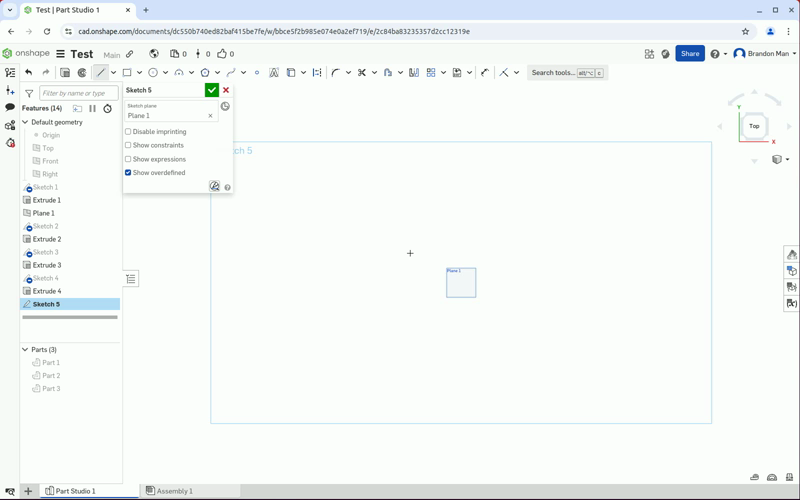
click(410, 252)
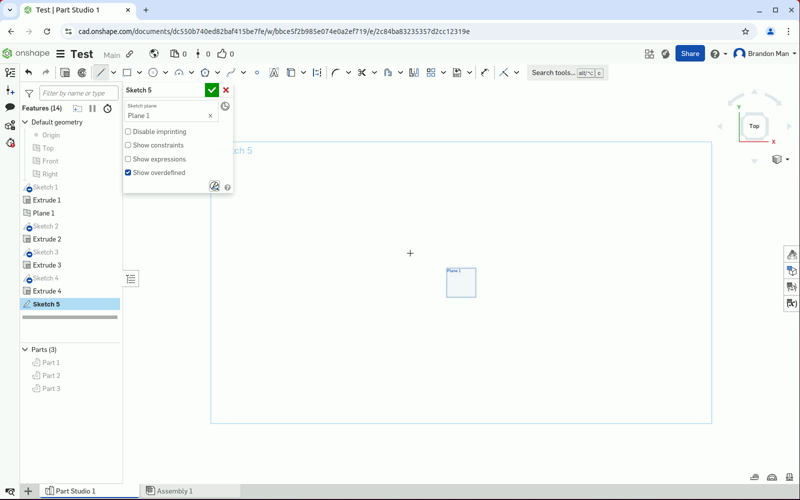
key_up(shift)
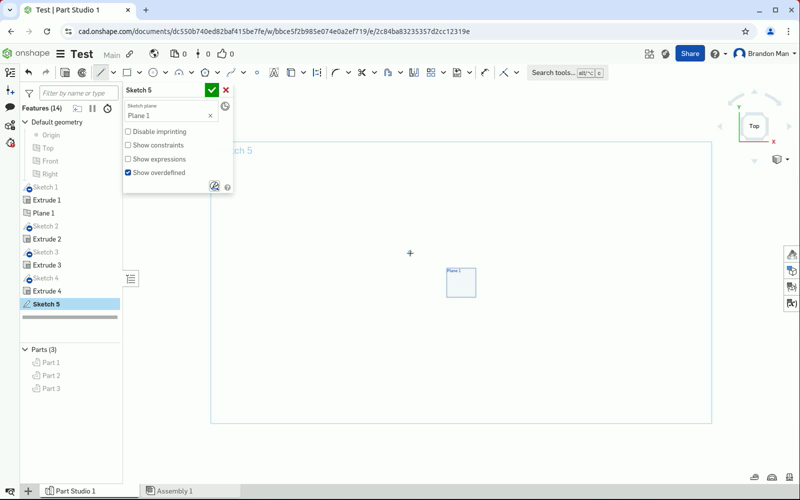
key_down(shift)
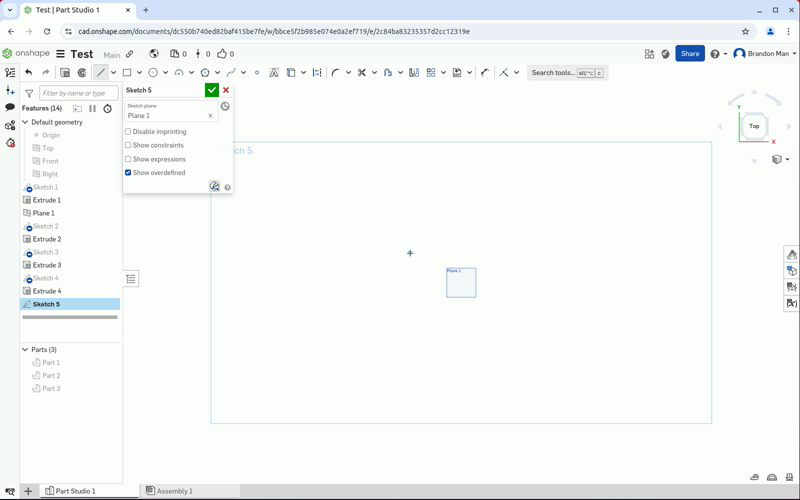
mouse_move(440, 252)
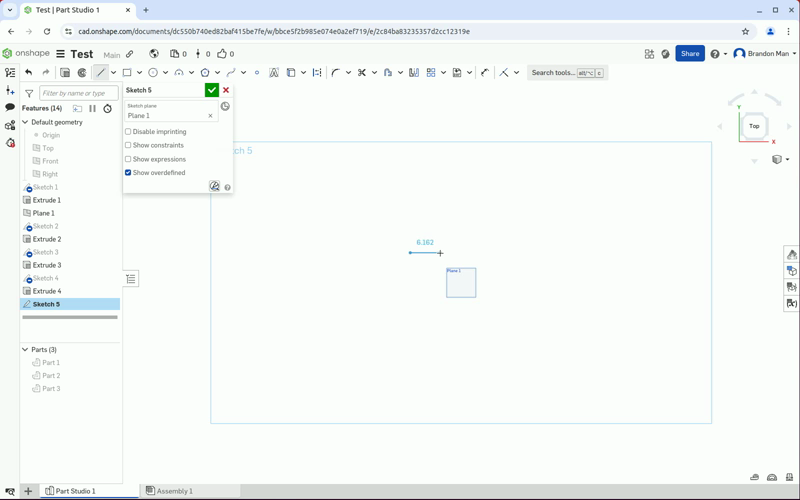
mouse_move(422, 252)
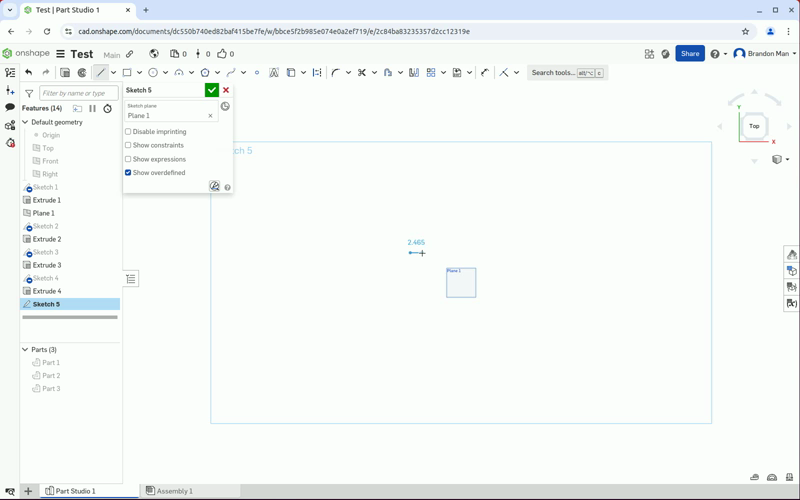
click(422, 252)
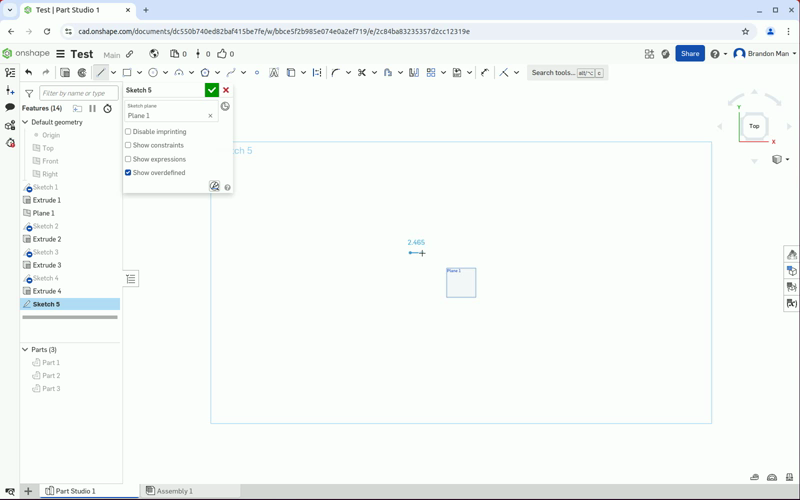
key_up(shift)
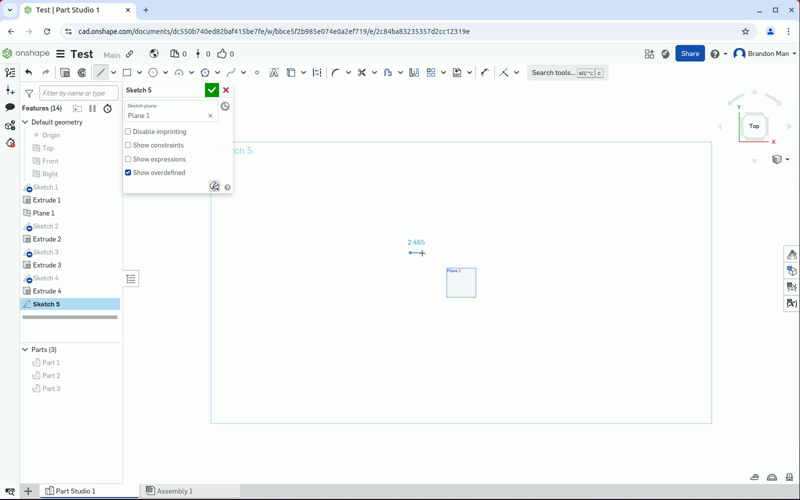
key_down(shift)
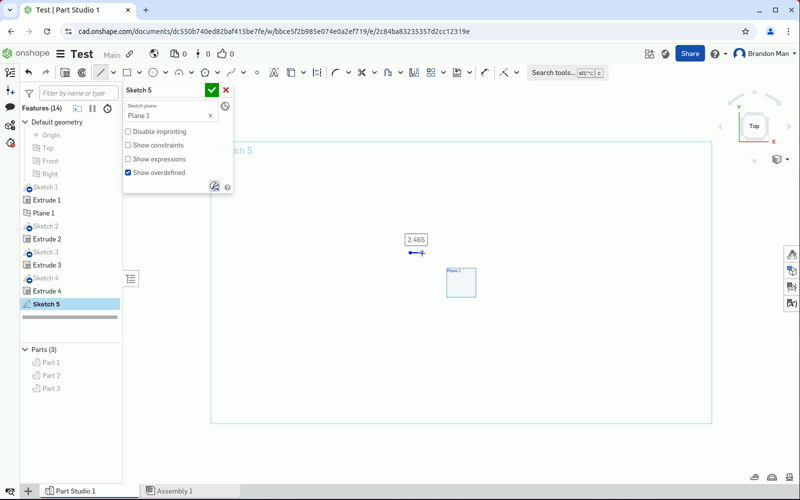
mouse_move(452, 252)
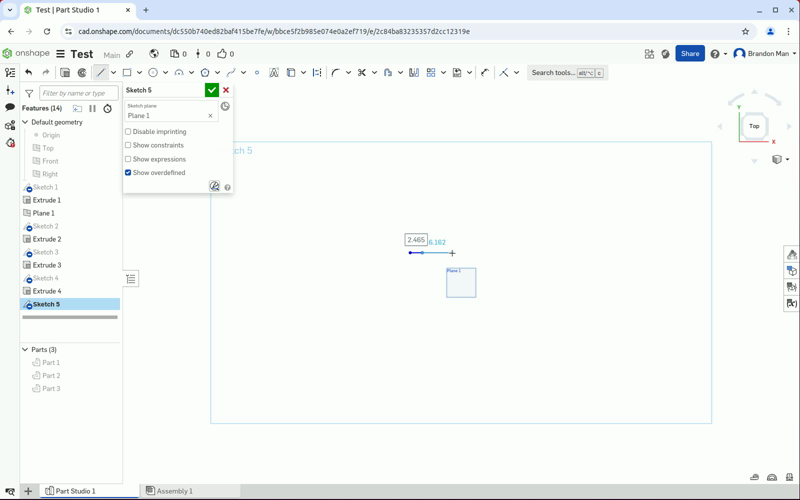
mouse_move(422, 244)
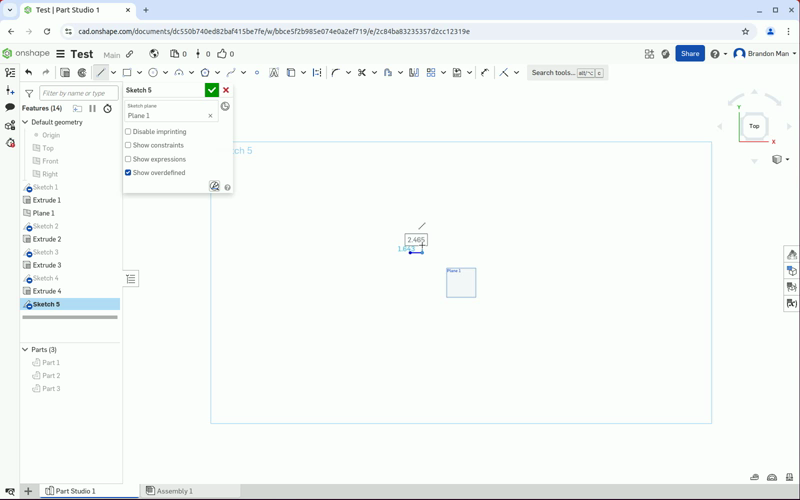
click(422, 244)
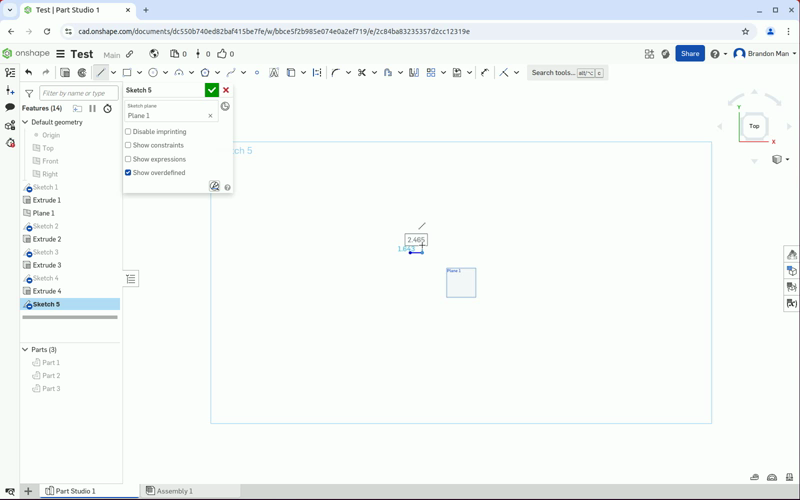
key_up(shift)
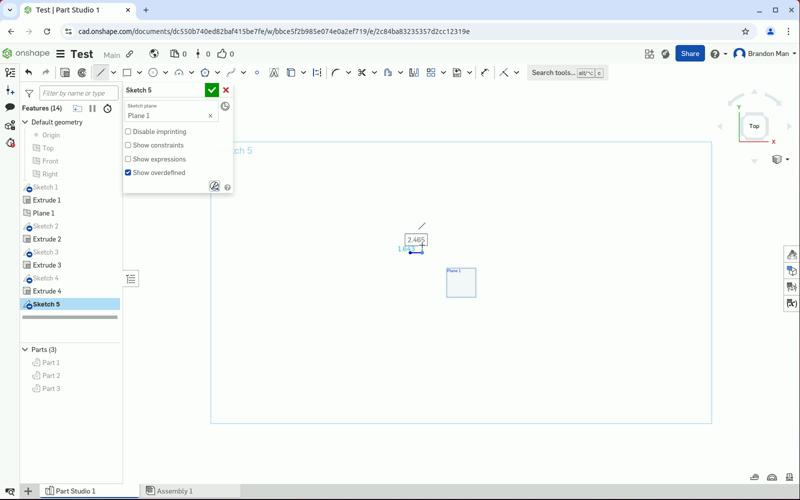
key_down(shift)
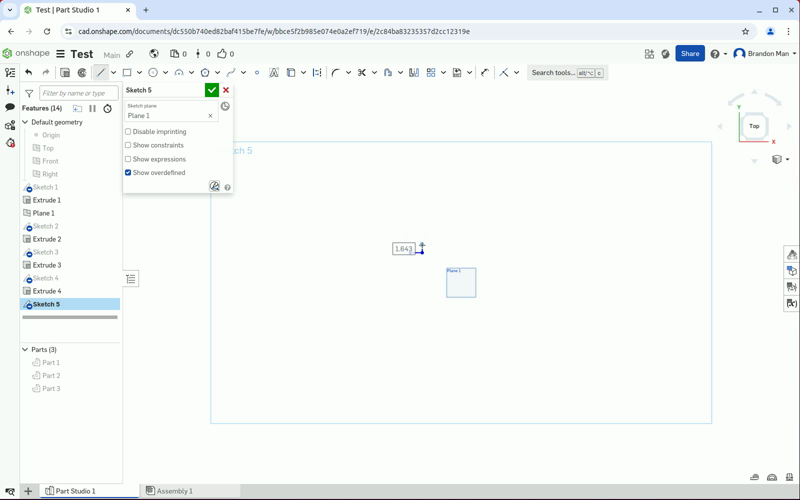
mouse_move(452, 244)
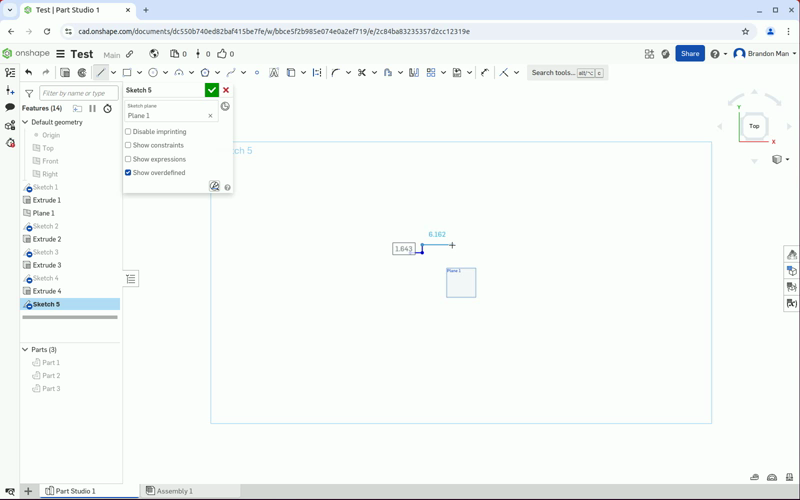
mouse_move(410, 244)
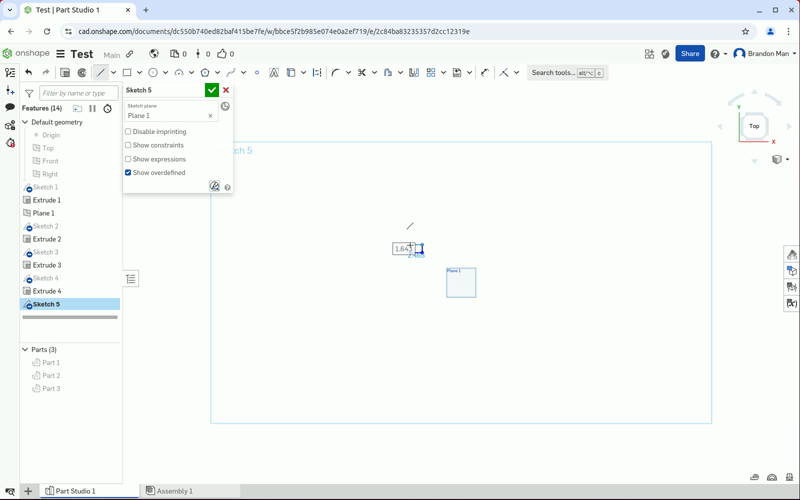
click(410, 244)
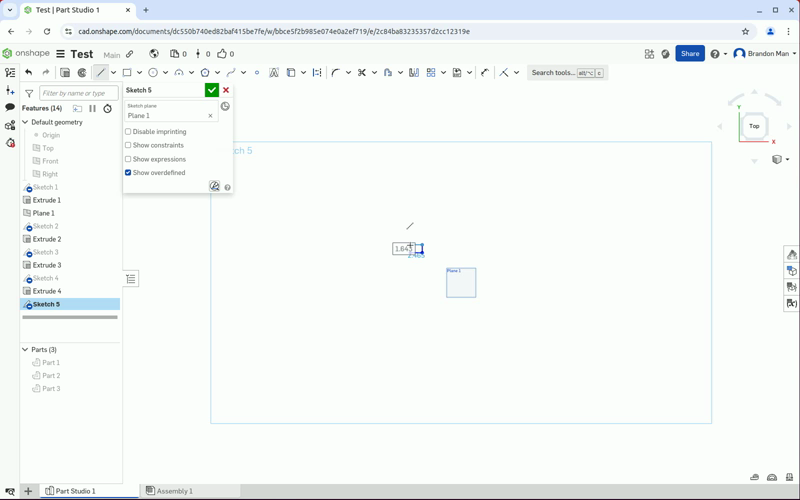
key_up(shift)
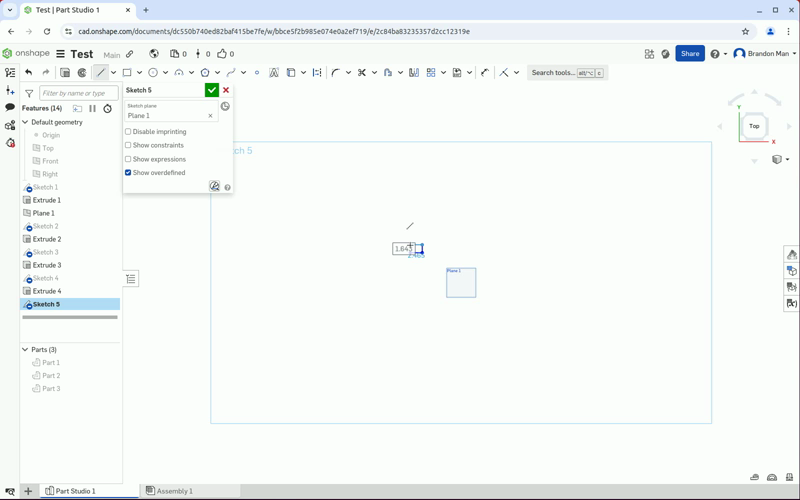
mouse_move(440, 244)
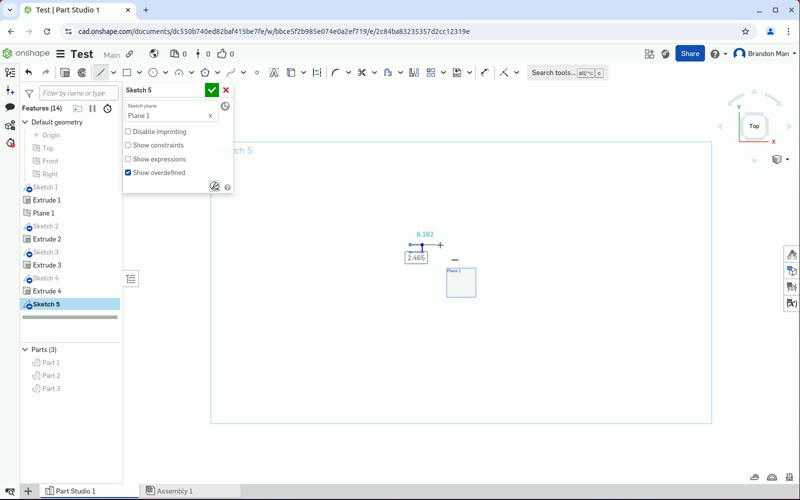
key_down(shift)
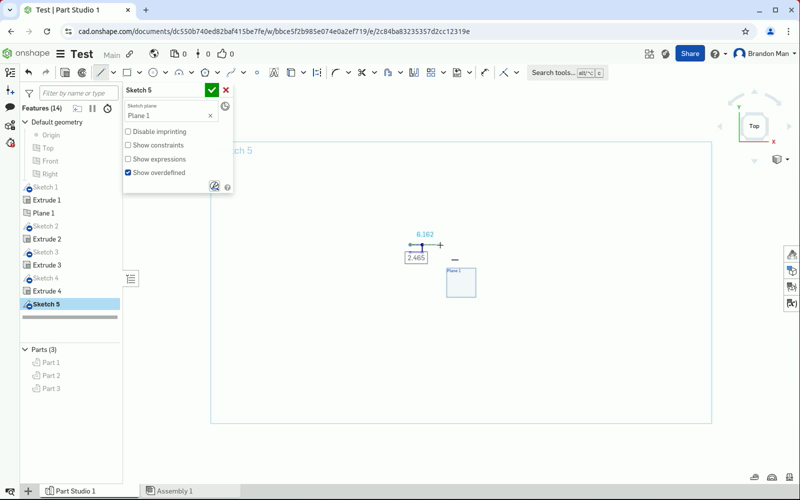
mouse_move(410, 252)
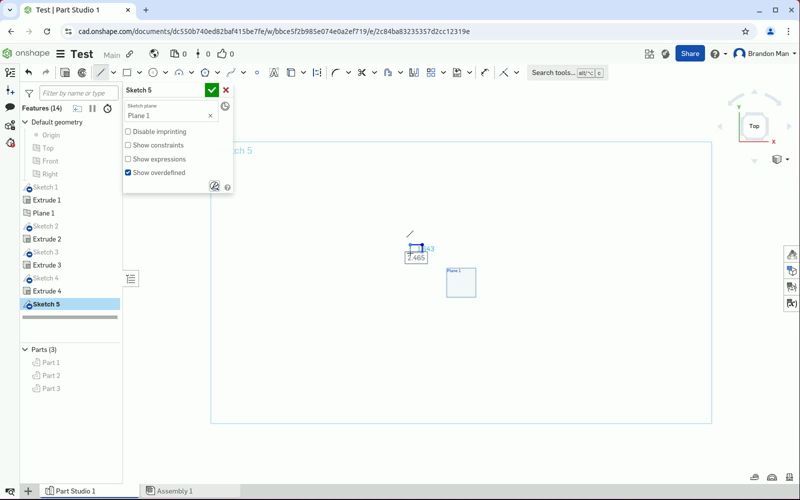
key_up(shift)
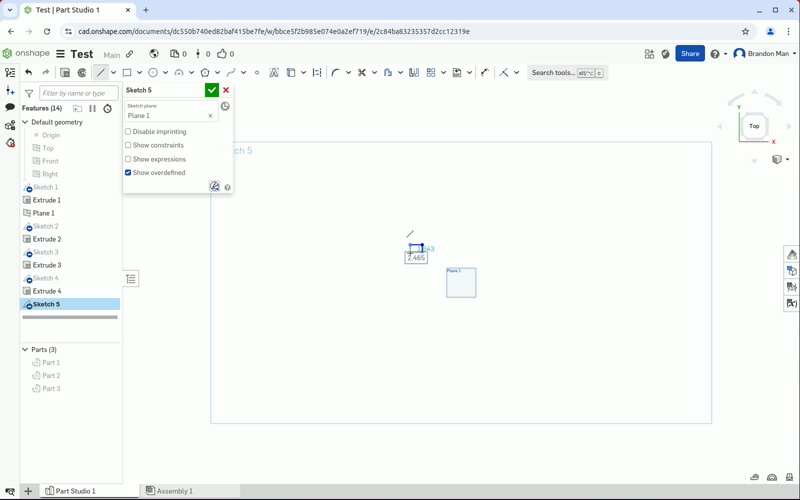
click(410, 252)
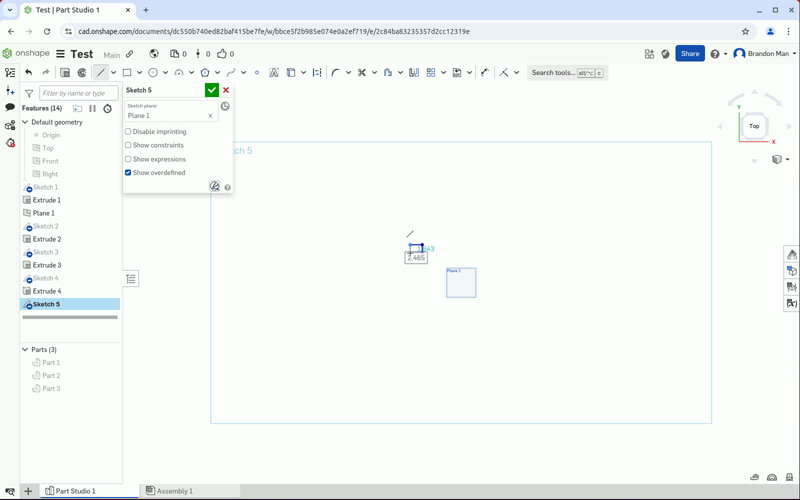
key(esc)
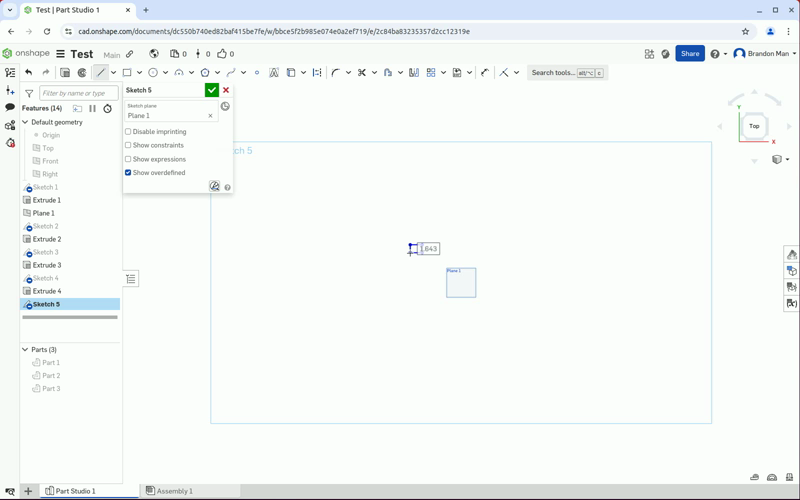
mouse_move(413, 250)
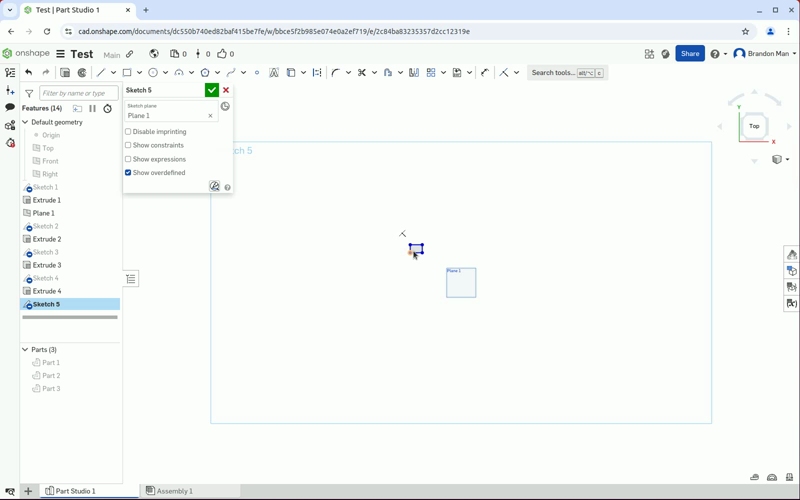
scroll(6)
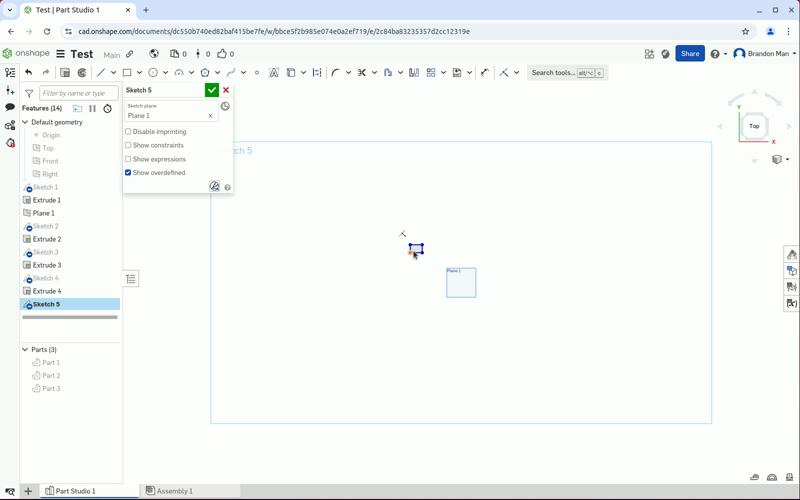
scroll(6)
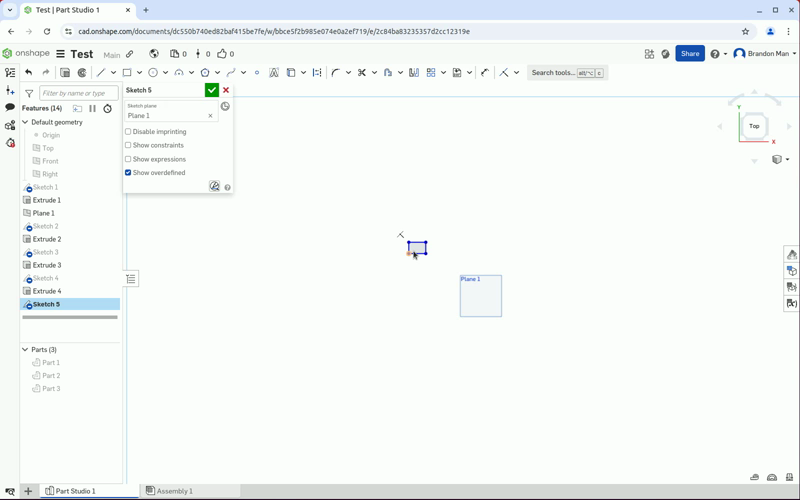
scroll(6)
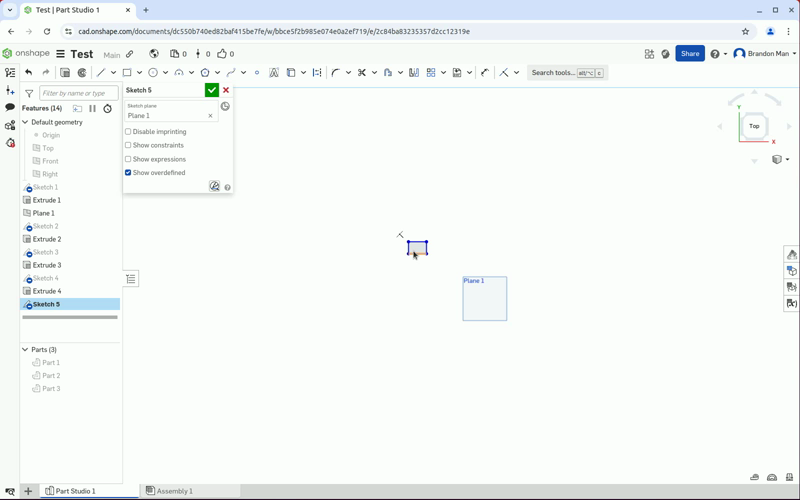
scroll(6)
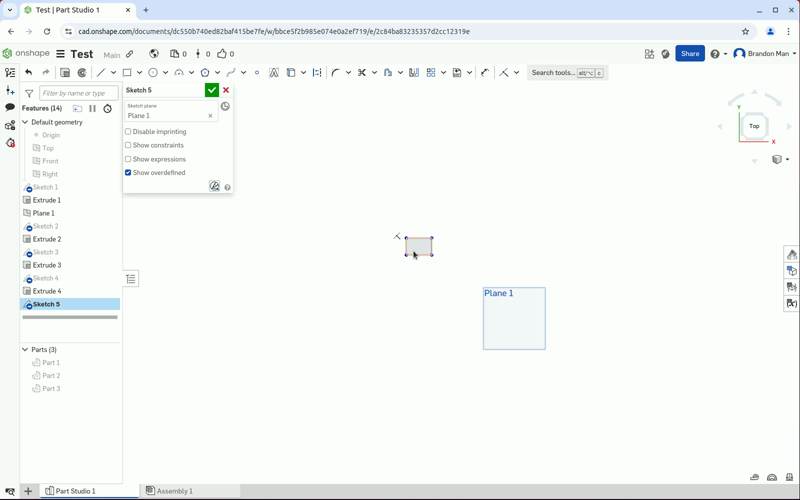
scroll(6)
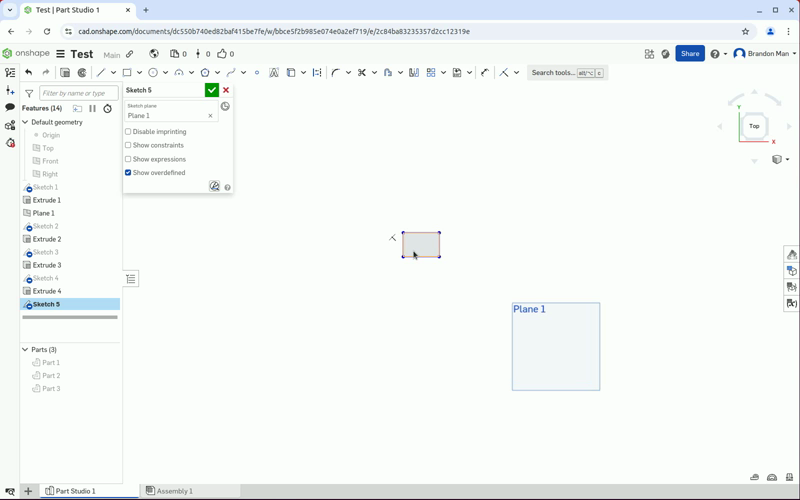
scroll(6)
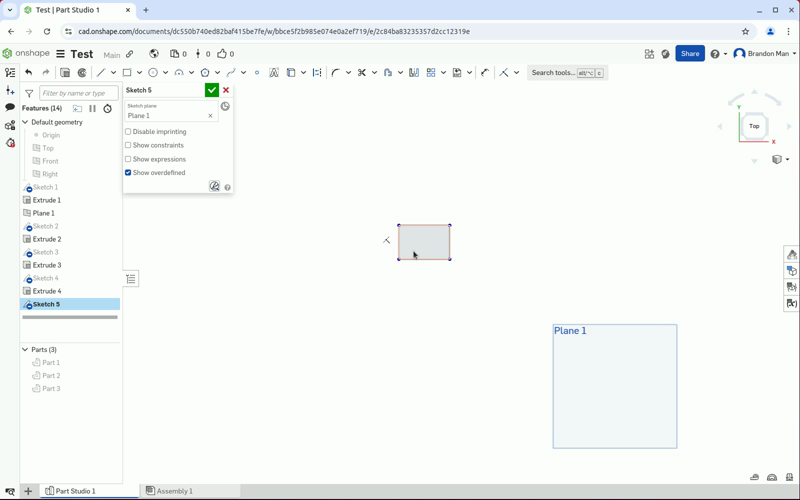
scroll(6)
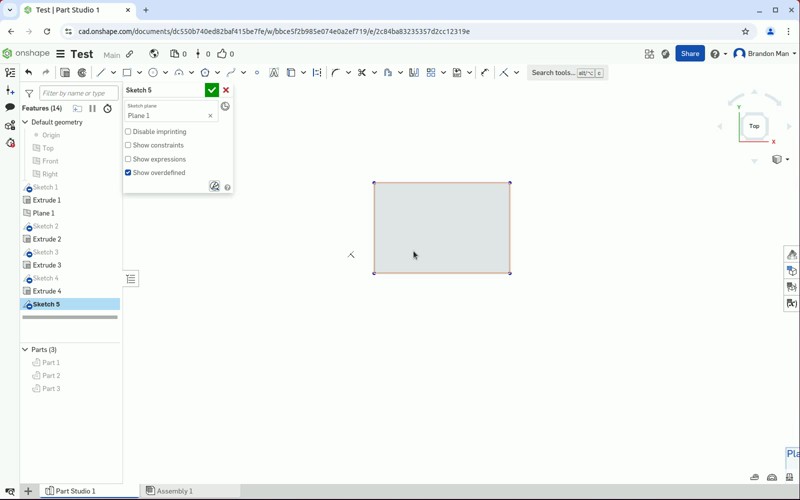
click(413, 250)
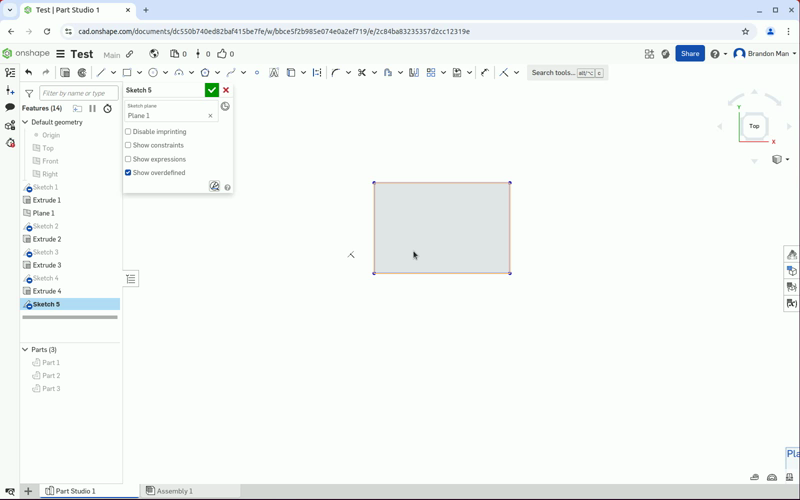
scroll(-6)
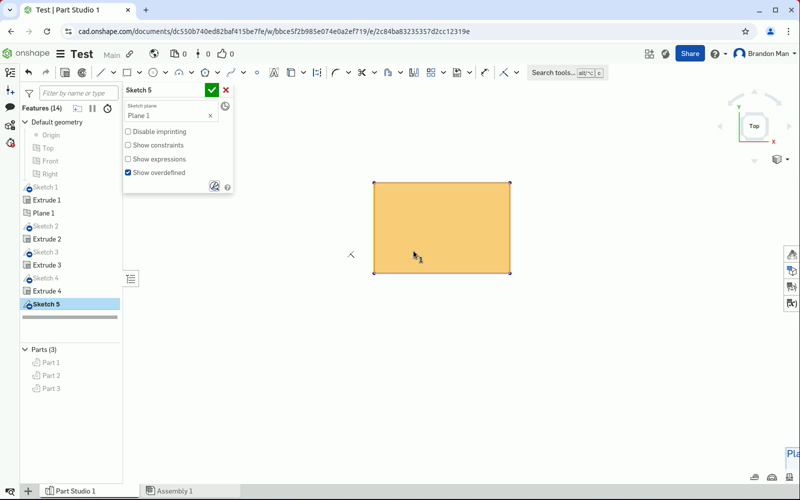
scroll(-6)
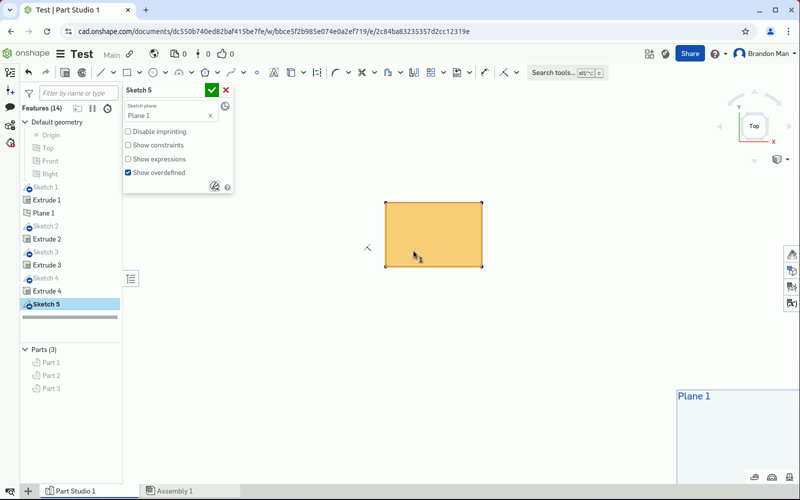
scroll(-6)
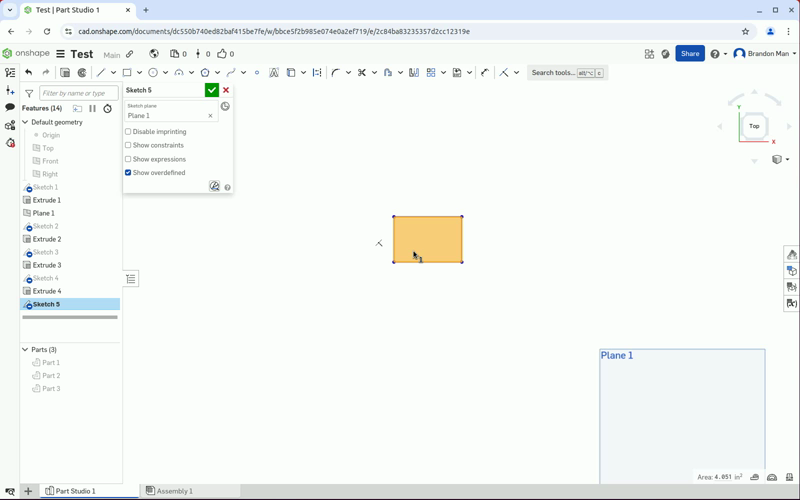
scroll(-6)
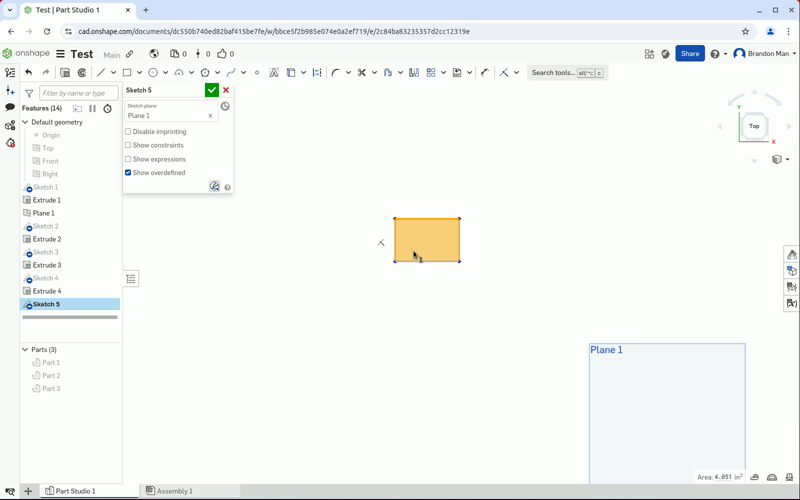
scroll(-6)
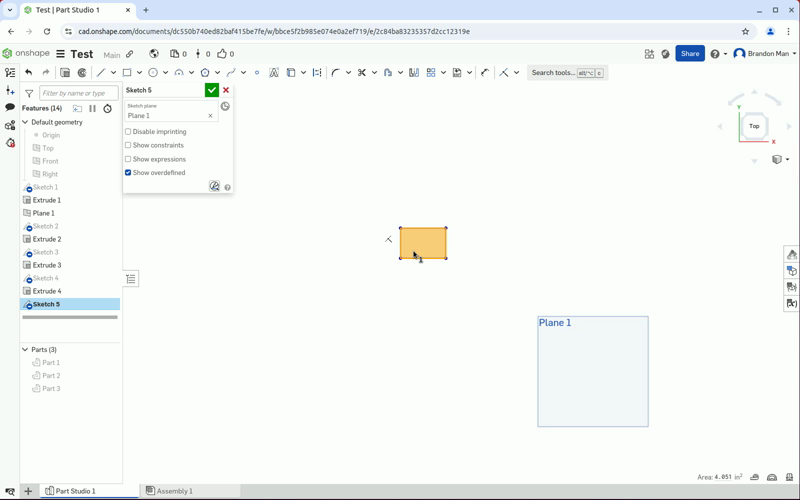
scroll(-6)
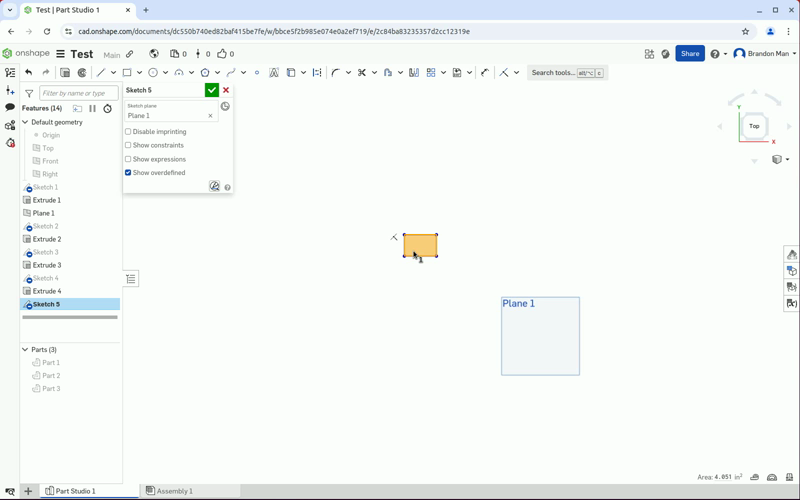
scroll(-6)
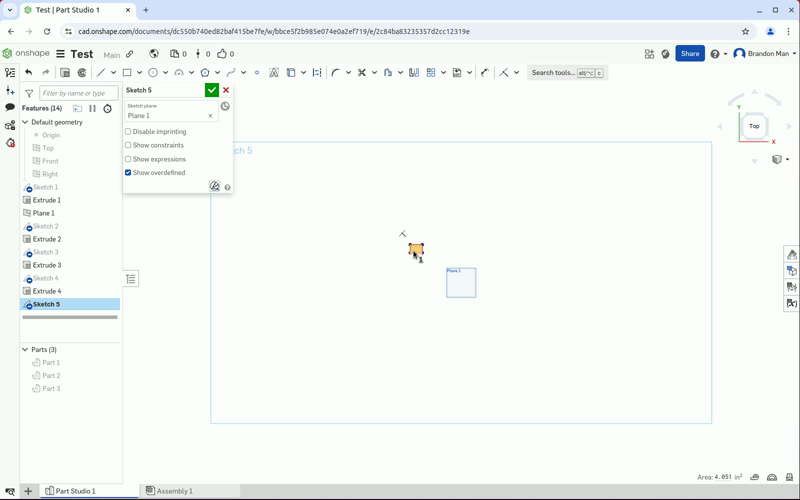
mouse_move(73, 352)
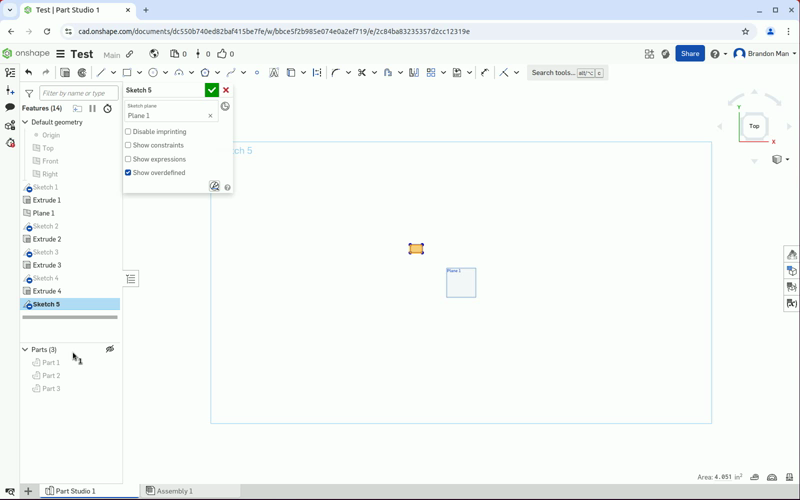
key(shift+y)
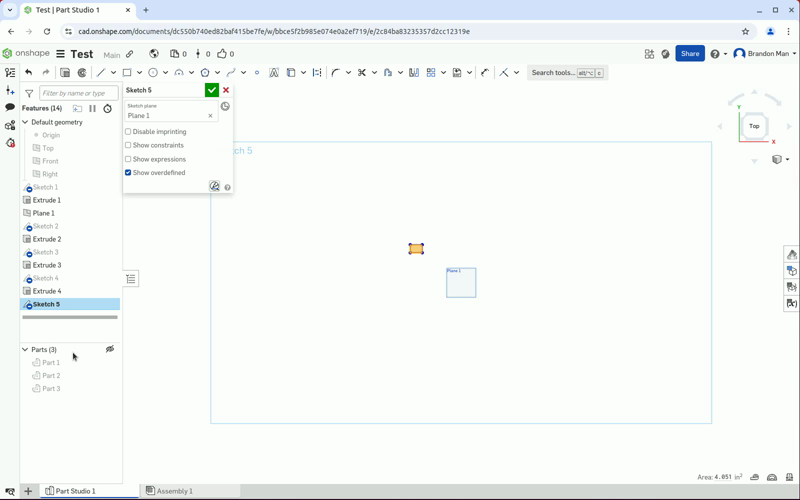
key(shift+e)
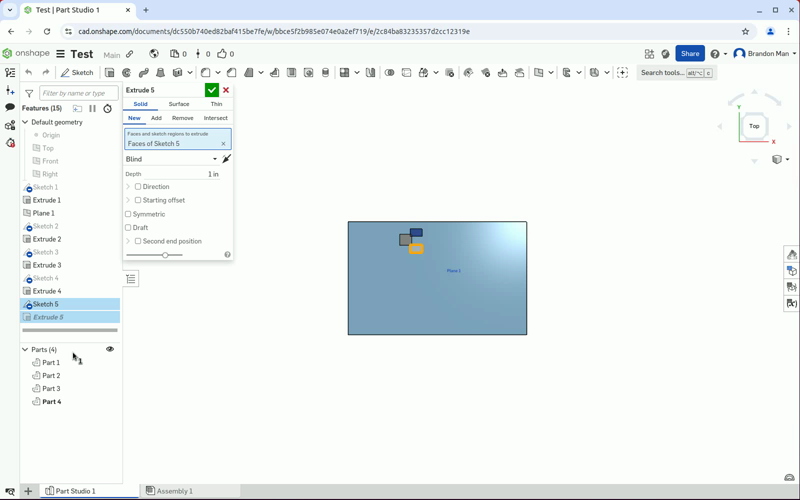
mouse_move(143, 106)
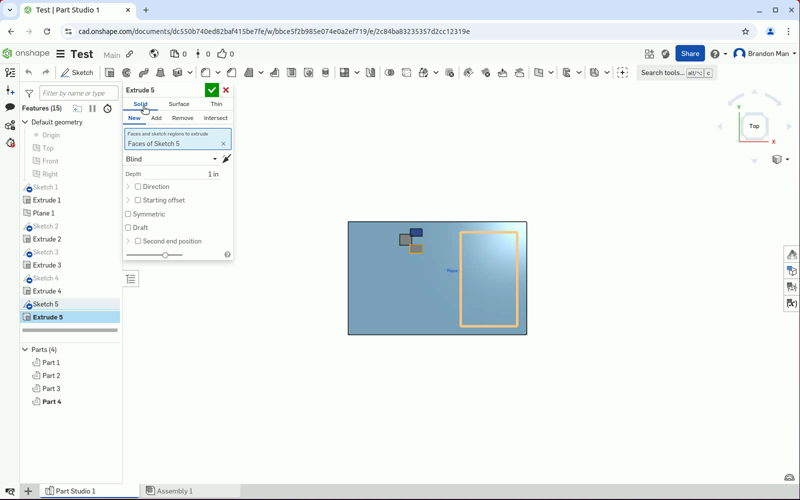
click(143, 106)
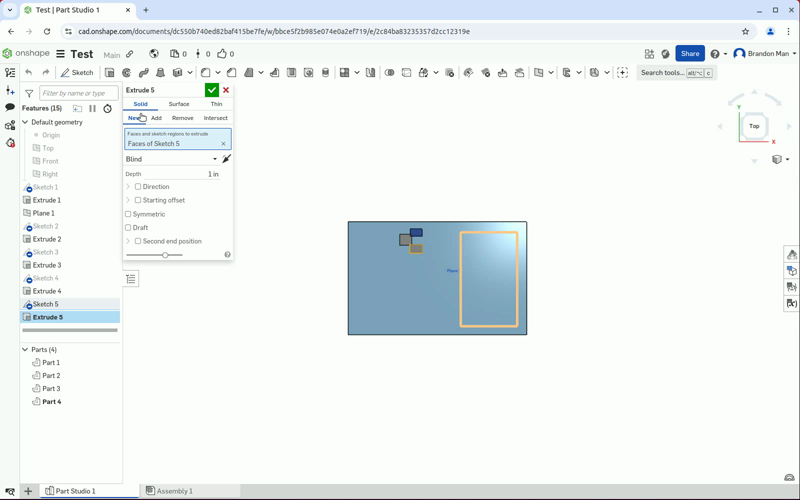
mouse_move(137, 120)
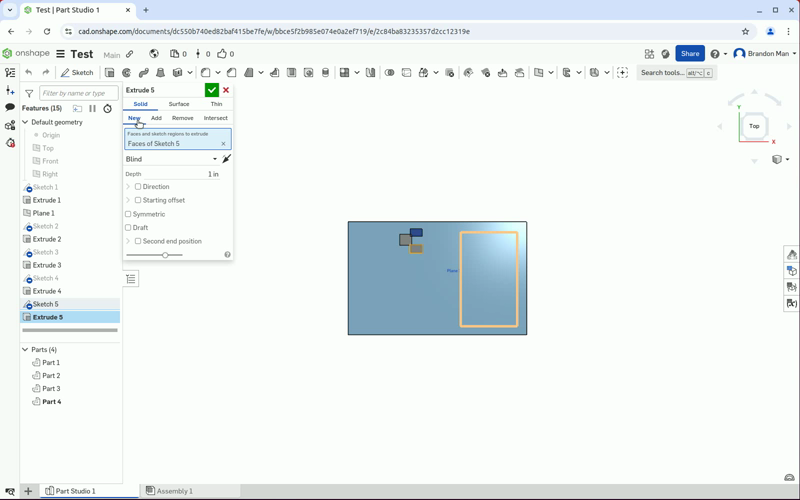
click(137, 120)
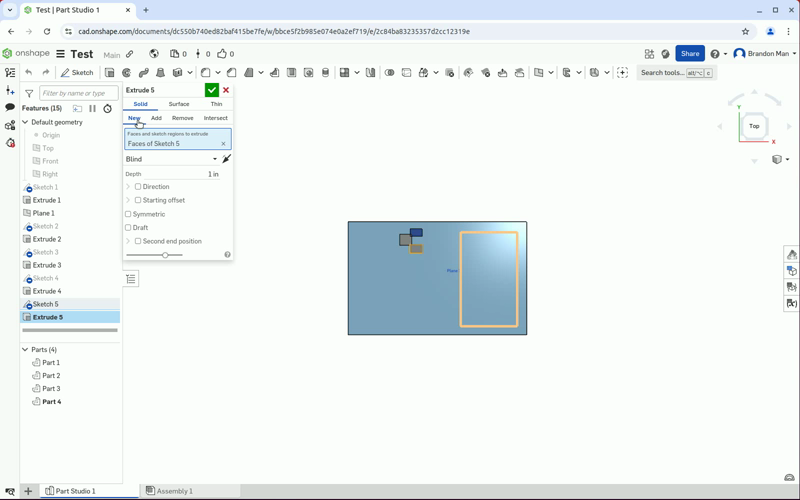
key(tab, 4)
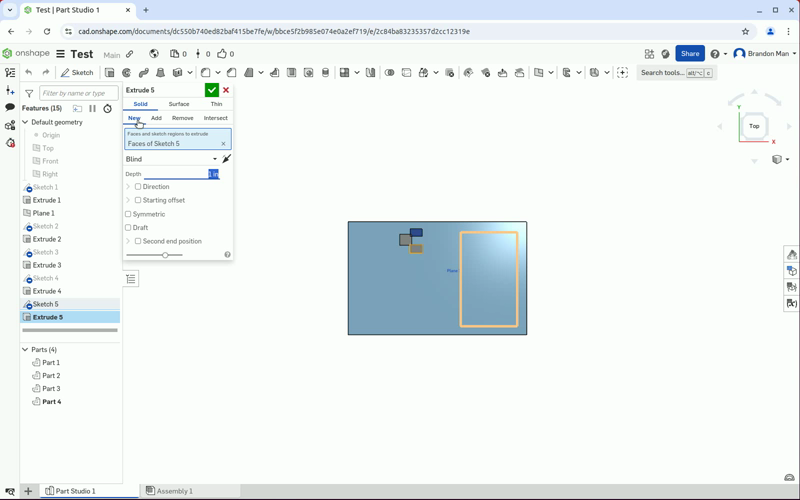
text(1.204)
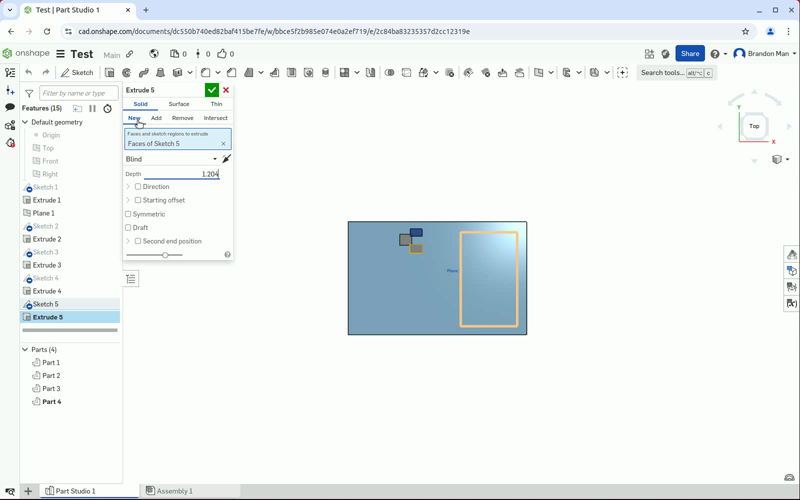
key(enter)
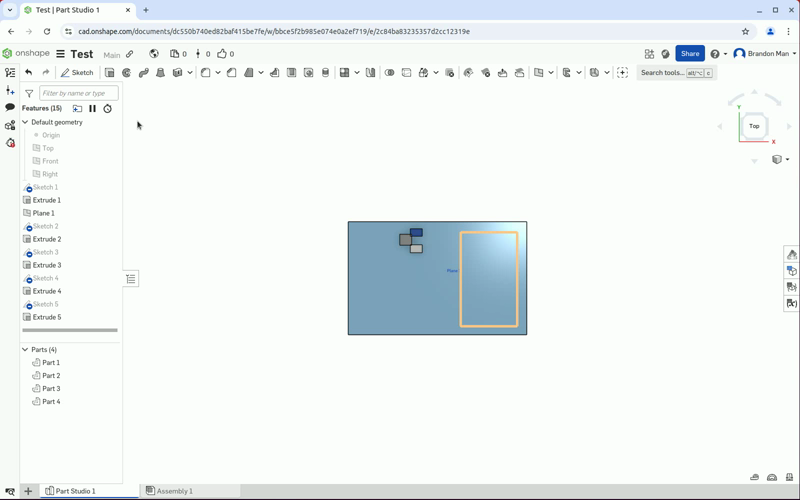
key(shift+h)
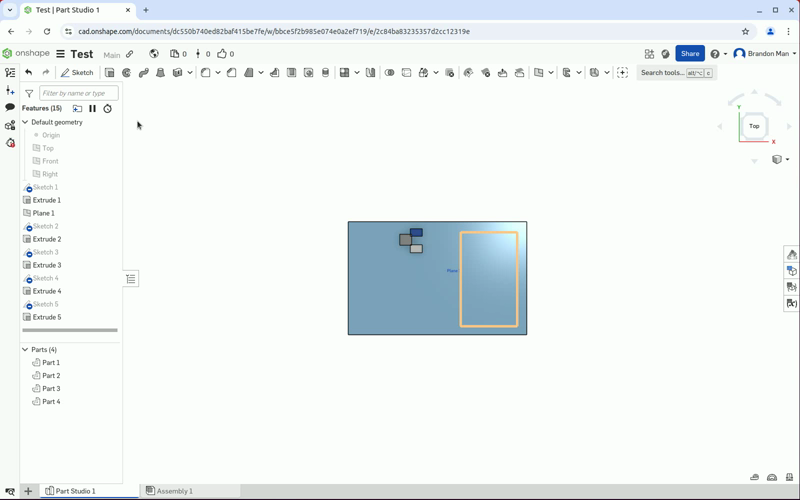
key(shift+h)
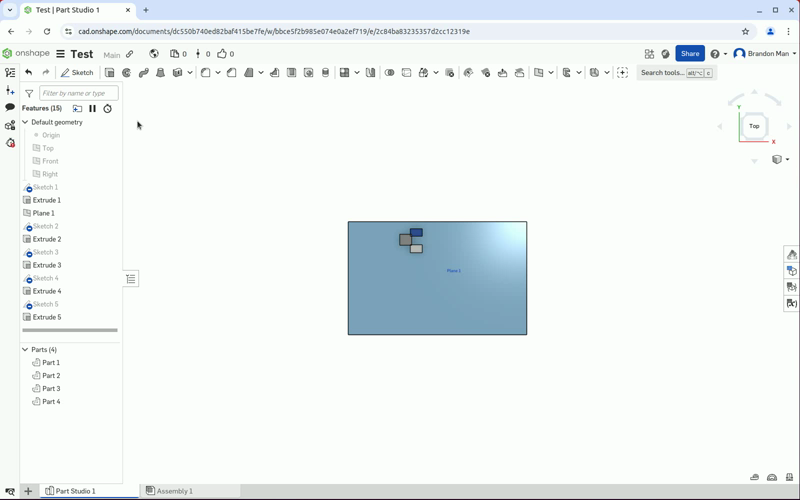
mouse_move(73, 189)
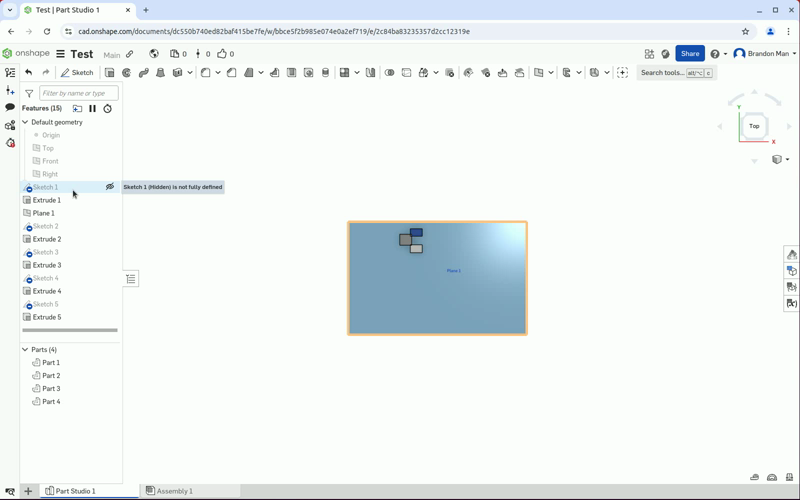
click(73, 189)
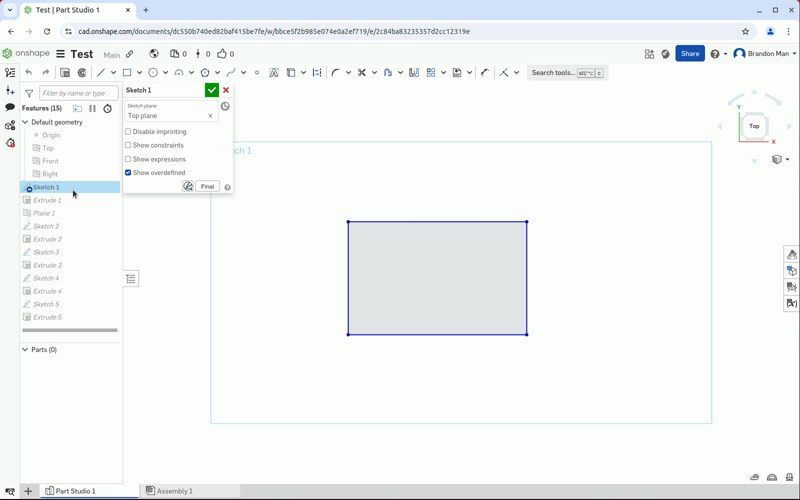
mouse_move(229, 92)
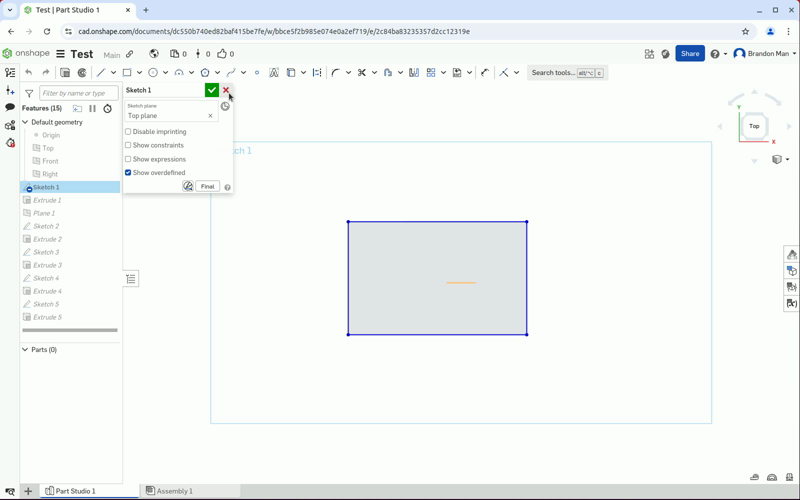
click(229, 92)
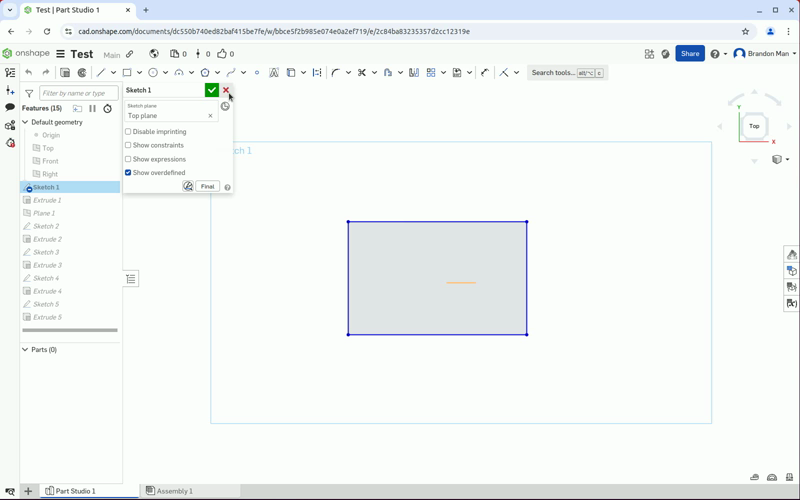
key(shift+s)
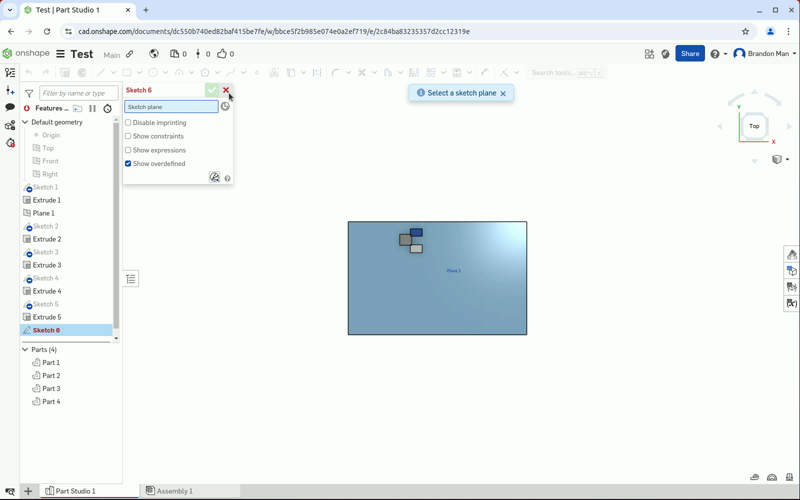
mouse_move(69, 215)
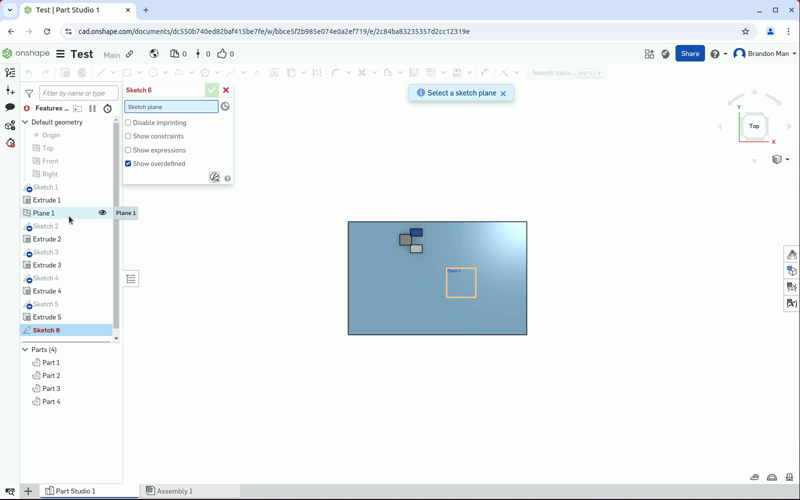
click(69, 215)
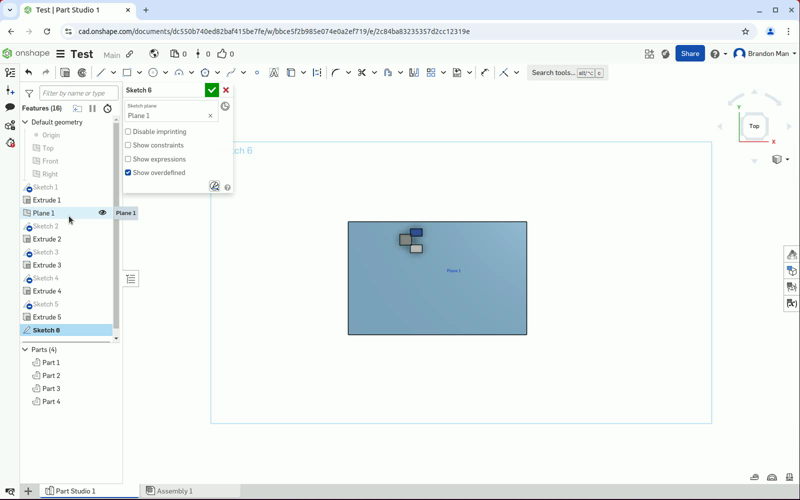
mouse_move(73, 352)
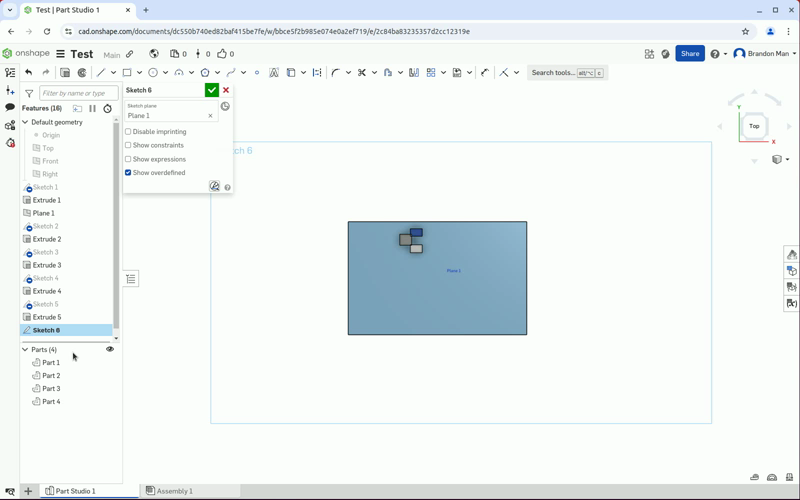
key(y)
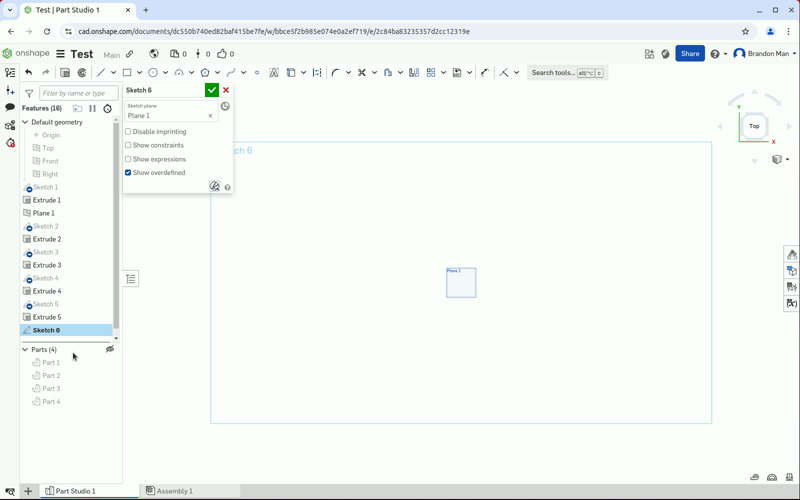
key(l)
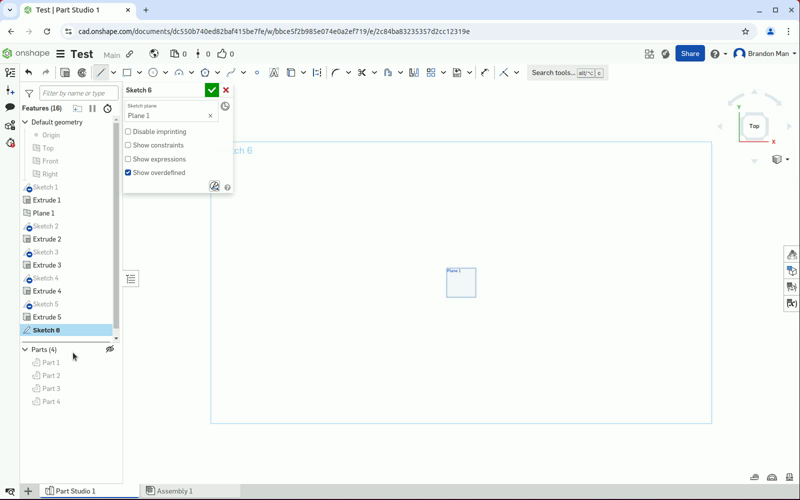
key_down(shift)
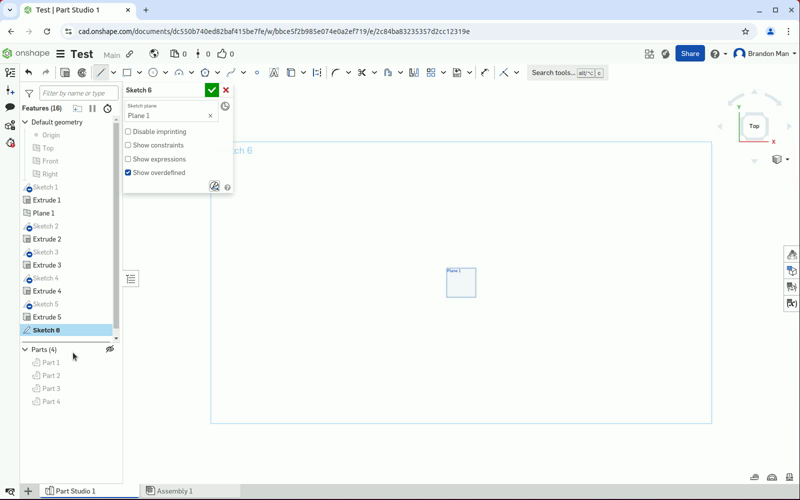
mouse_move(410, 245)
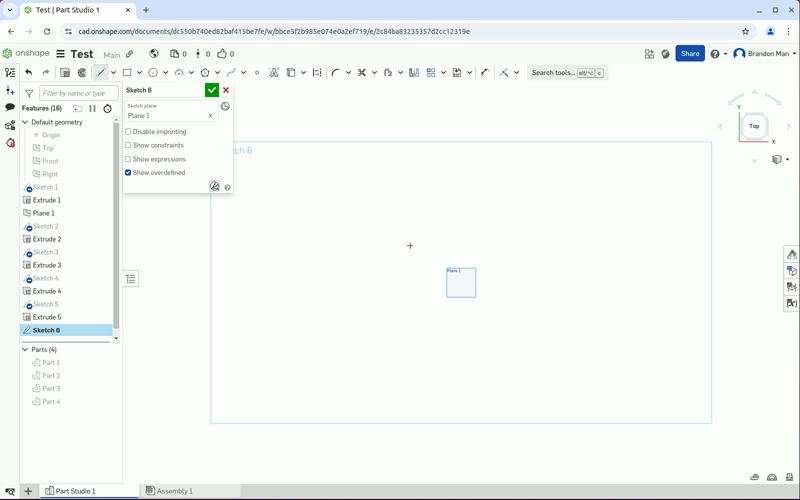
click(410, 245)
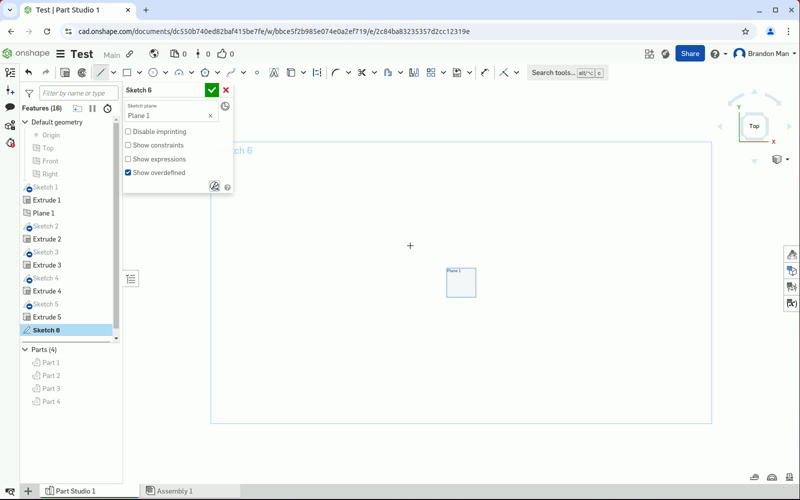
key_up(shift)
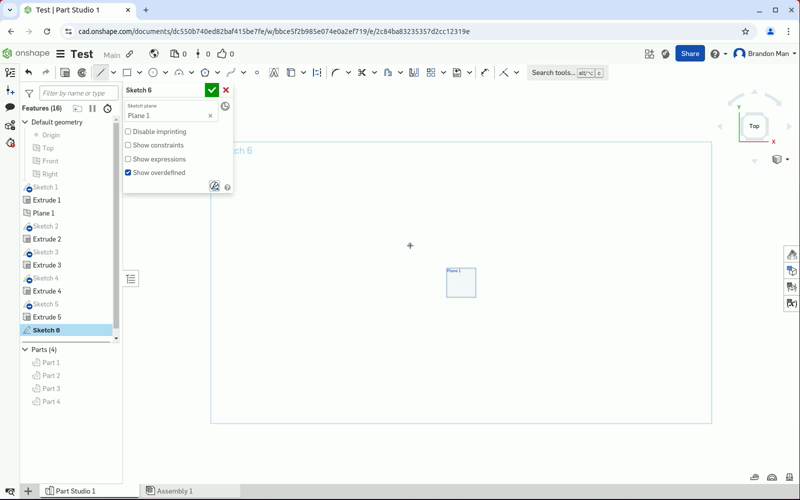
key_down(shift)
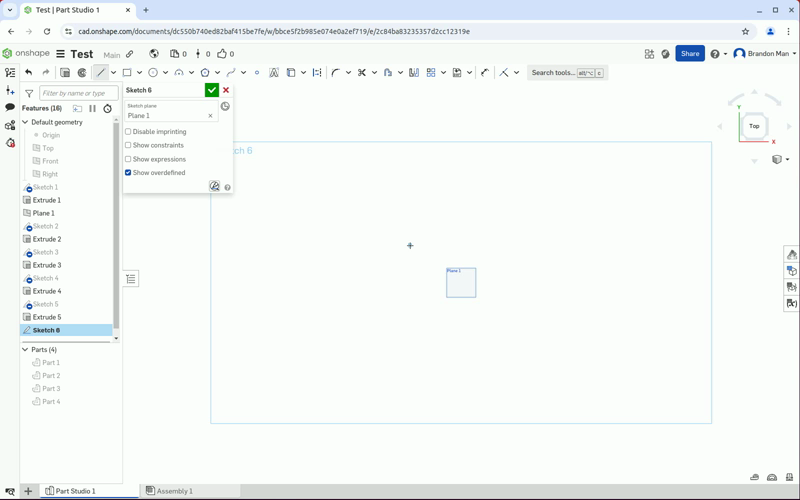
mouse_move(440, 245)
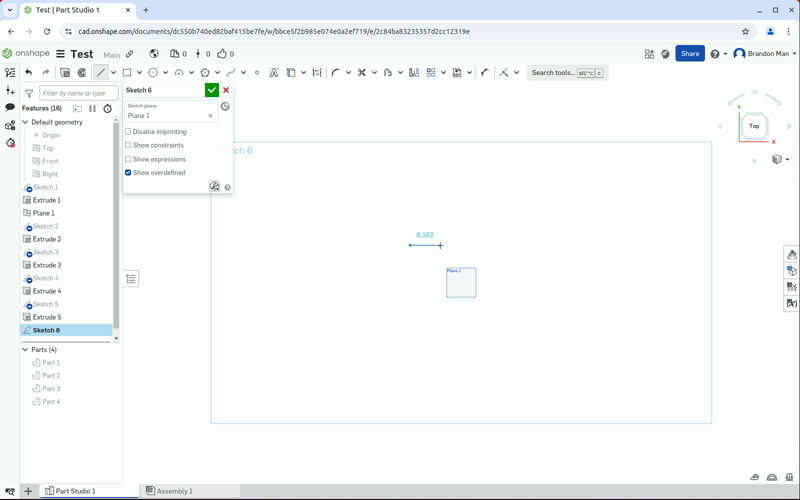
mouse_move(422, 245)
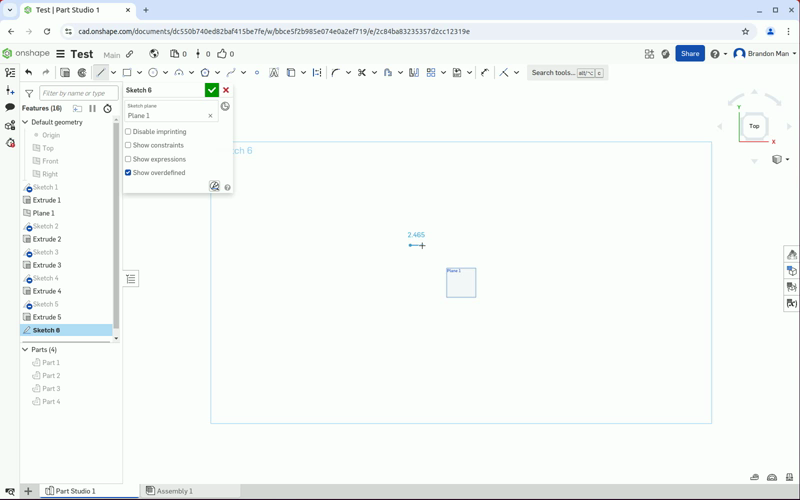
click(422, 245)
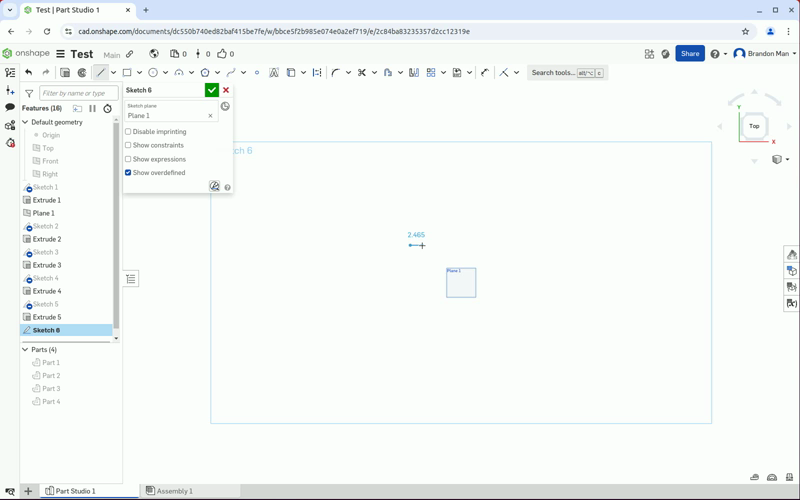
key_up(shift)
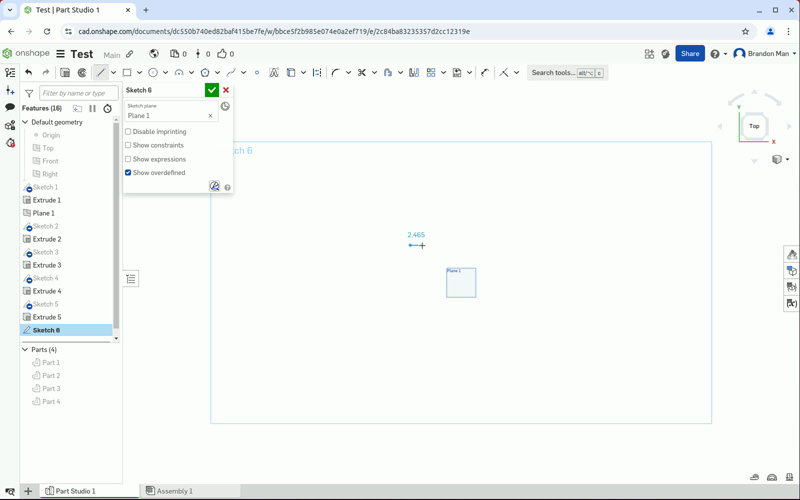
key_down(shift)
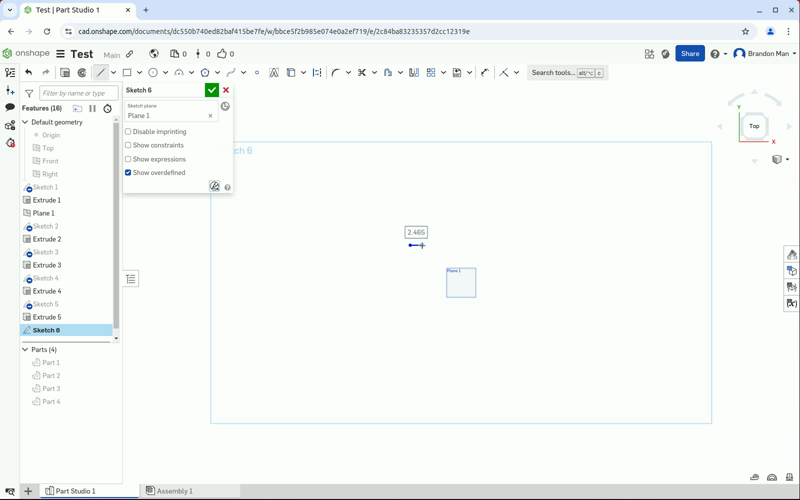
mouse_move(452, 245)
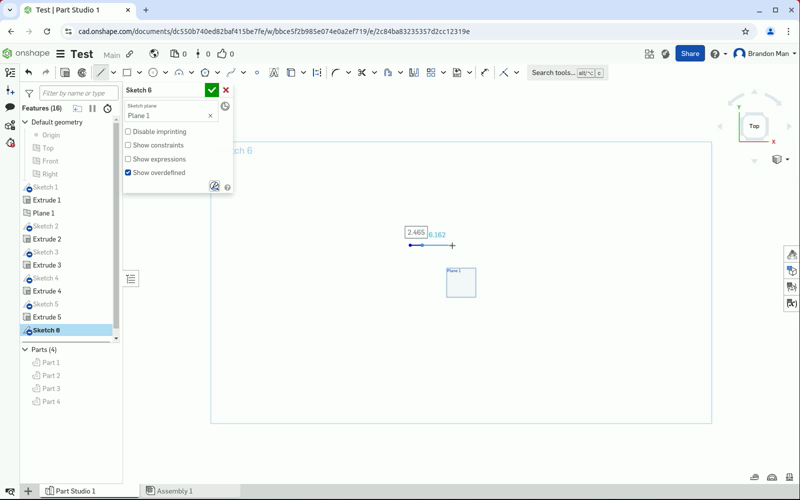
mouse_move(422, 234)
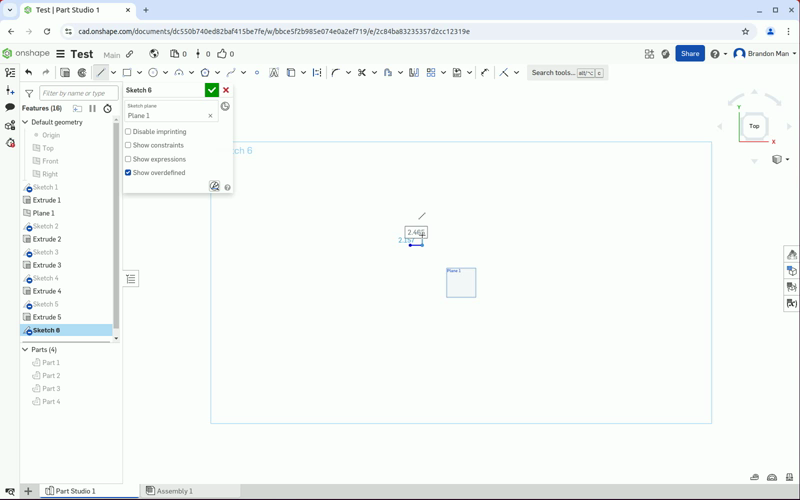
click(422, 234)
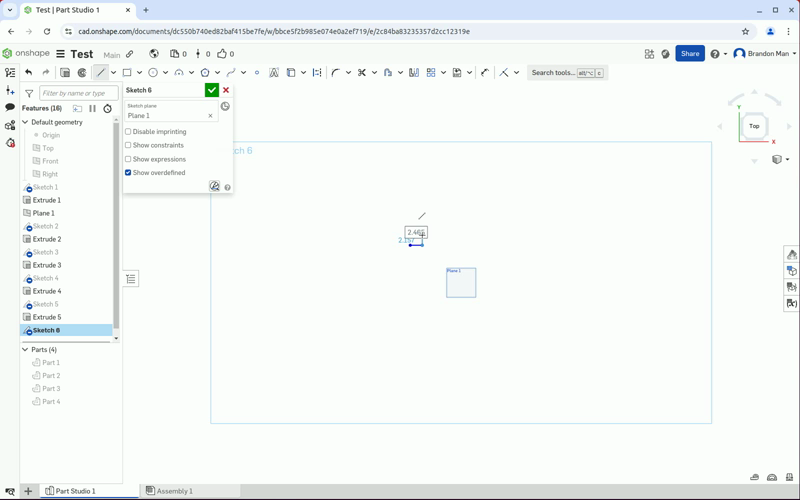
key_up(shift)
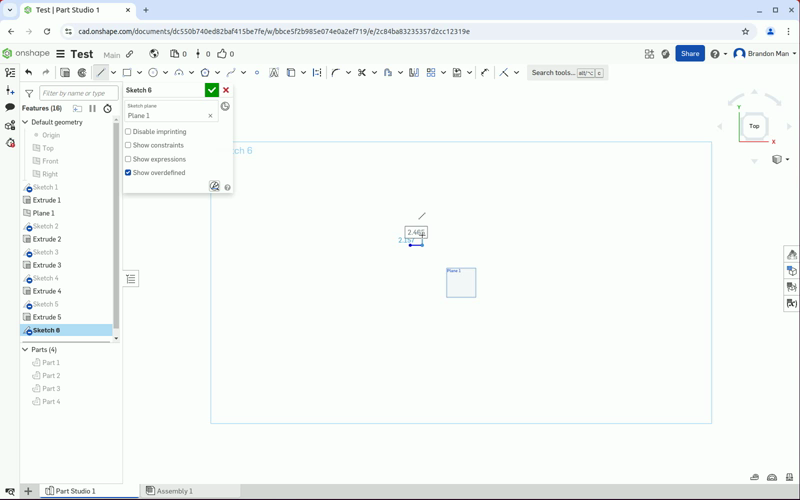
key_down(shift)
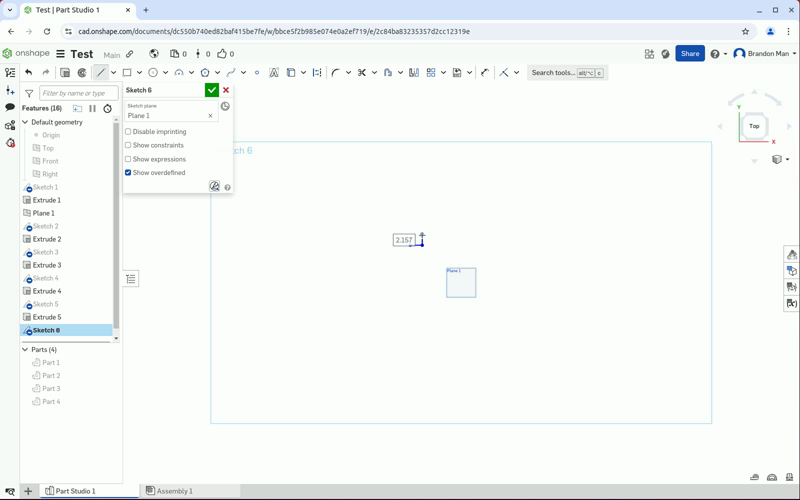
mouse_move(452, 234)
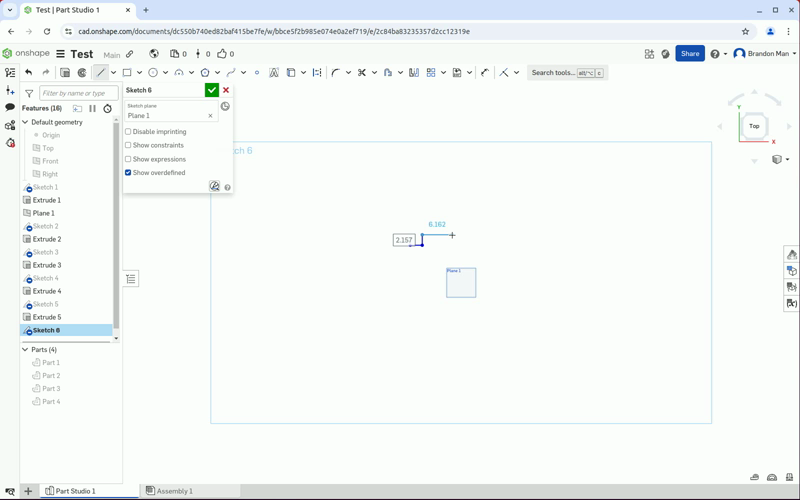
mouse_move(410, 234)
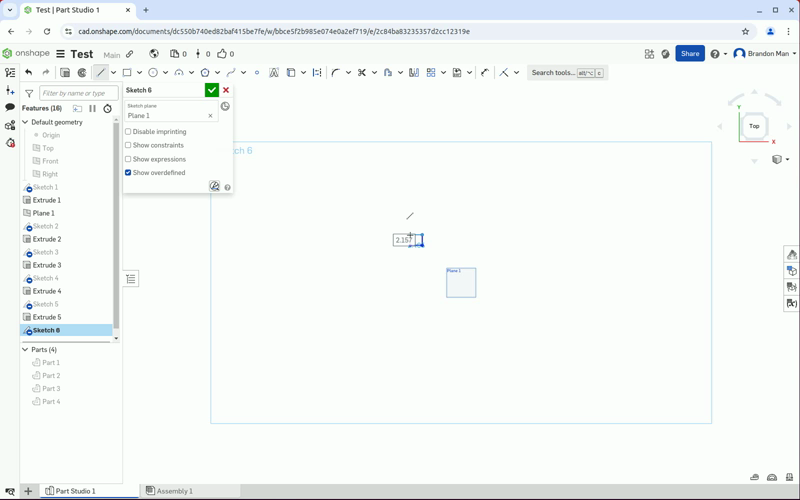
click(410, 234)
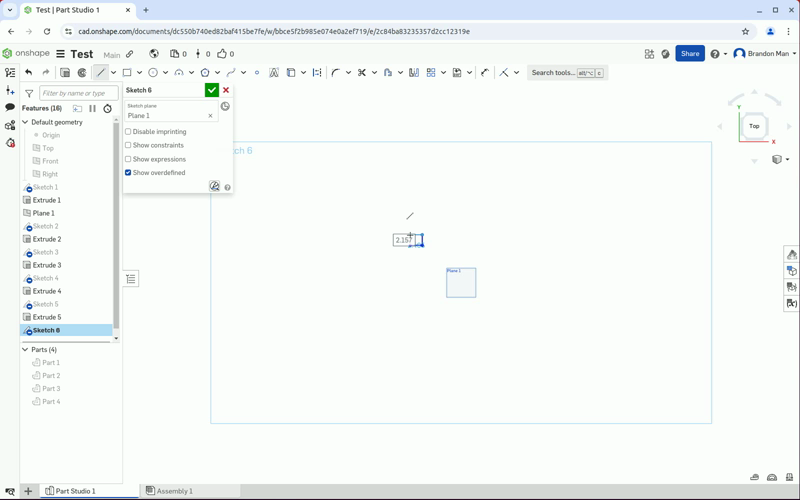
key_up(shift)
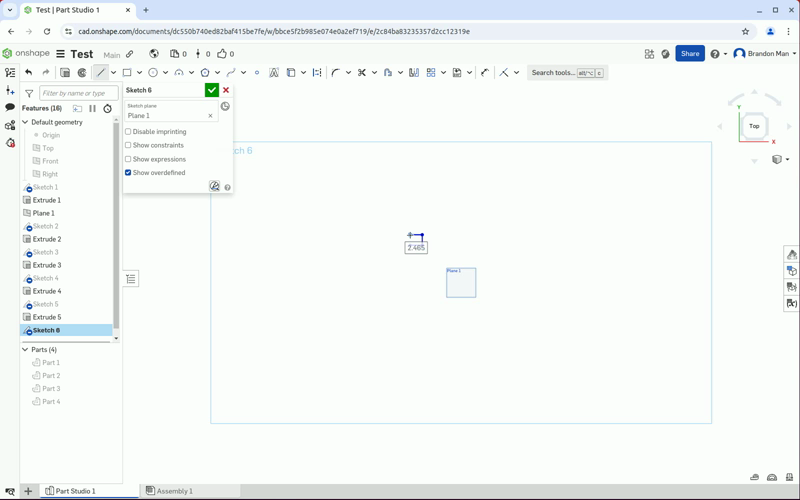
mouse_move(440, 234)
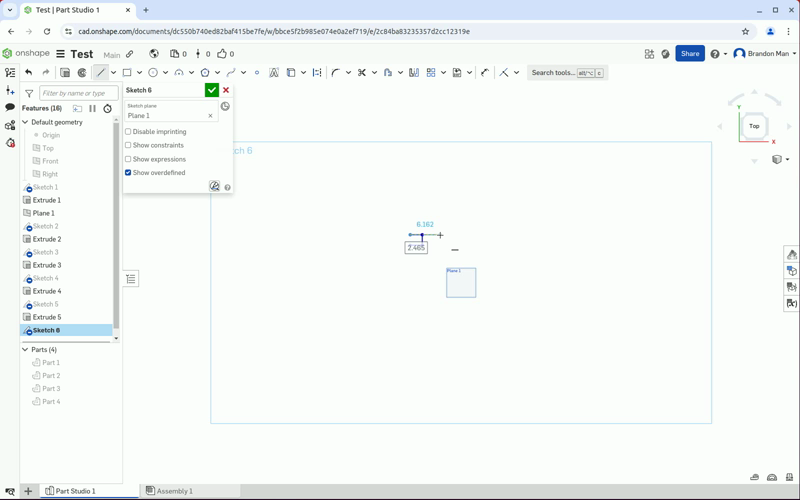
key_down(shift)
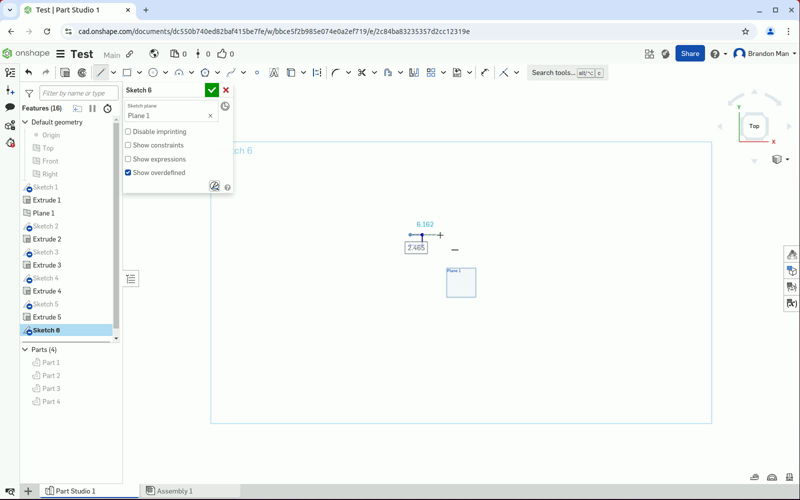
mouse_move(410, 245)
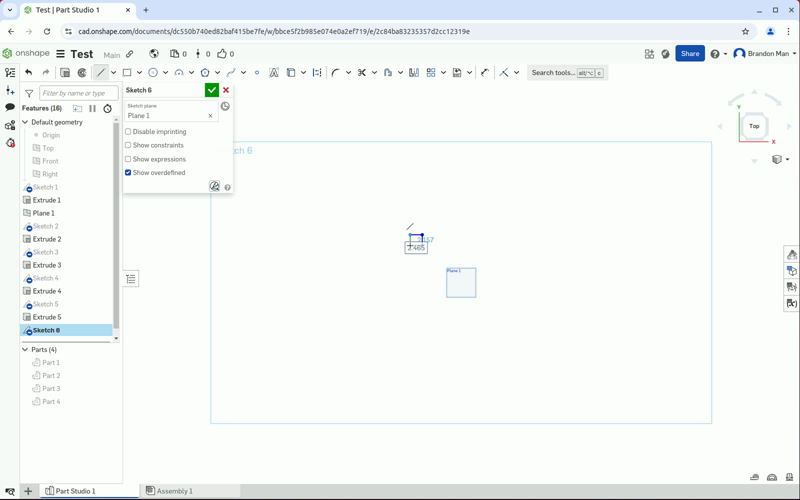
key_up(shift)
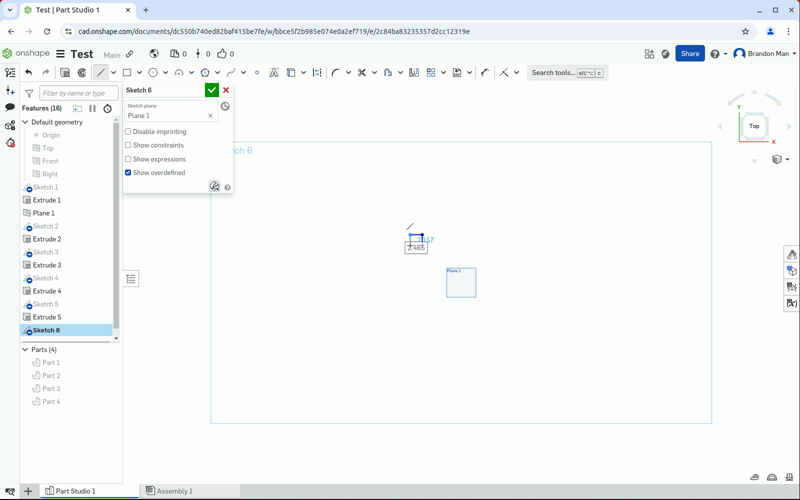
click(410, 245)
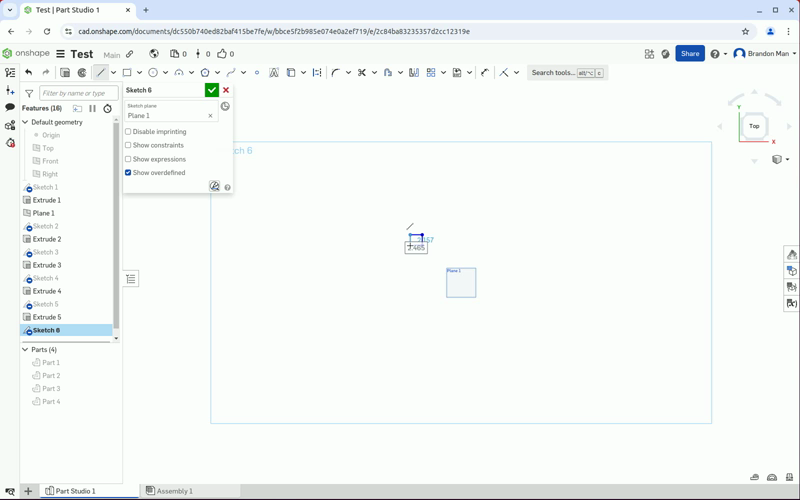
key(esc)
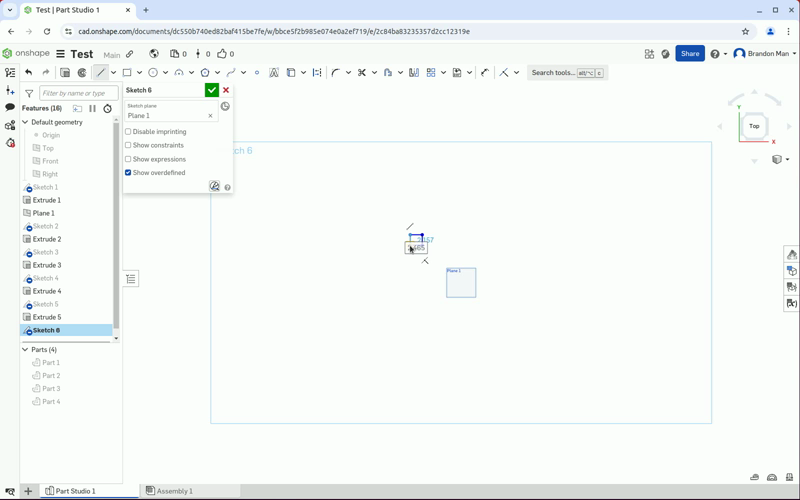
mouse_move(411, 244)
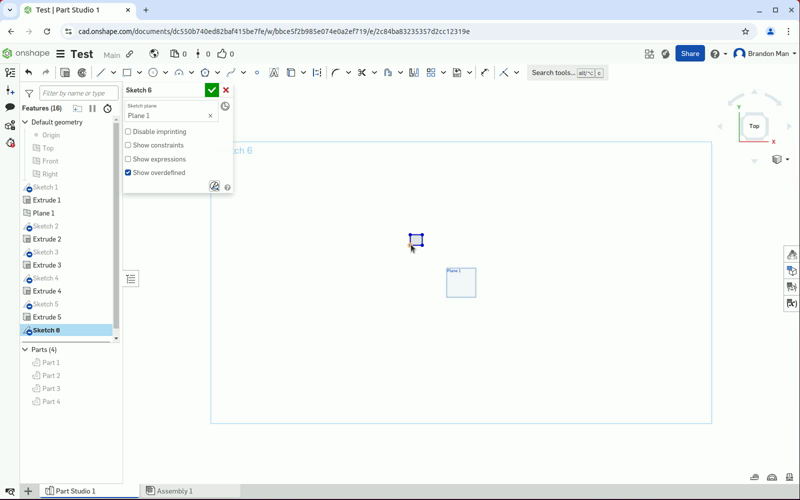
scroll(6)
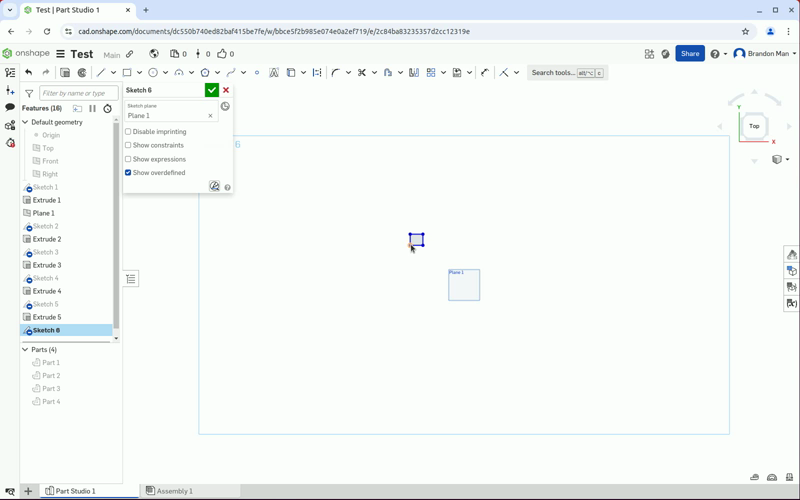
scroll(6)
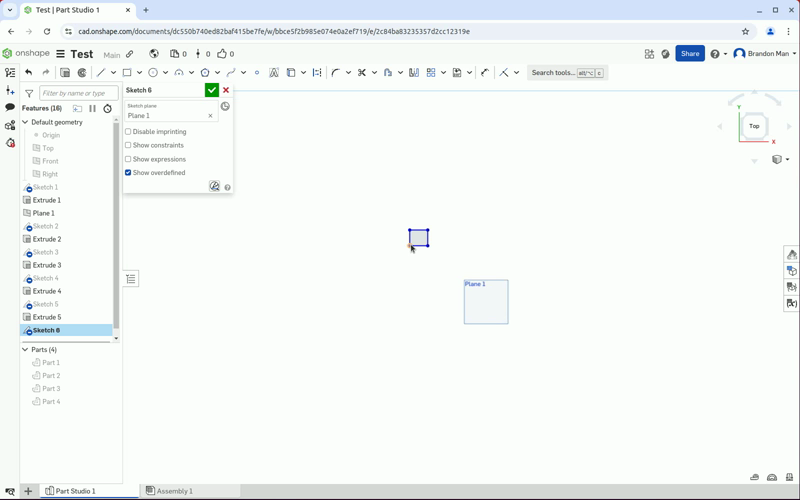
scroll(6)
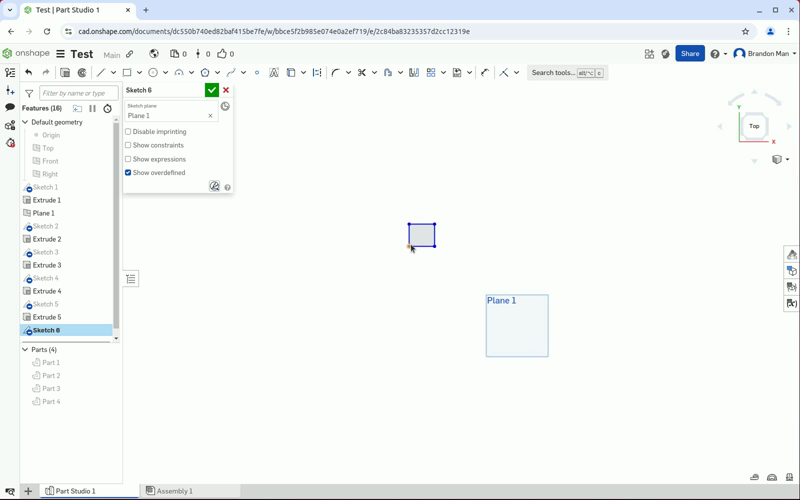
scroll(6)
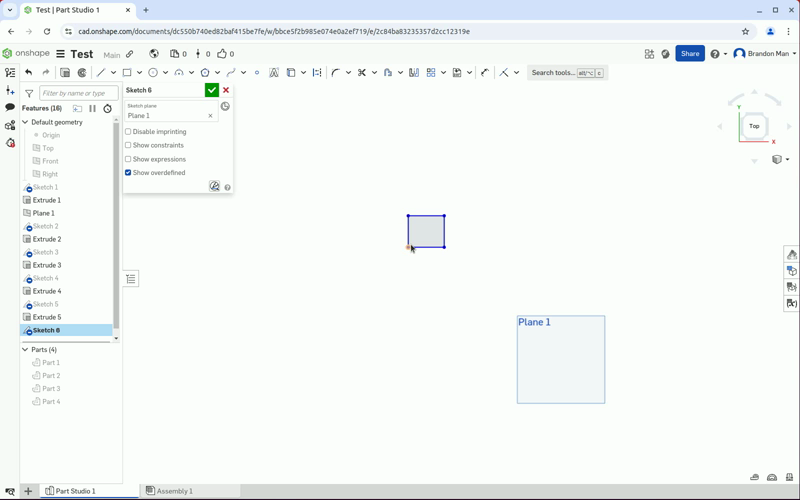
scroll(6)
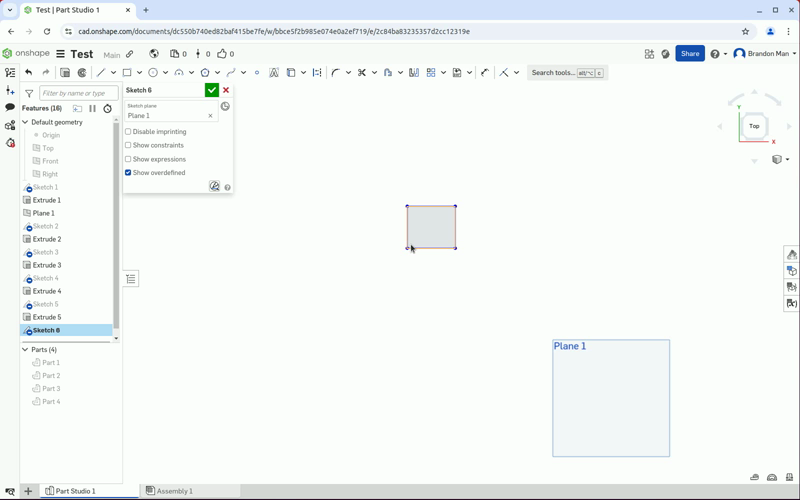
scroll(6)
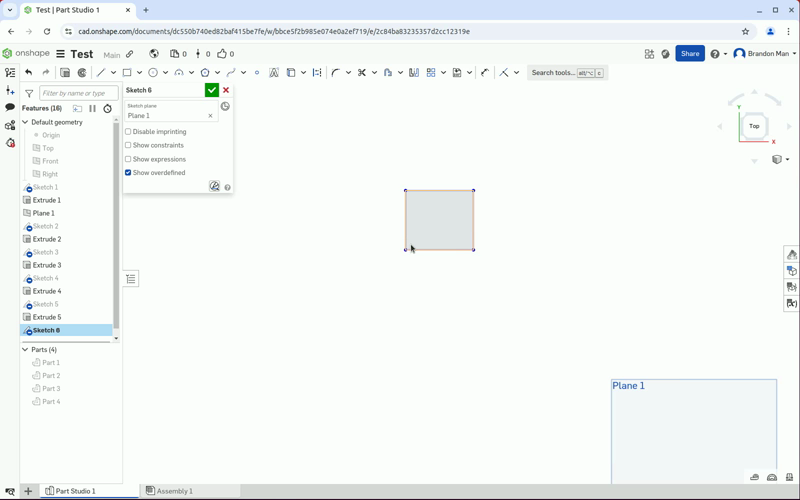
scroll(6)
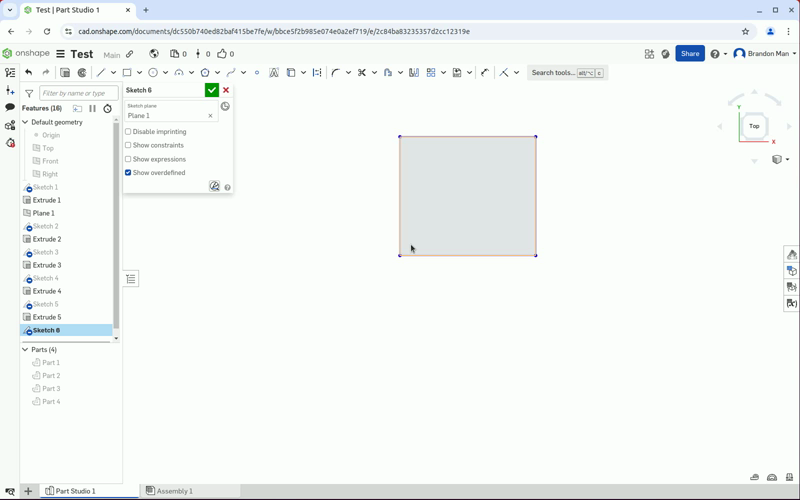
click(411, 244)
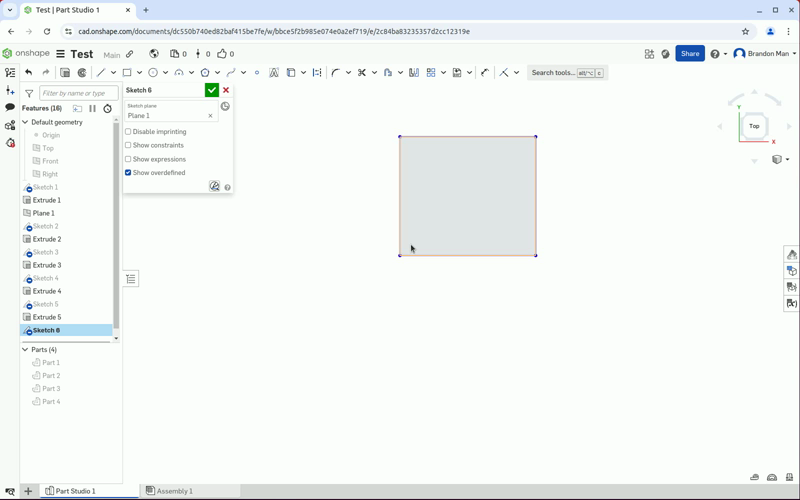
scroll(-6)
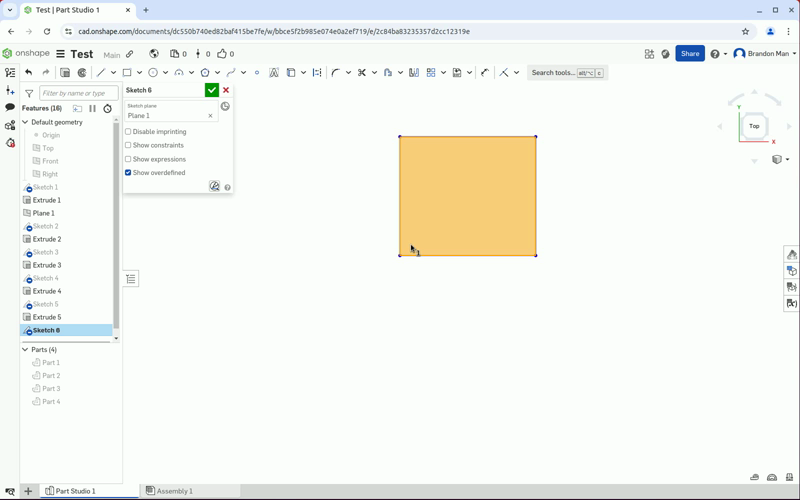
scroll(-6)
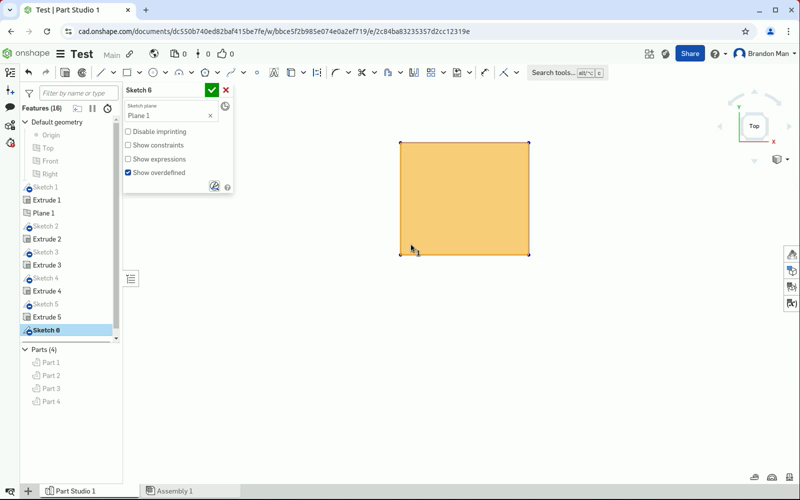
scroll(-6)
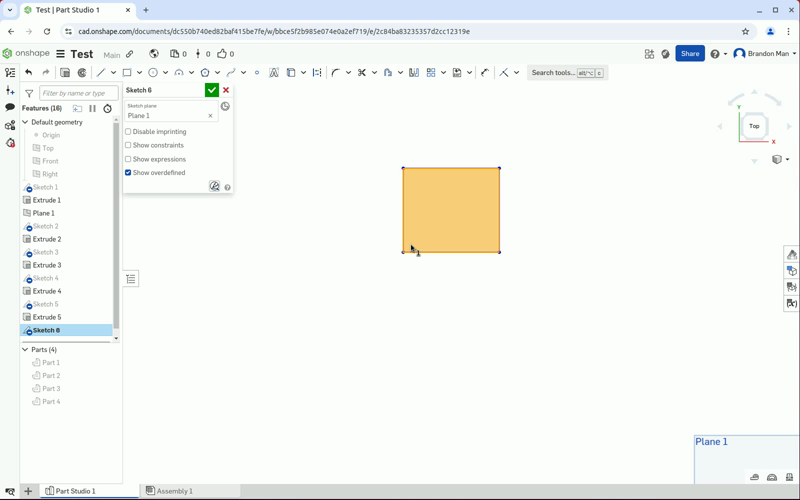
scroll(-6)
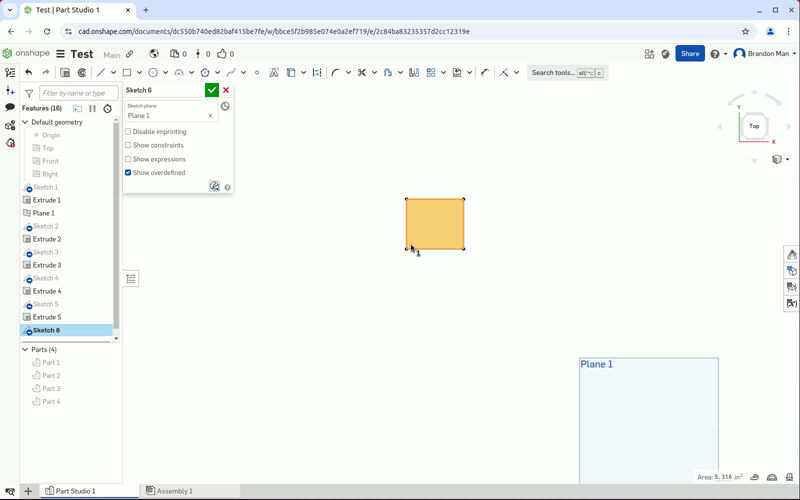
scroll(-6)
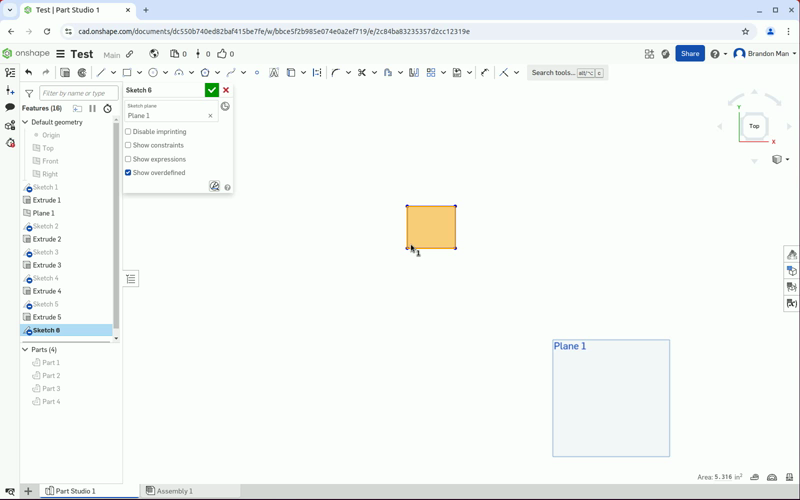
scroll(-6)
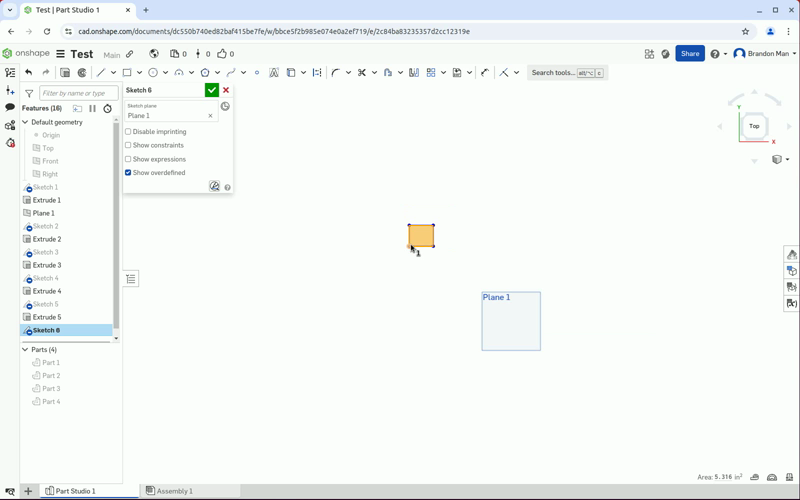
scroll(-6)
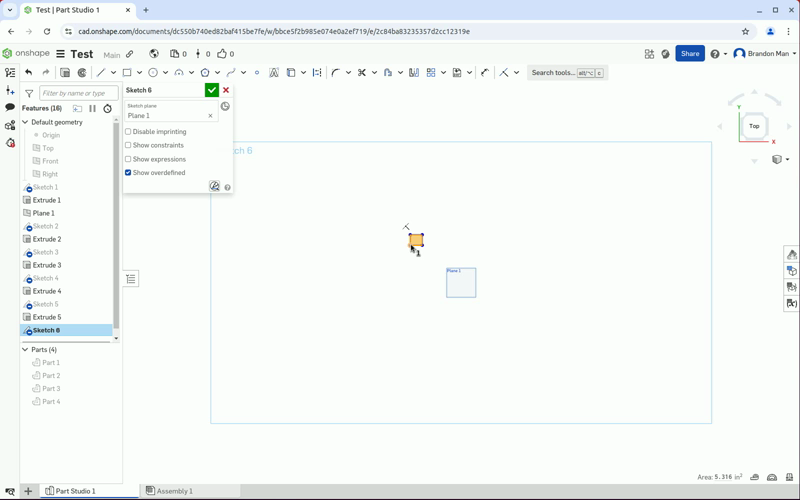
mouse_move(73, 352)
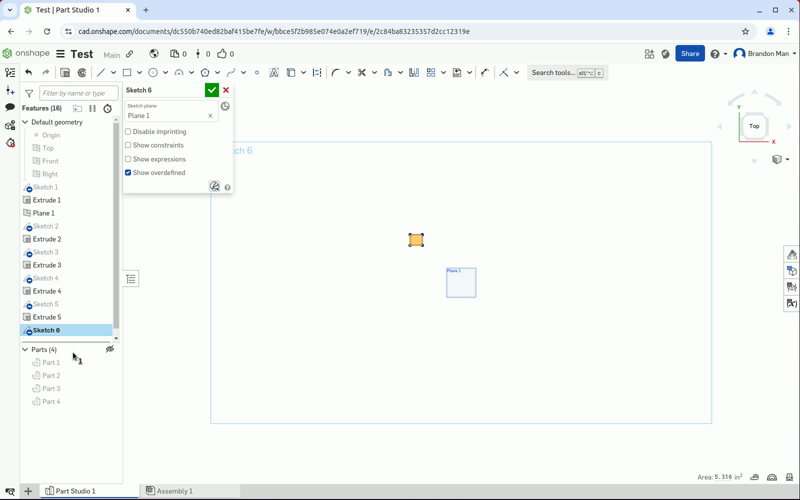
key(shift+y)
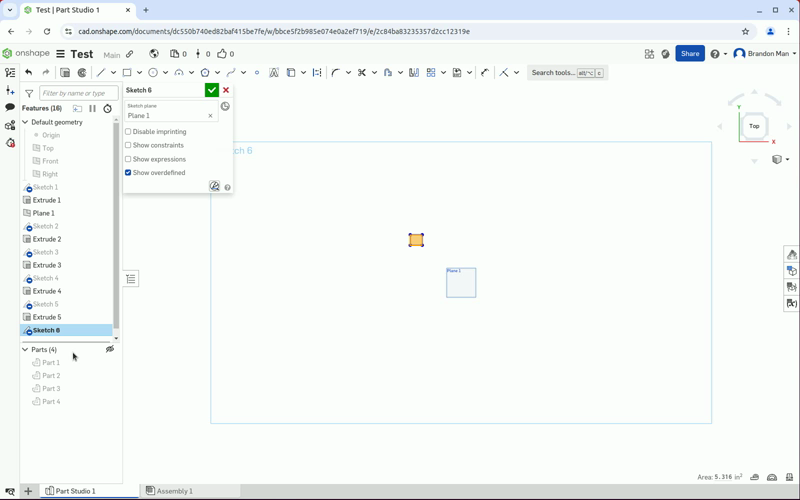
key(shift+e)
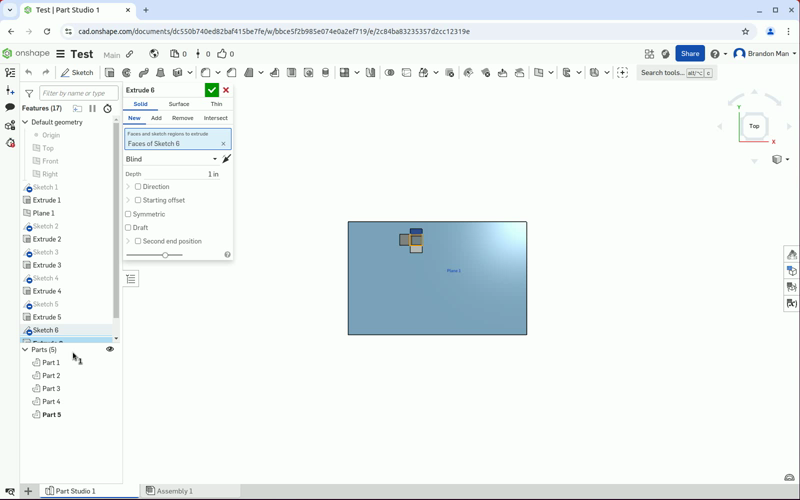
mouse_move(143, 106)
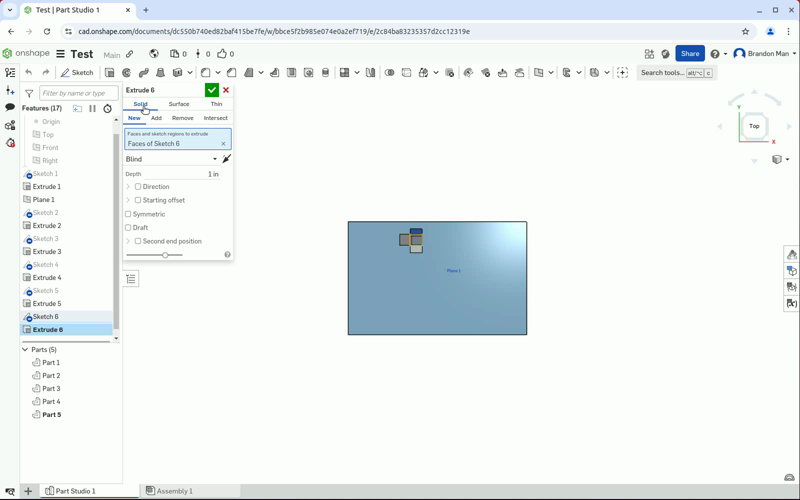
click(143, 106)
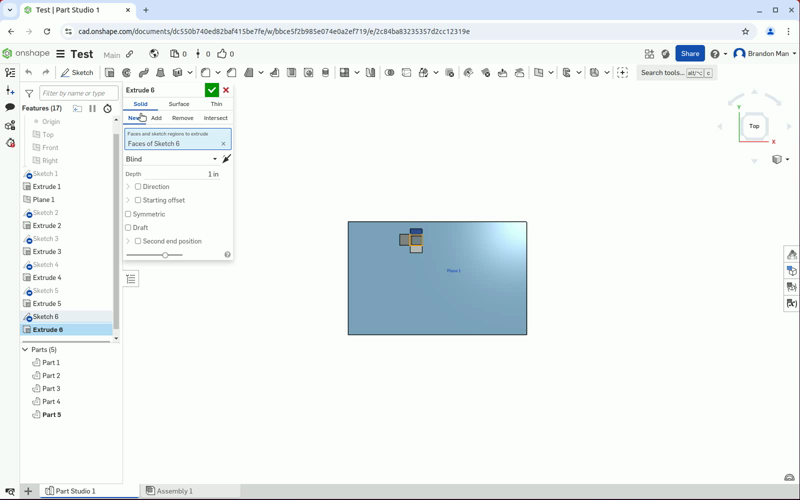
mouse_move(137, 120)
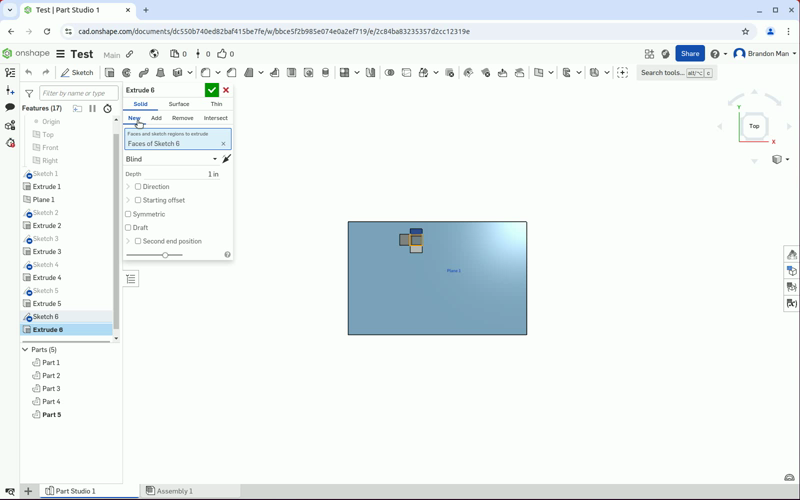
click(137, 120)
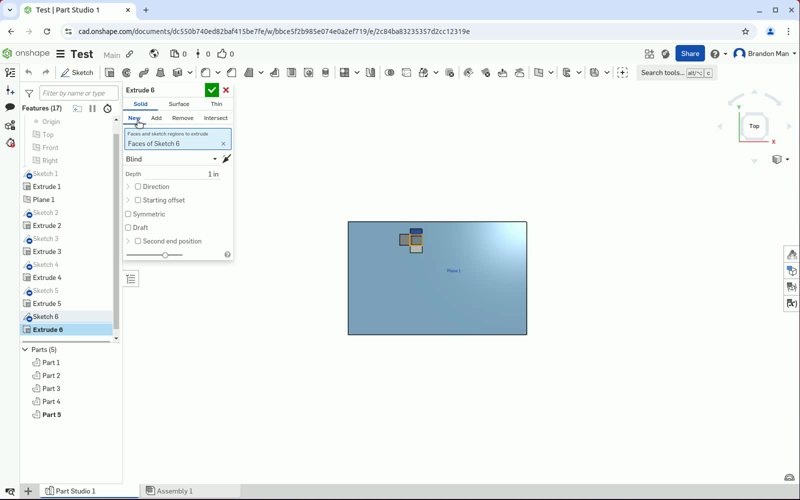
key(tab, 4)
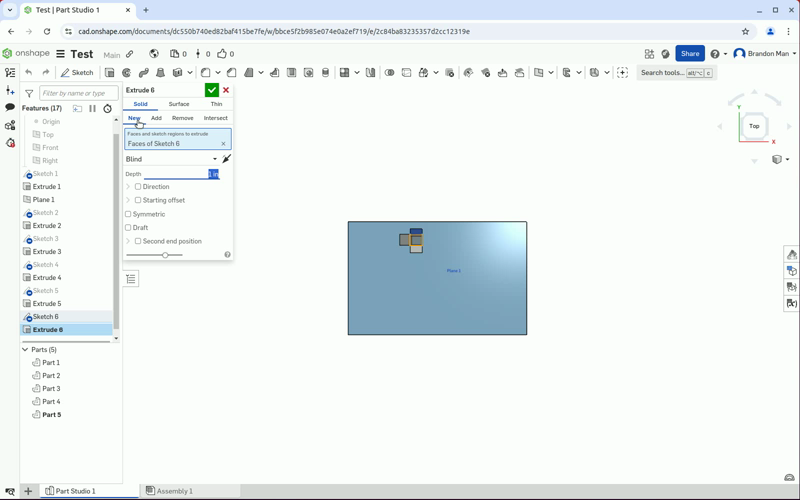
text(1.204)
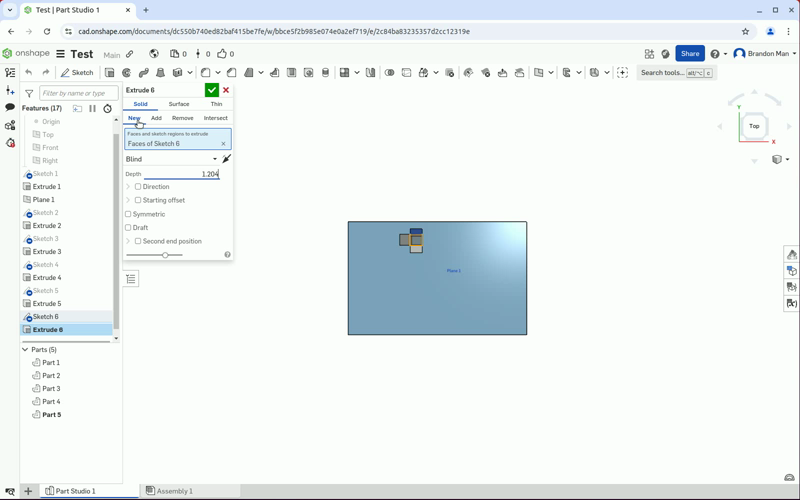
key(enter)
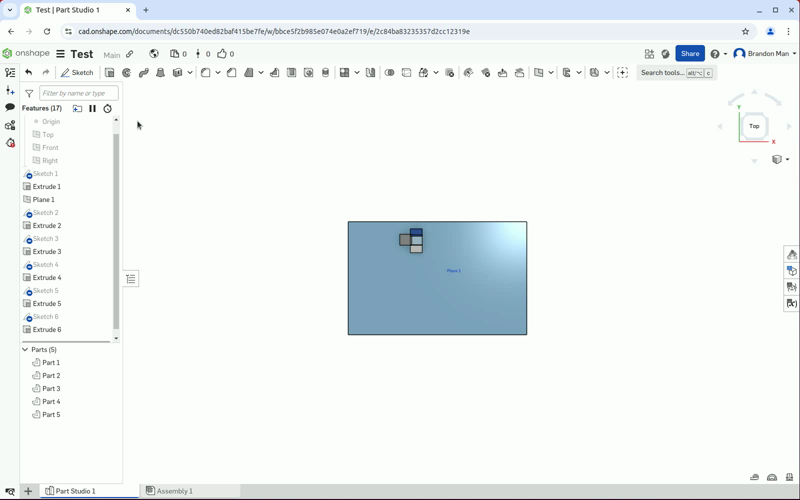
key(shift+h)
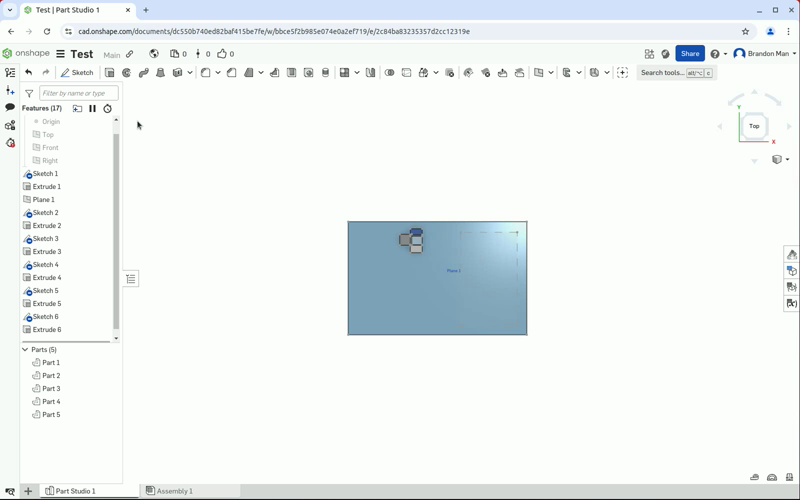
key(shift+h)
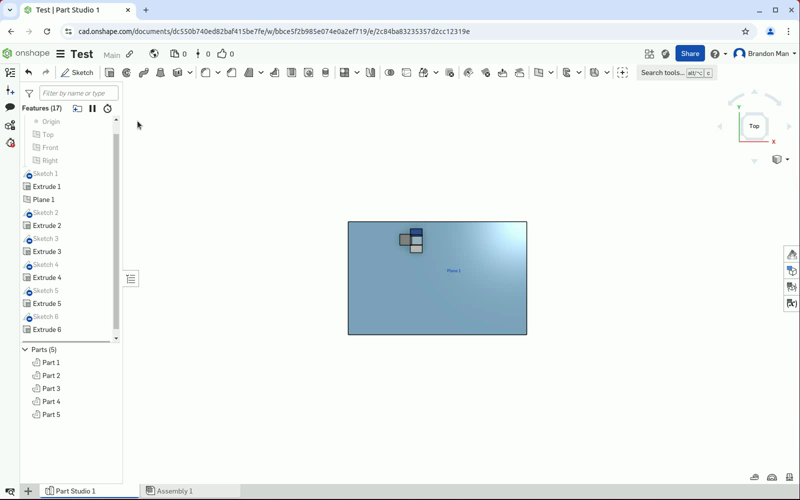
mouse_move(69, 176)
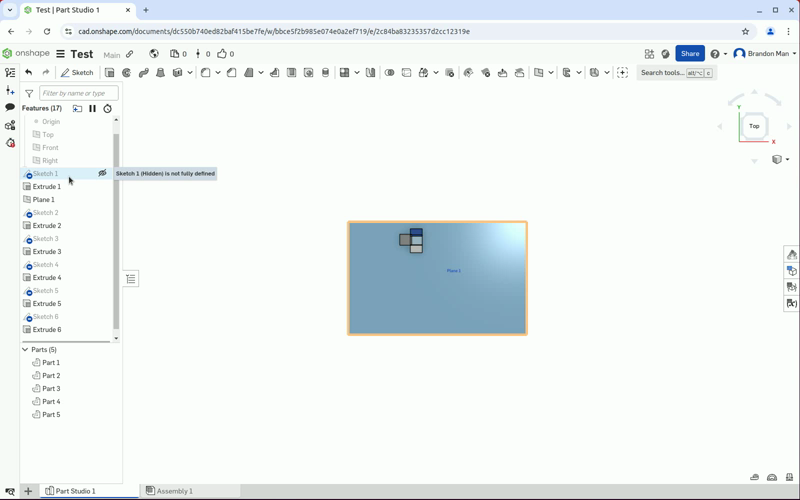
click(69, 176)
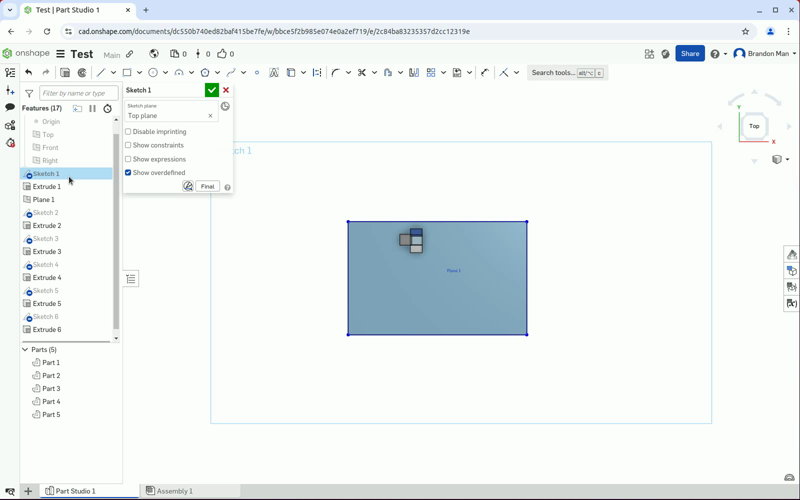
mouse_move(229, 92)
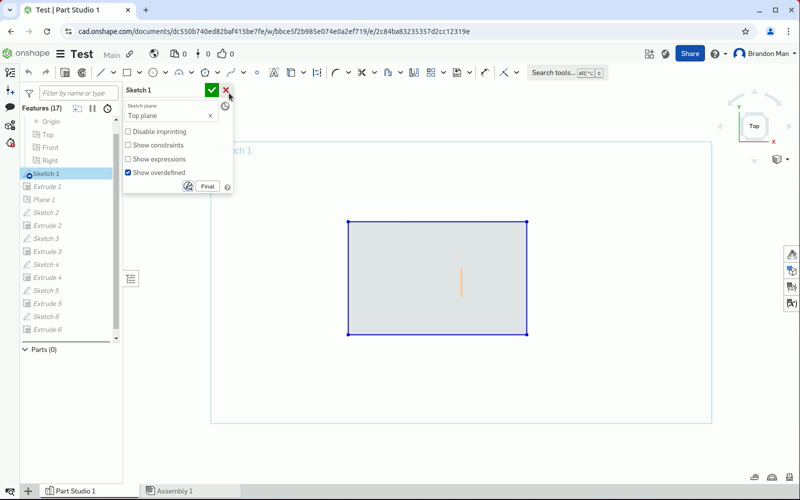
click(229, 92)
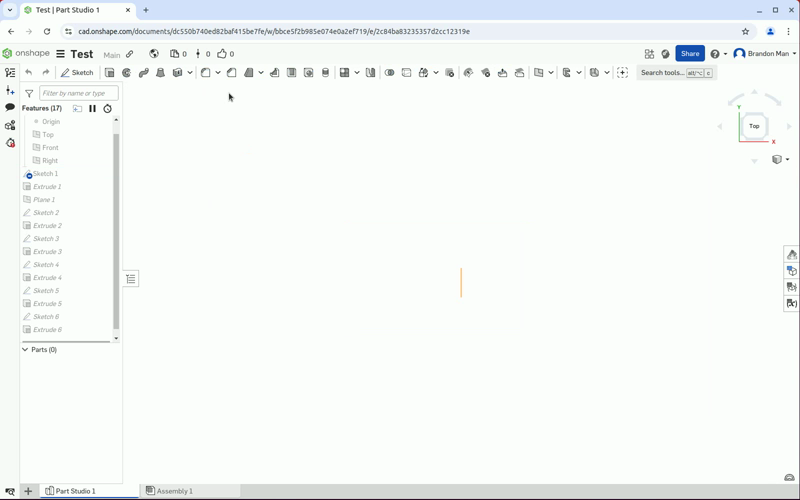
key(shift+s)
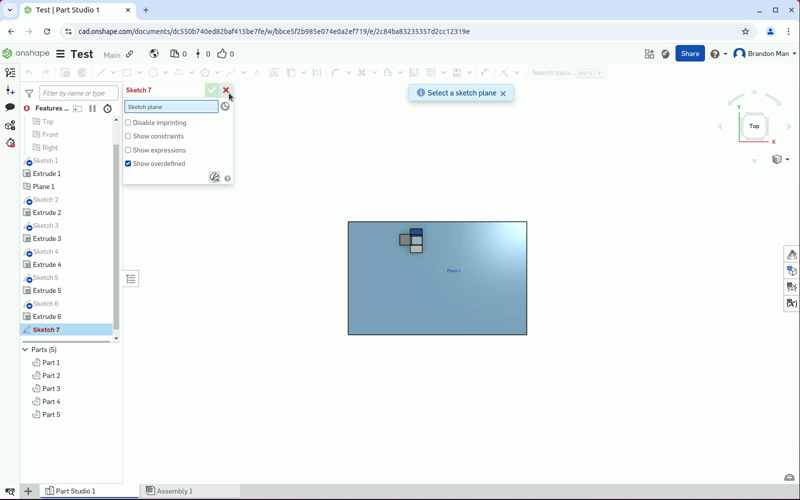
mouse_move(69, 189)
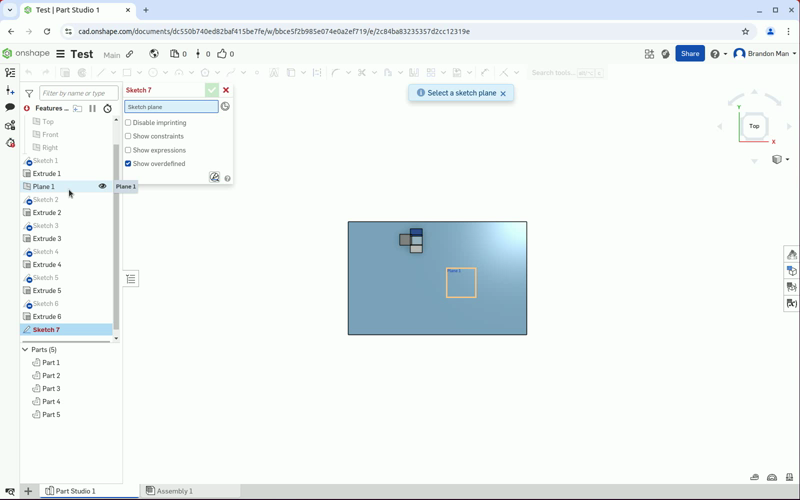
click(69, 189)
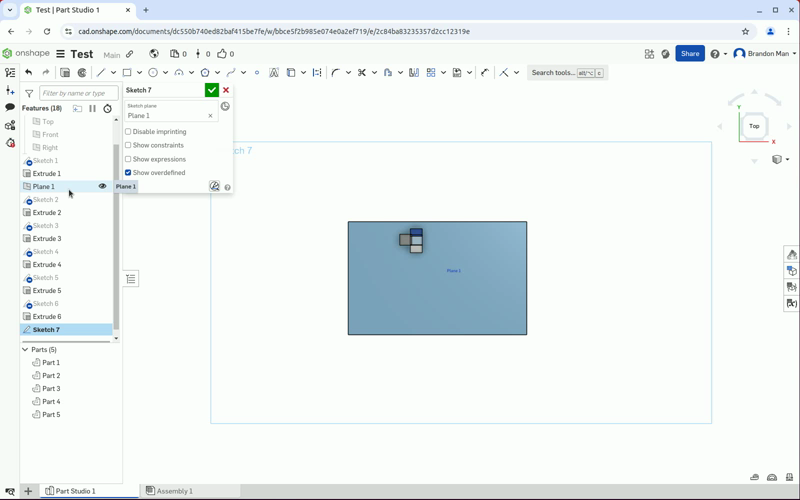
mouse_move(73, 352)
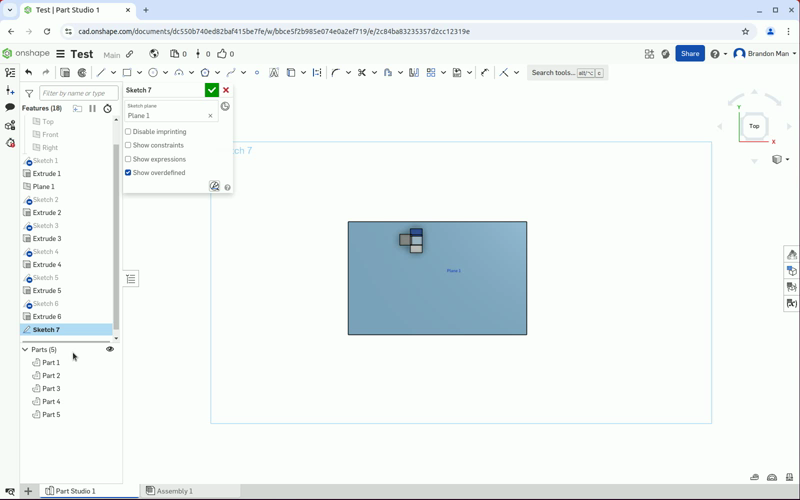
key(y)
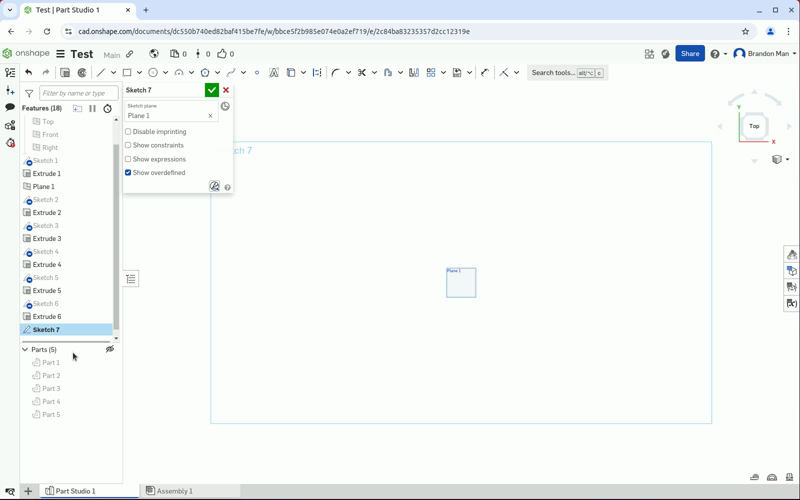
key(l)
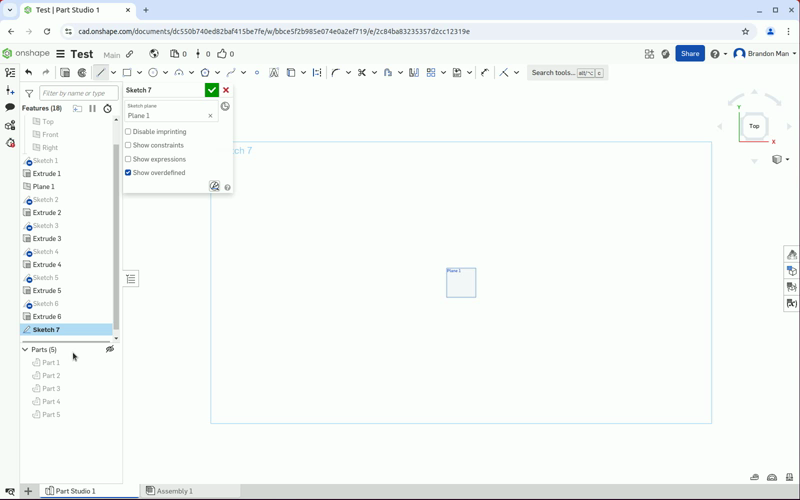
key_down(shift)
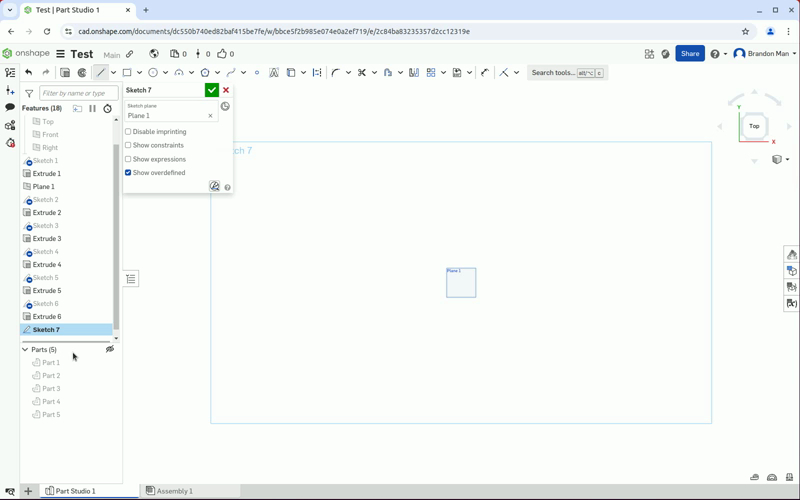
mouse_move(420, 245)
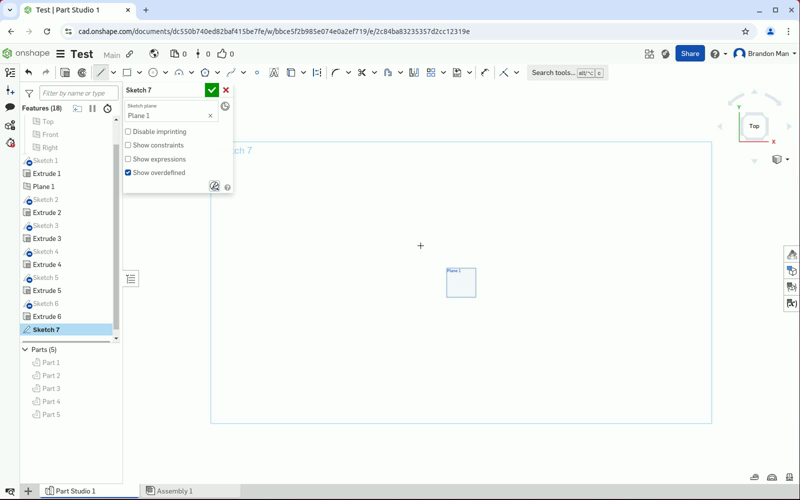
click(420, 245)
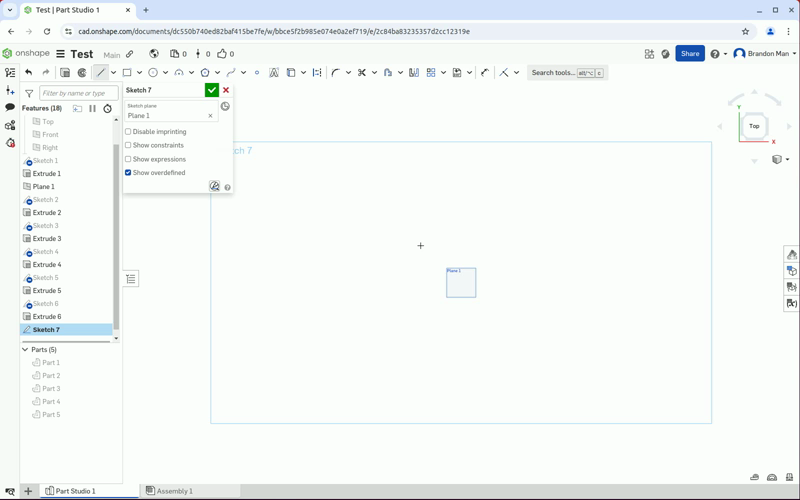
key_up(shift)
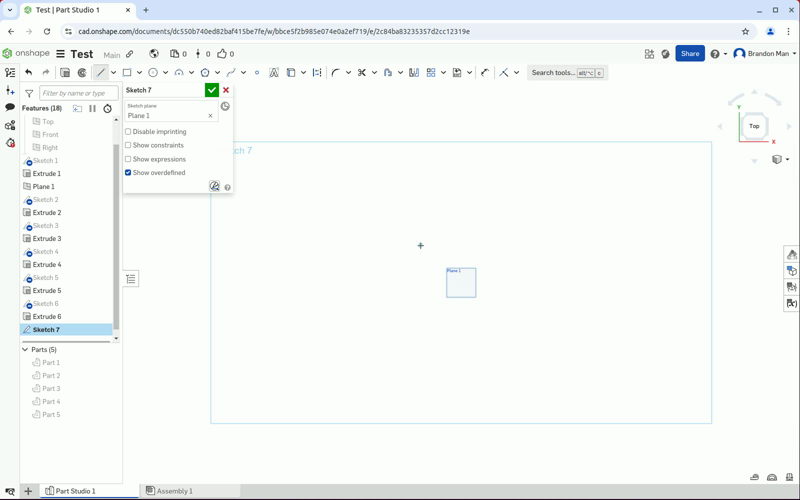
key_down(shift)
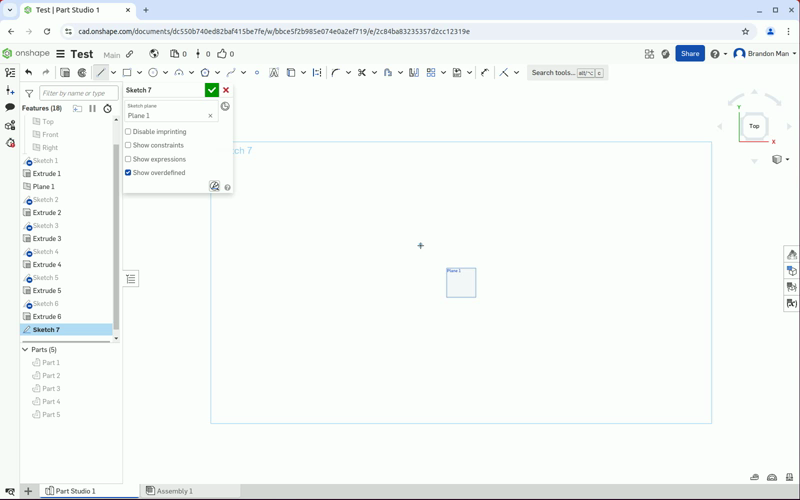
mouse_move(450, 245)
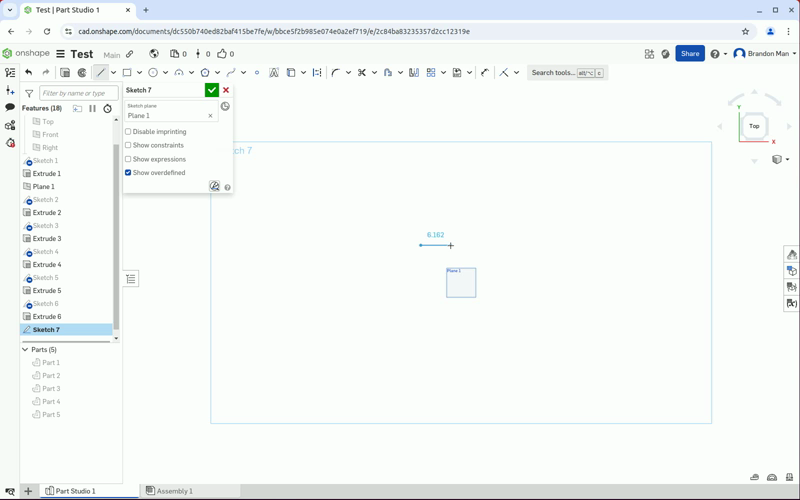
mouse_move(428, 245)
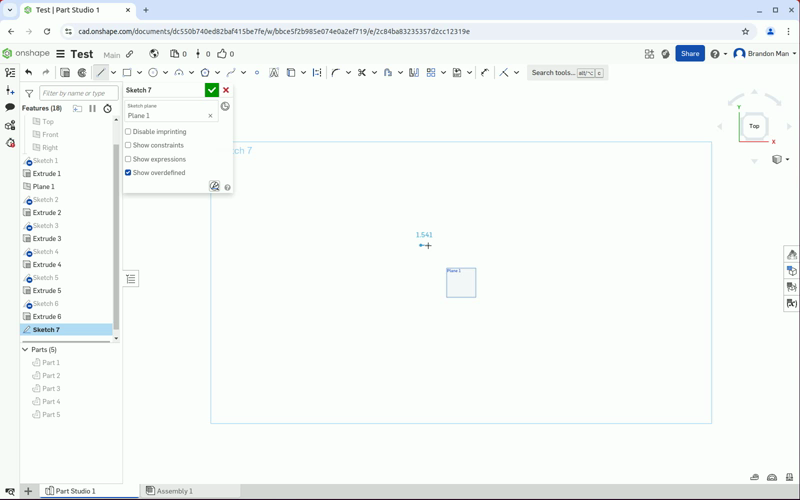
click(428, 245)
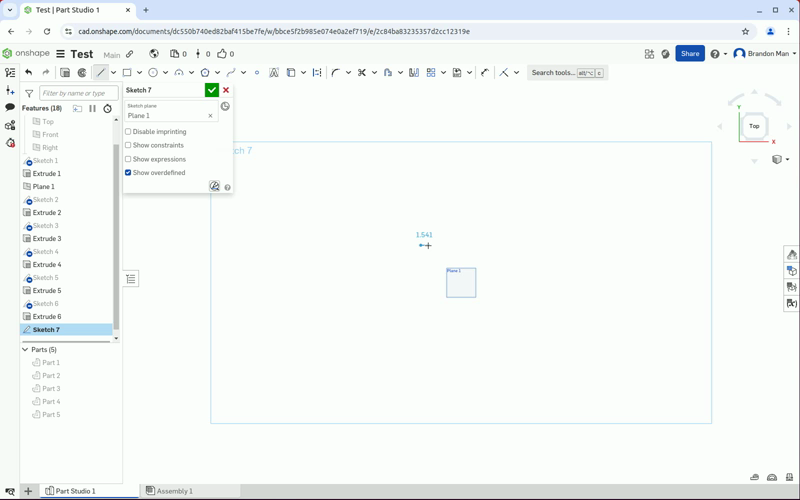
key_up(shift)
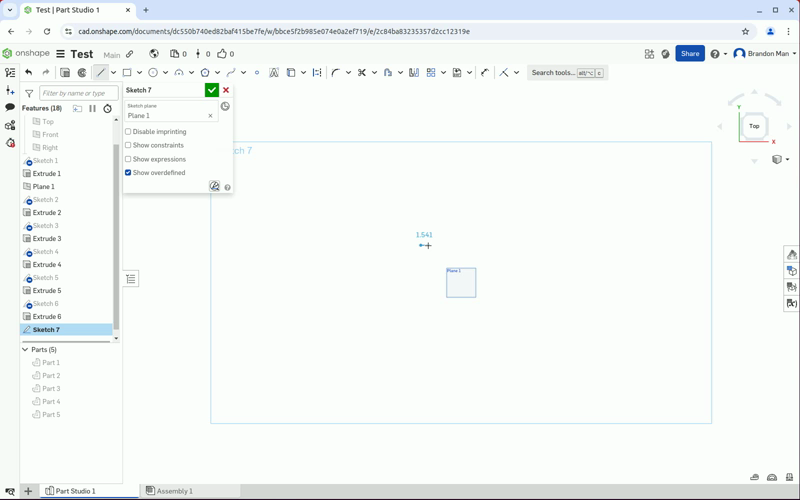
key_down(shift)
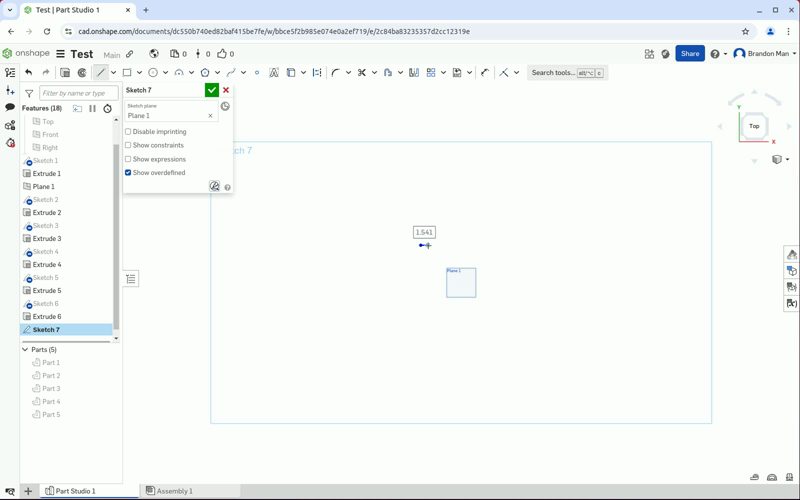
mouse_move(458, 245)
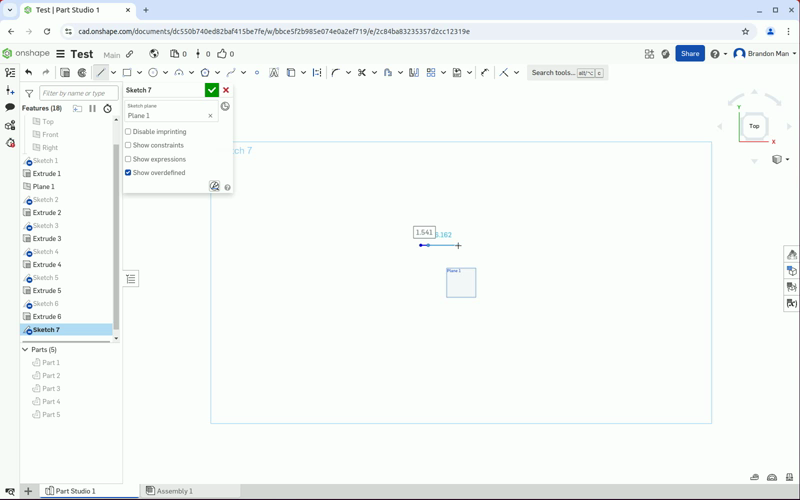
mouse_move(428, 234)
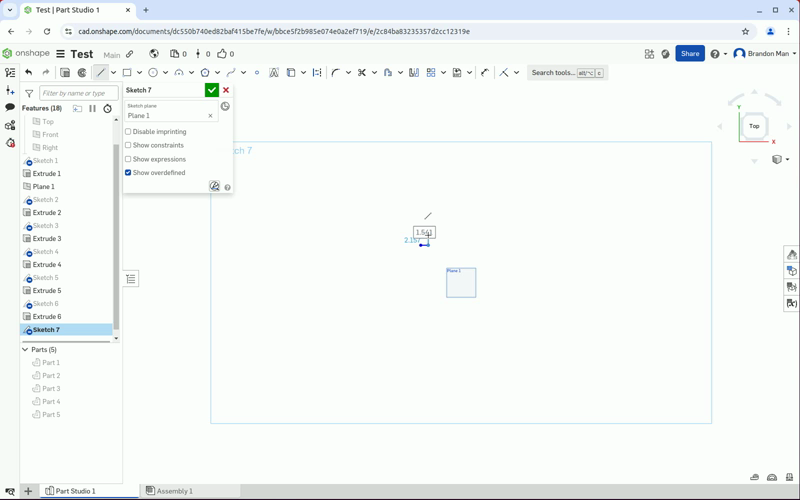
click(428, 234)
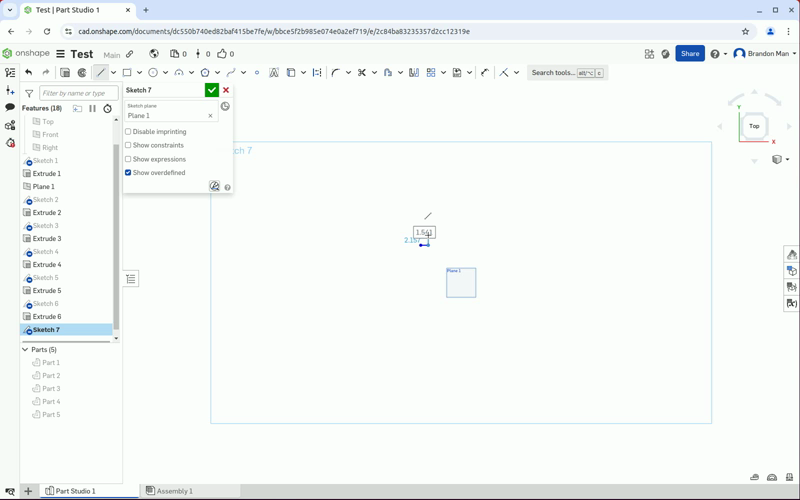
key_up(shift)
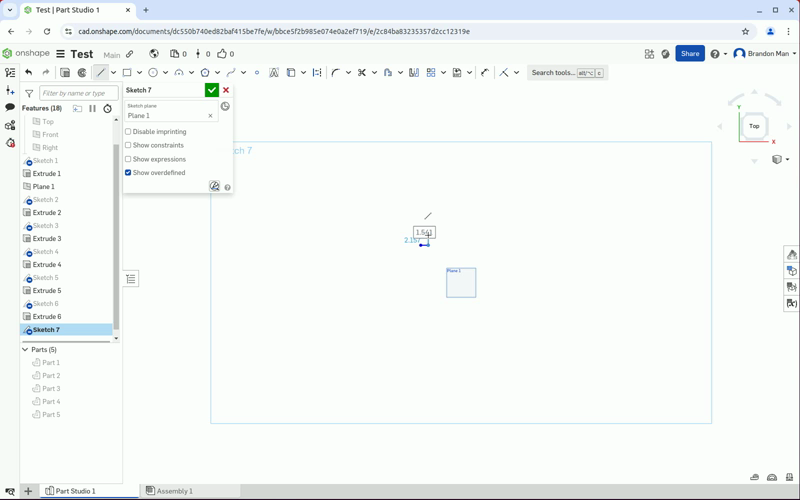
key_down(shift)
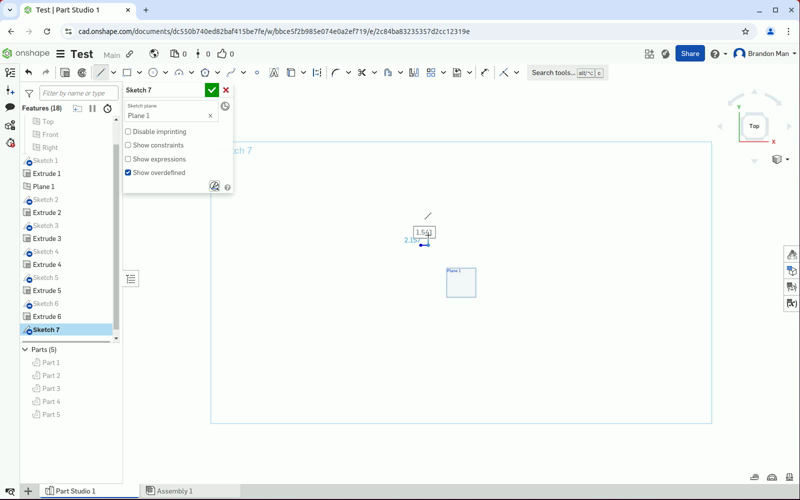
mouse_move(458, 234)
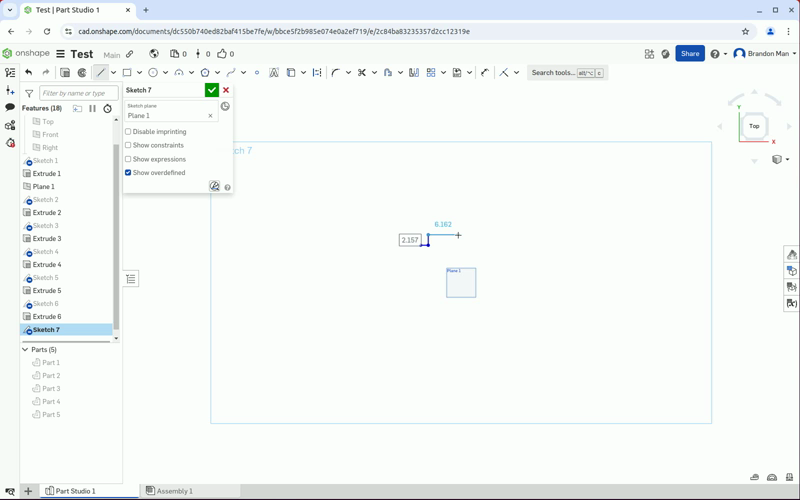
mouse_move(420, 234)
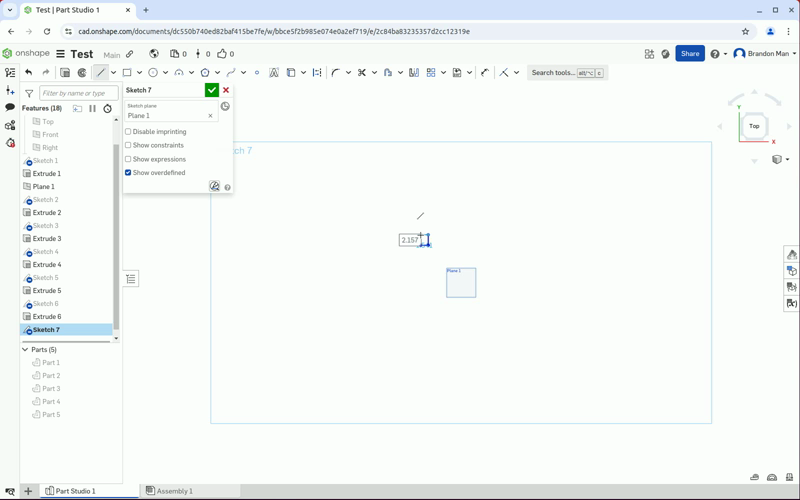
click(420, 234)
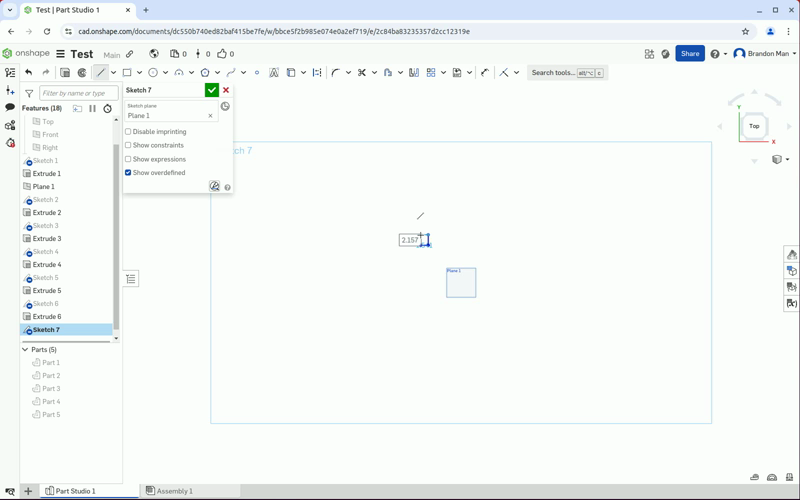
key_up(shift)
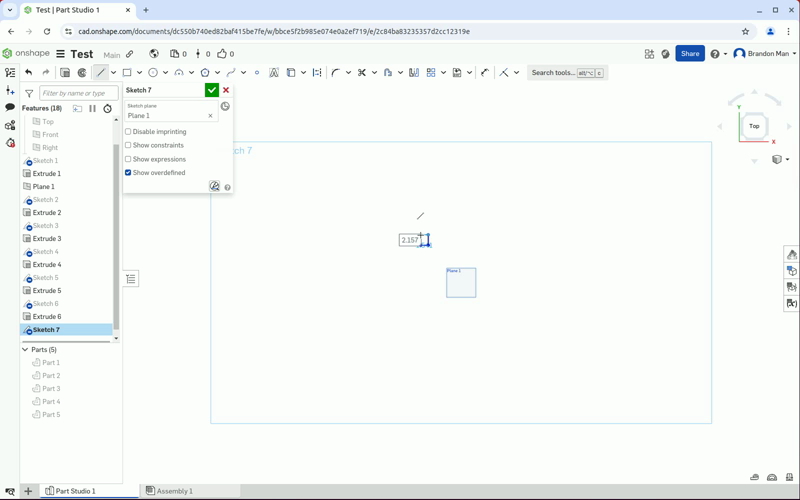
mouse_move(450, 234)
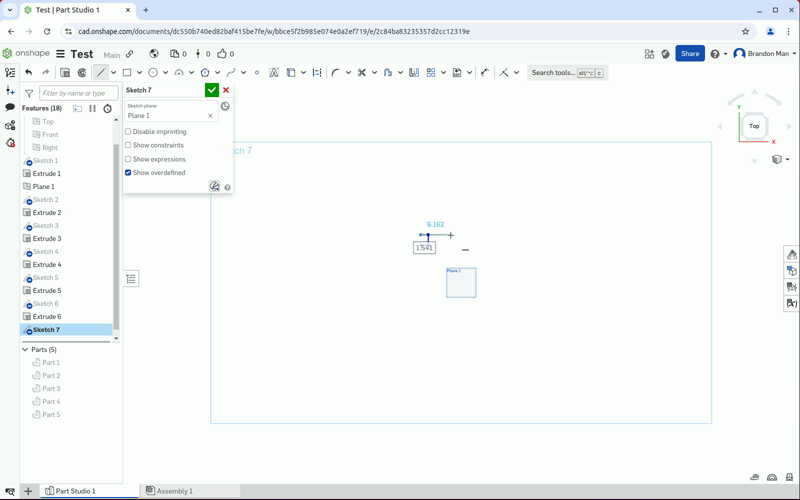
key_down(shift)
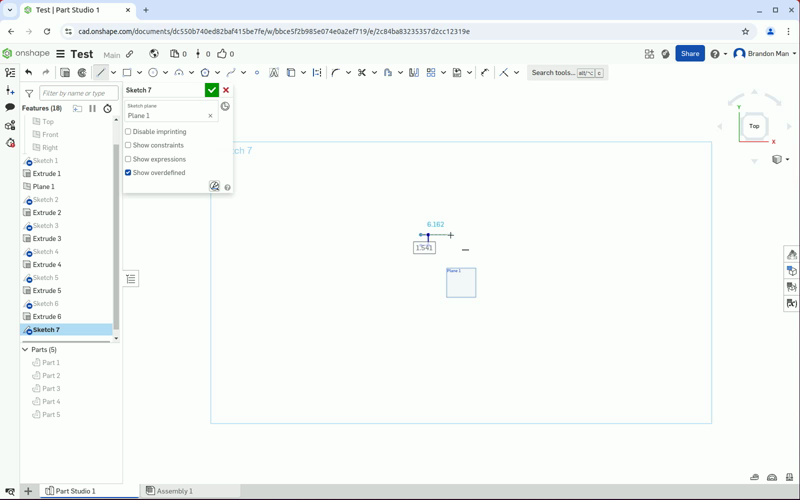
mouse_move(420, 245)
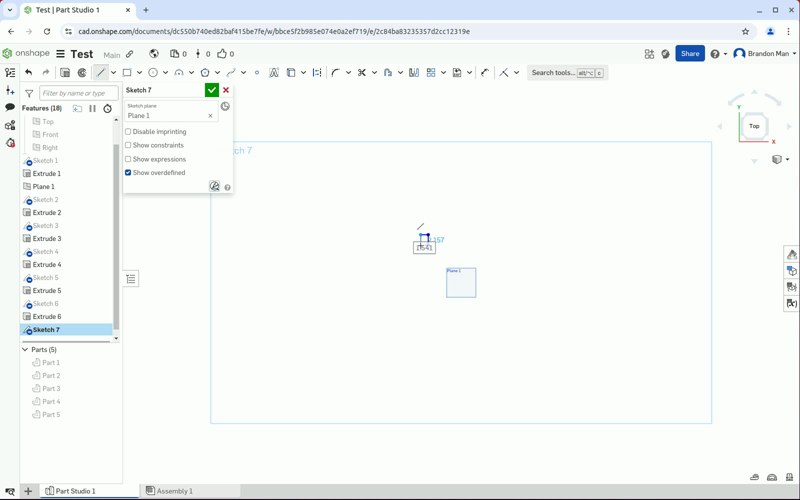
key_up(shift)
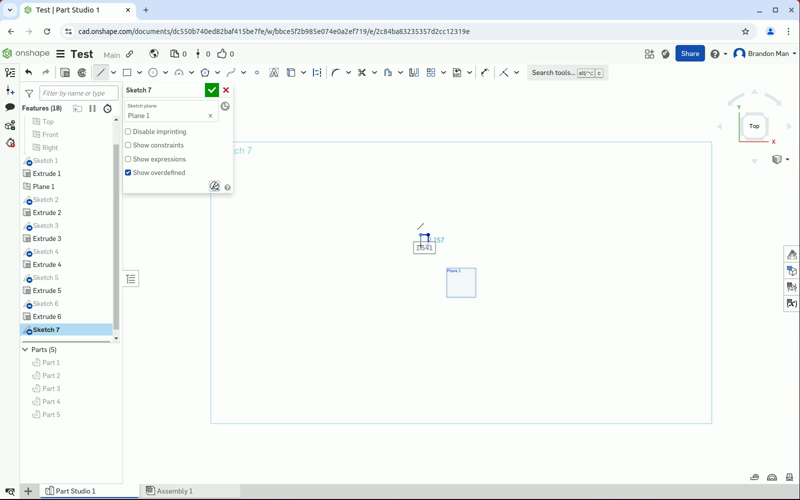
click(420, 245)
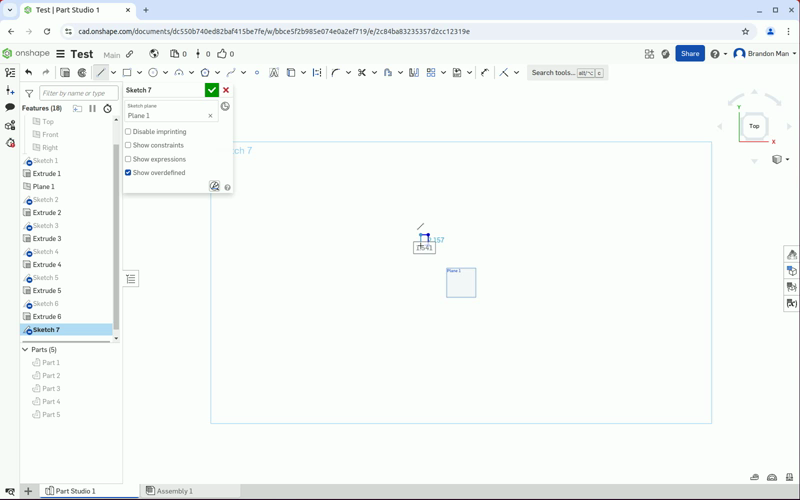
key(esc)
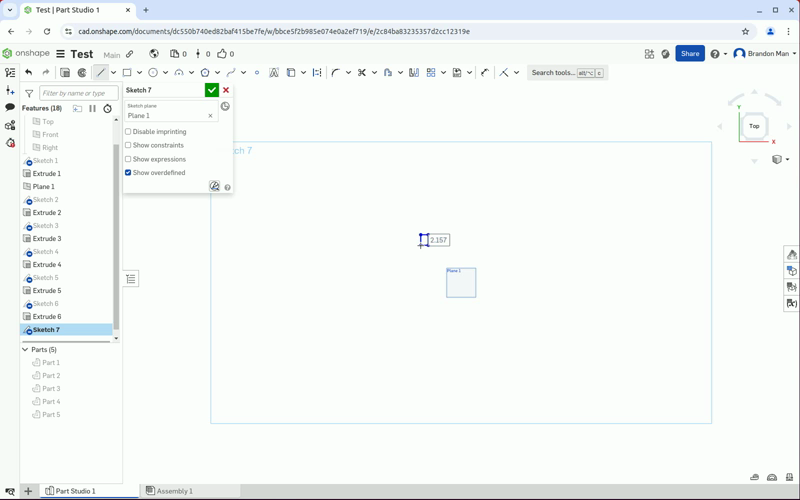
mouse_move(425, 243)
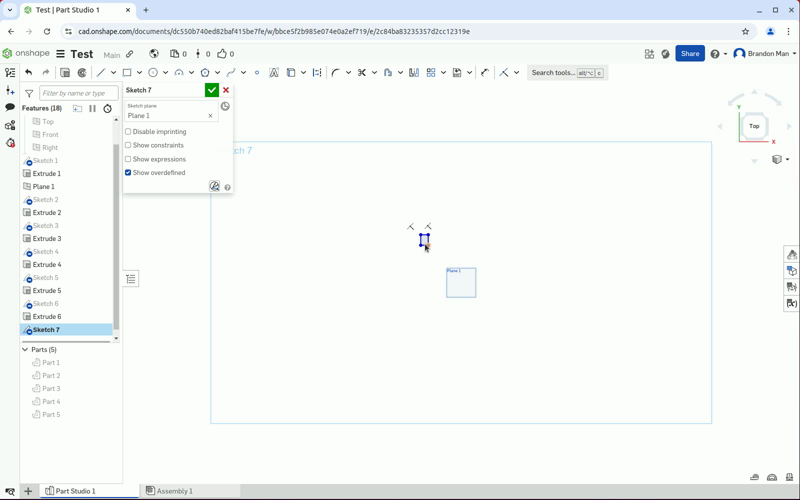
scroll(6)
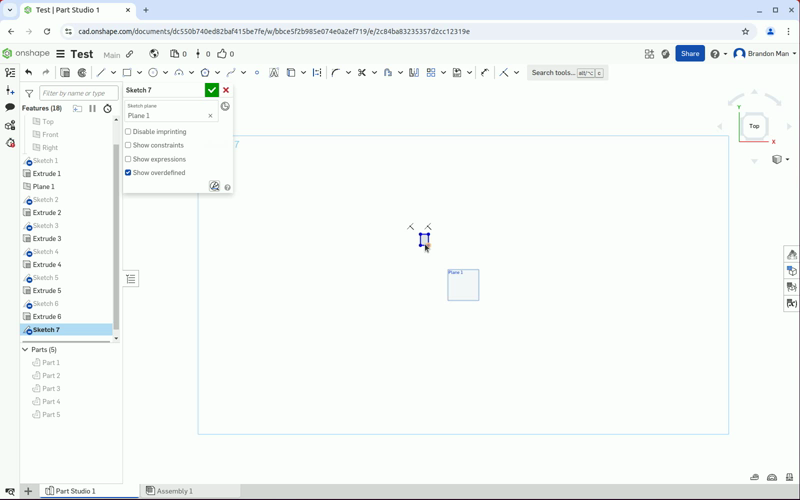
scroll(6)
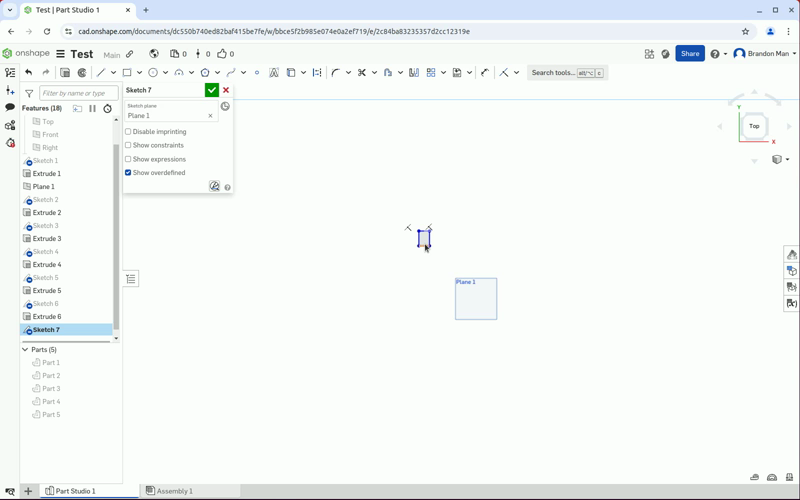
scroll(6)
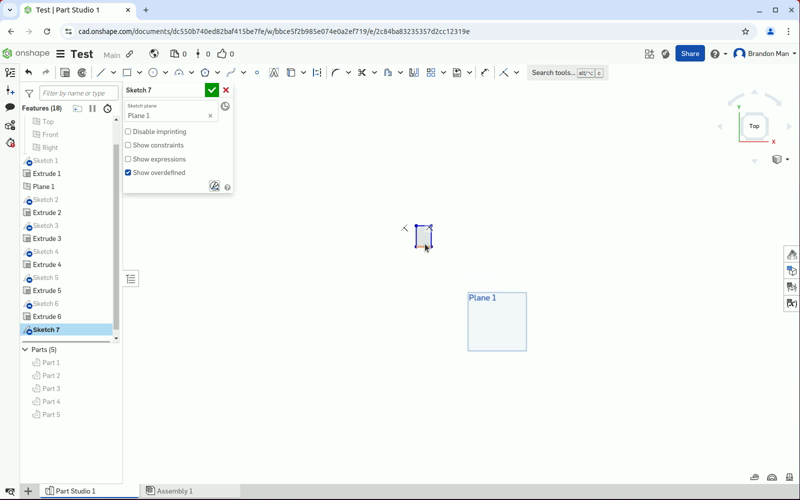
scroll(6)
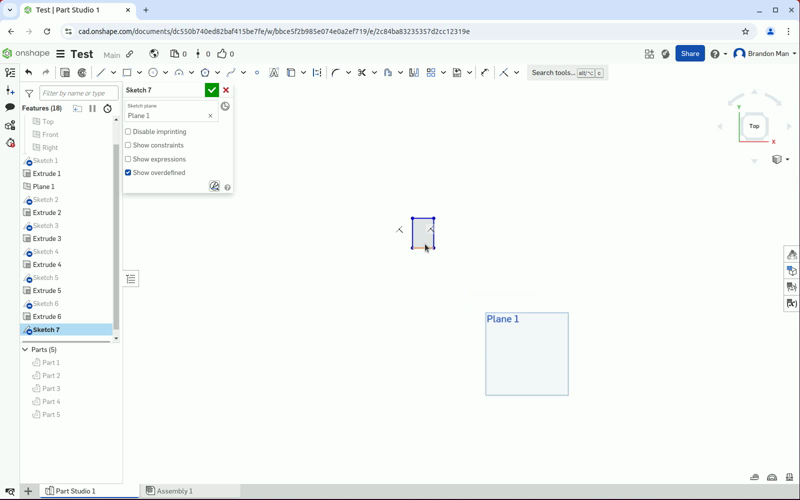
scroll(6)
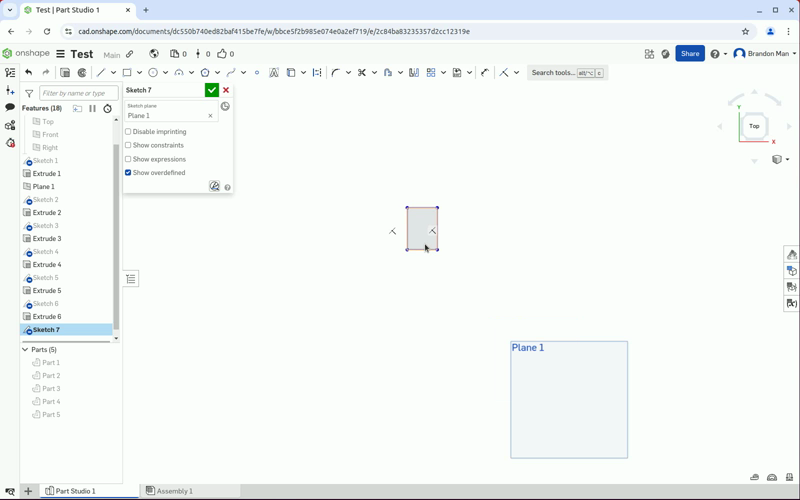
scroll(6)
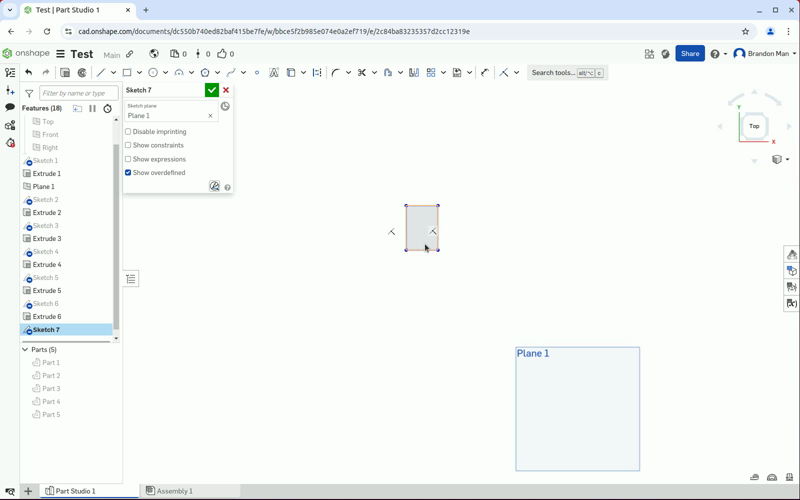
scroll(6)
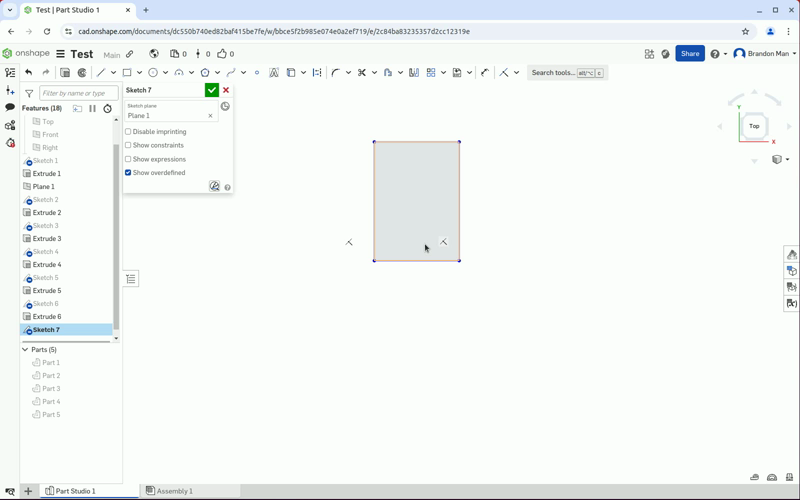
click(425, 243)
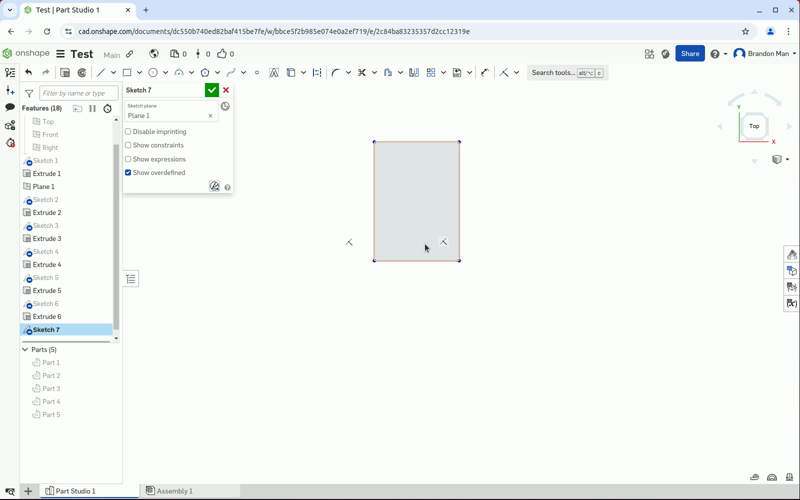
scroll(-6)
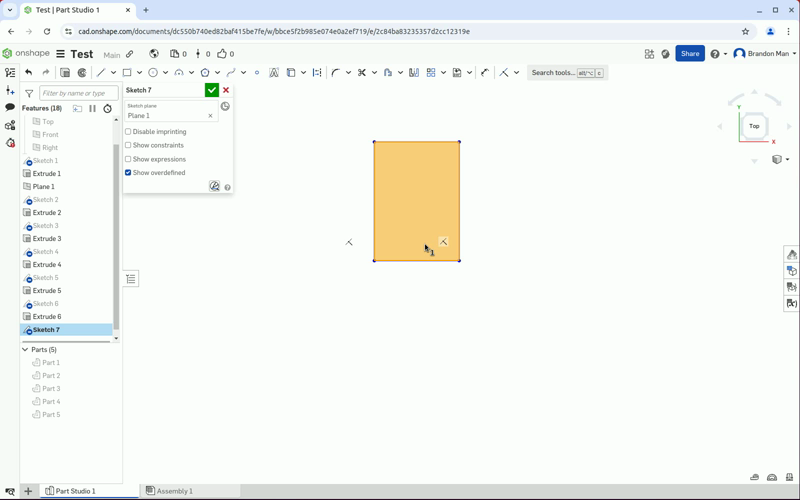
scroll(-6)
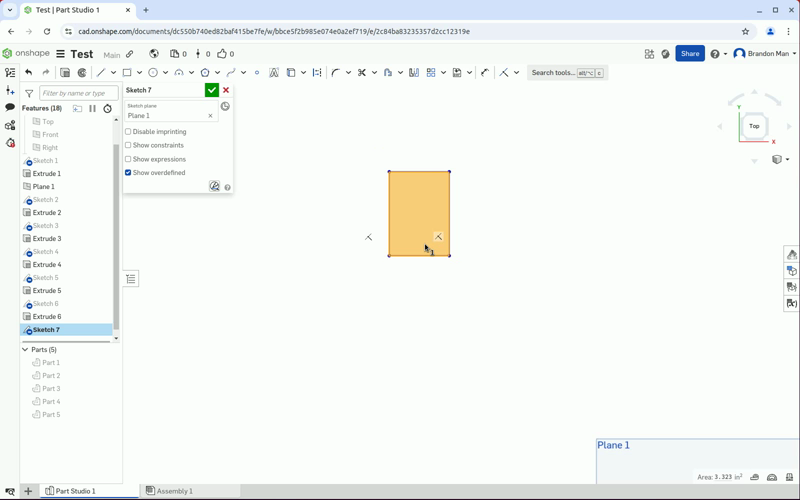
scroll(-6)
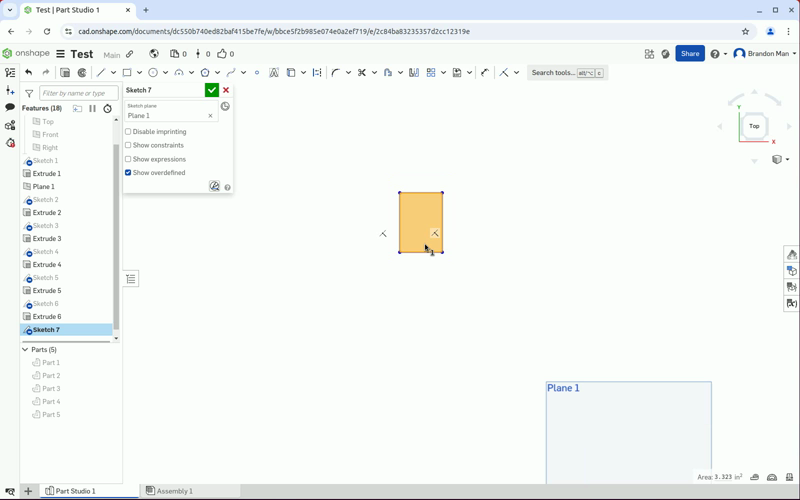
scroll(-6)
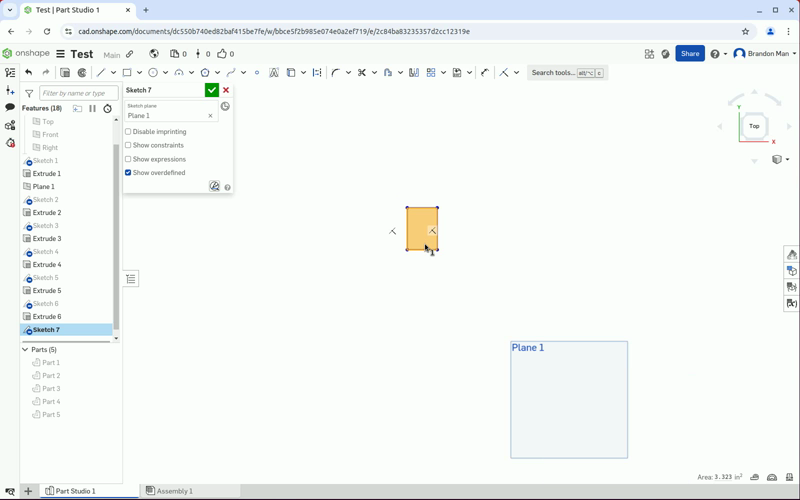
scroll(-6)
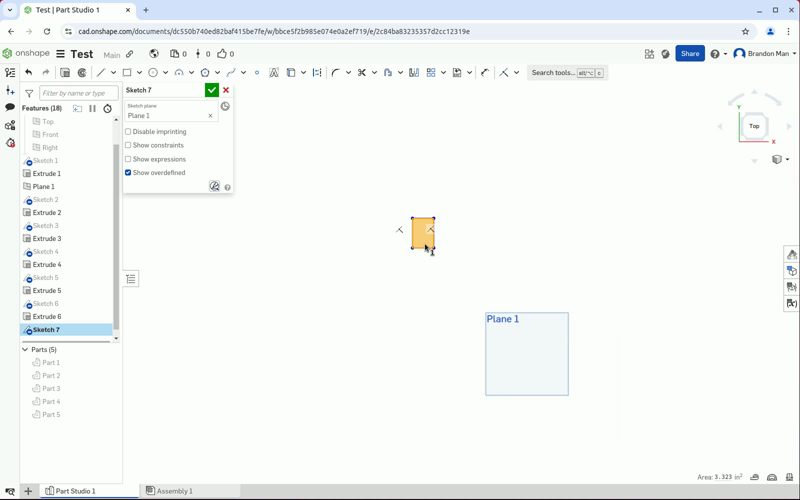
scroll(-6)
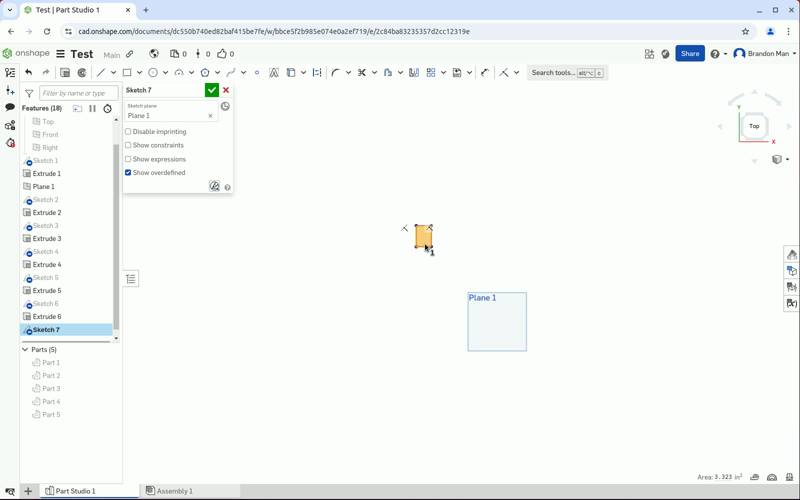
scroll(-6)
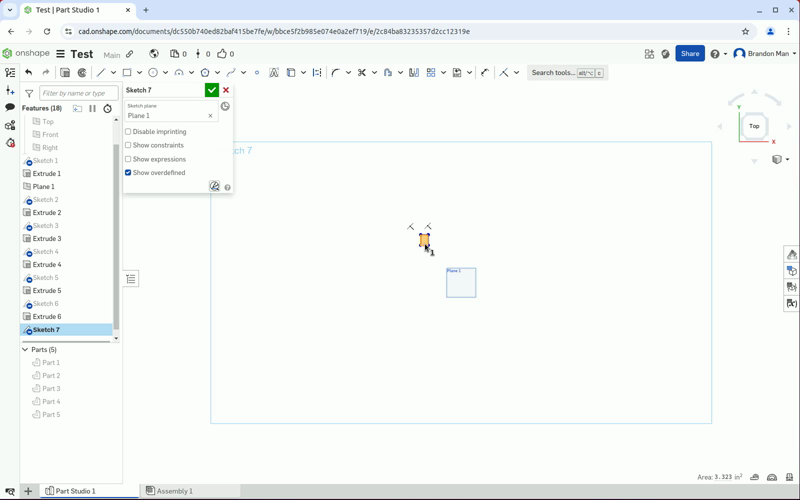
mouse_move(73, 352)
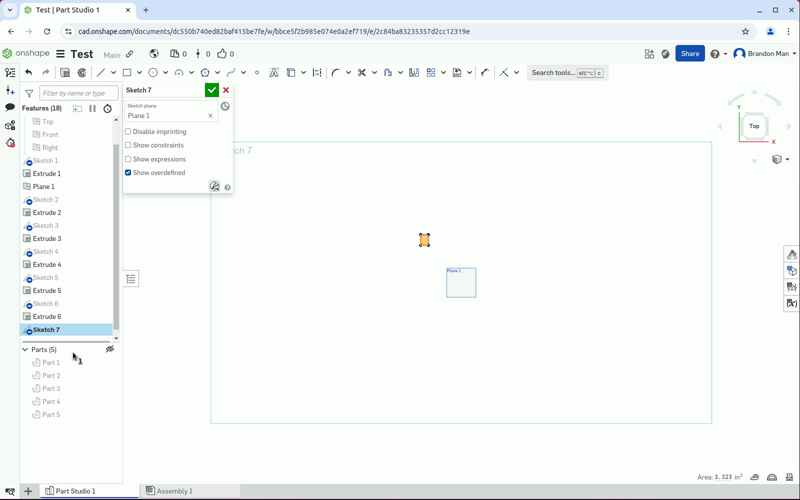
key(shift+y)
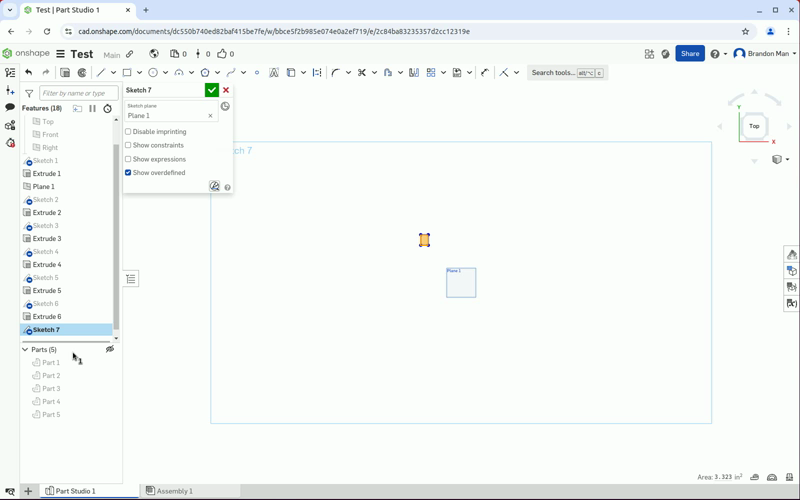
key(shift+e)
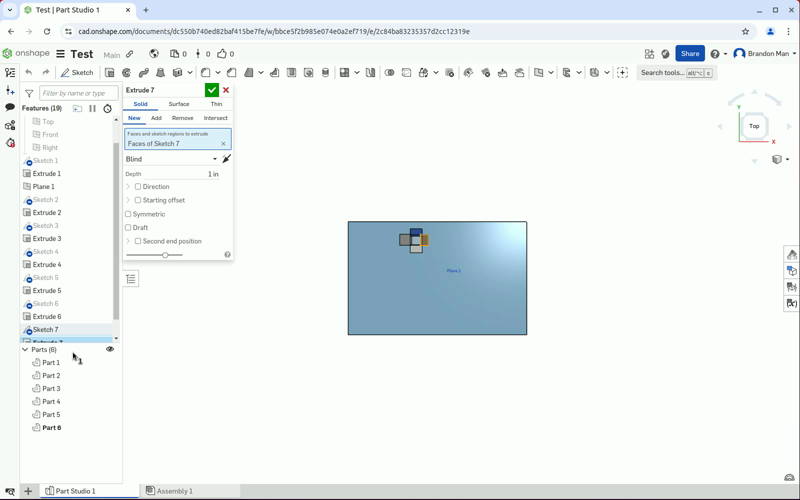
mouse_move(143, 106)
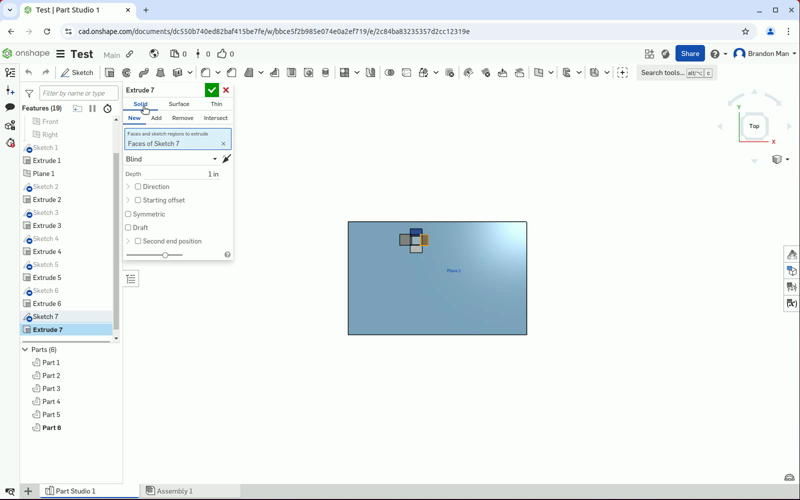
click(143, 106)
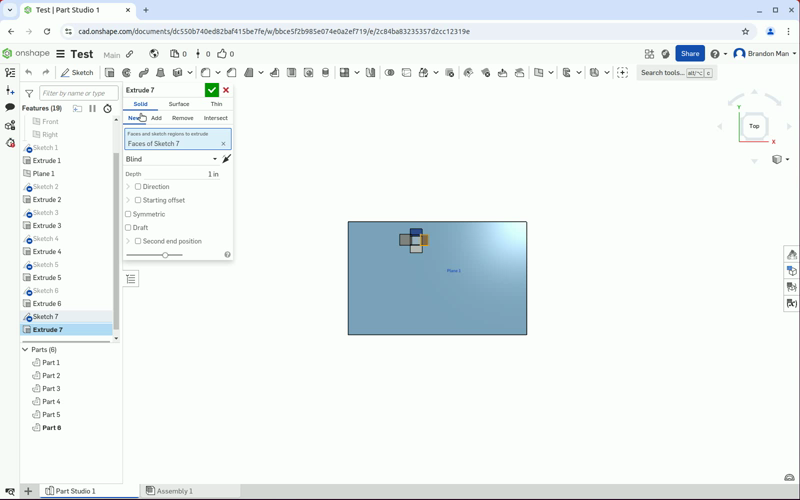
mouse_move(137, 120)
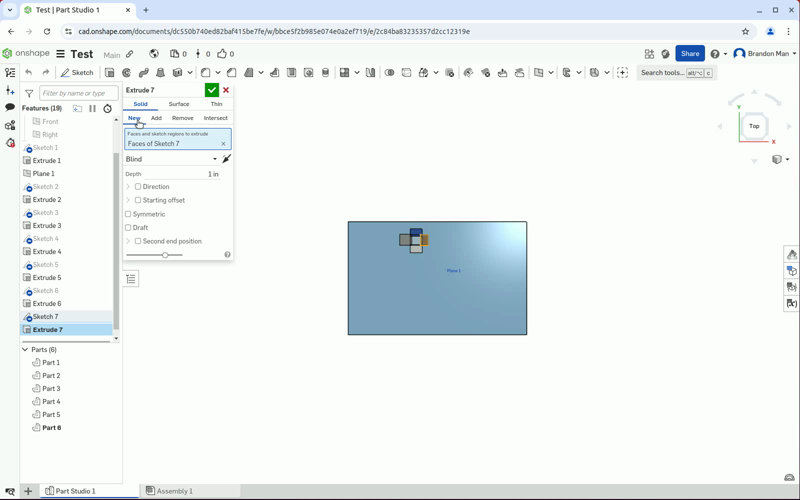
click(137, 120)
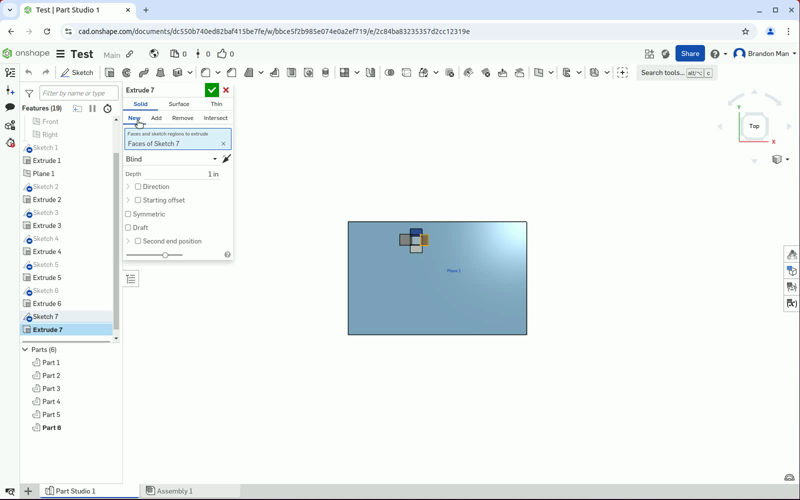
key(tab, 4)
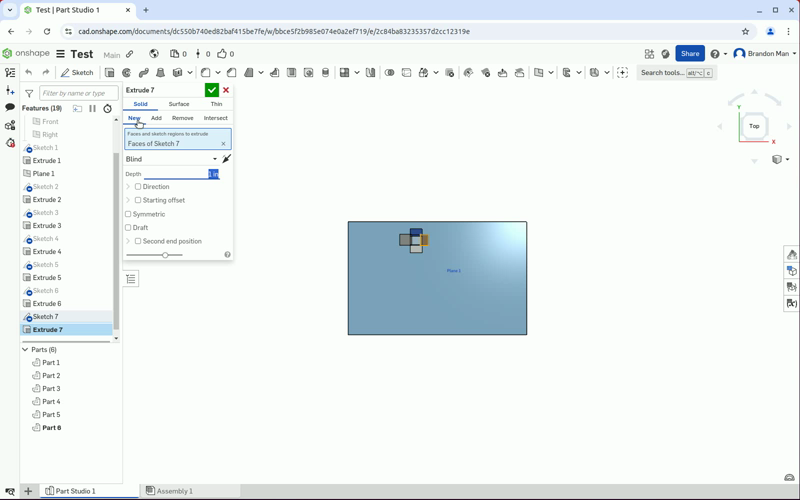
text(1.204)
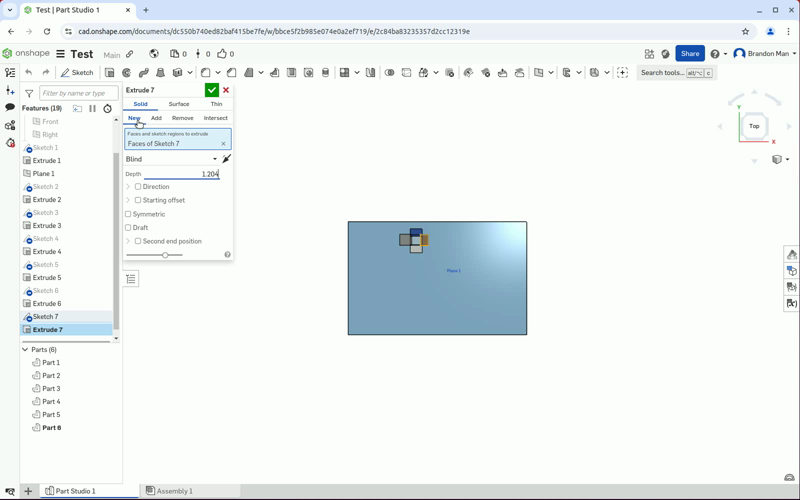
key(enter)
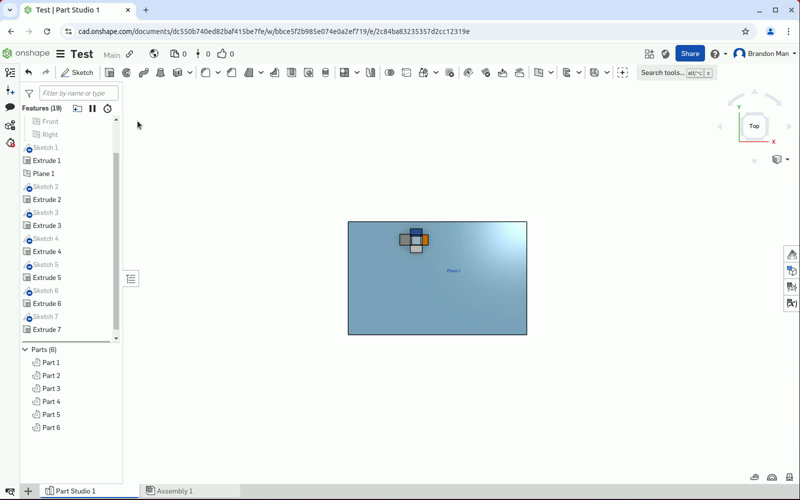
key(shift+h)
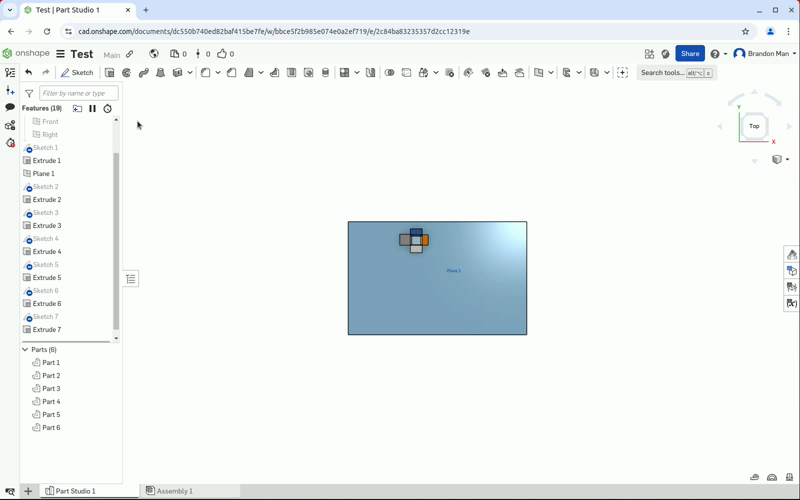
key(shift+h)
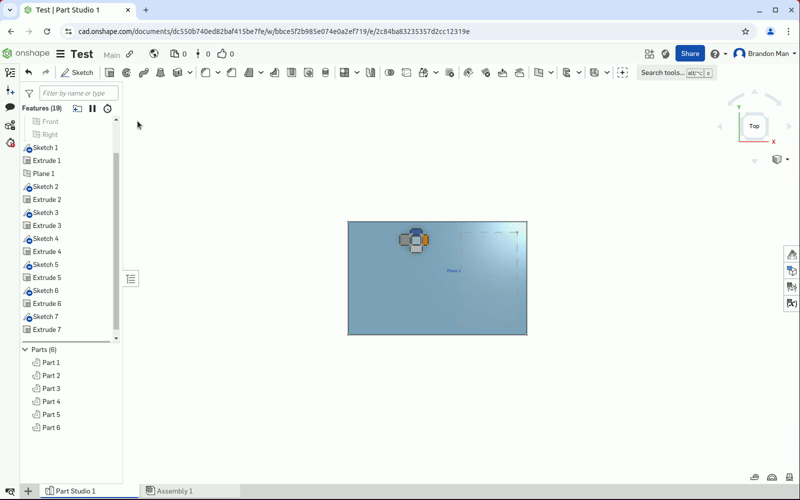
key(shift+7)
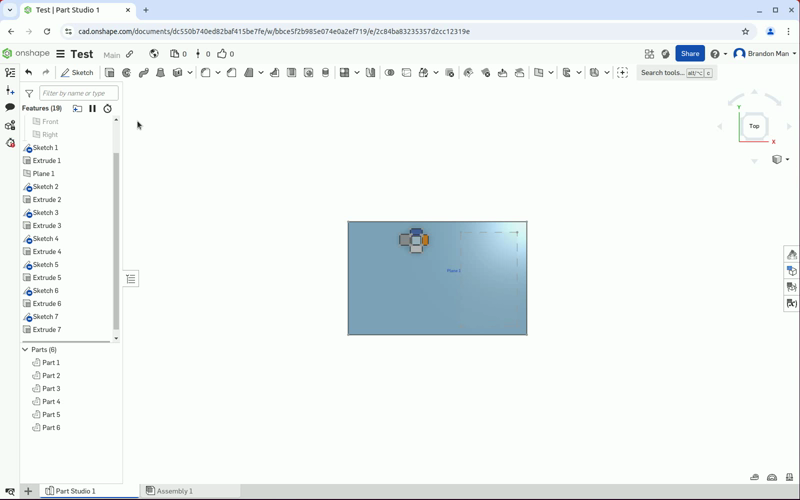
key(up, 3)
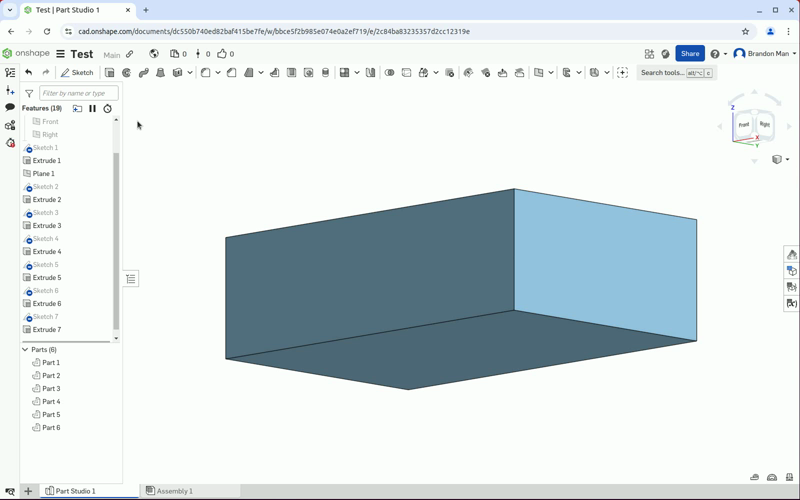
key(left, 3)
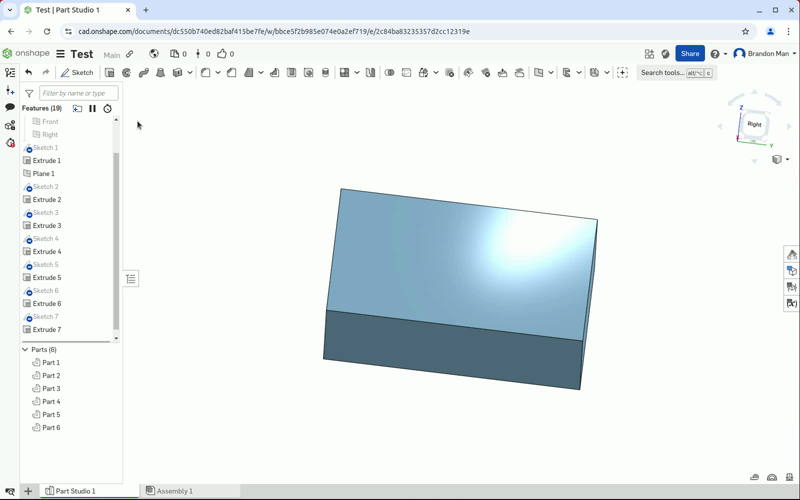
key(right, 3)
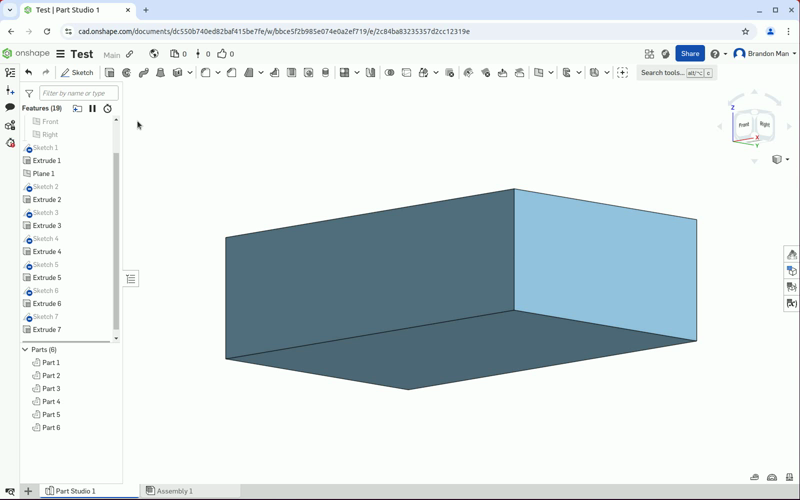
key(down, 3)
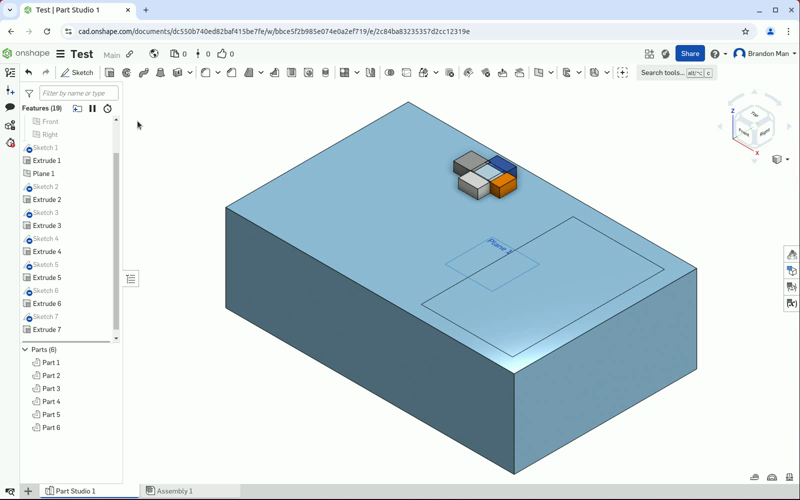
mouse_move(69, 150)
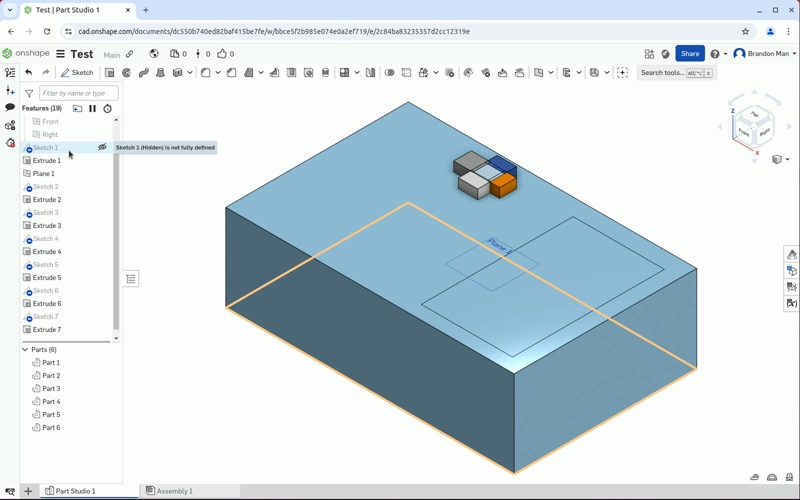
click(69, 150)